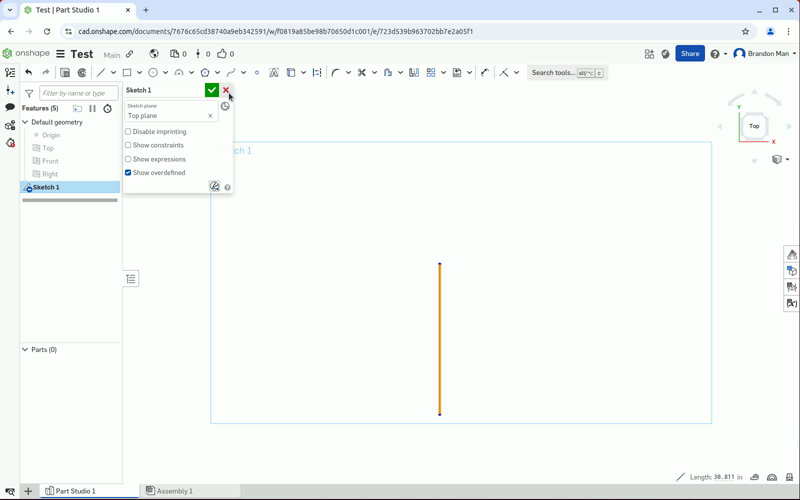
key(shift+h)
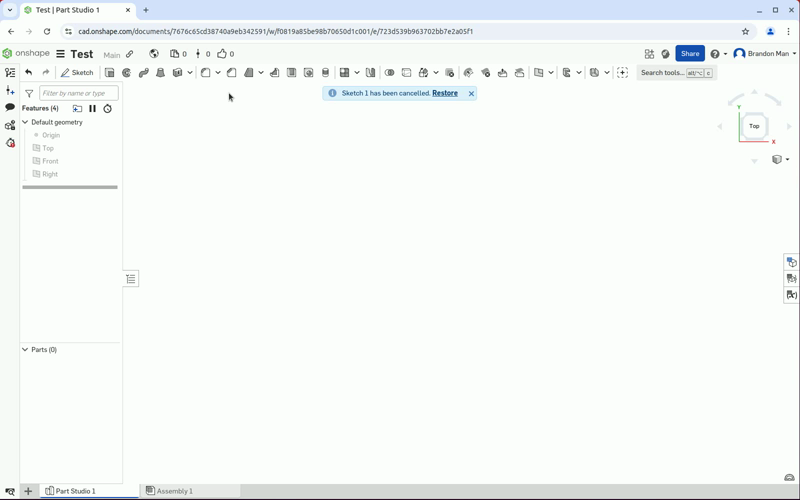
mouse_move(73, 352)
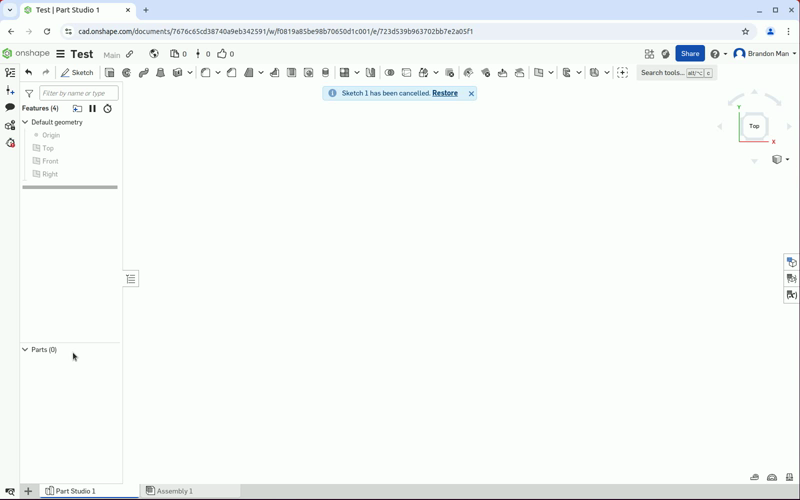
key(y)
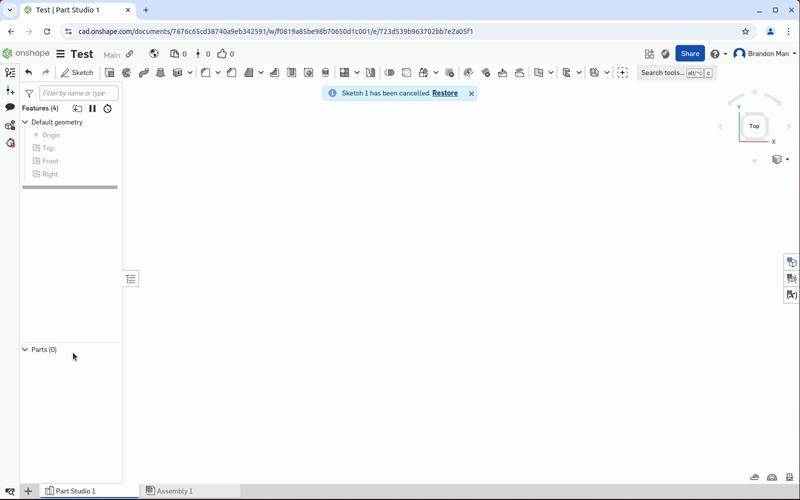
key(shift+p)
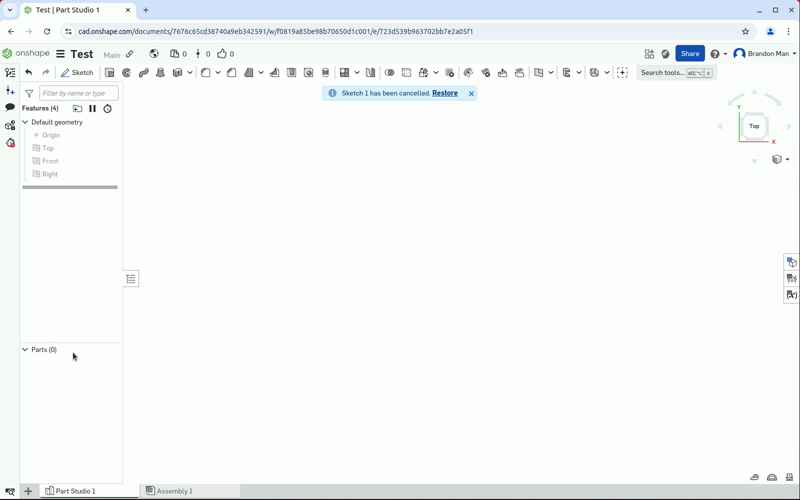
key(space)
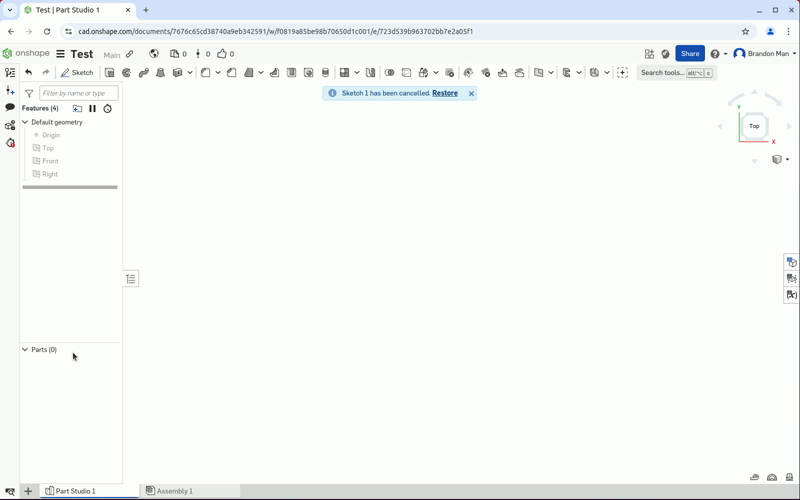
key_down(shift)
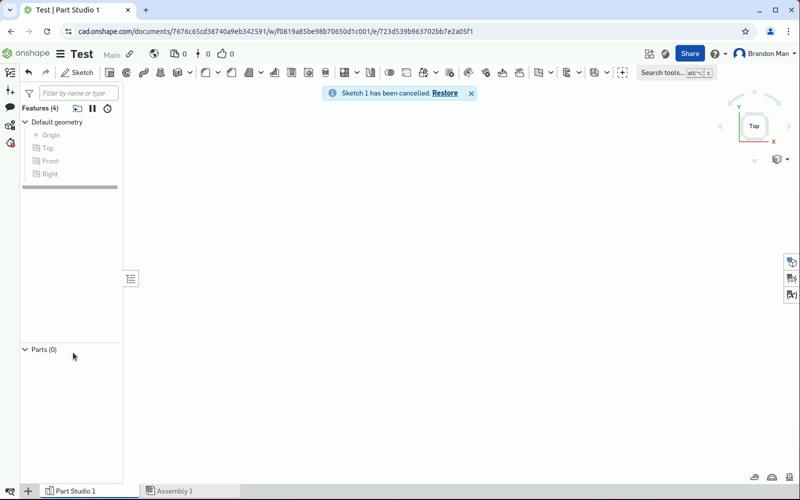
key(up)
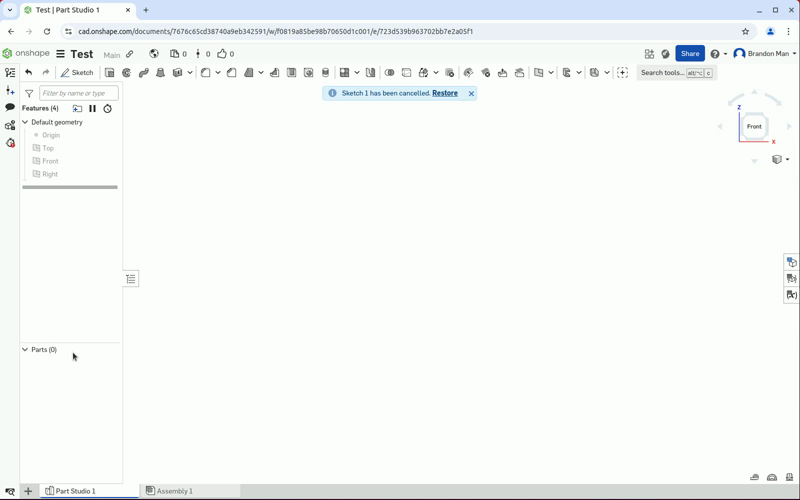
key_up(shift)
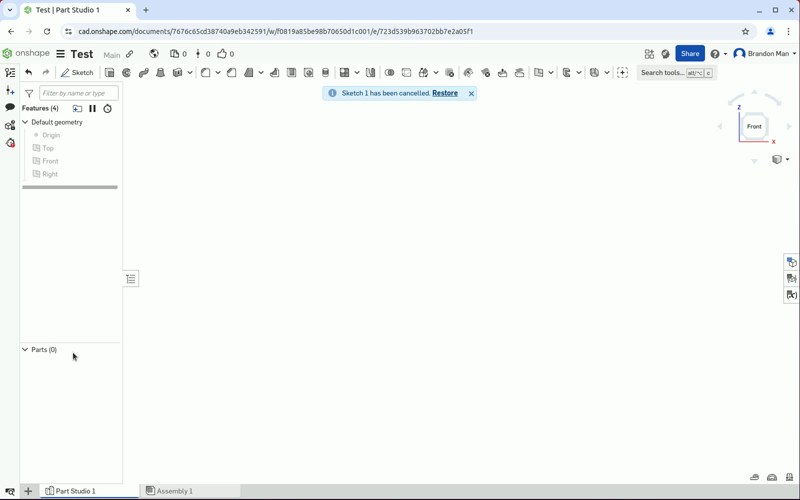
mouse_move(73, 352)
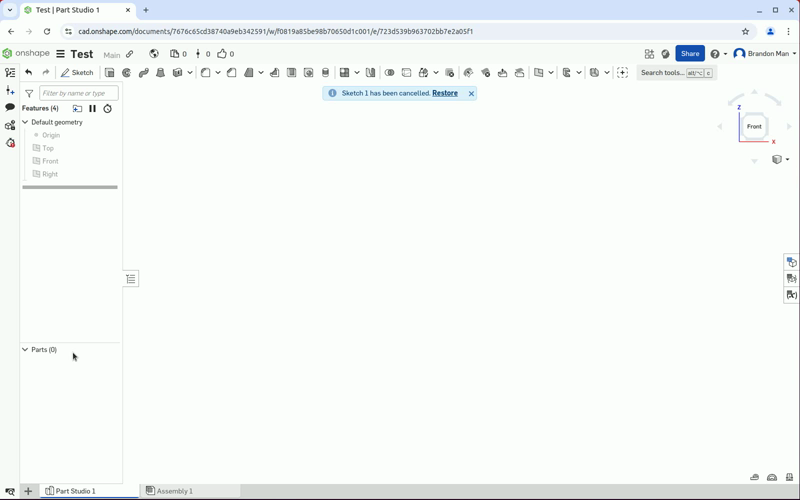
key(shift+y)
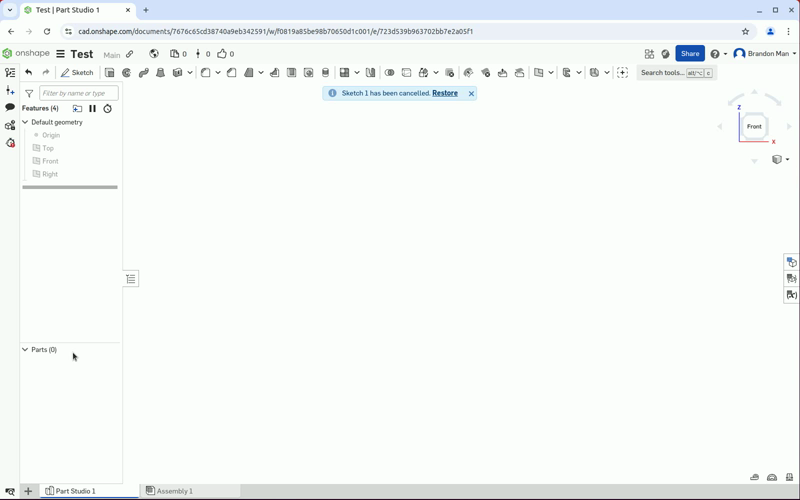
key(shift+s)
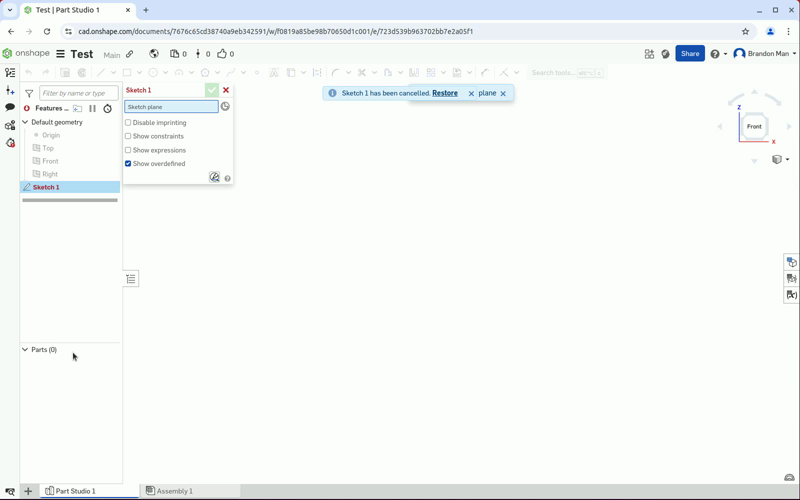
mouse_move(73, 163)
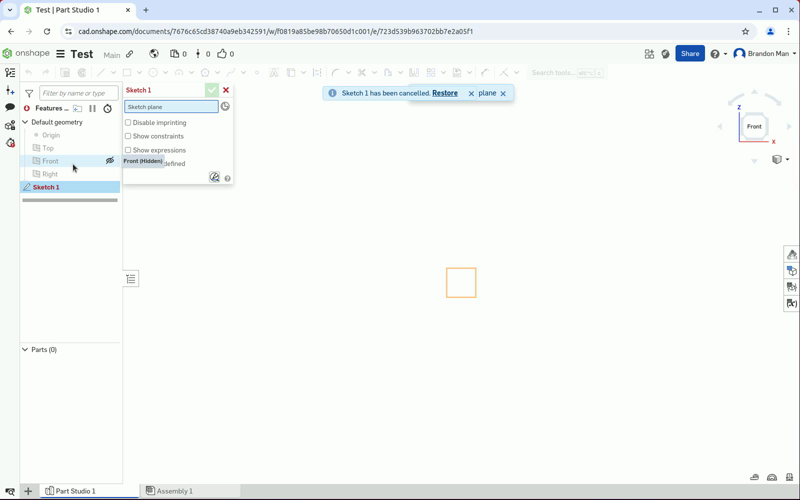
click(73, 163)
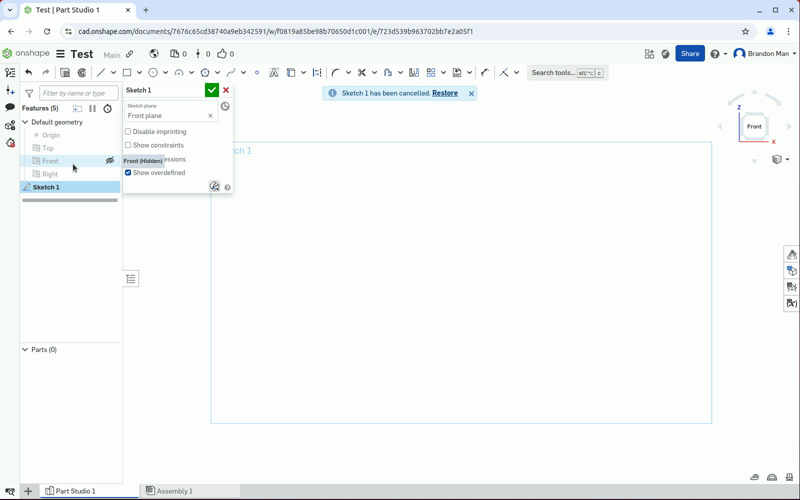
mouse_move(73, 352)
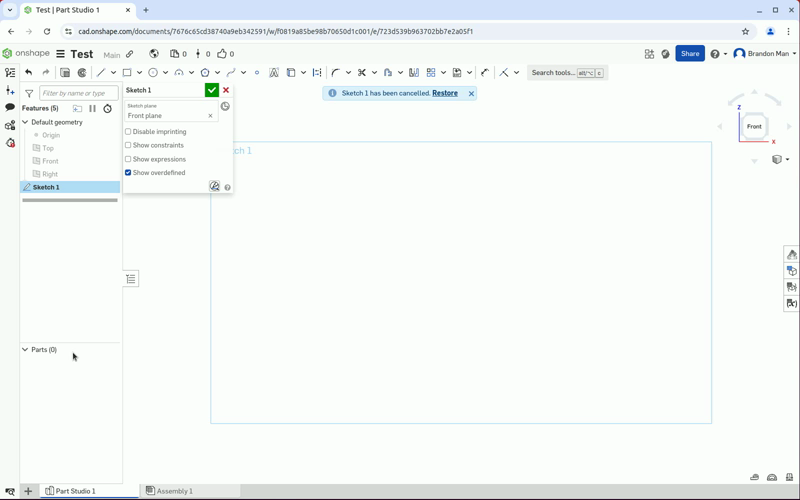
key(y)
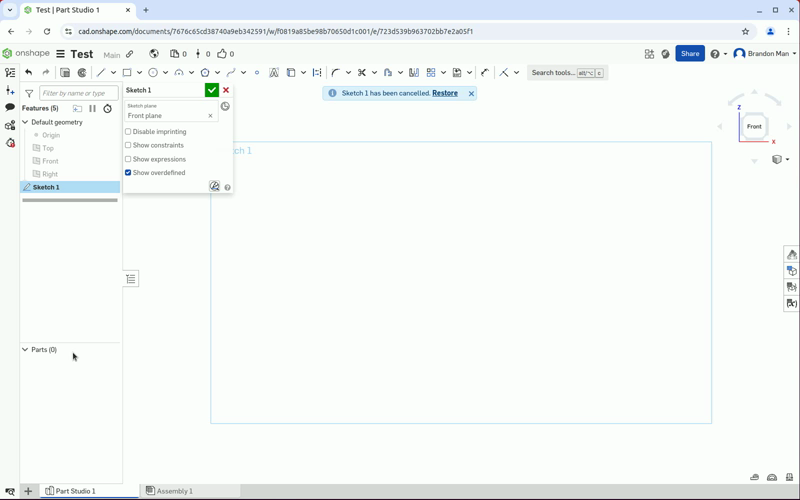
key(l)
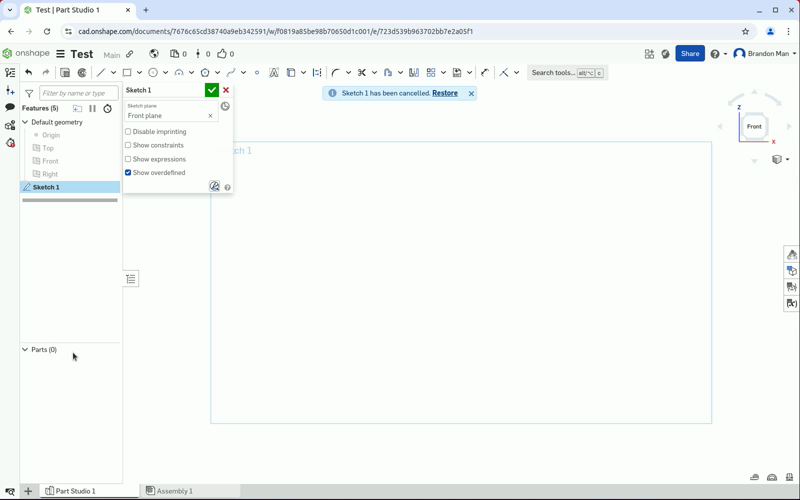
key_down(shift)
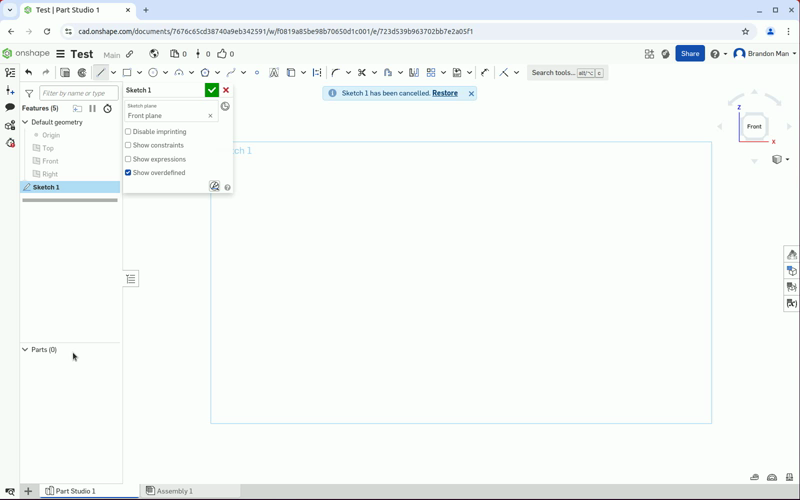
mouse_move(401, 341)
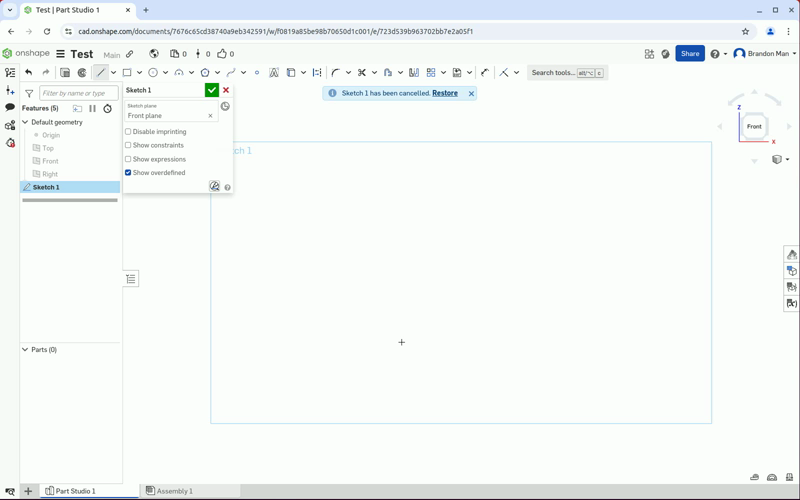
click(401, 341)
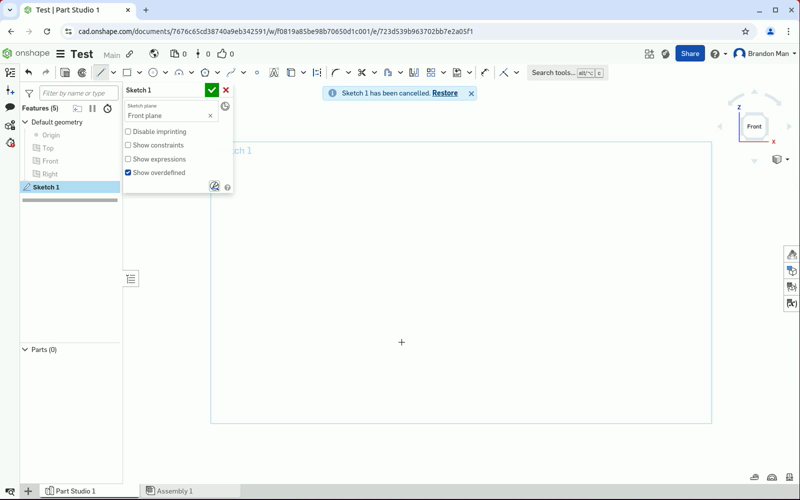
key_up(shift)
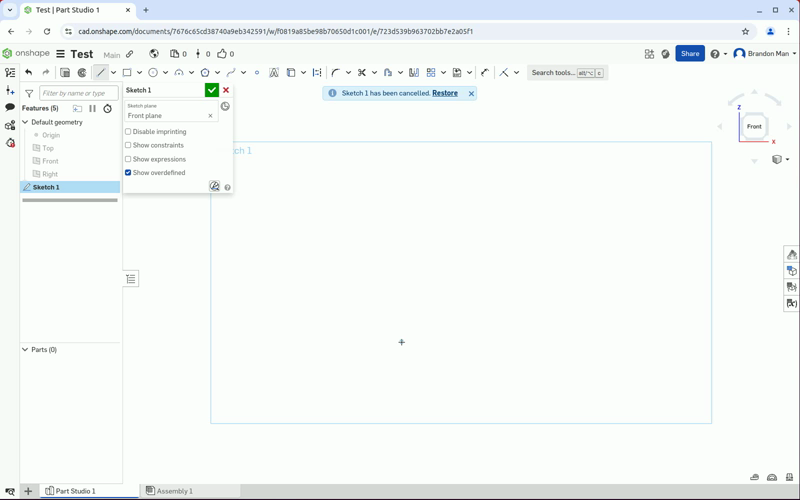
key_down(shift)
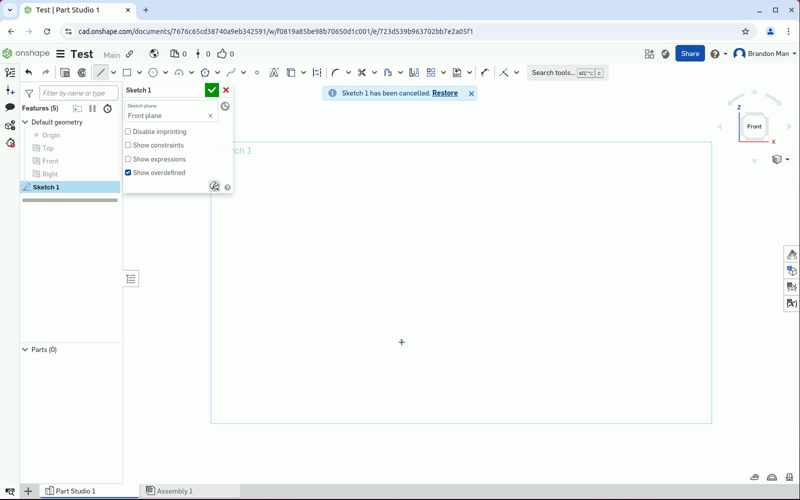
mouse_move(519, 341)
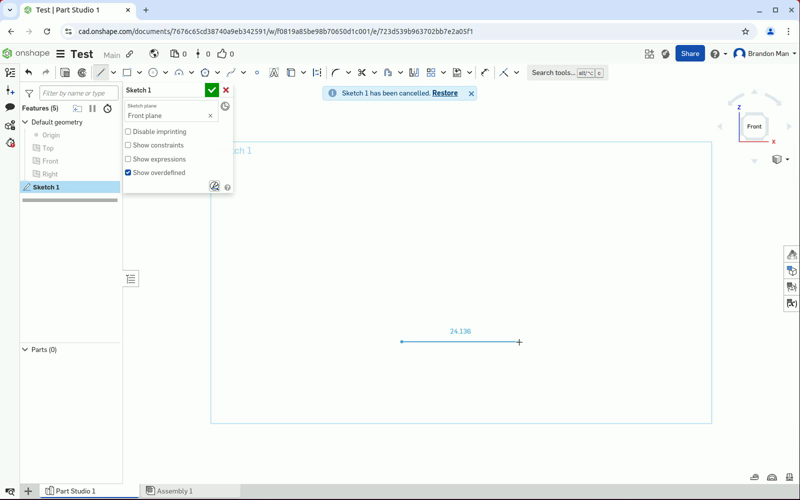
click(519, 341)
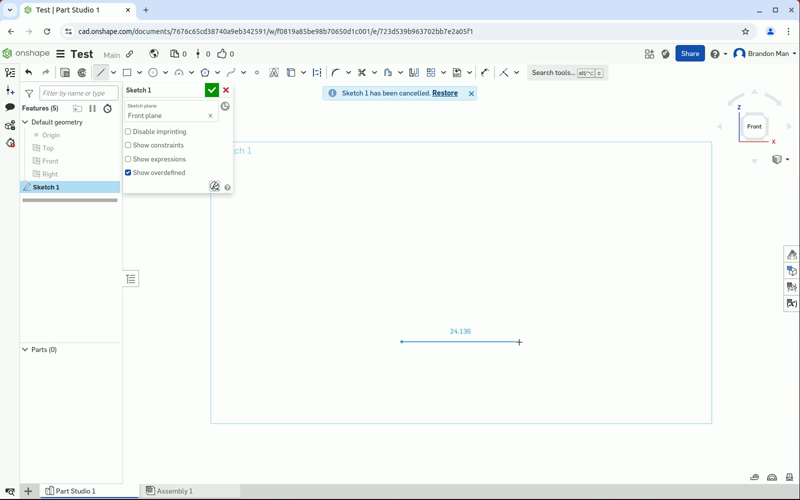
key_up(shift)
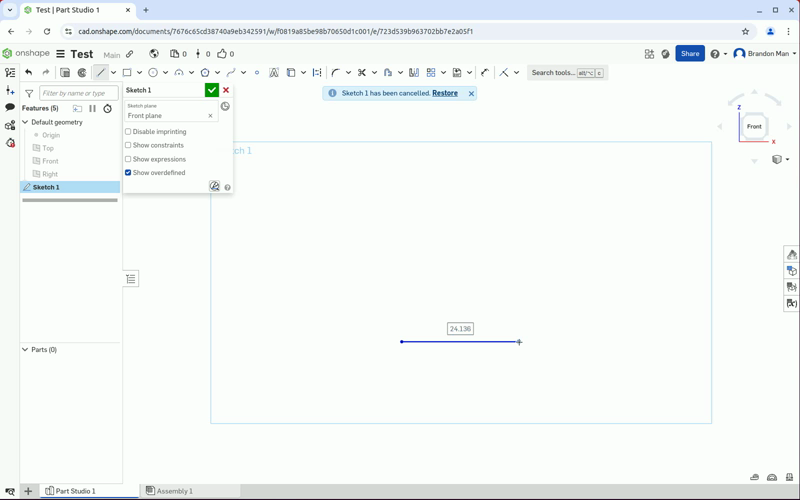
key_down(shift)
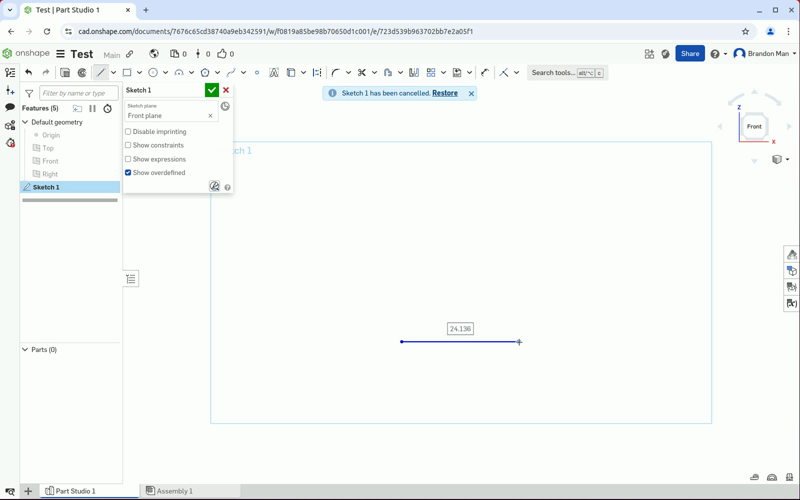
mouse_move(519, 224)
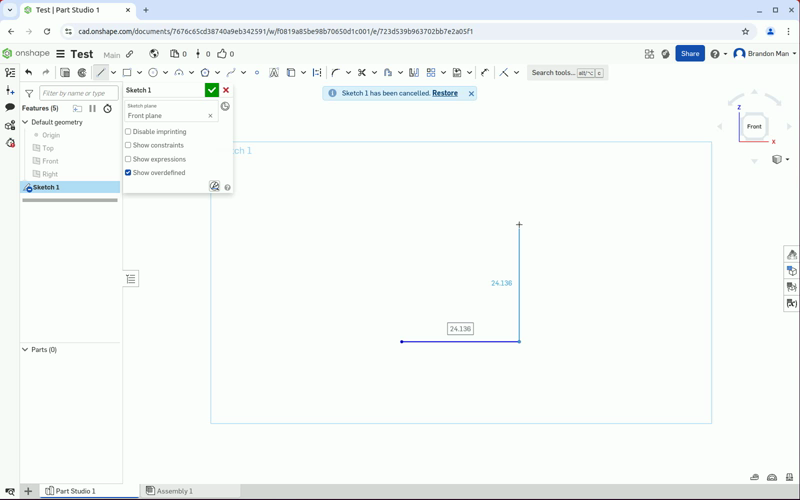
click(519, 224)
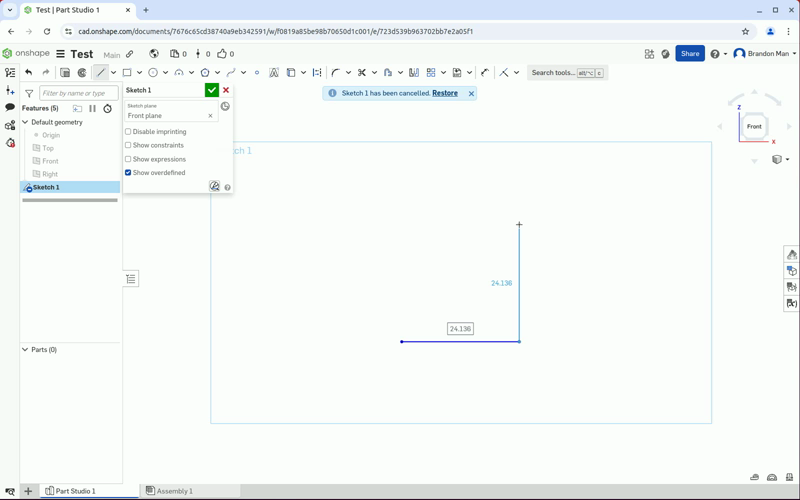
key_up(shift)
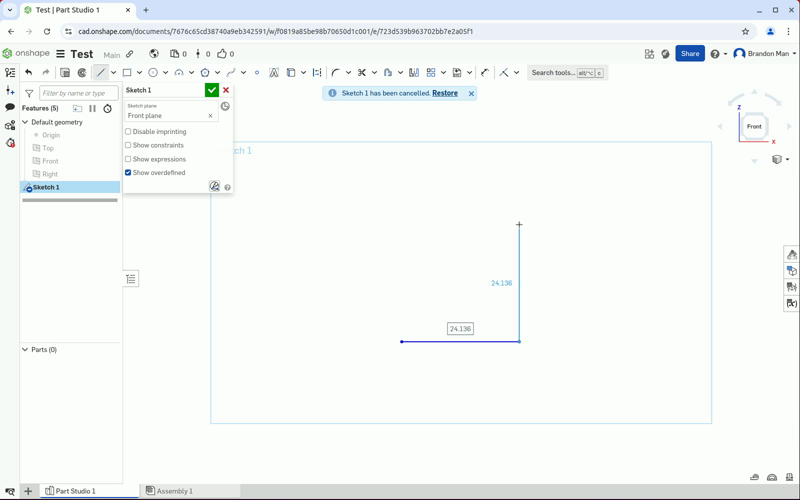
key_down(shift)
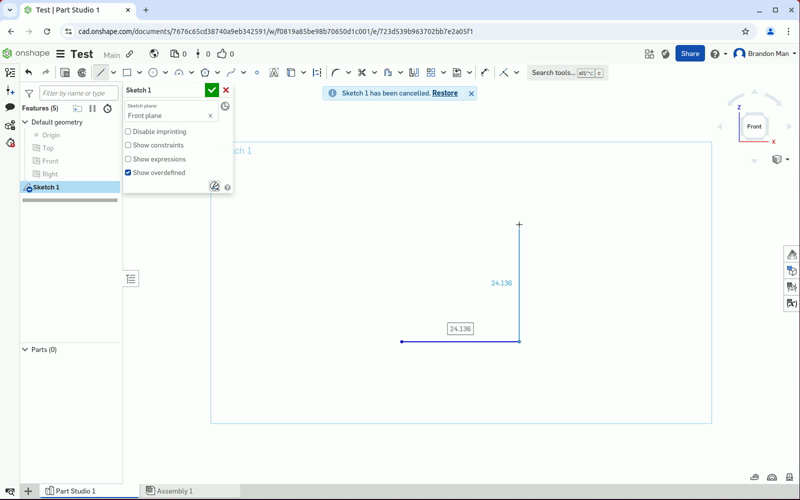
mouse_move(401, 224)
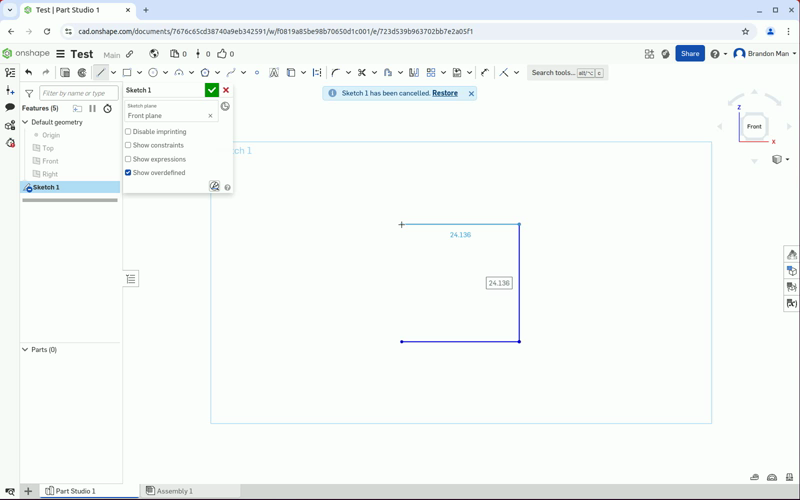
click(401, 224)
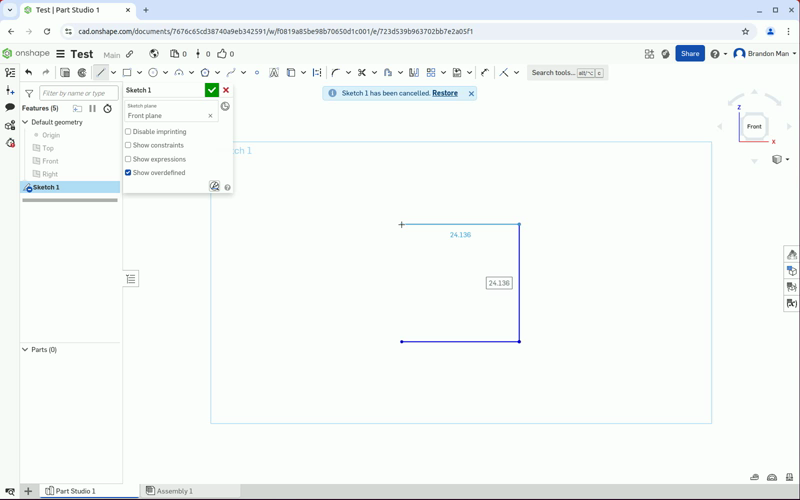
key_up(shift)
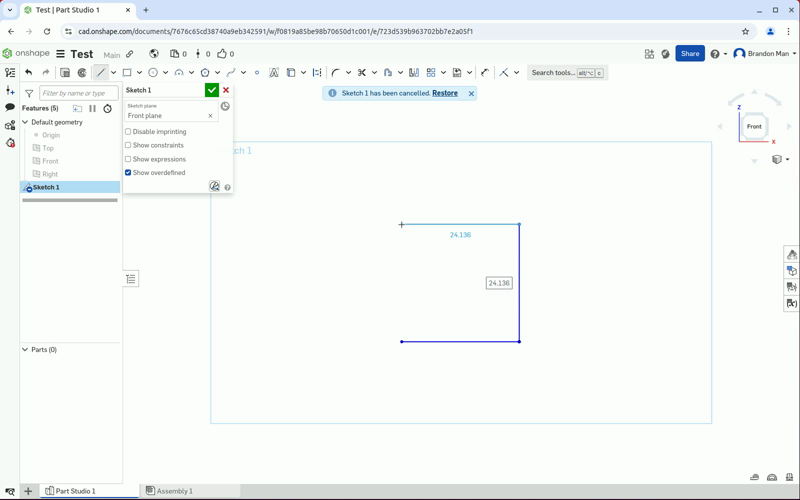
key_down(shift)
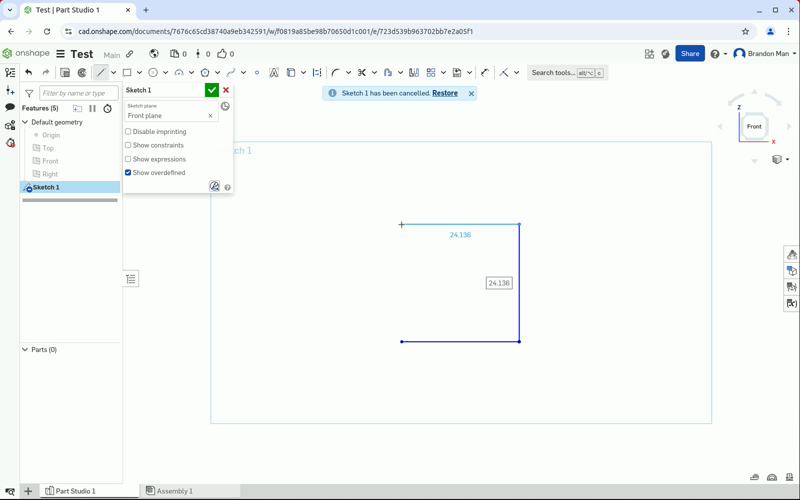
mouse_move(401, 341)
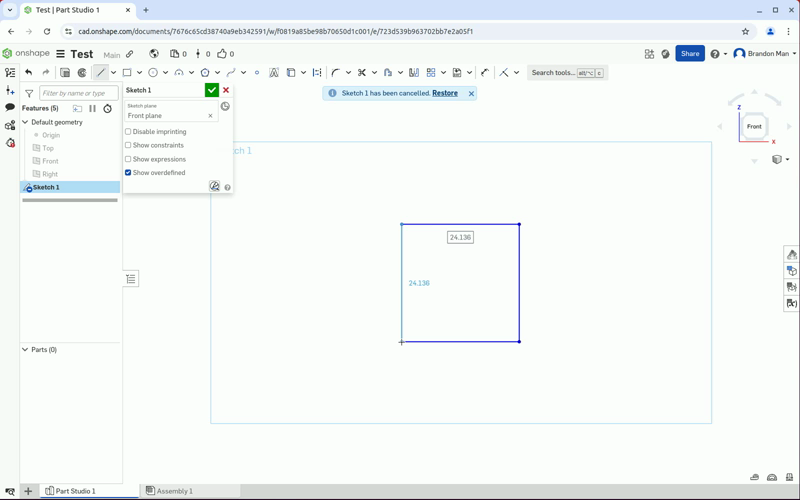
key_up(shift)
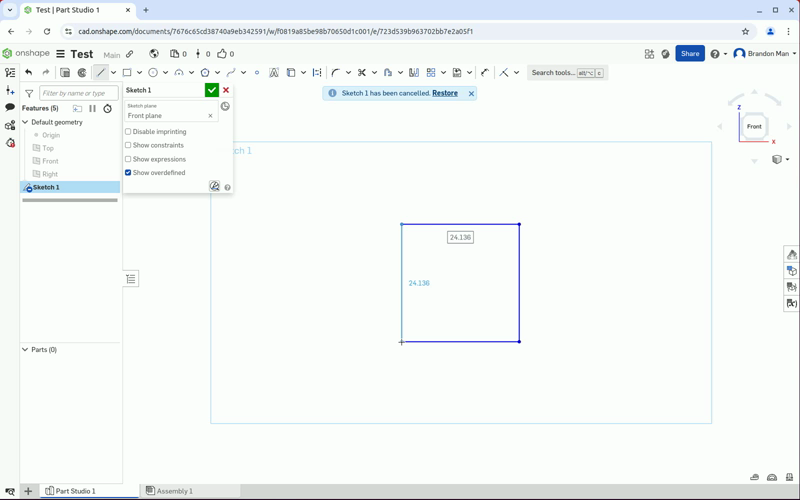
click(401, 341)
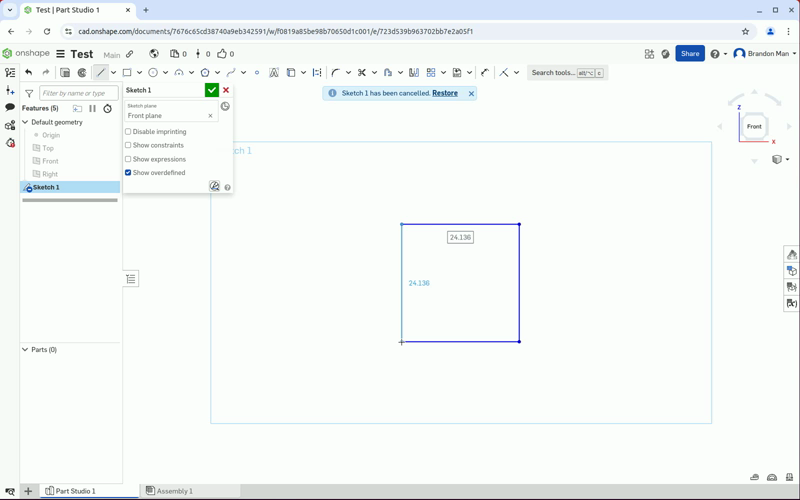
key(esc)
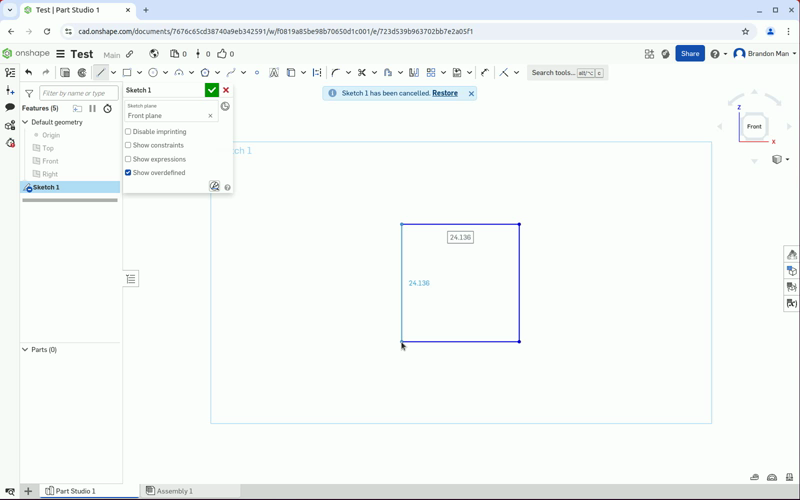
key(l)
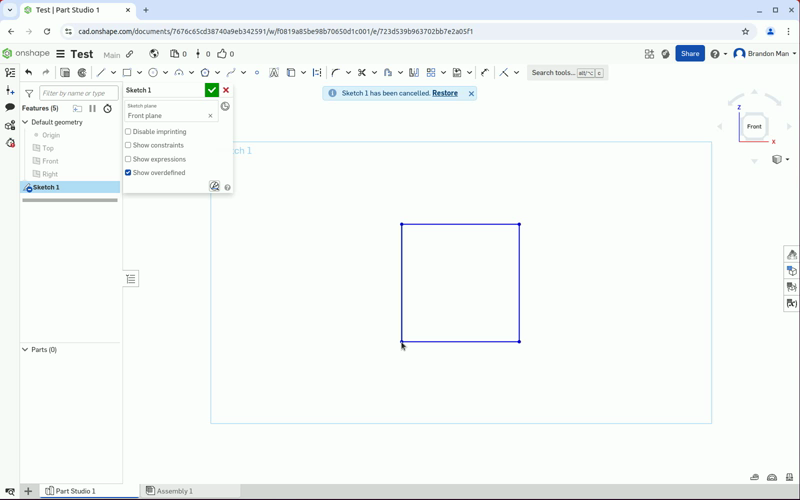
key_down(shift)
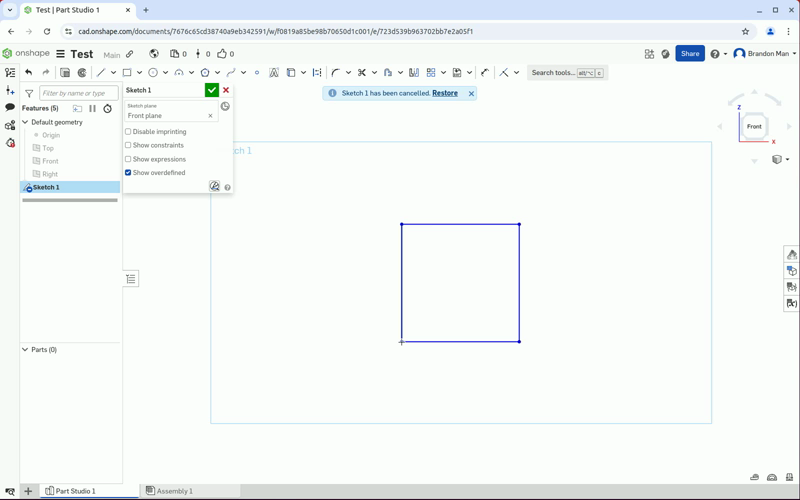
mouse_move(403, 340)
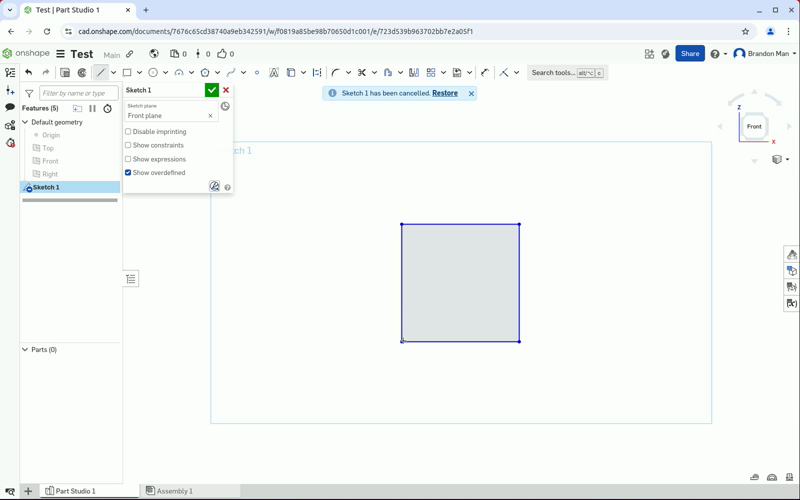
scroll(6)
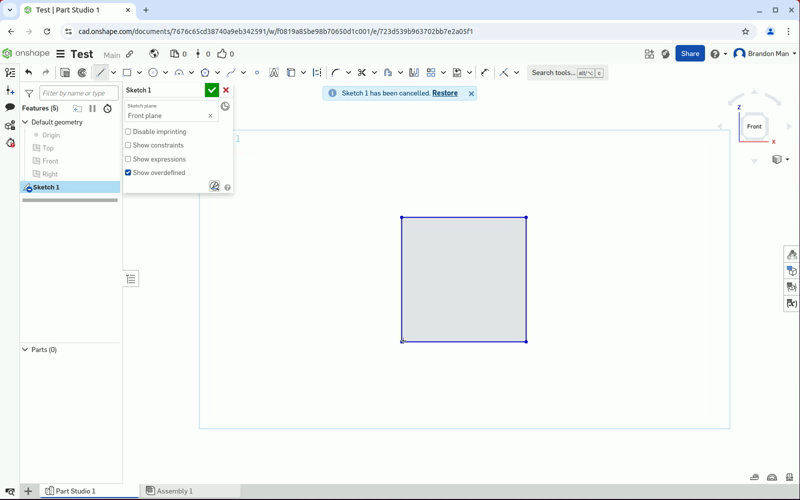
scroll(6)
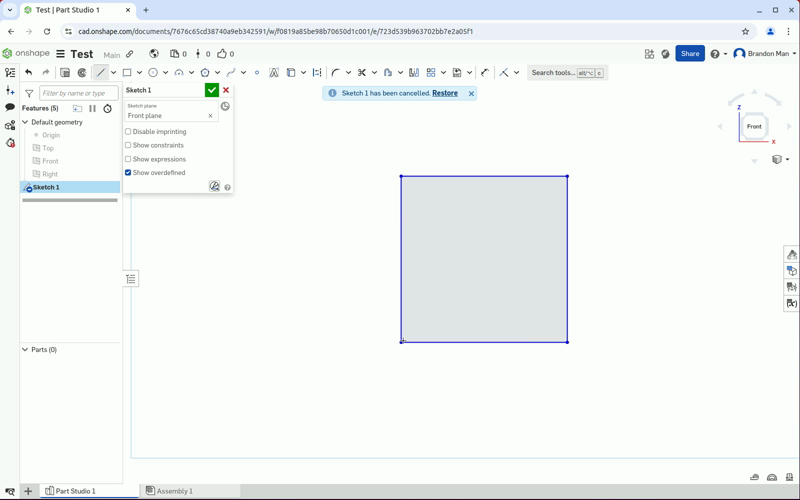
scroll(6)
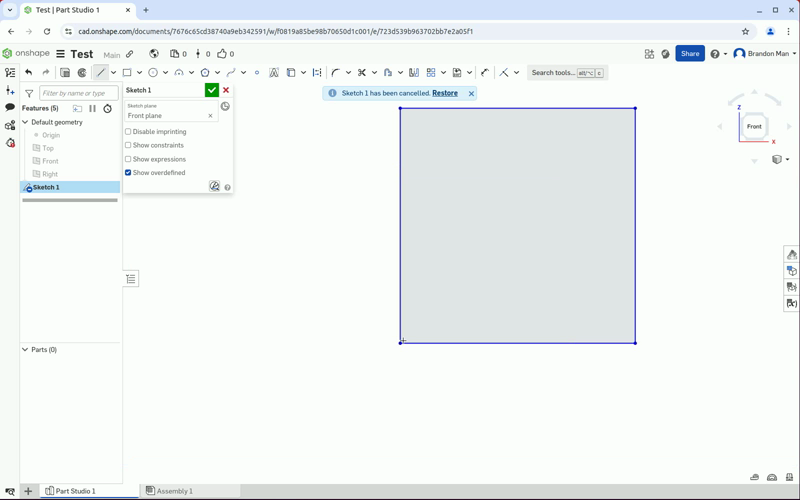
scroll(6)
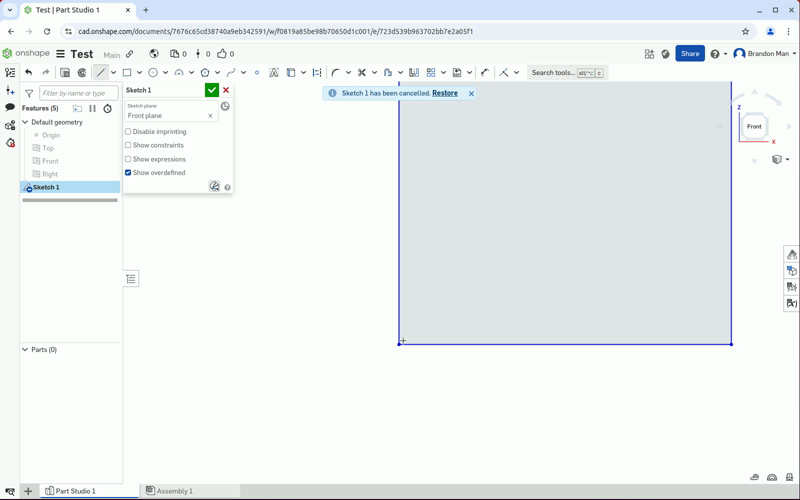
scroll(6)
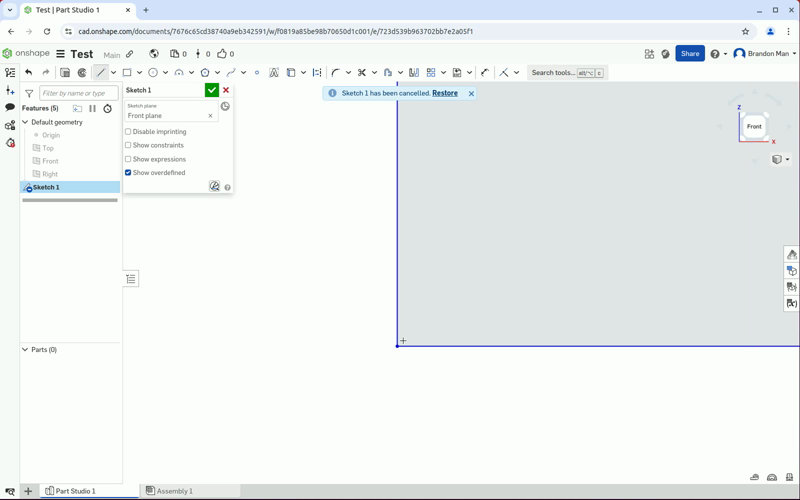
scroll(6)
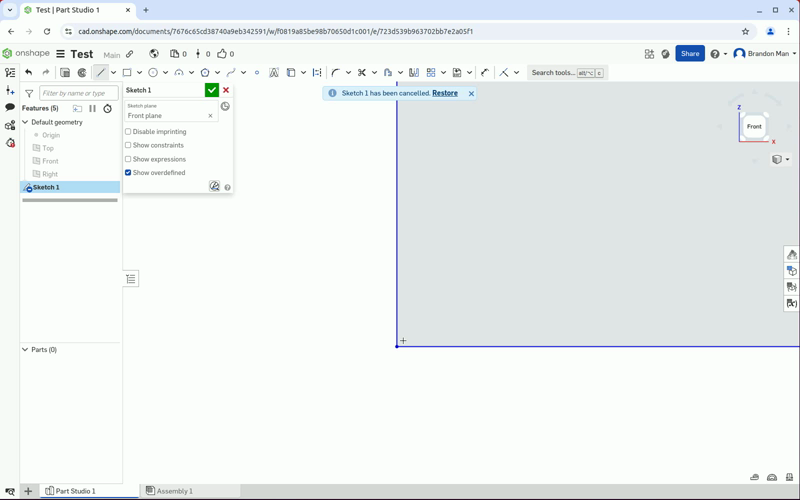
scroll(6)
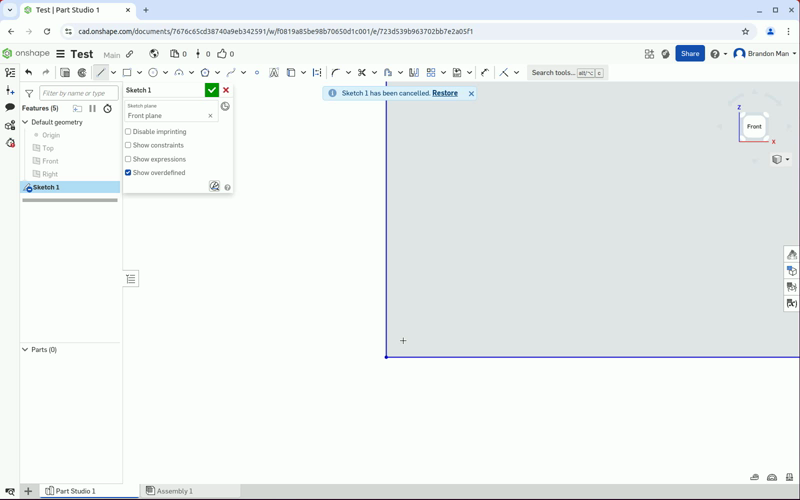
click(403, 340)
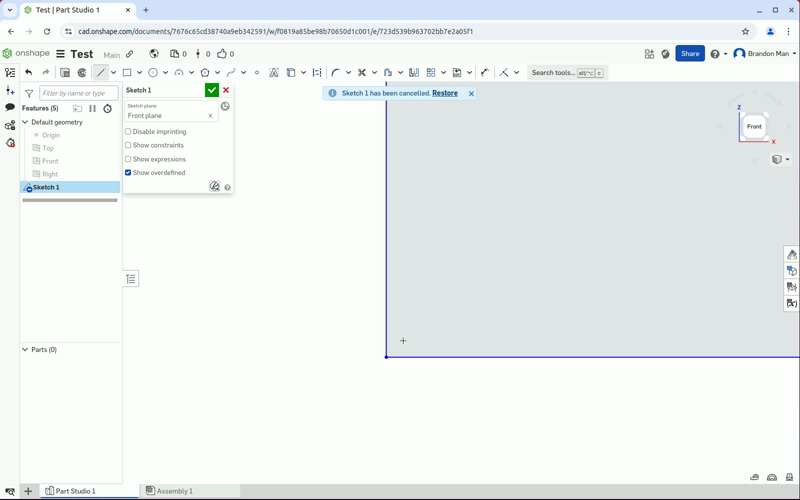
scroll(-6)
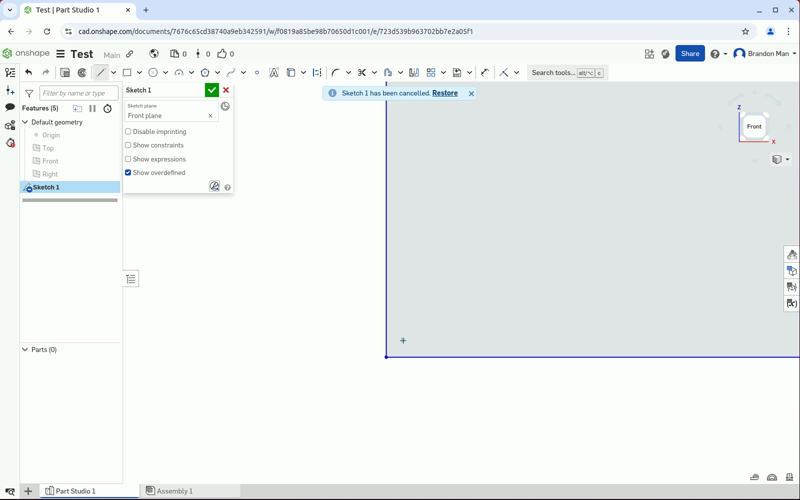
scroll(-6)
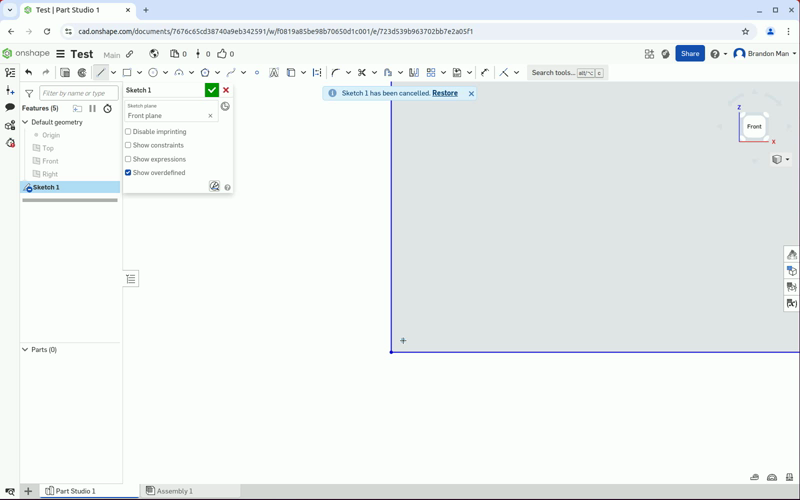
scroll(-6)
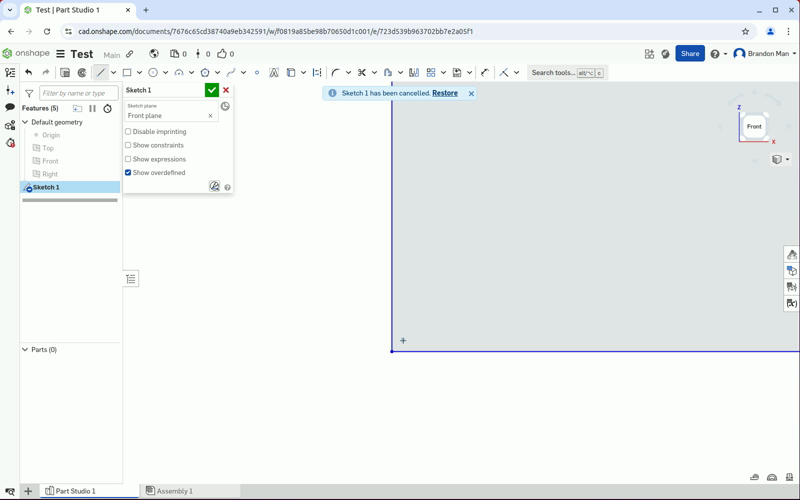
scroll(-6)
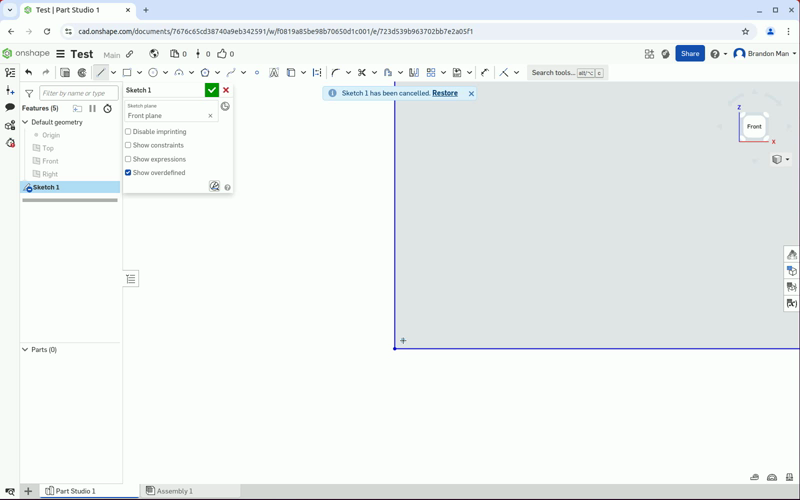
scroll(-6)
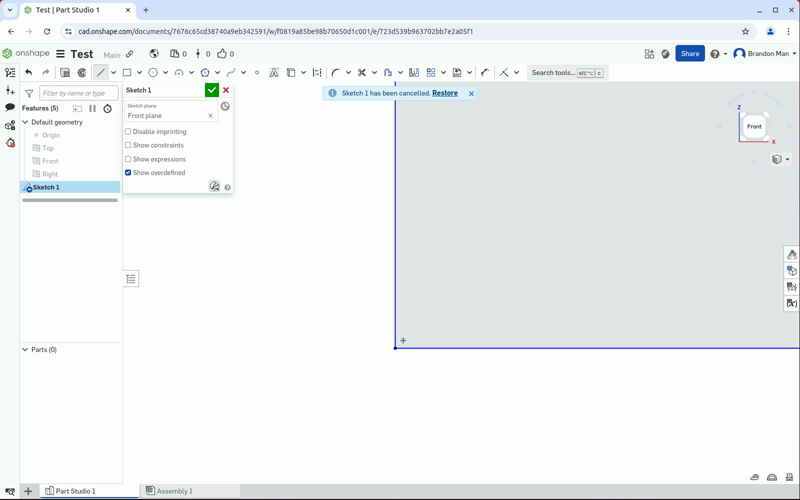
scroll(-6)
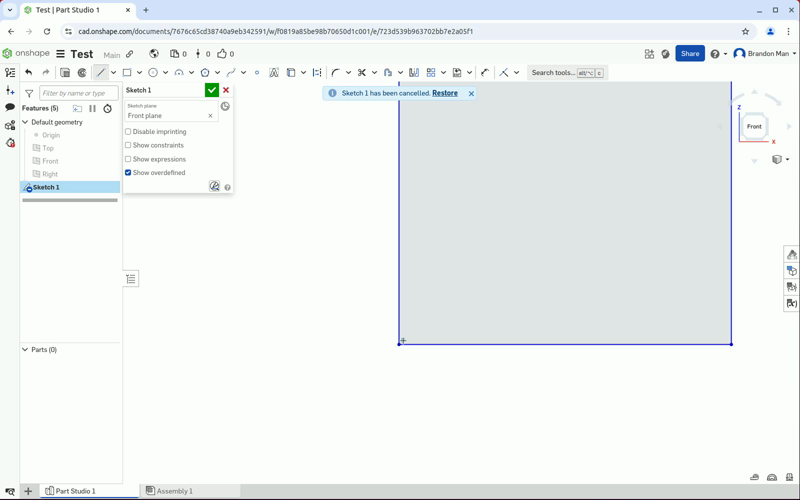
scroll(-6)
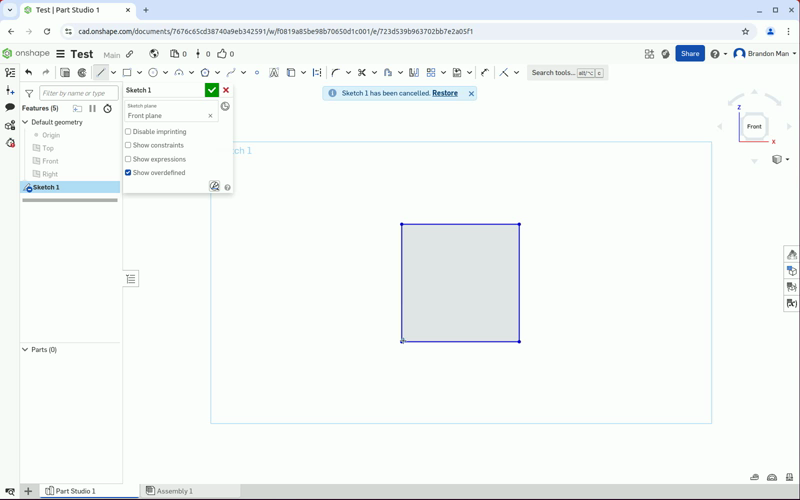
key_up(shift)
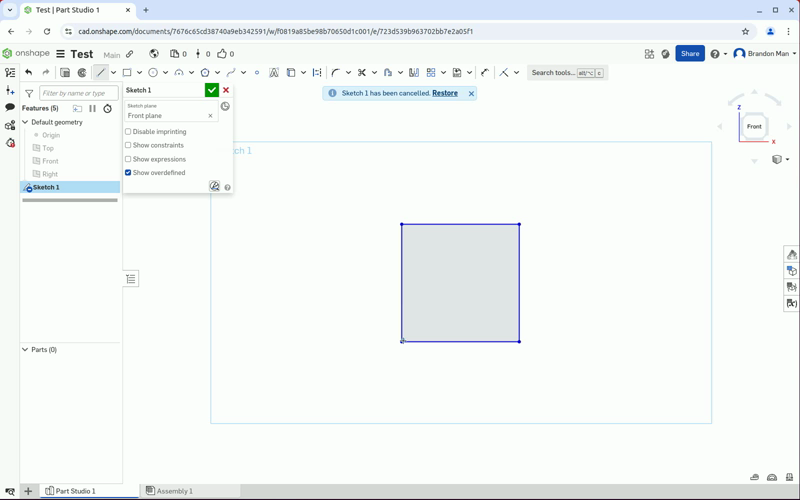
key_down(shift)
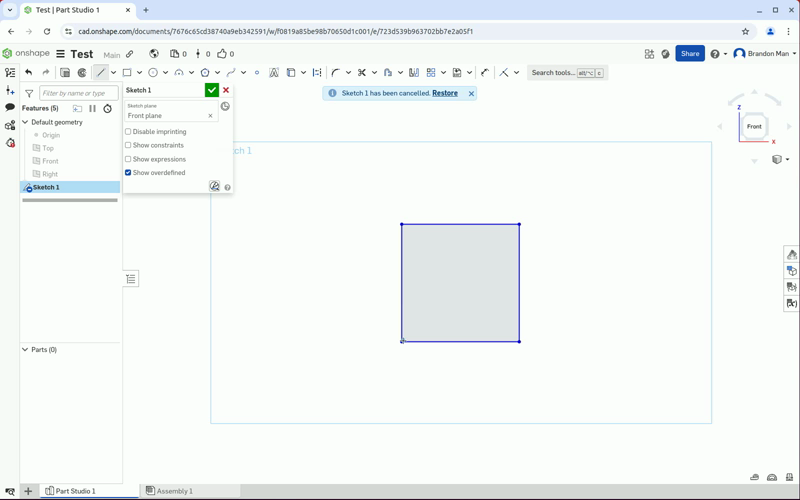
mouse_move(518, 340)
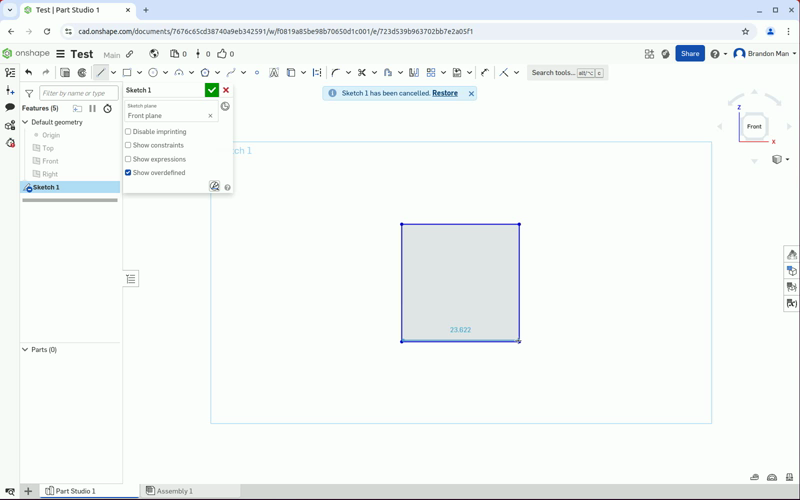
scroll(6)
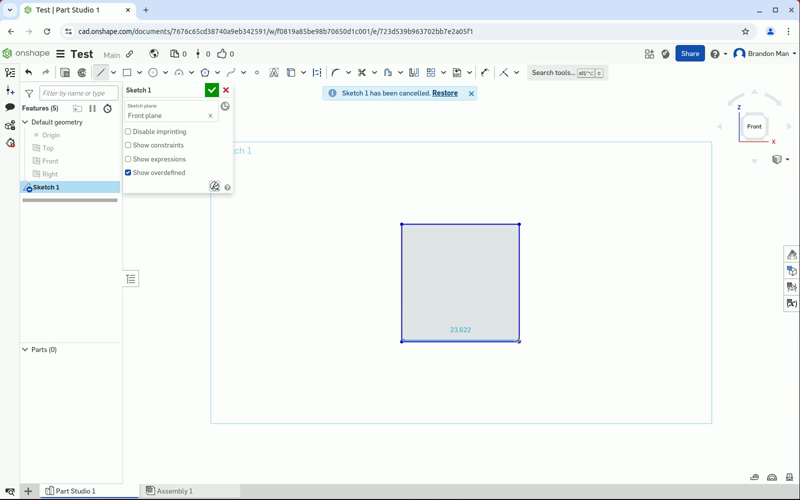
scroll(6)
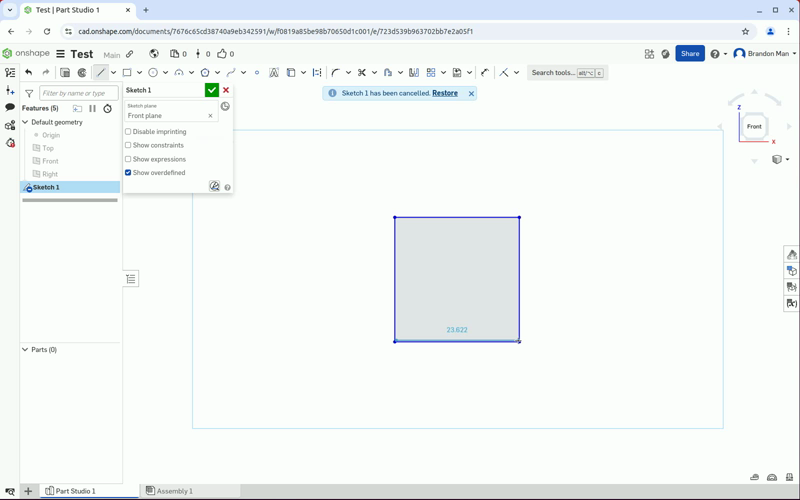
scroll(6)
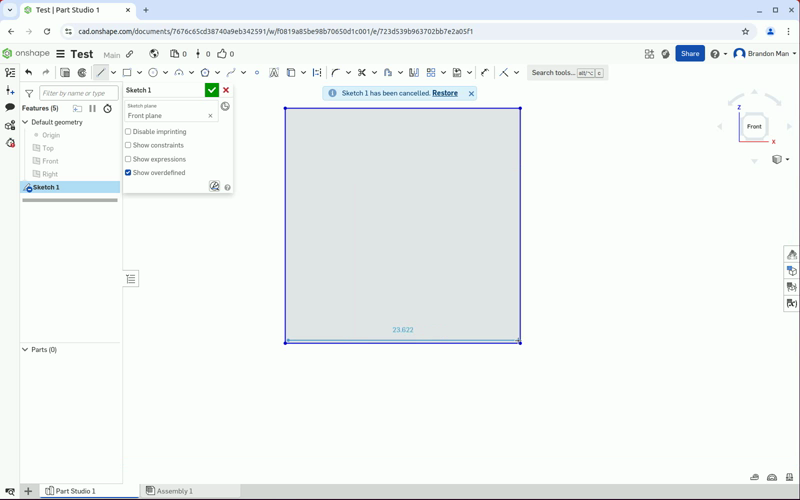
scroll(6)
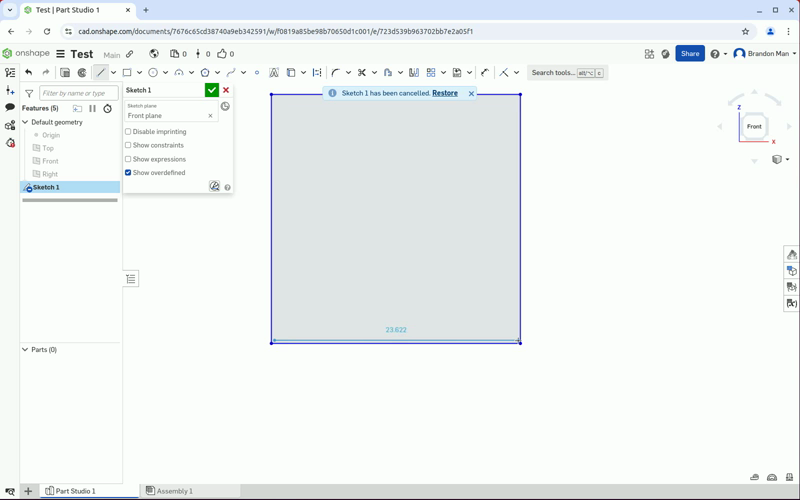
scroll(6)
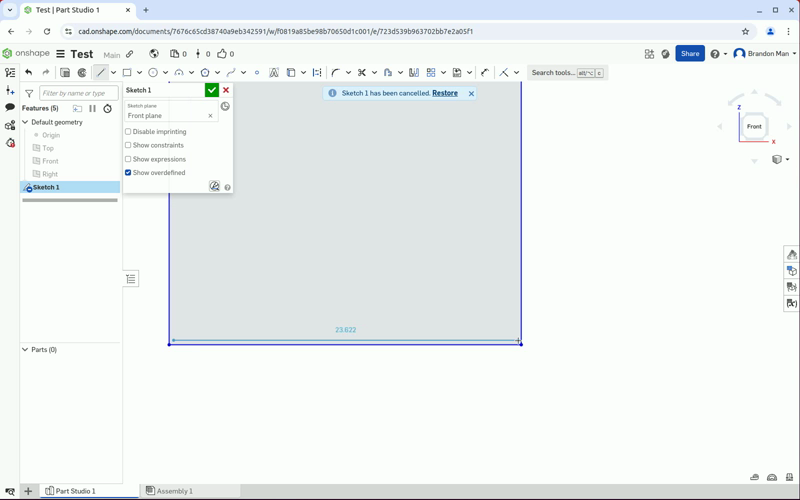
scroll(6)
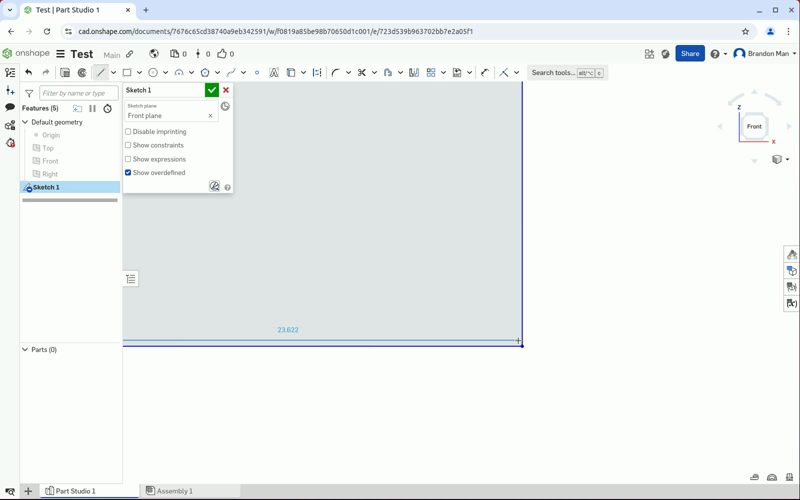
scroll(6)
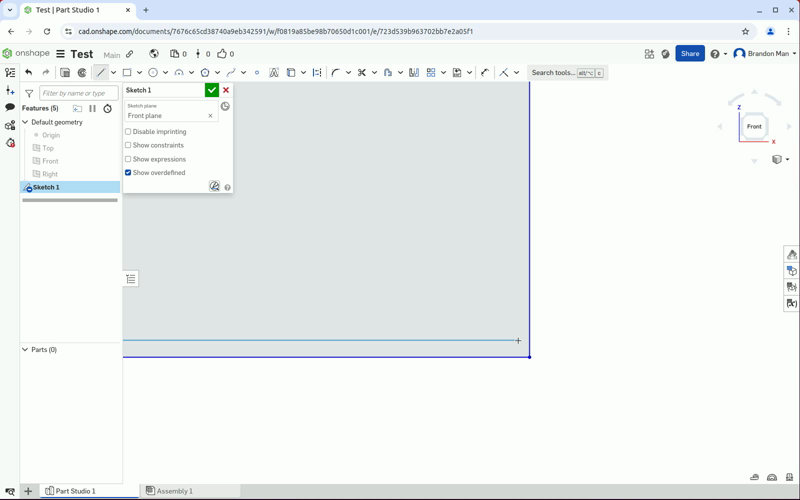
click(518, 340)
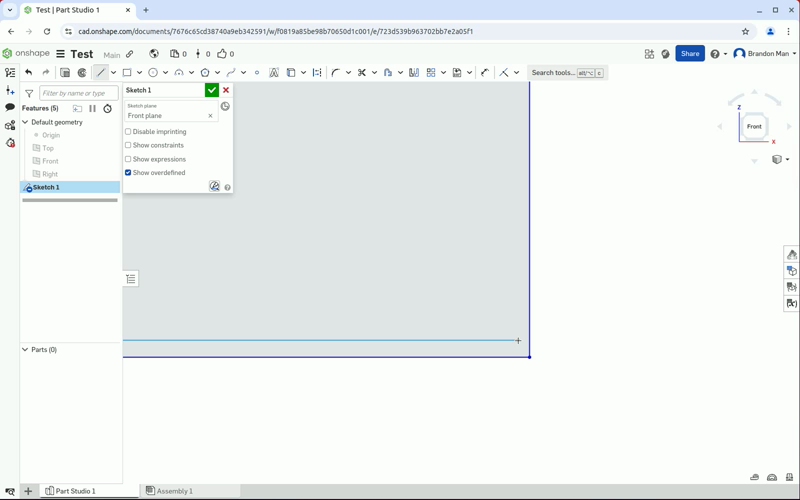
scroll(-6)
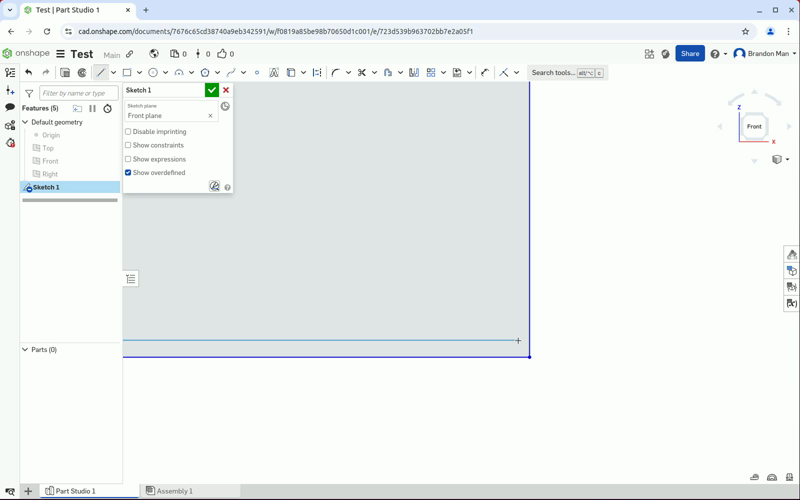
scroll(-6)
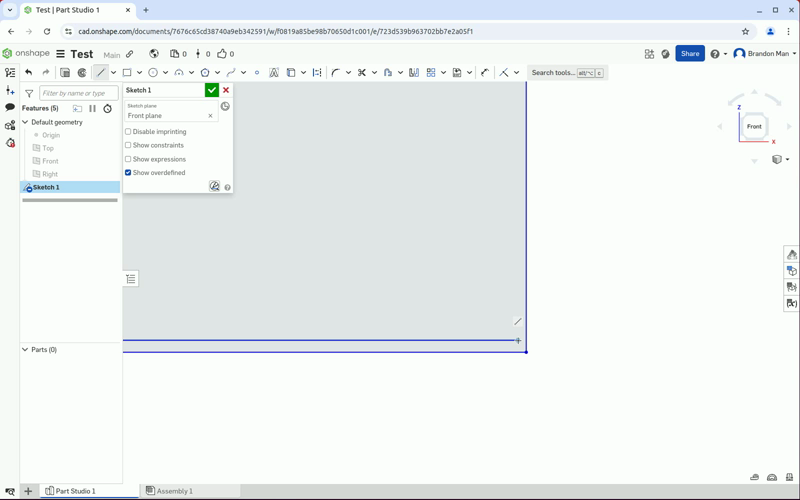
scroll(-6)
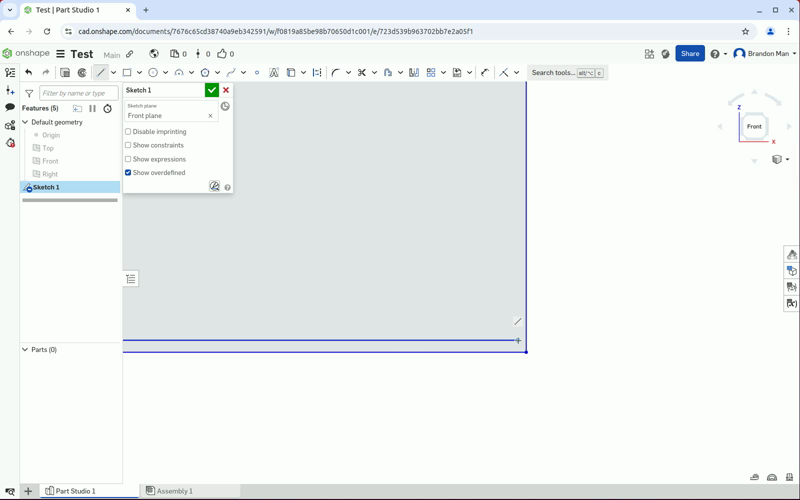
scroll(-6)
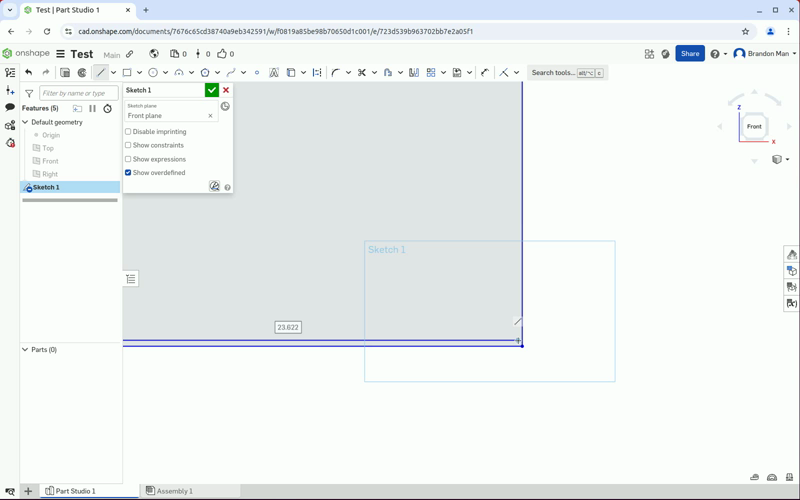
scroll(-6)
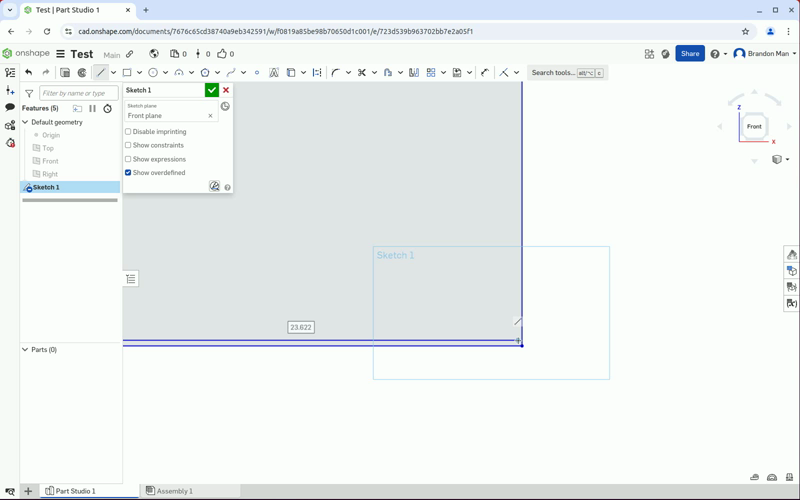
scroll(-6)
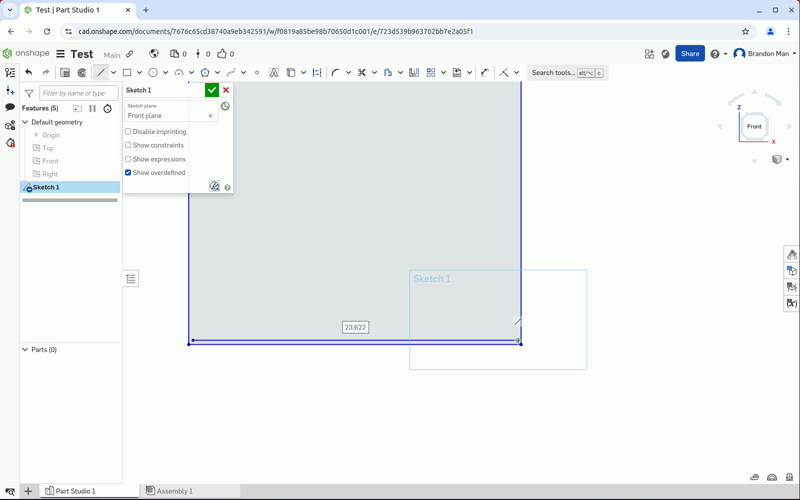
scroll(-6)
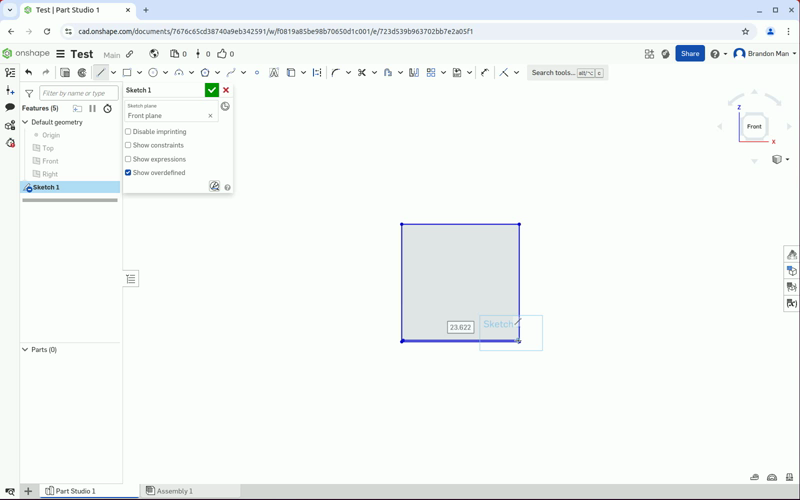
key_up(shift)
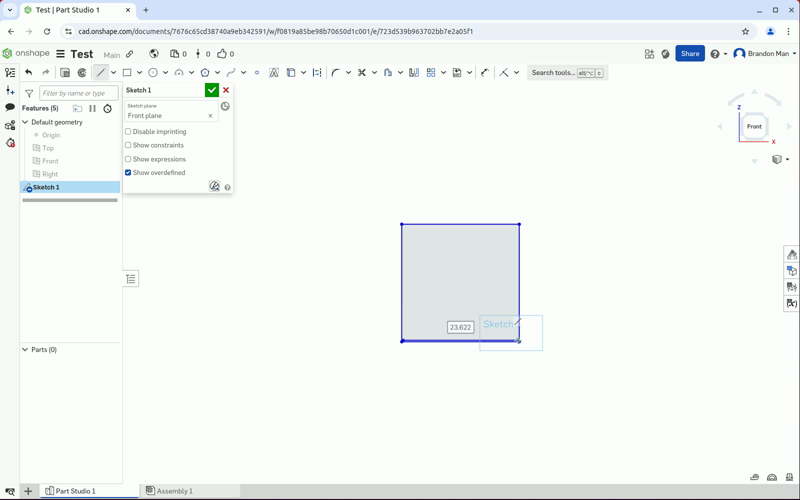
key_down(shift)
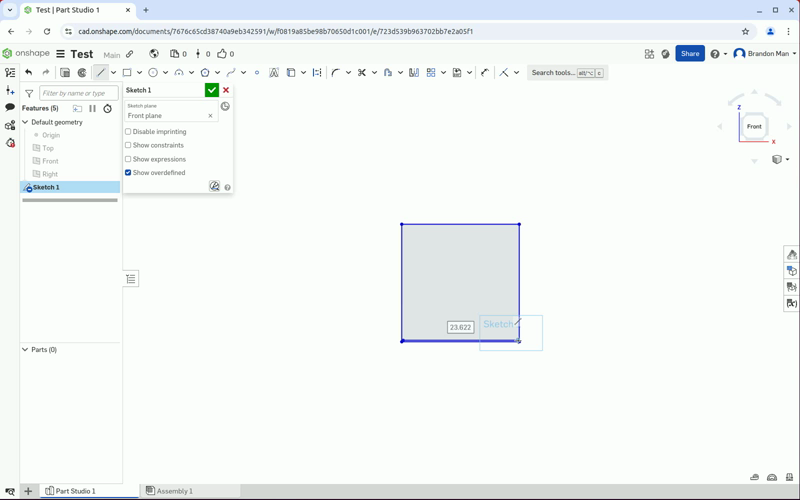
mouse_move(518, 225)
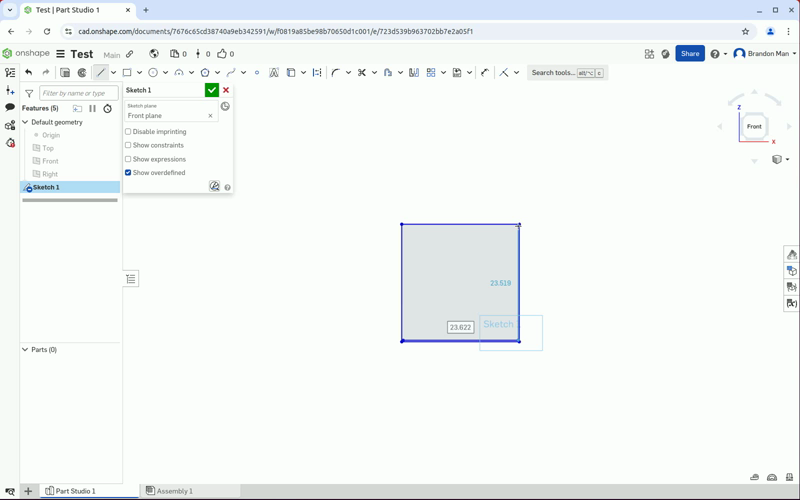
scroll(6)
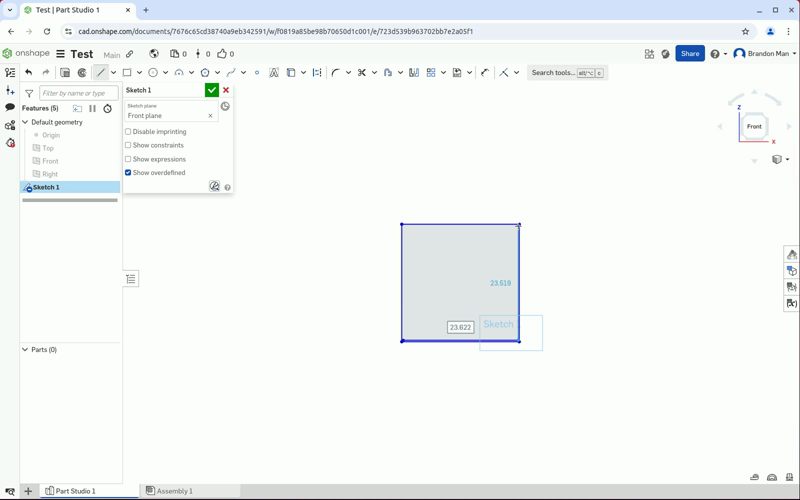
scroll(6)
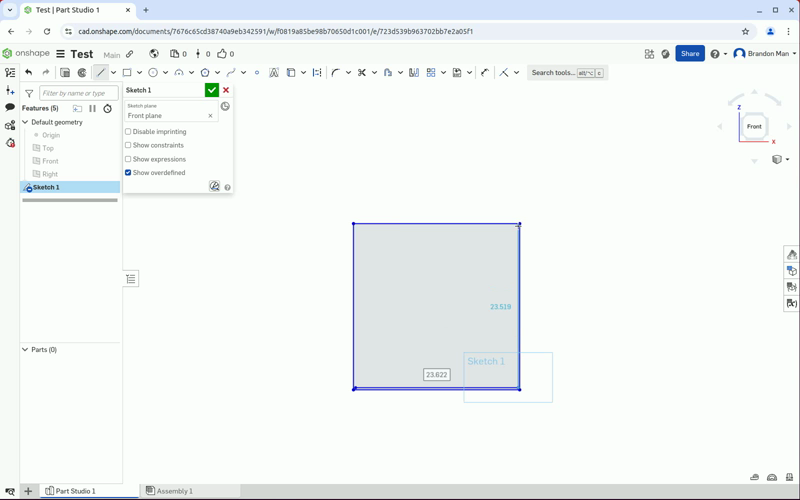
scroll(6)
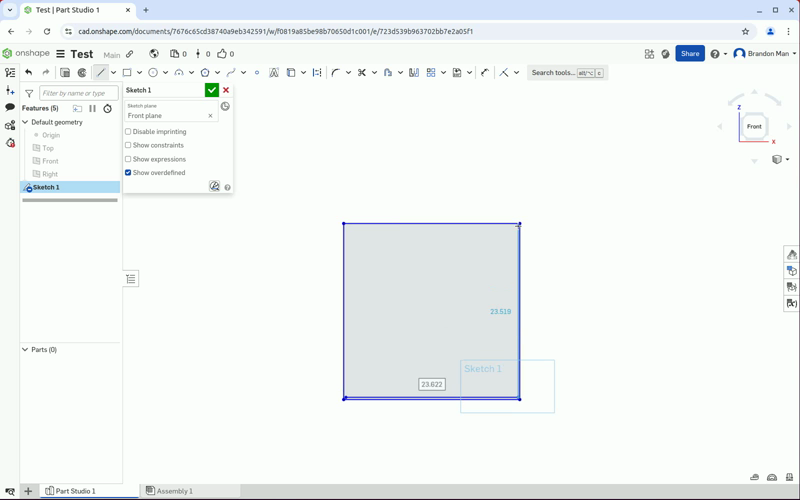
scroll(6)
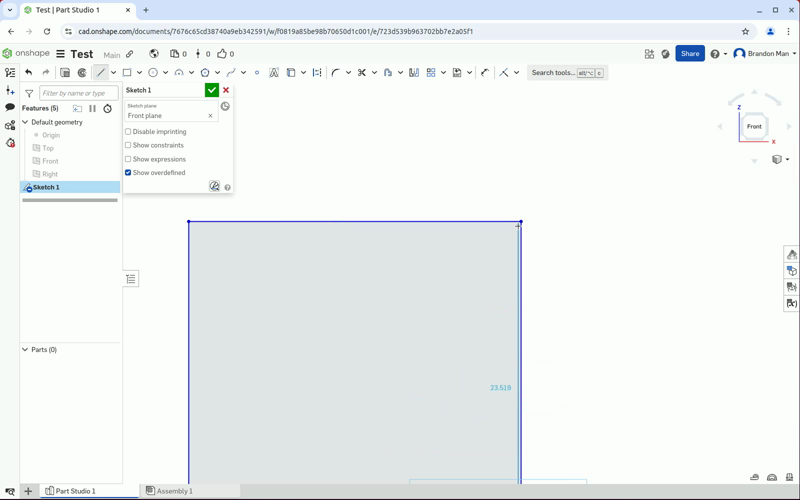
scroll(6)
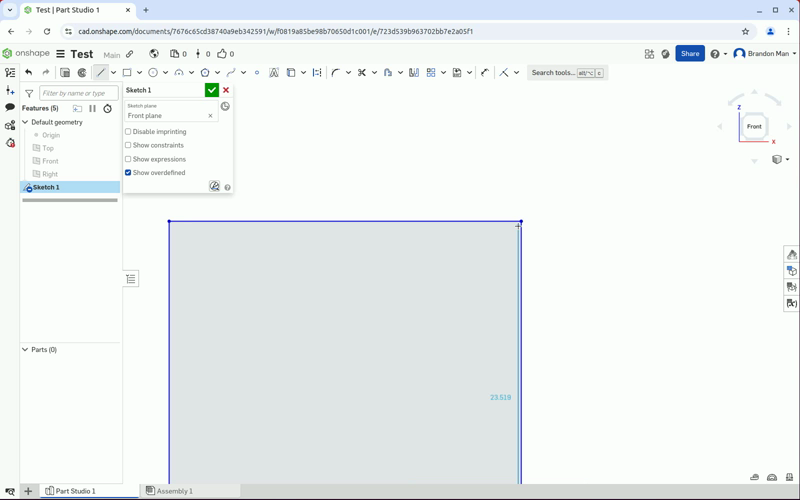
scroll(6)
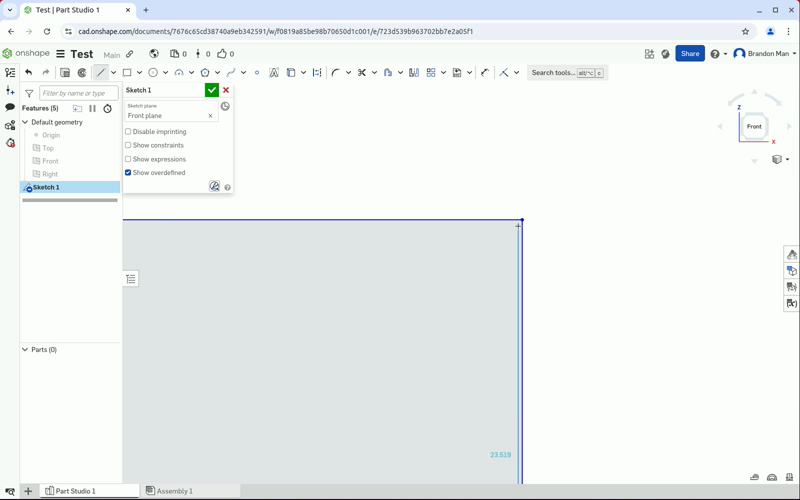
scroll(6)
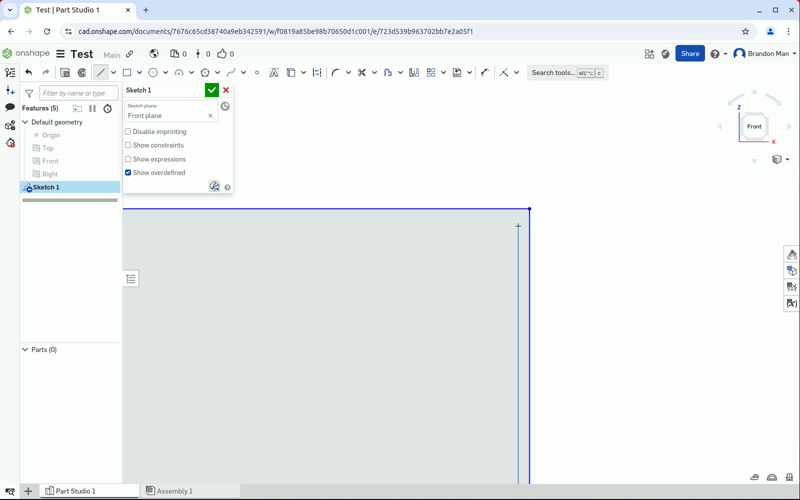
click(518, 225)
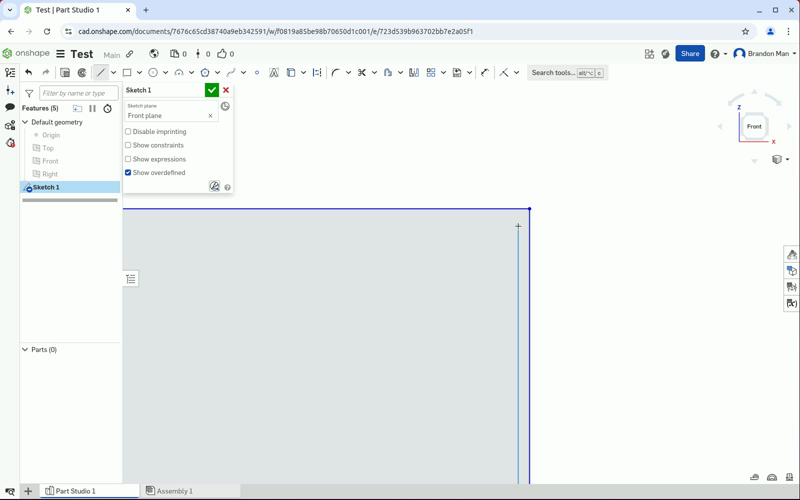
scroll(-6)
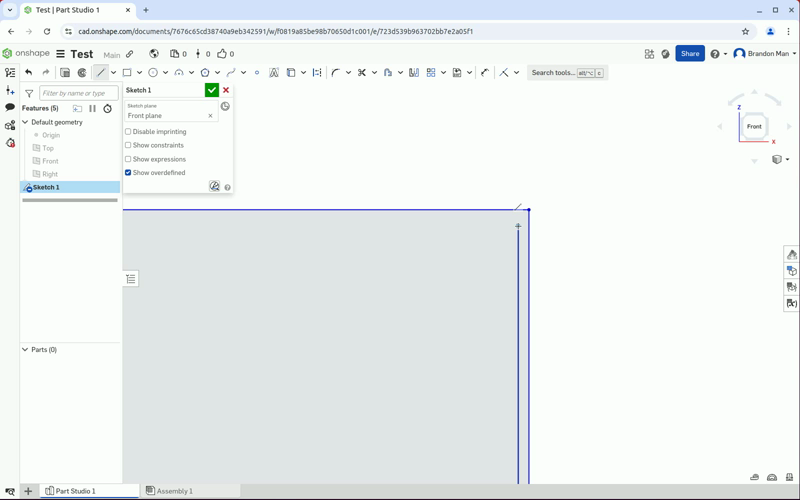
scroll(-6)
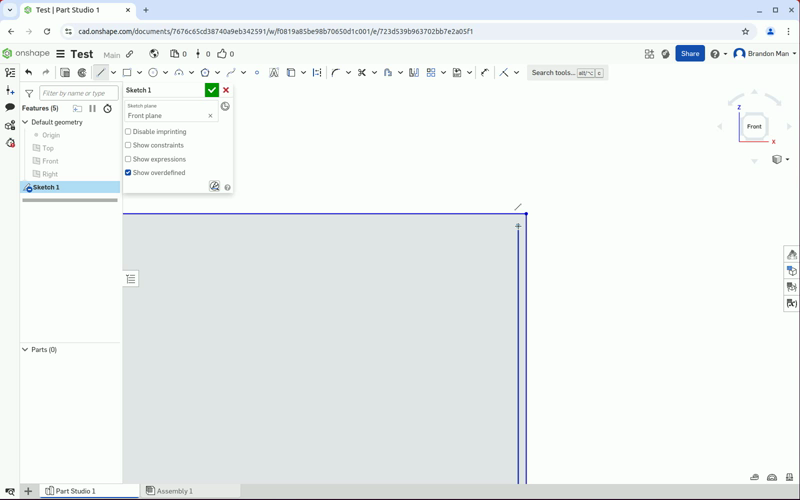
scroll(-6)
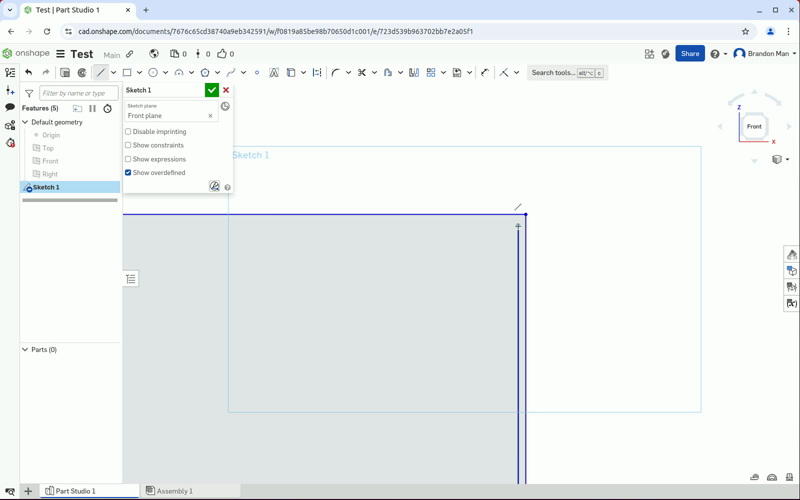
scroll(-6)
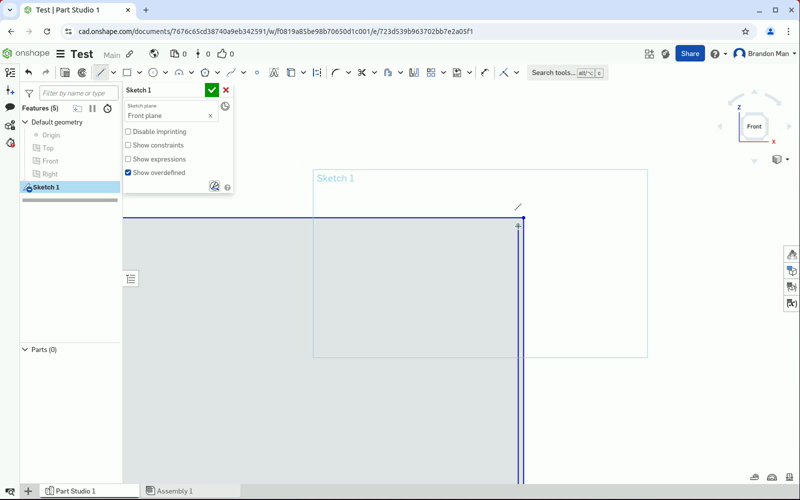
scroll(-6)
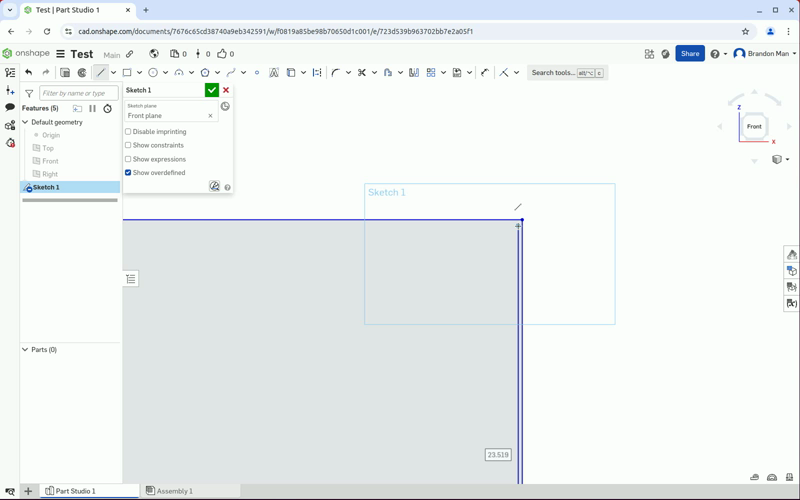
scroll(-6)
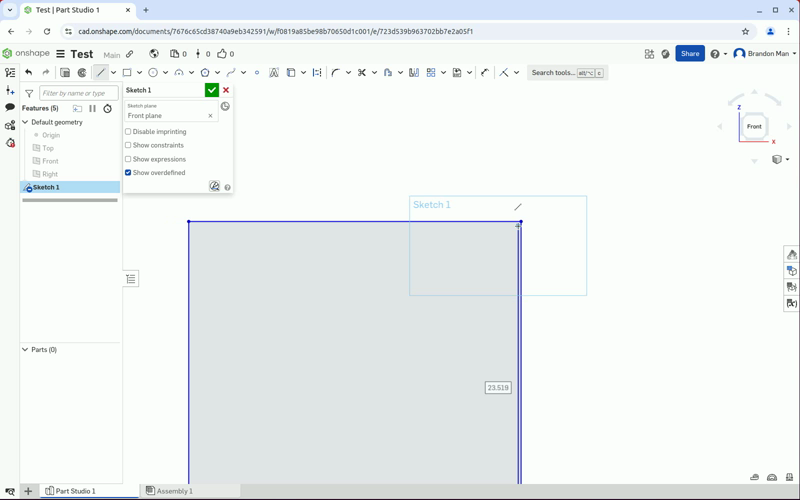
scroll(-6)
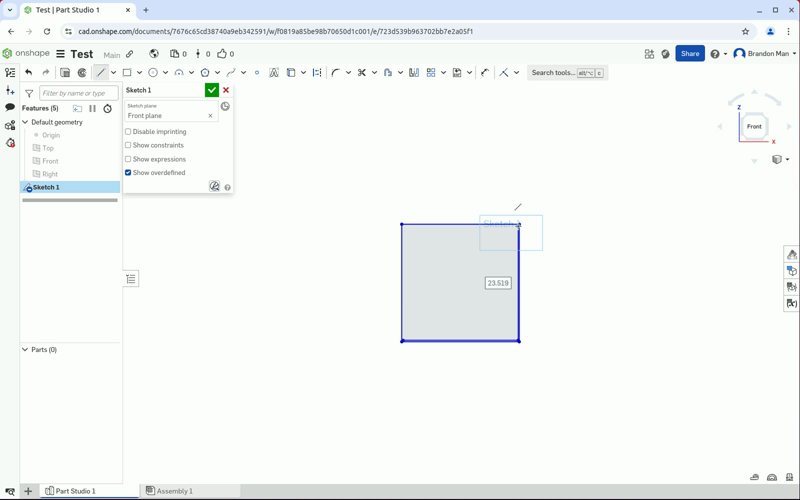
key_up(shift)
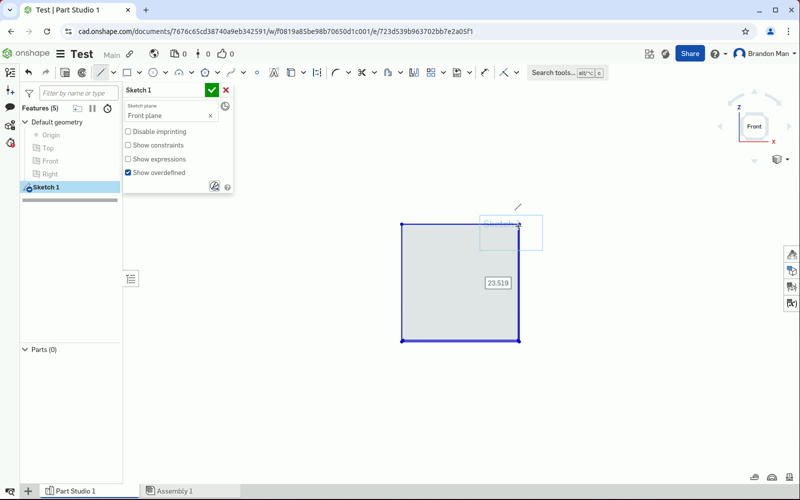
key_down(shift)
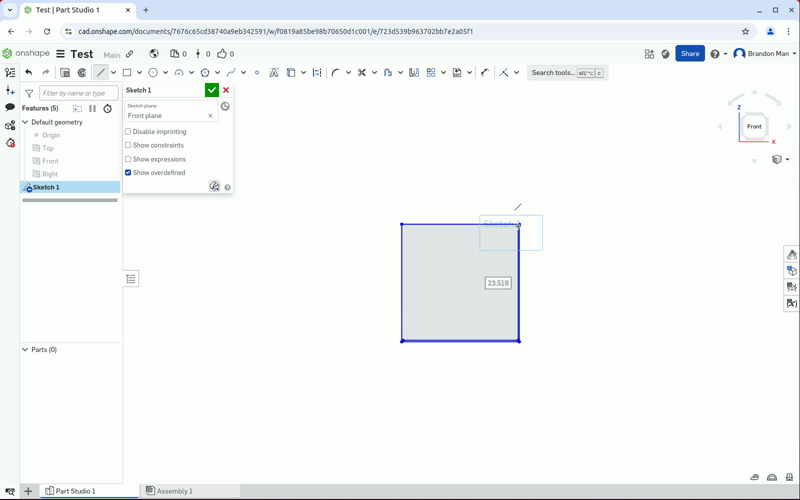
mouse_move(403, 225)
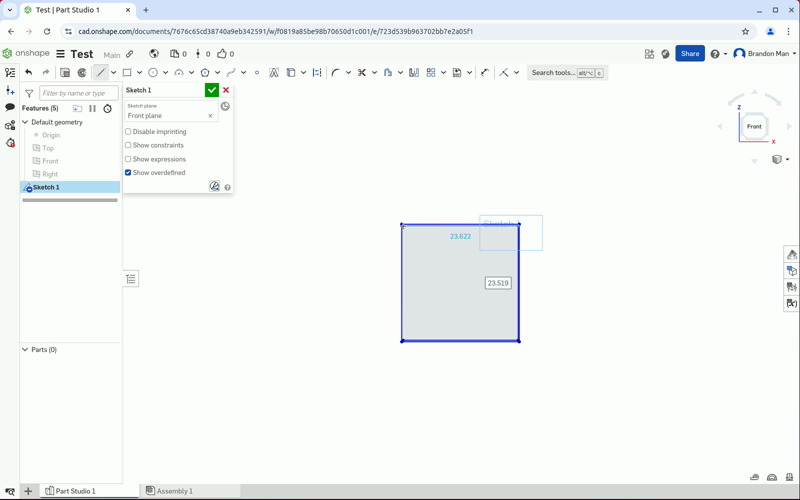
scroll(6)
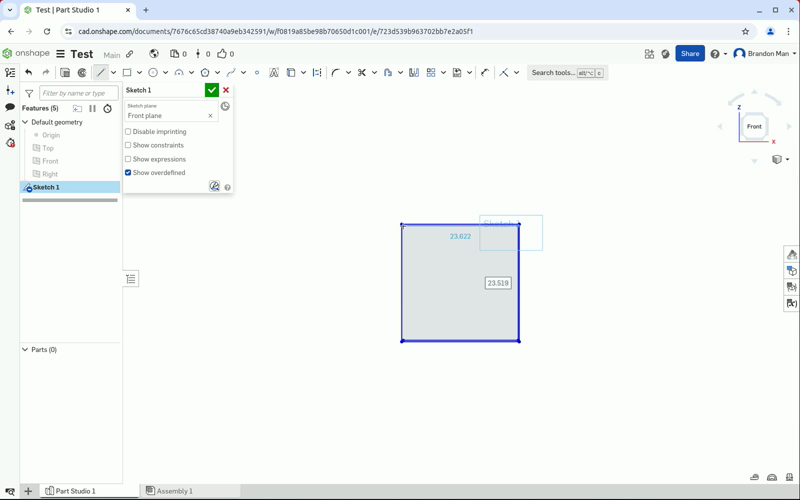
scroll(6)
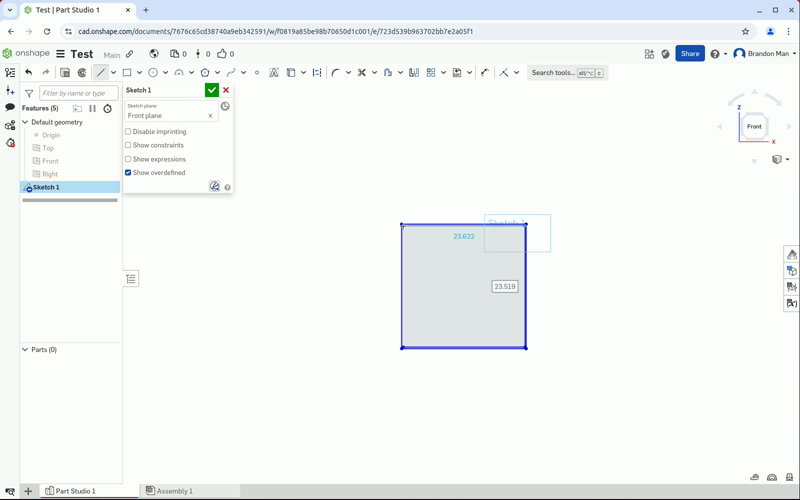
scroll(6)
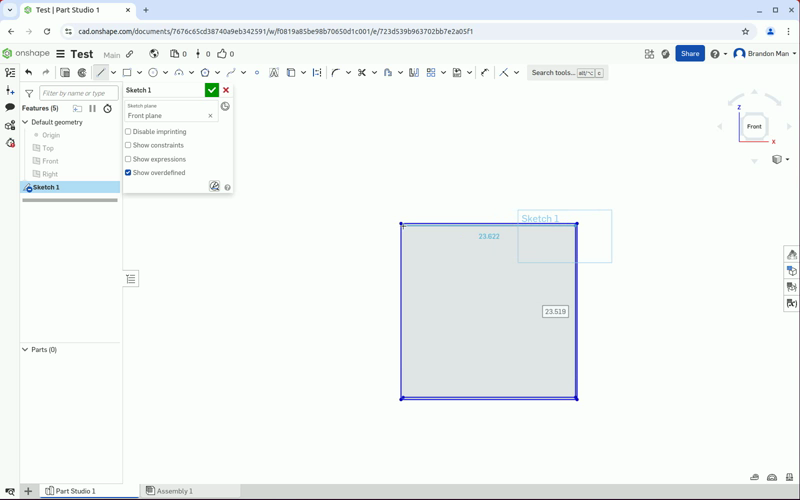
scroll(6)
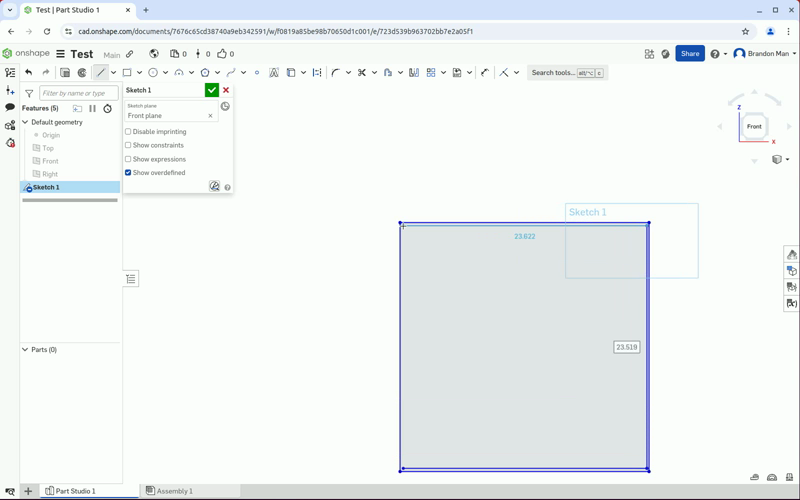
scroll(6)
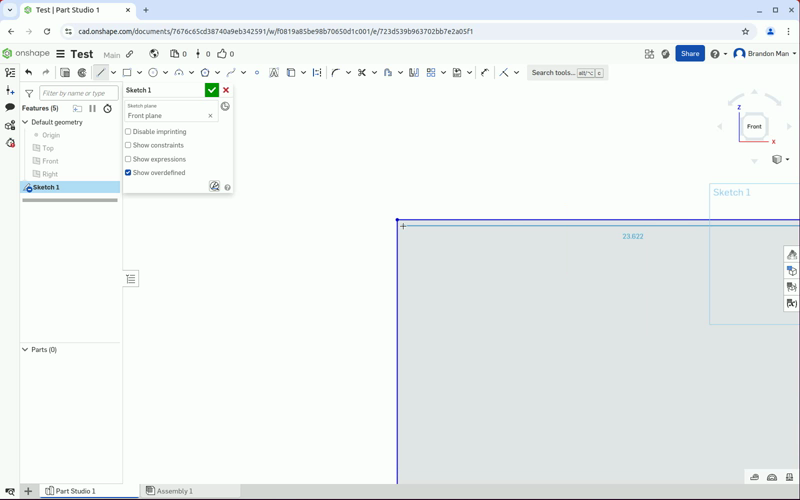
scroll(6)
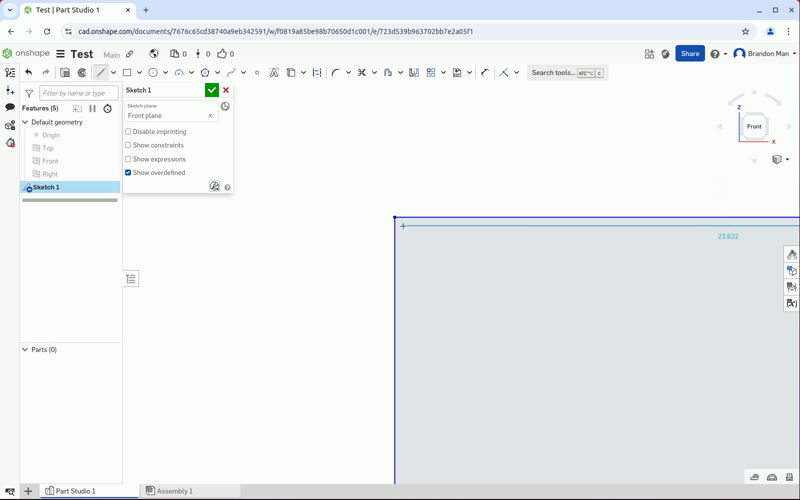
scroll(6)
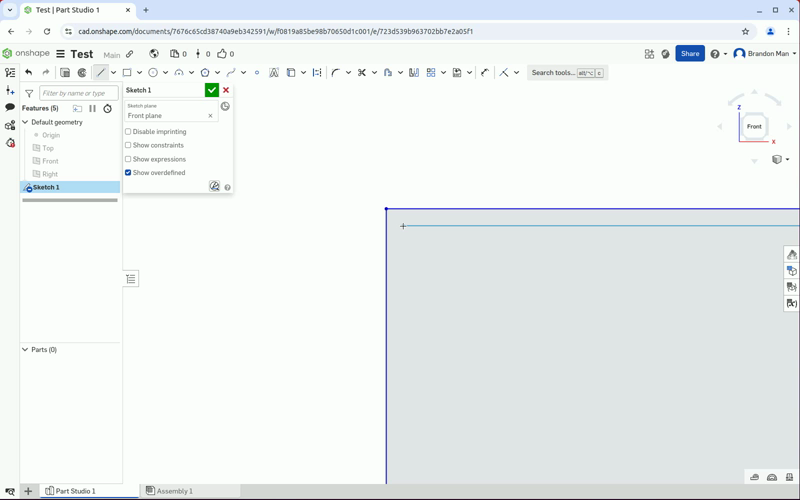
click(403, 225)
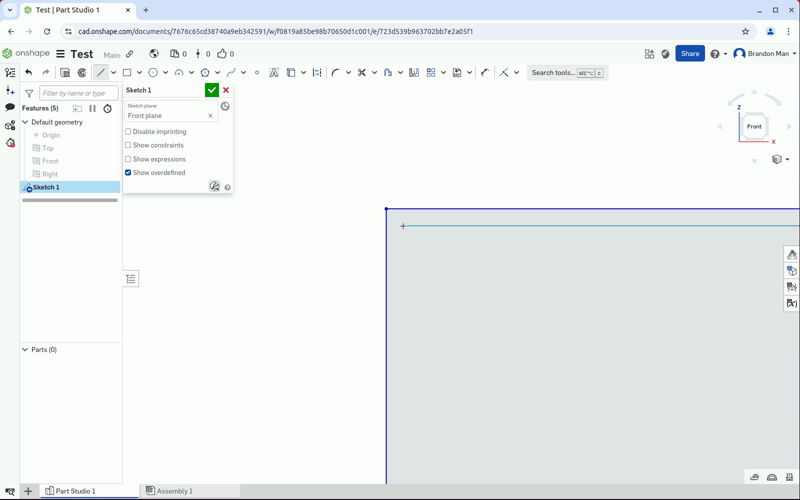
scroll(-6)
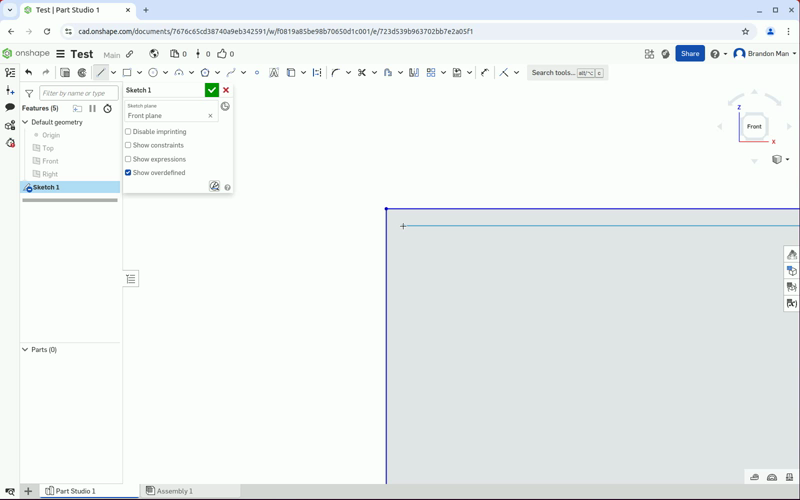
scroll(-6)
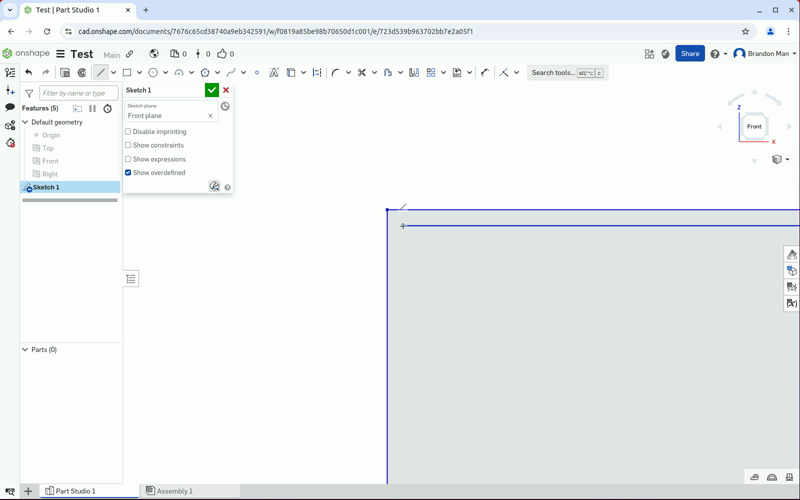
scroll(-6)
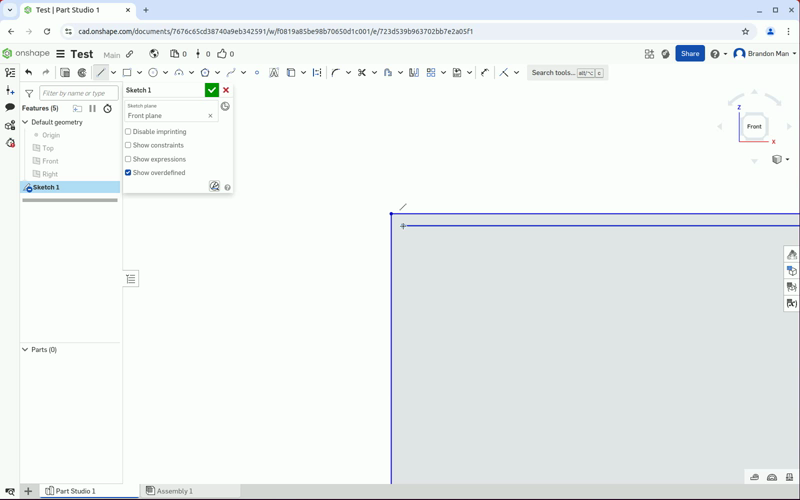
scroll(-6)
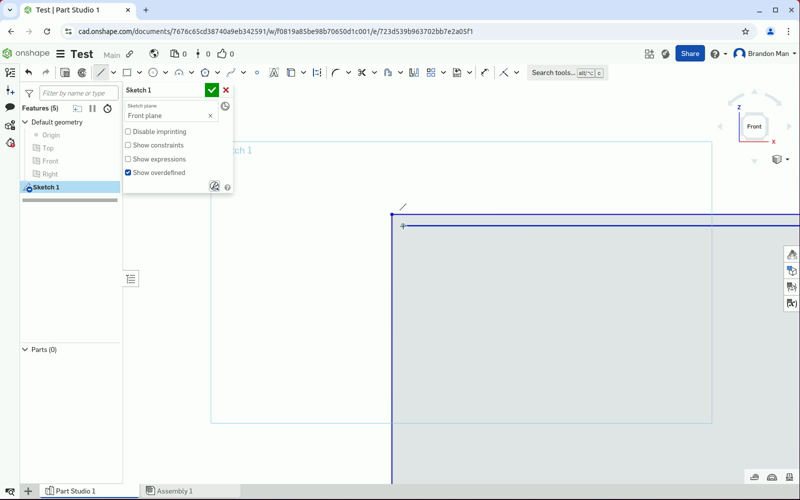
scroll(-6)
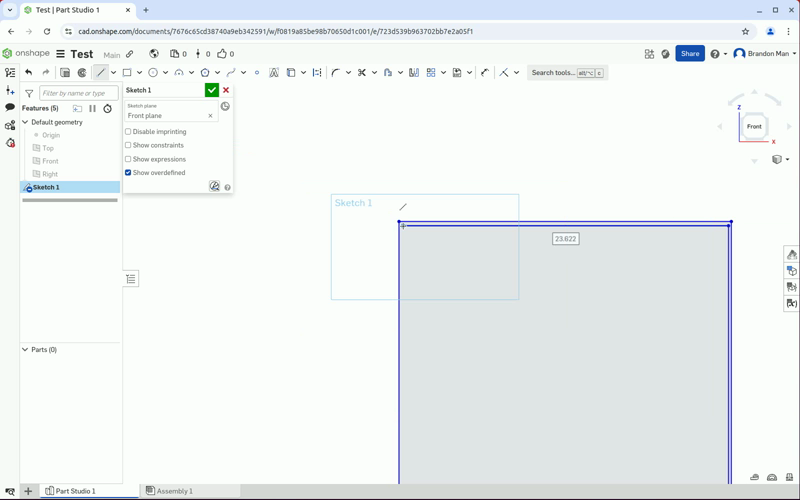
scroll(-6)
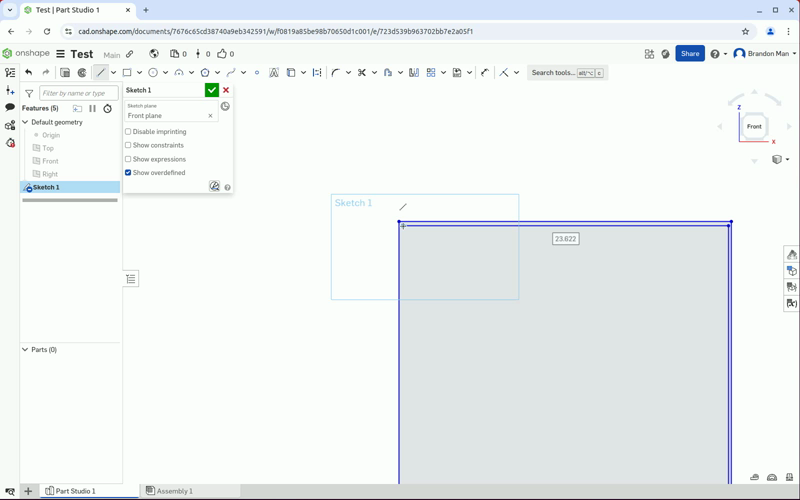
scroll(-6)
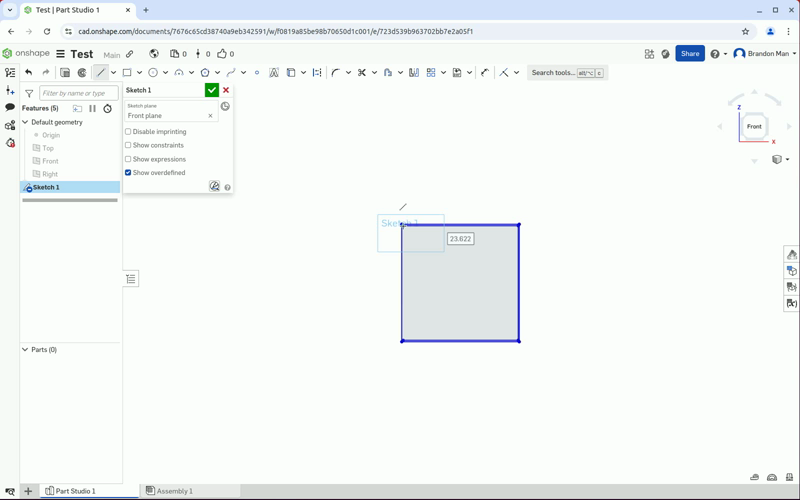
key_up(shift)
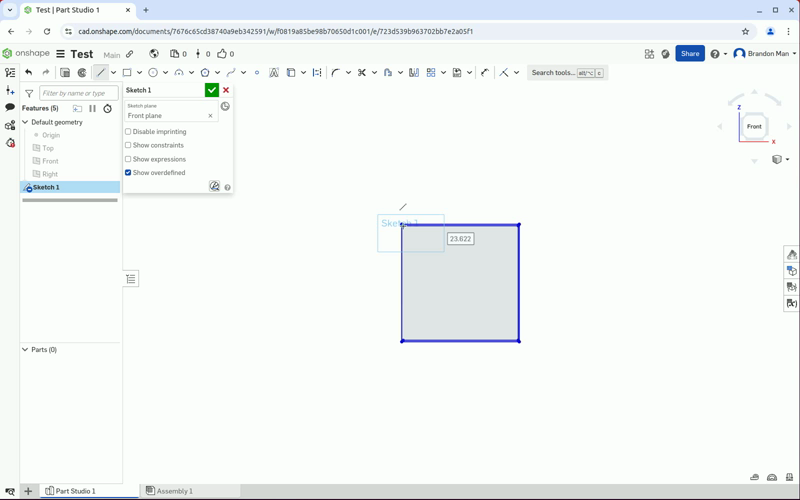
key_down(shift)
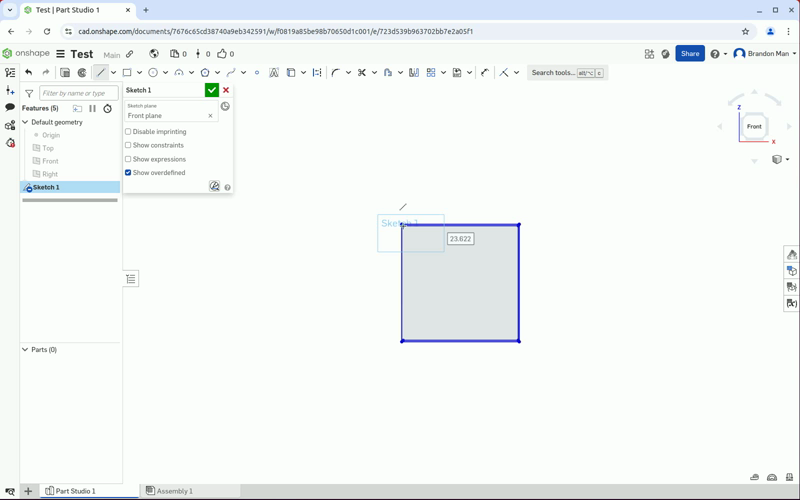
mouse_move(403, 340)
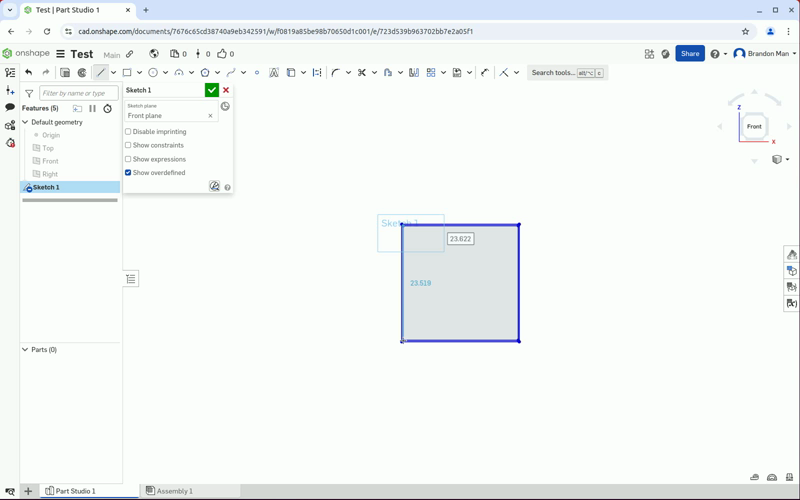
scroll(6)
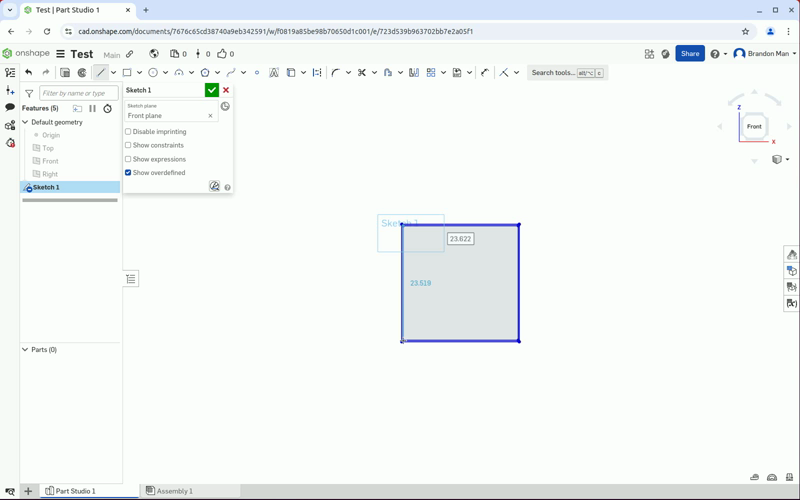
scroll(6)
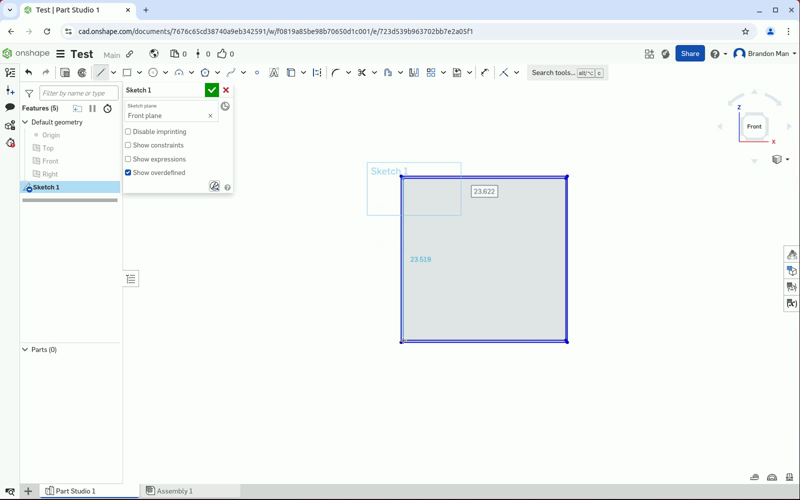
scroll(6)
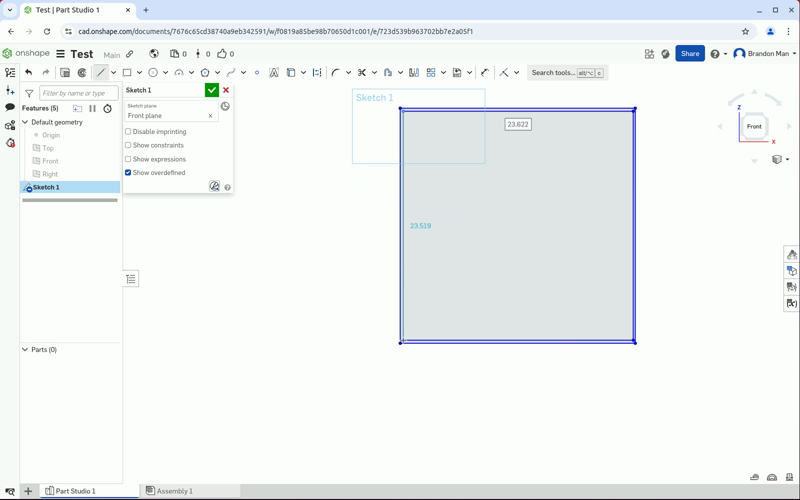
scroll(6)
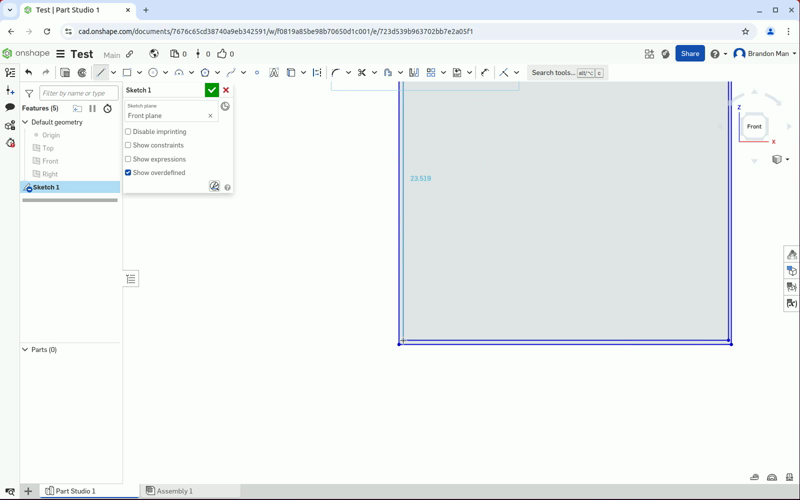
scroll(6)
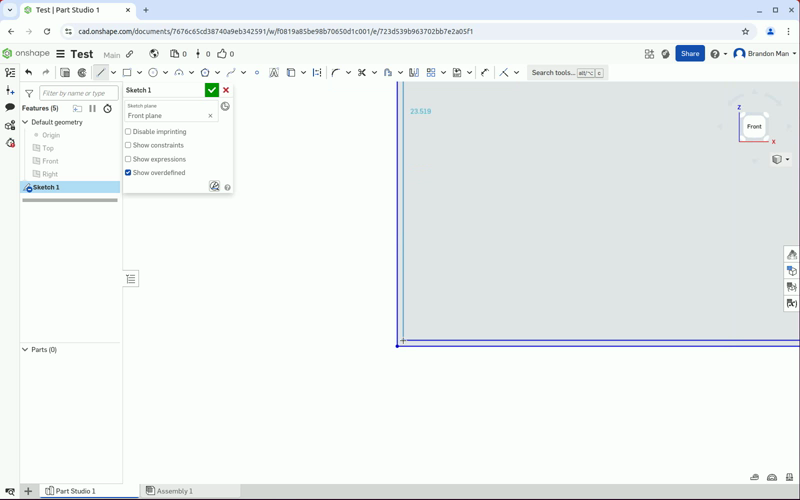
scroll(6)
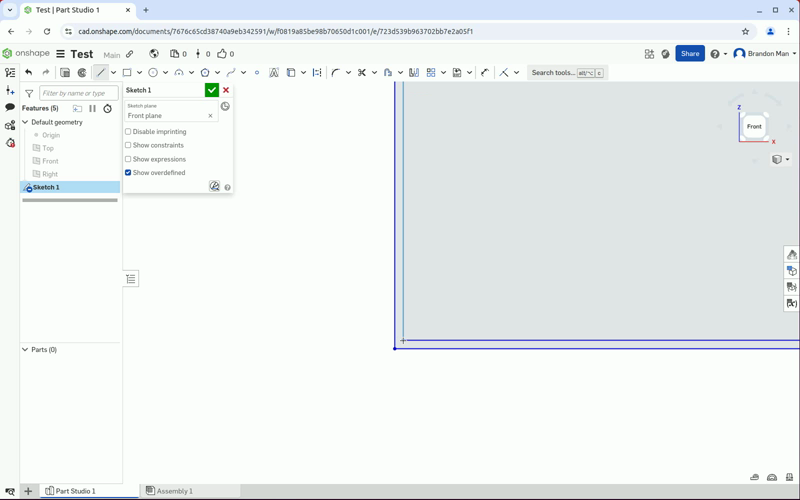
scroll(6)
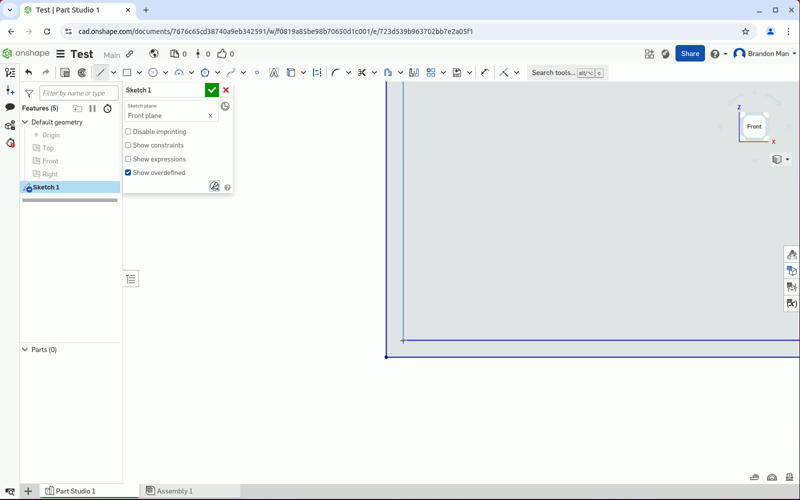
key_up(shift)
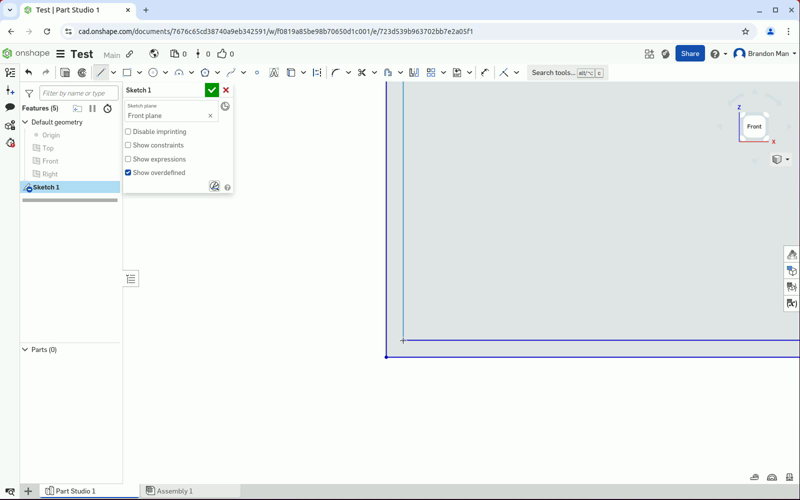
click(403, 340)
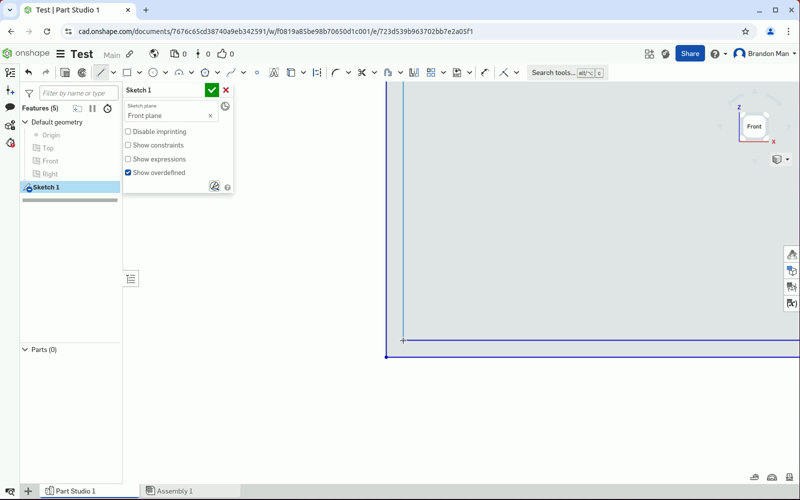
scroll(-6)
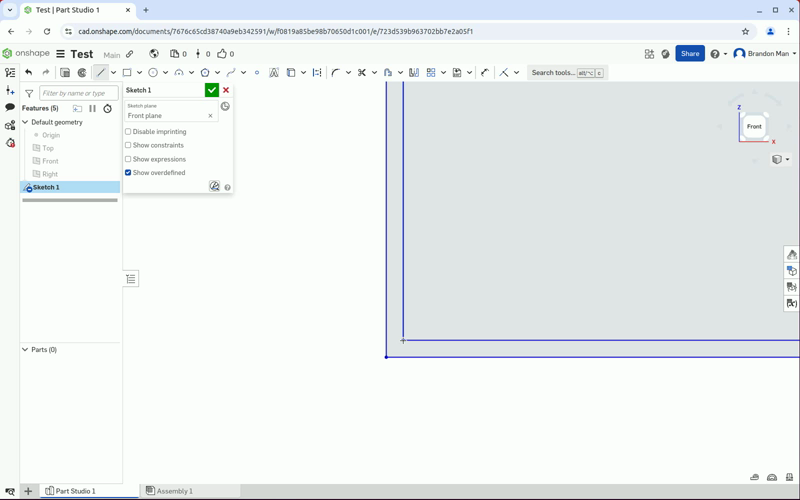
scroll(-6)
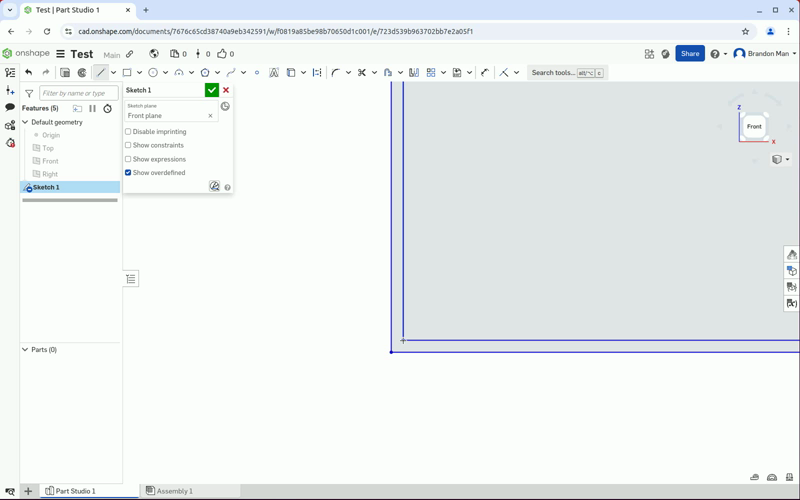
scroll(-6)
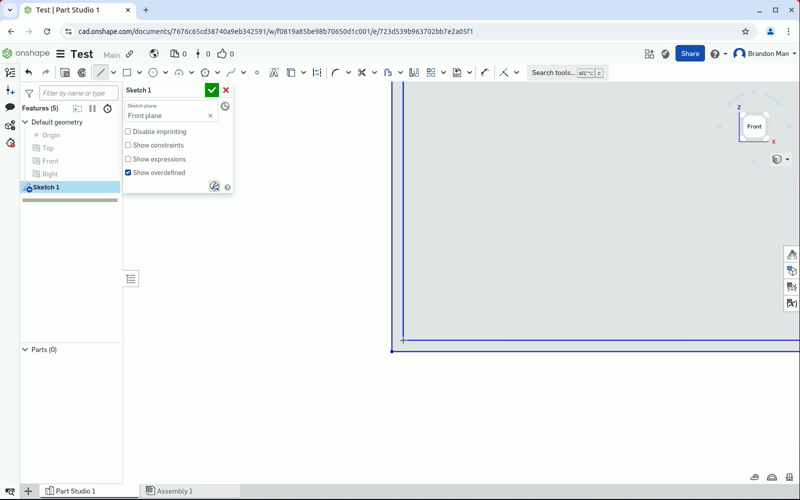
scroll(-6)
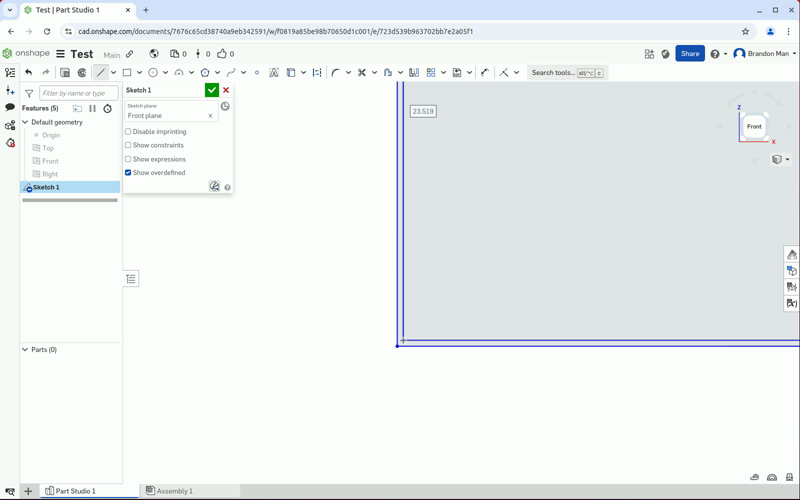
scroll(-6)
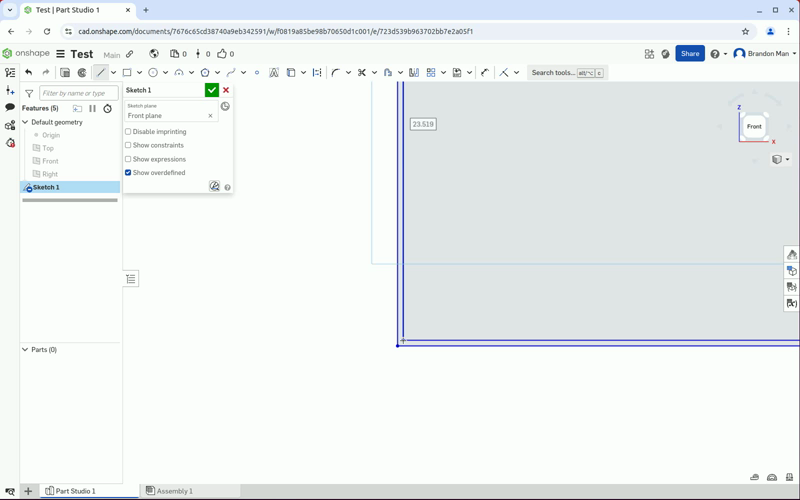
scroll(-6)
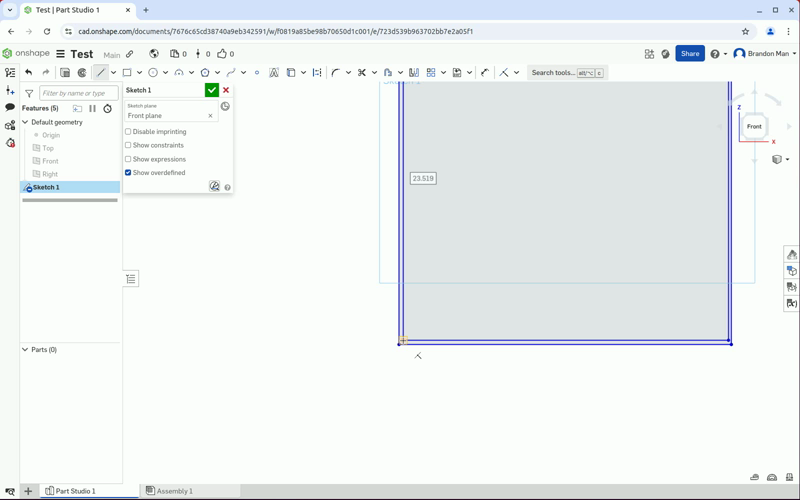
scroll(-6)
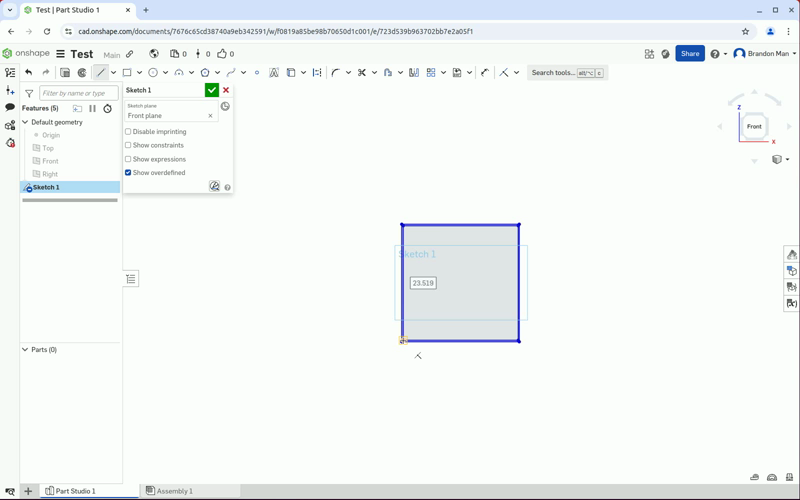
key(esc)
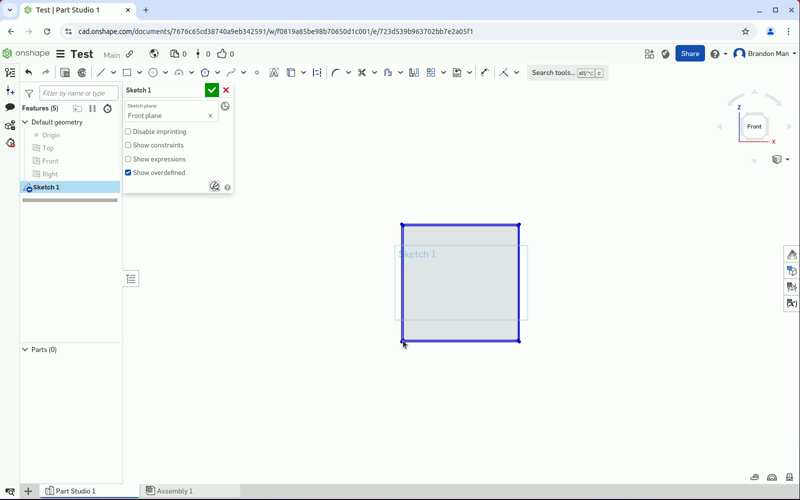
mouse_move(457, 340)
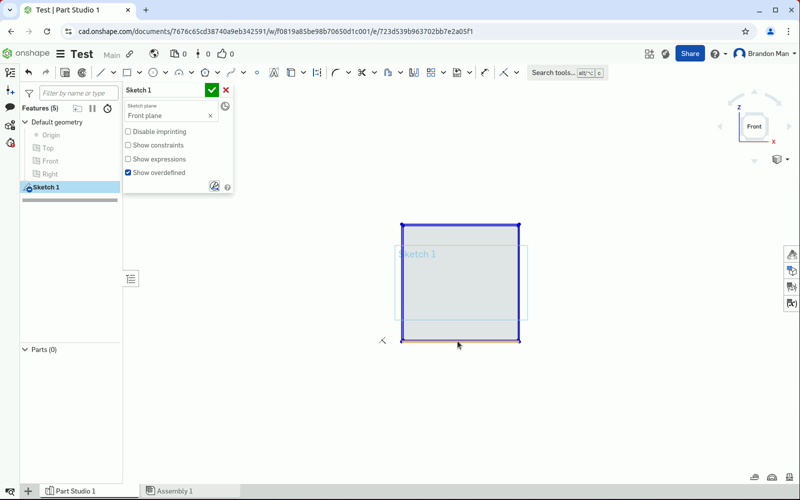
scroll(6)
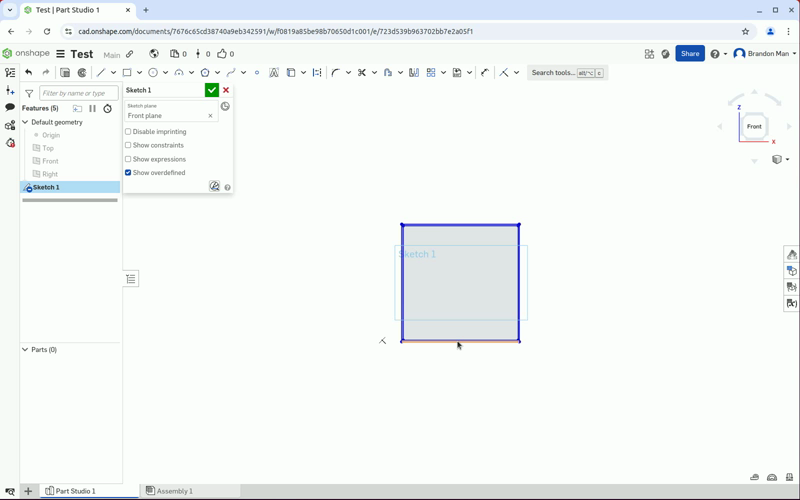
scroll(6)
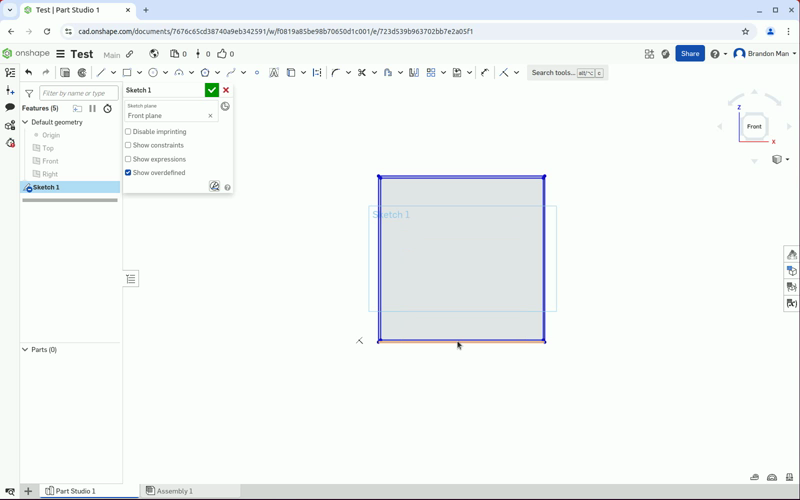
scroll(6)
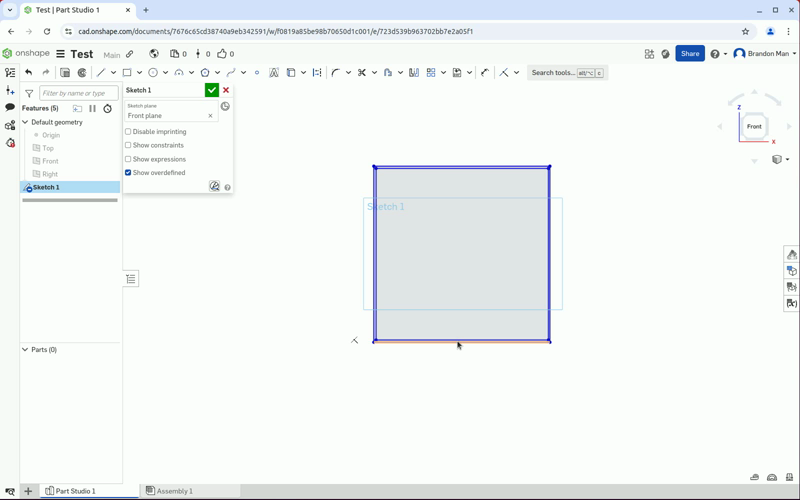
scroll(6)
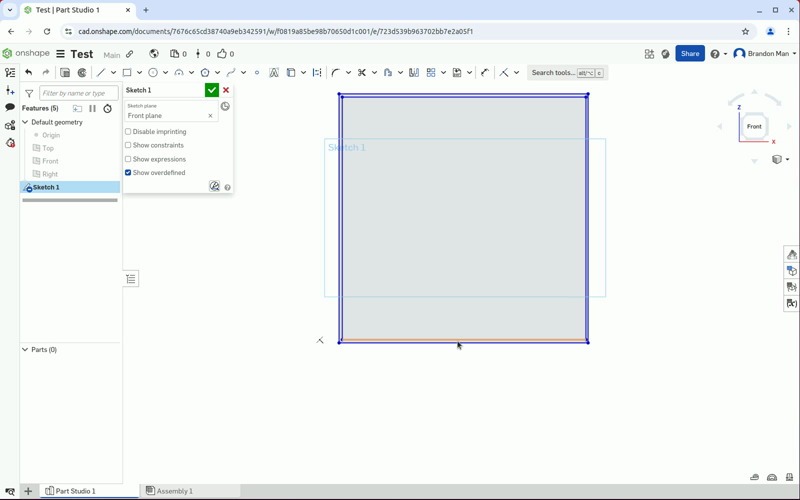
scroll(6)
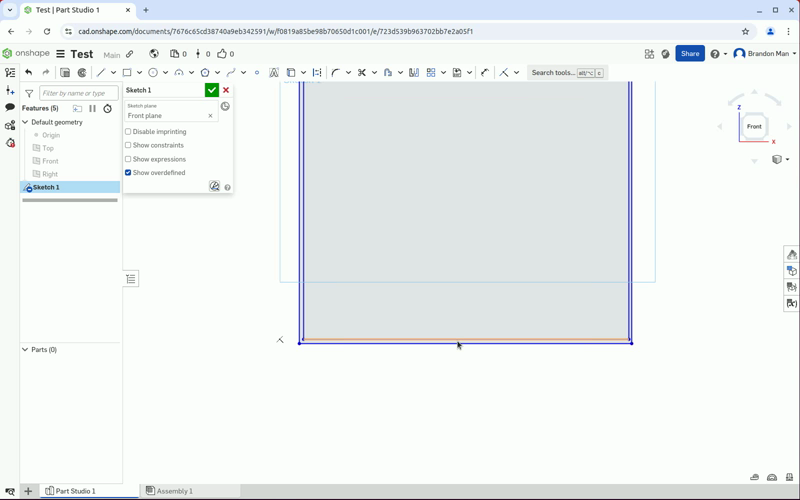
scroll(6)
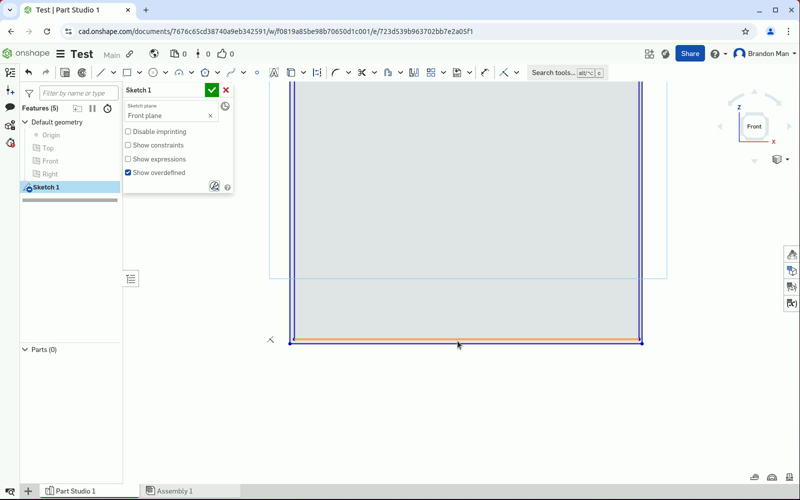
scroll(6)
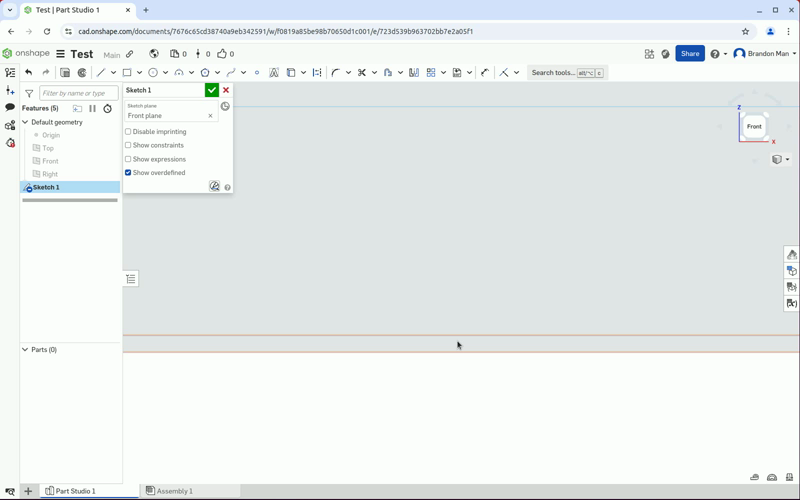
click(457, 340)
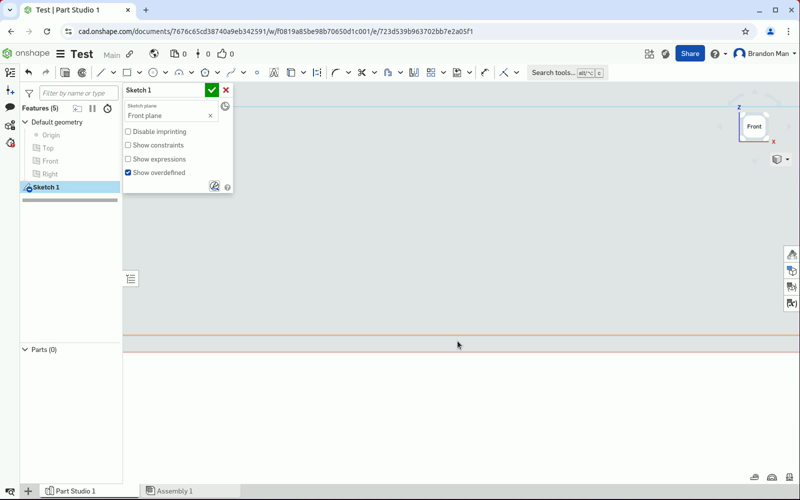
scroll(-6)
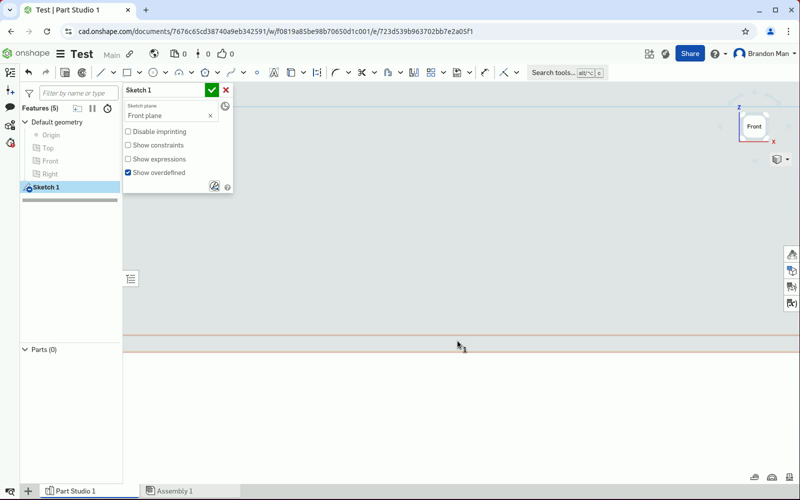
scroll(-6)
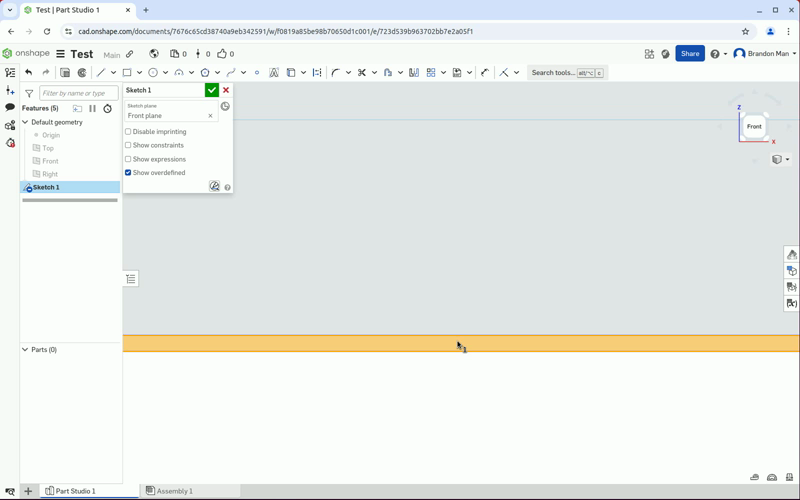
scroll(-6)
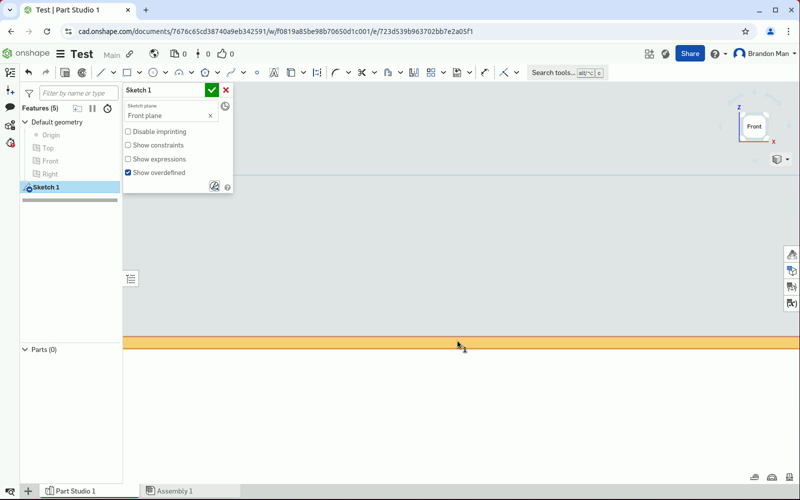
scroll(-6)
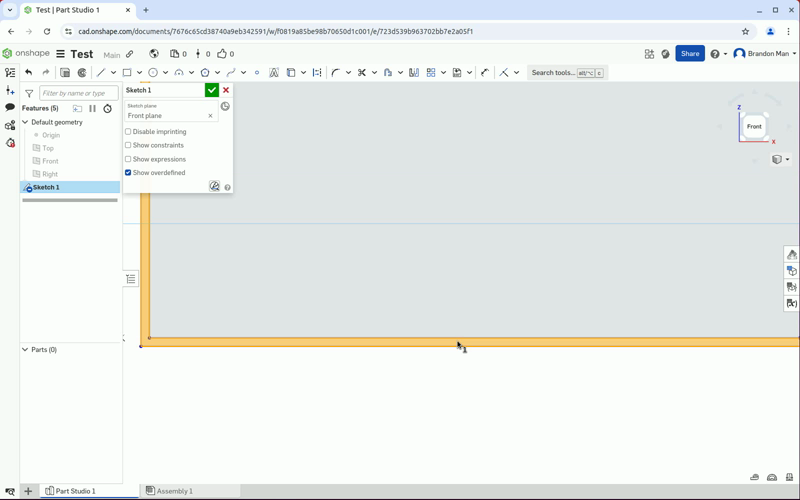
scroll(-6)
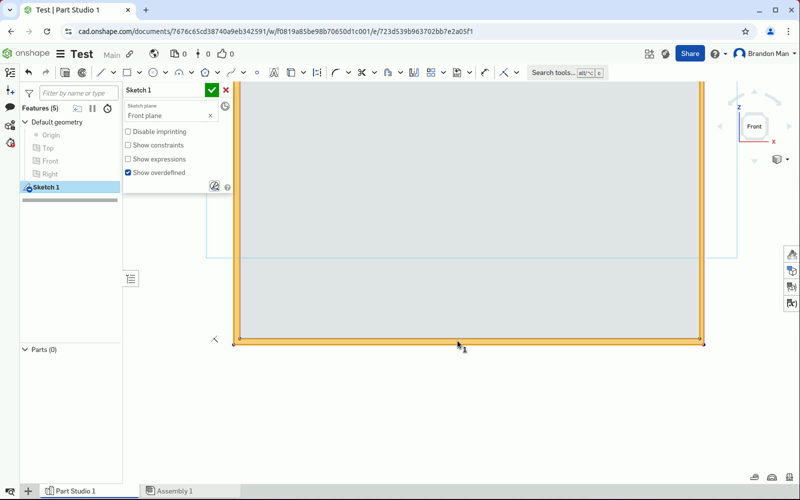
scroll(-6)
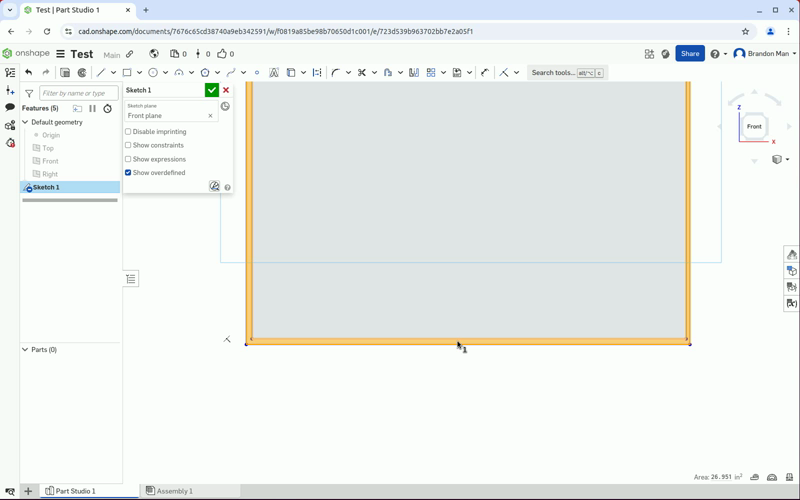
scroll(-6)
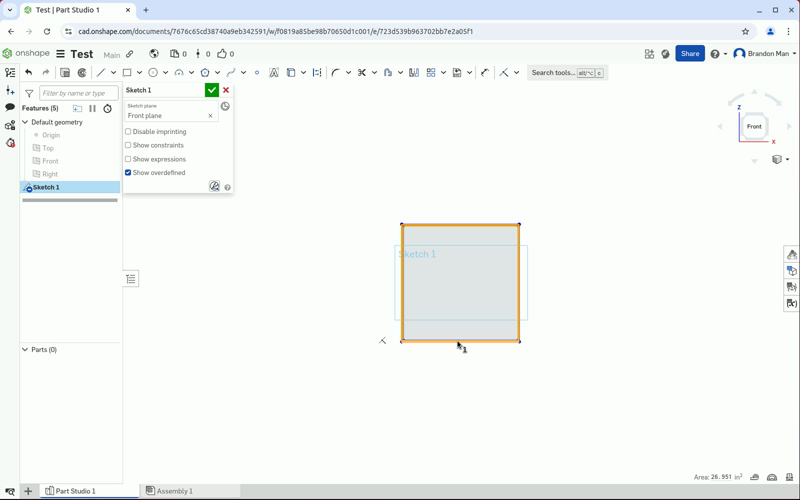
mouse_move(73, 352)
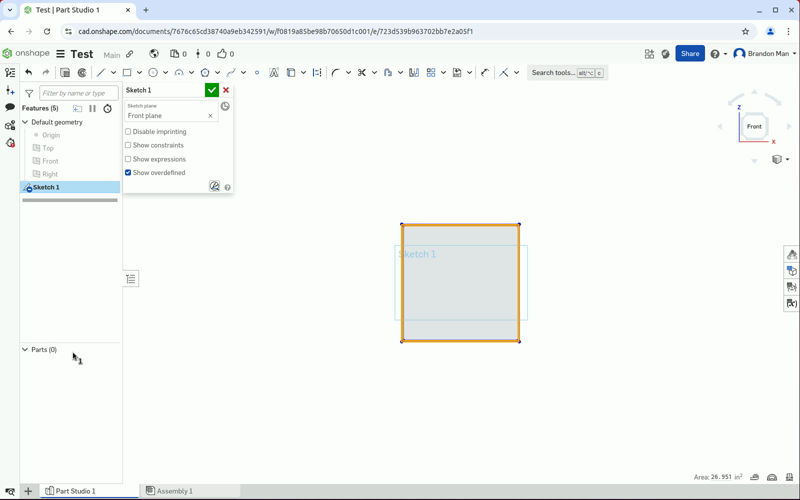
key(shift+y)
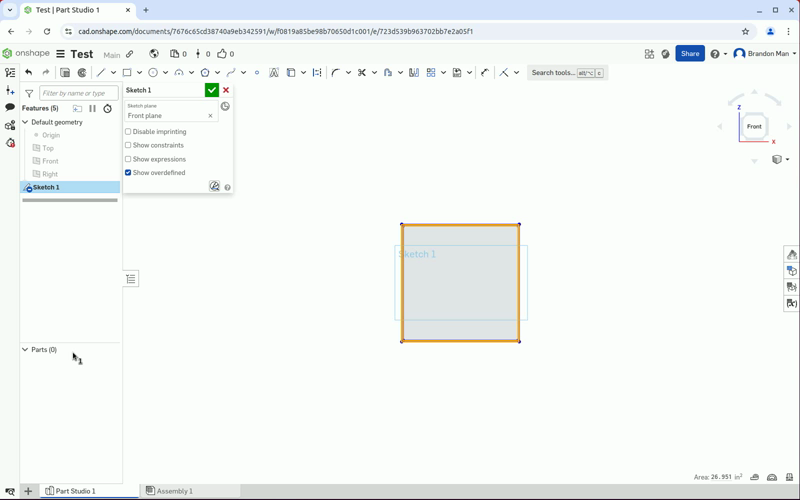
key(shift+e)
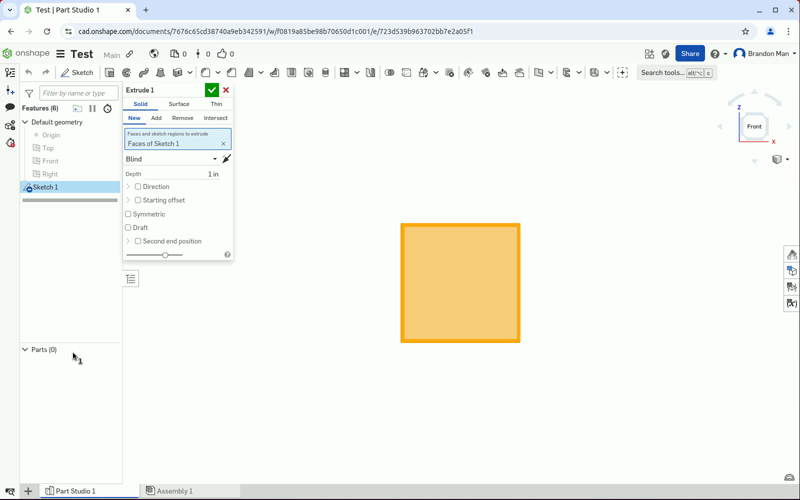
mouse_move(143, 106)
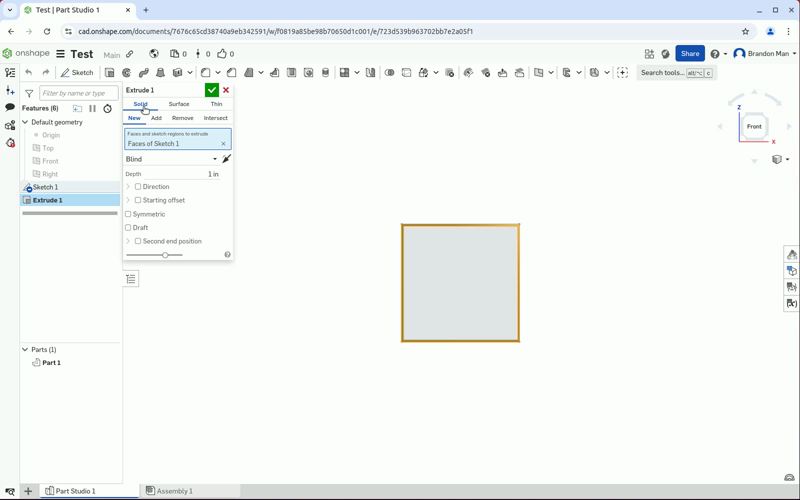
click(143, 106)
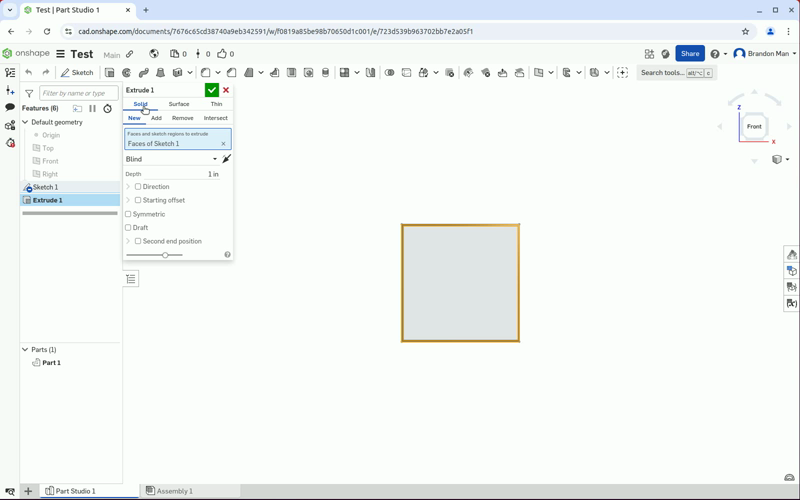
mouse_move(137, 120)
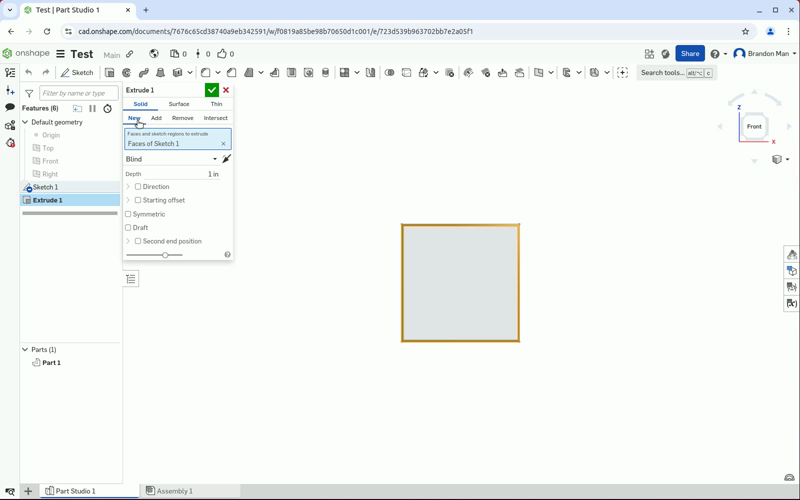
click(137, 120)
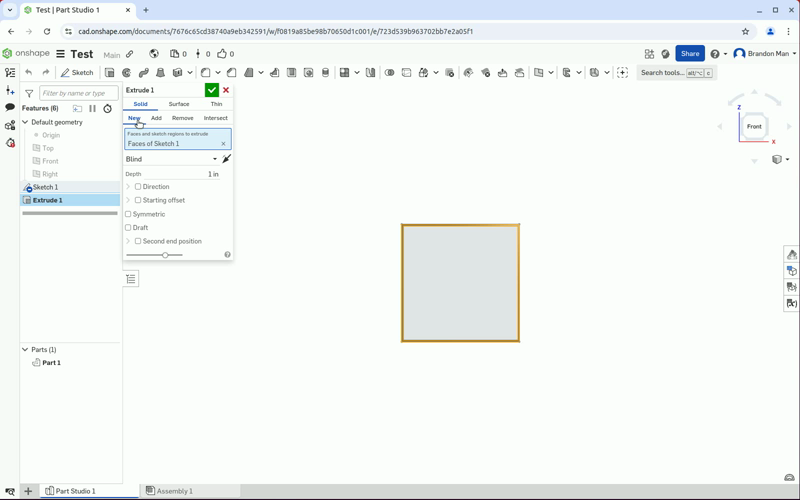
key(tab, 4)
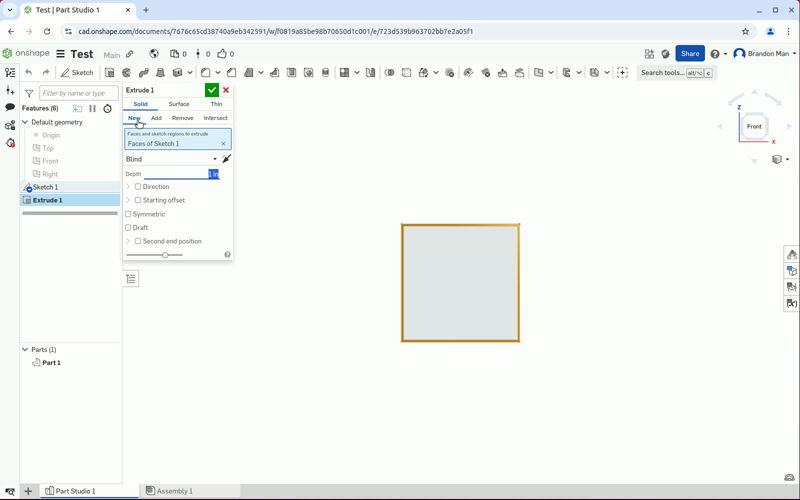
text(23.108)
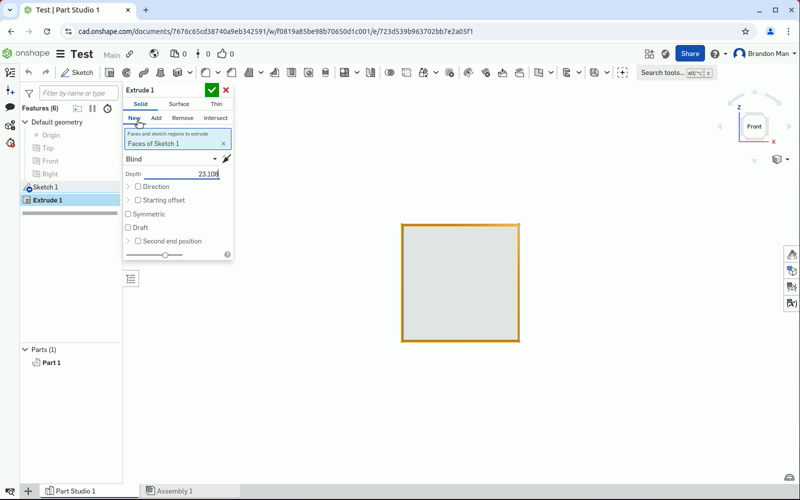
key(enter)
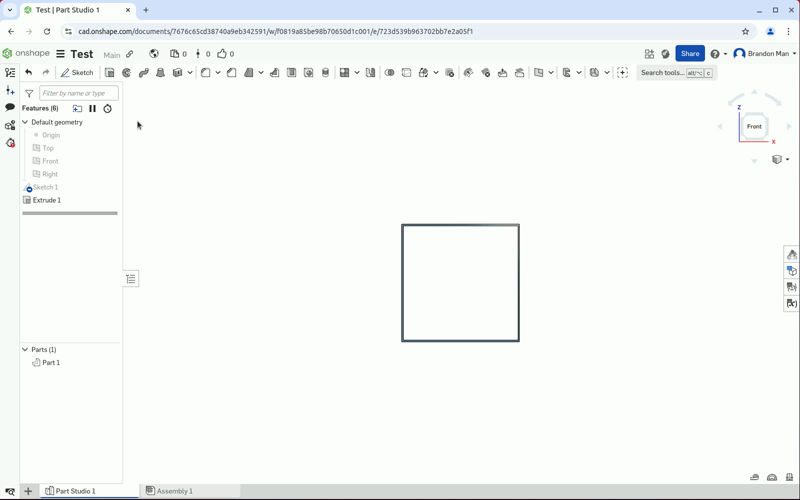
key(shift+h)
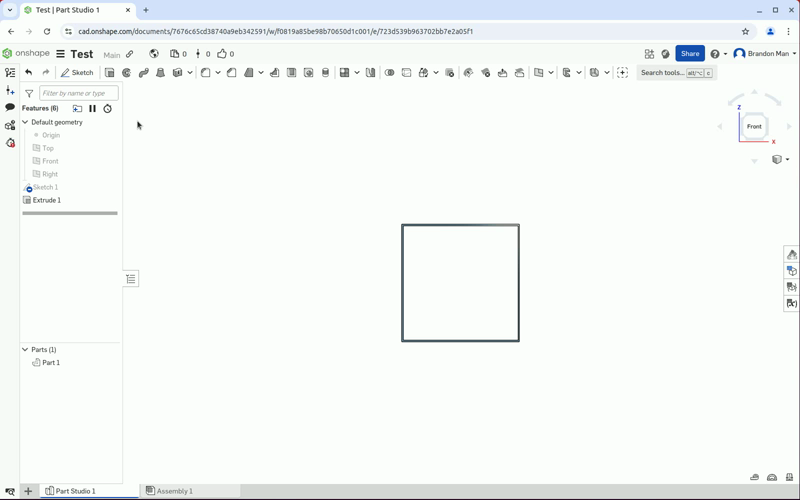
key(shift+h)
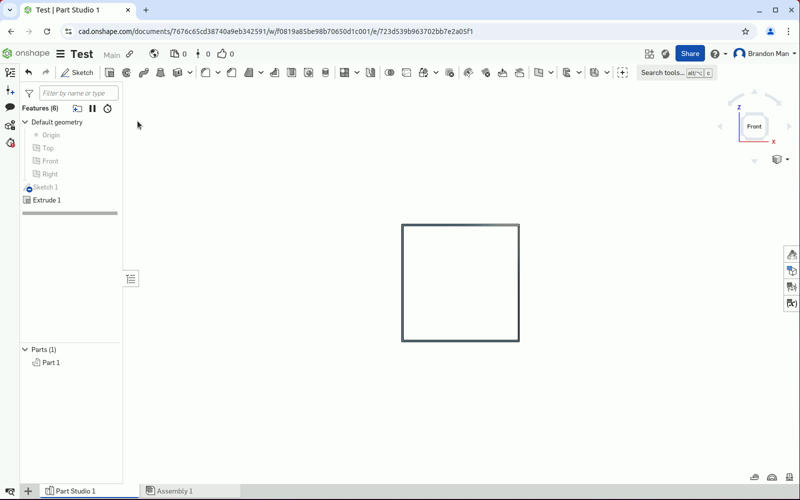
mouse_move(73, 189)
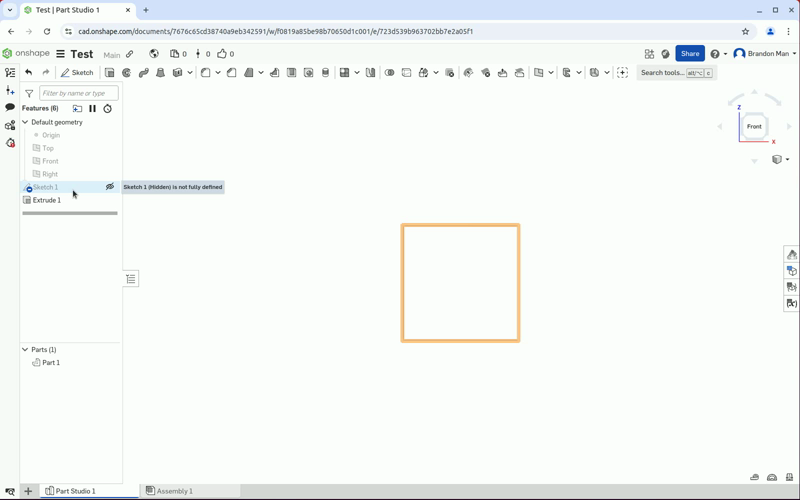
click(73, 189)
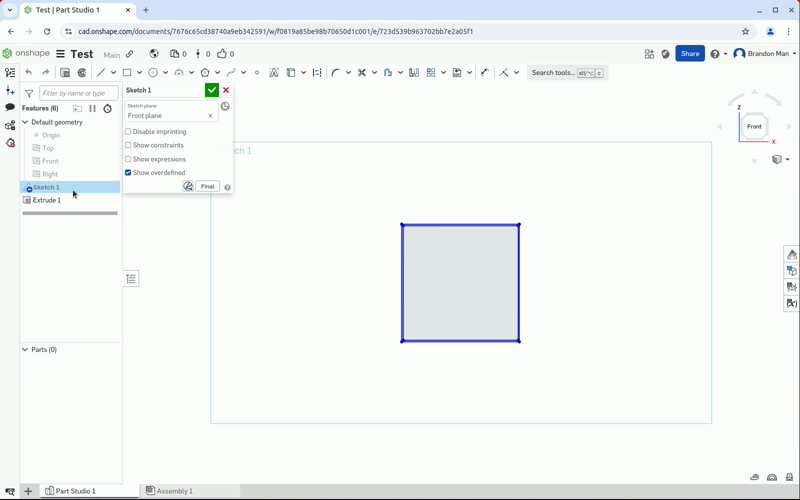
mouse_move(229, 92)
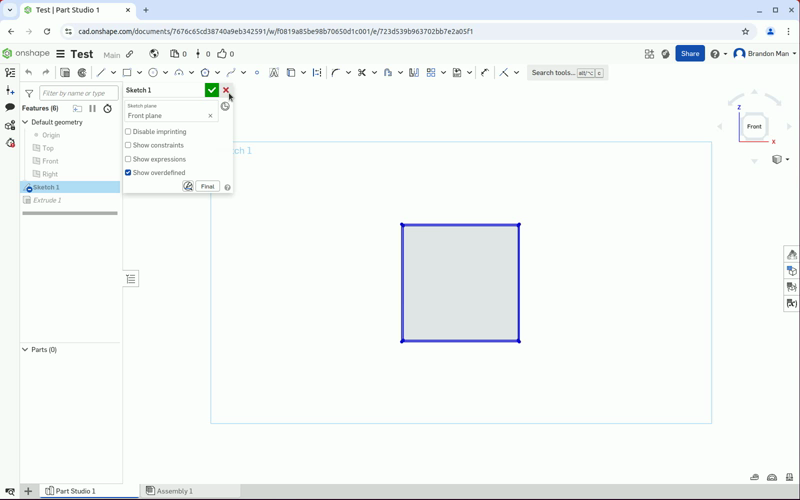
click(229, 92)
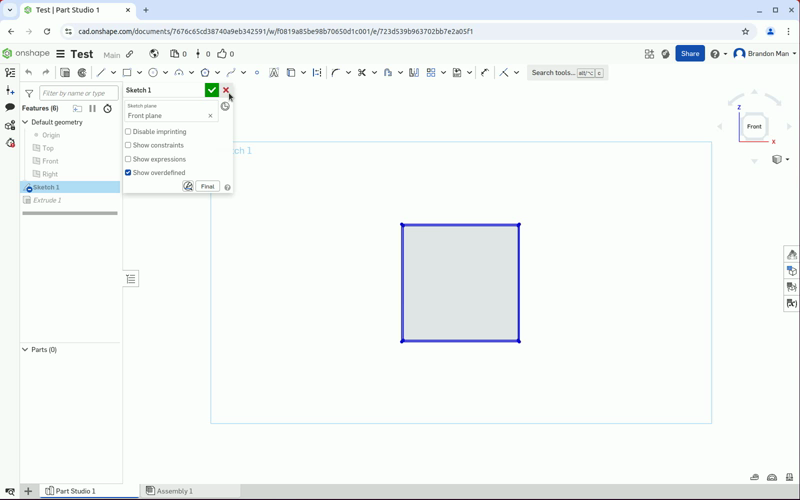
key(shift+s)
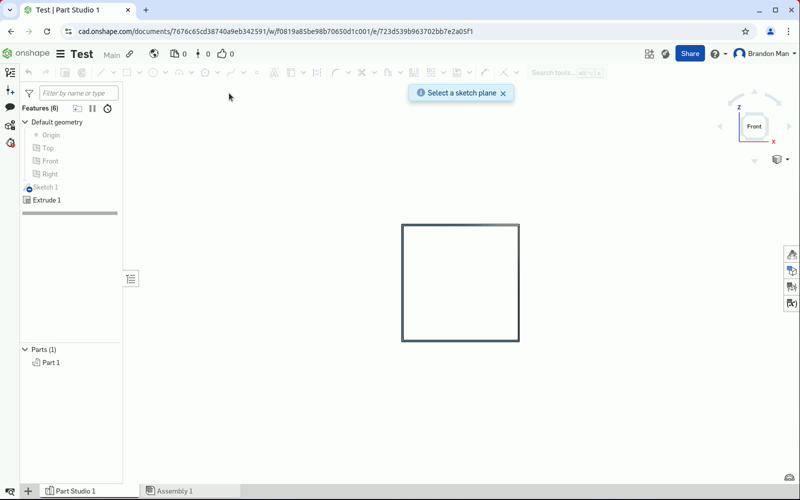
mouse_move(73, 163)
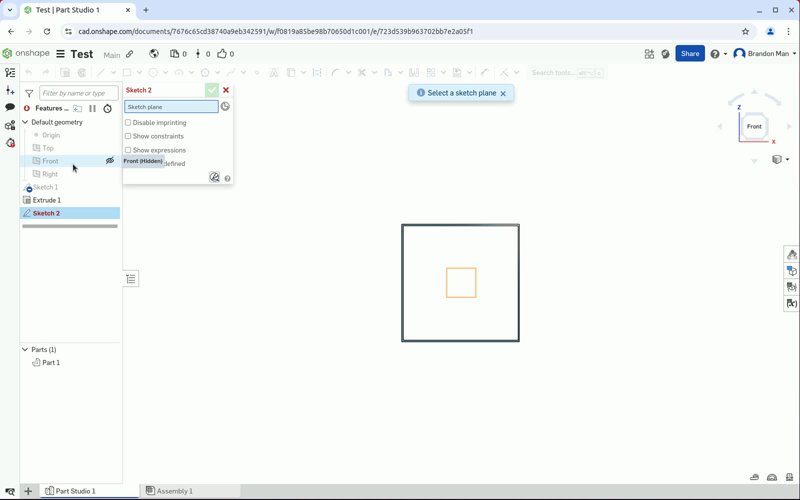
click(73, 163)
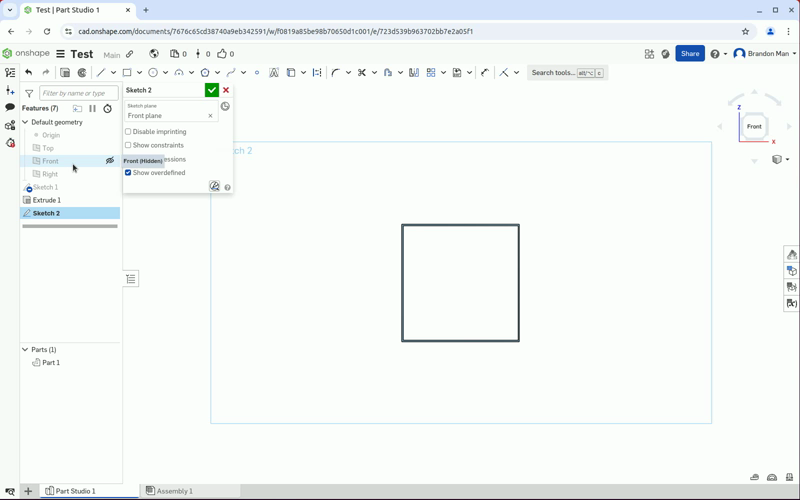
mouse_move(73, 352)
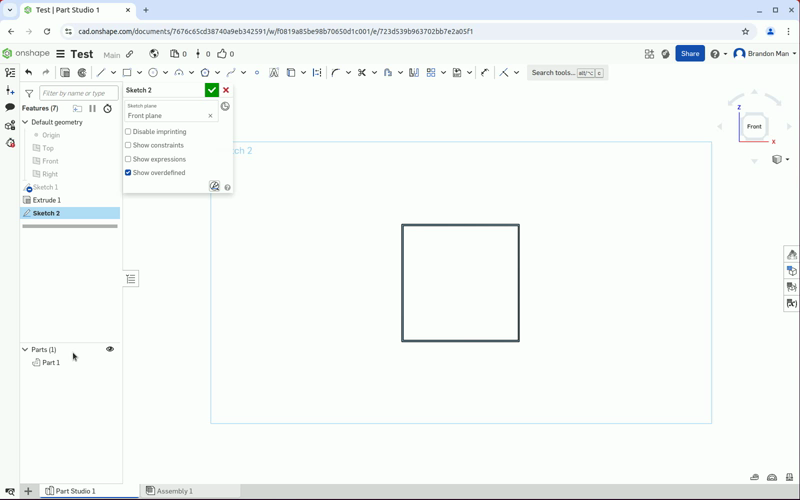
key(y)
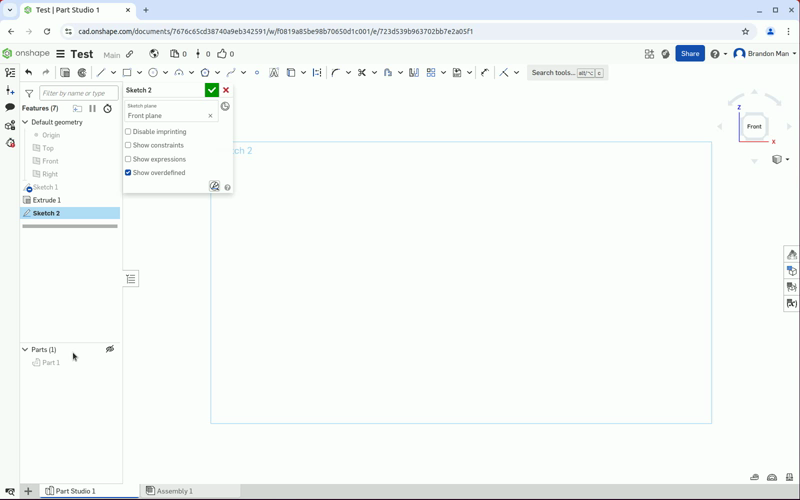
key(l)
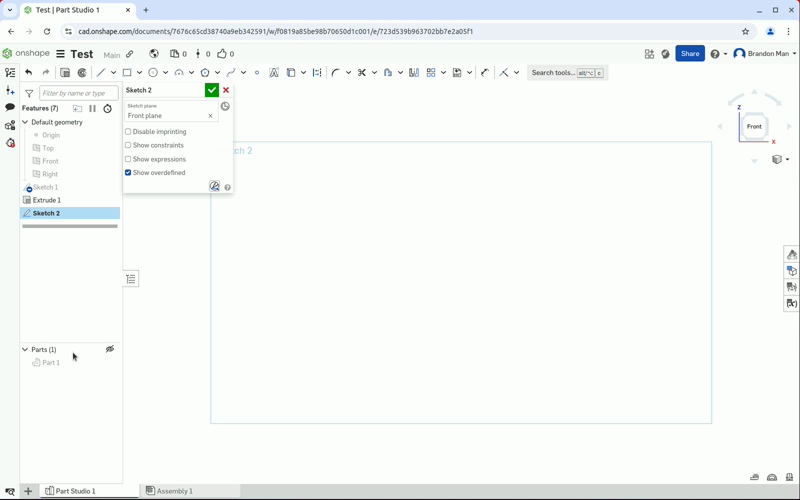
key_down(shift)
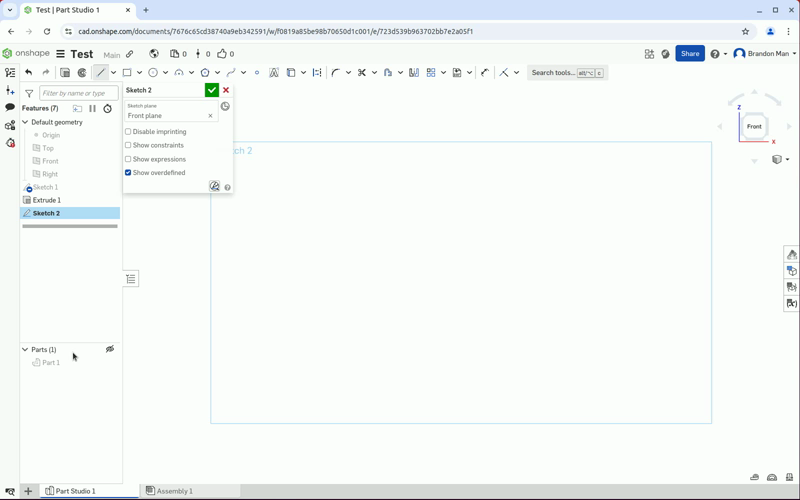
mouse_move(403, 340)
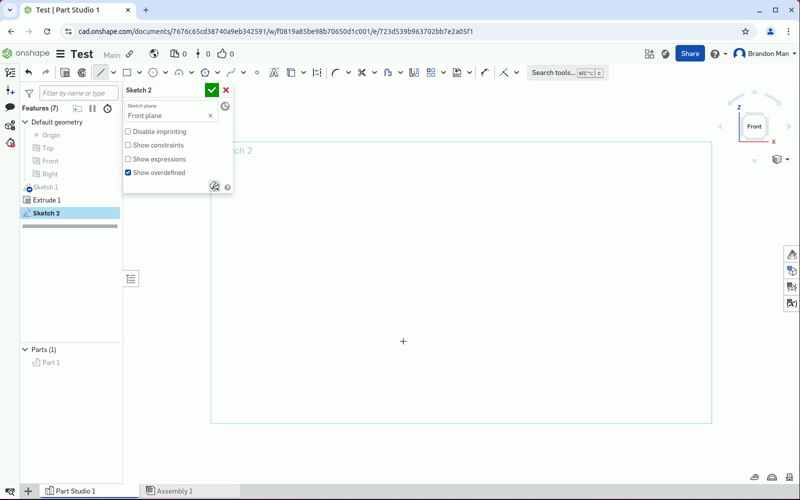
click(403, 340)
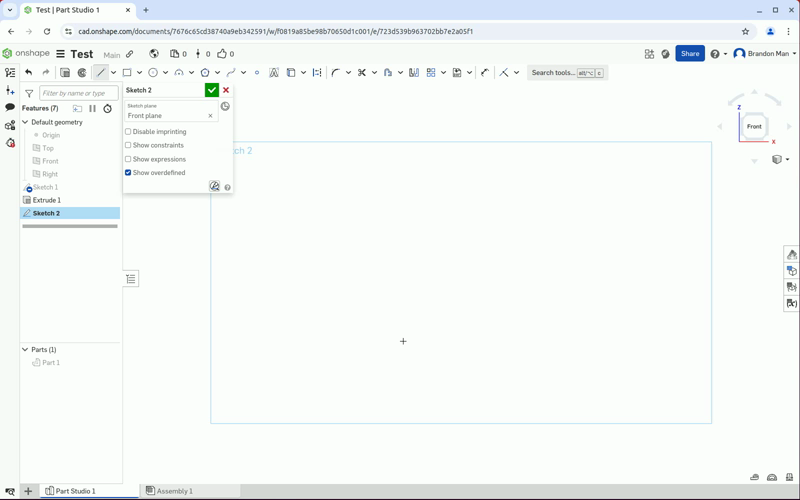
key_up(shift)
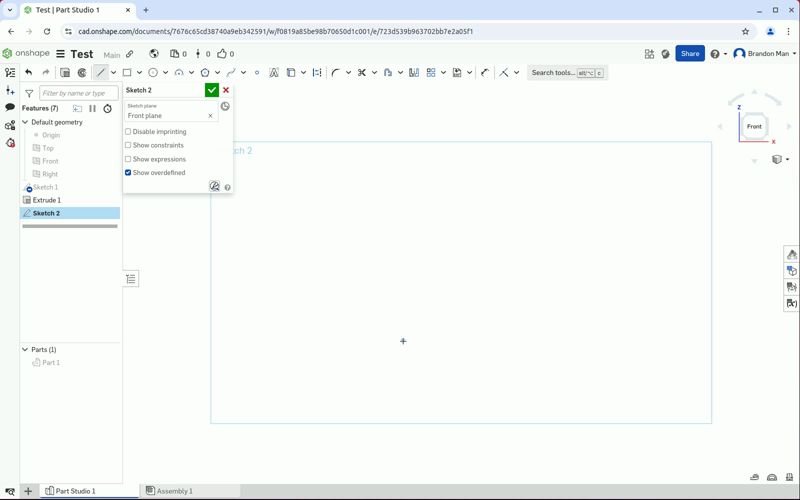
key_down(shift)
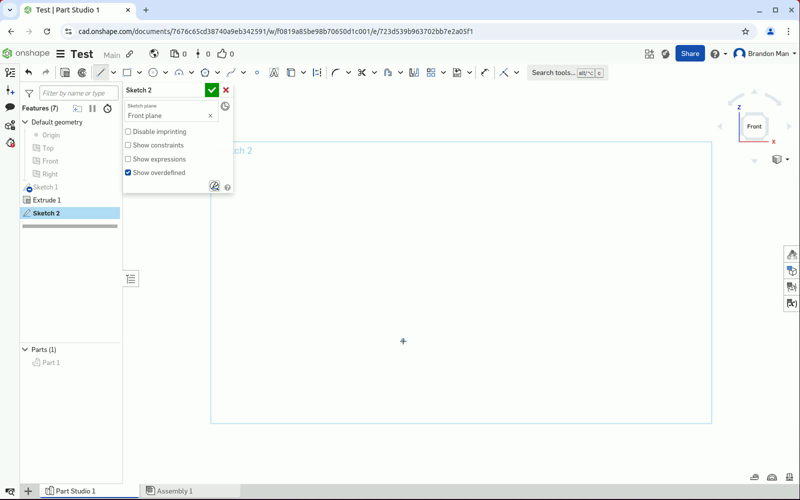
mouse_move(516, 340)
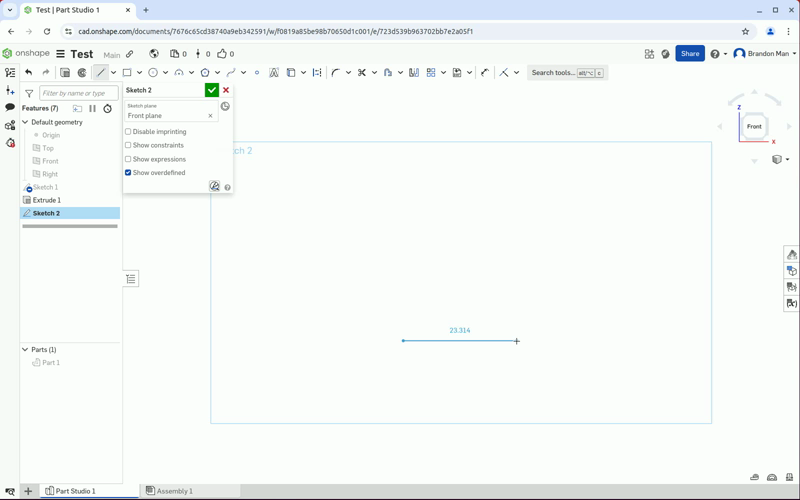
click(516, 340)
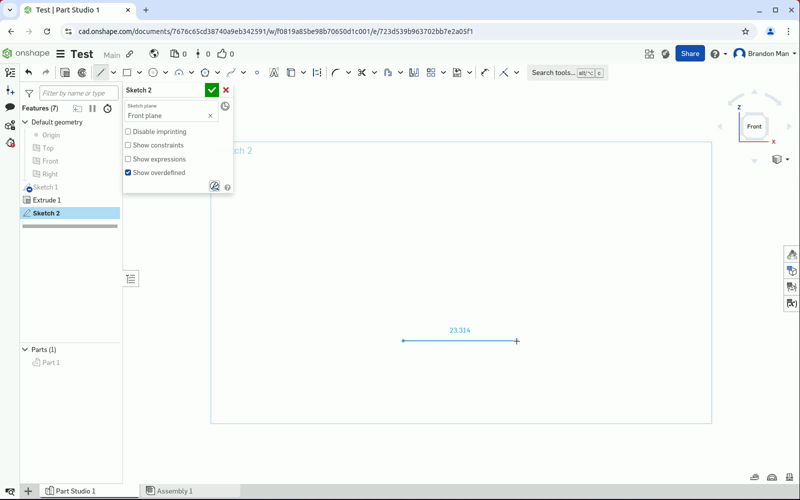
key_up(shift)
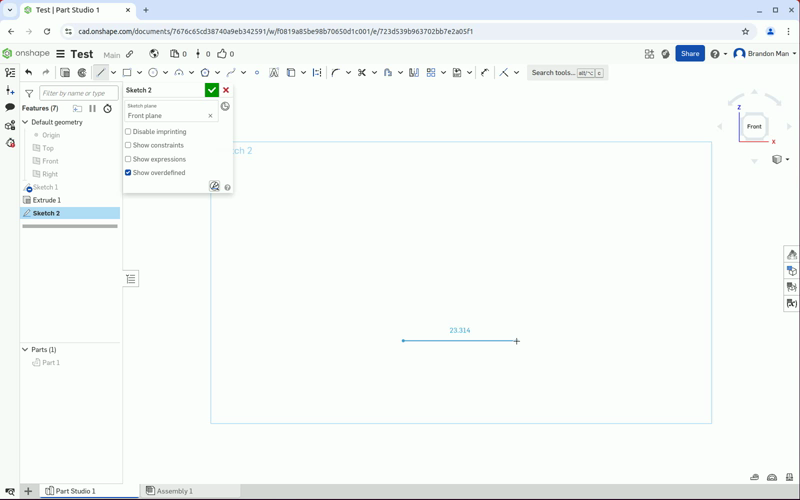
key_down(shift)
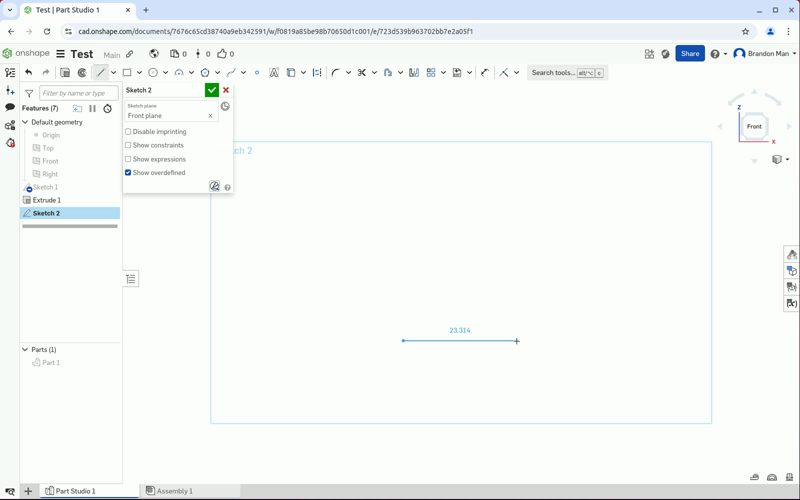
mouse_move(516, 226)
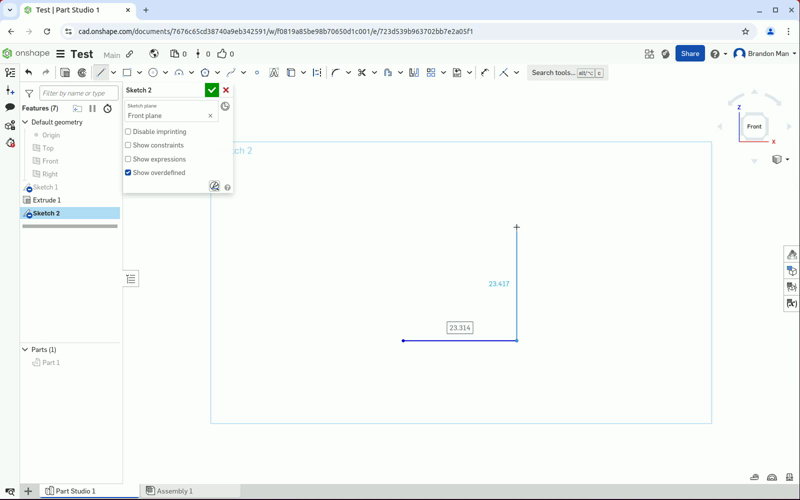
click(516, 226)
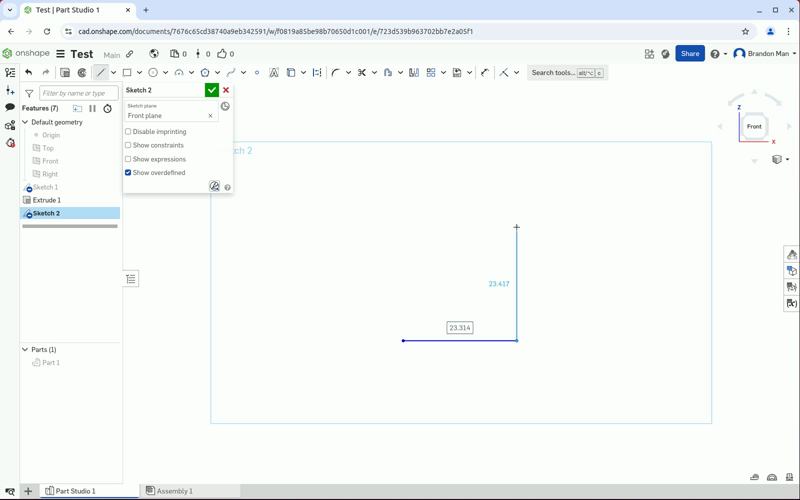
key_up(shift)
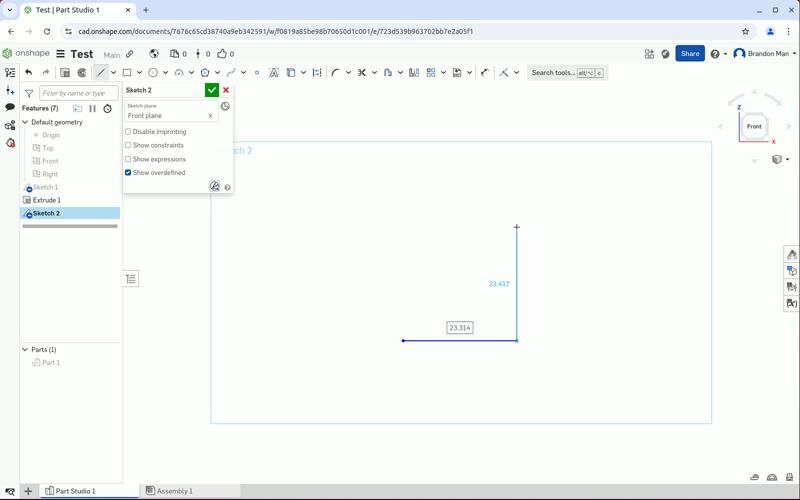
key_down(shift)
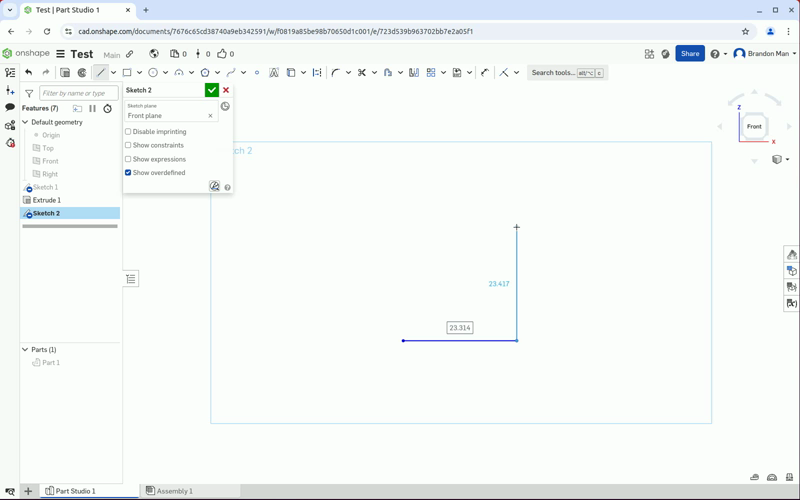
mouse_move(403, 226)
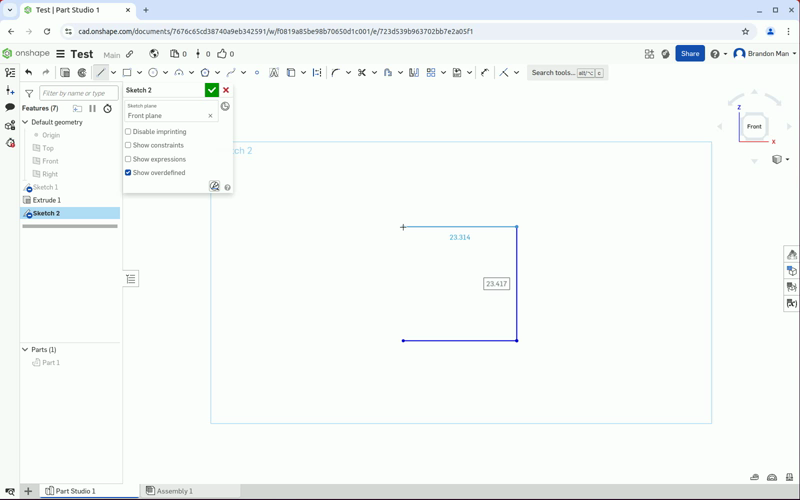
click(403, 226)
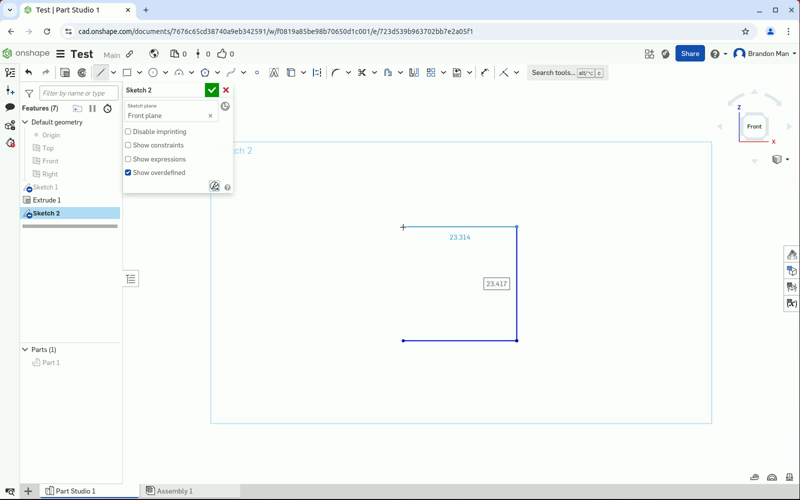
key_up(shift)
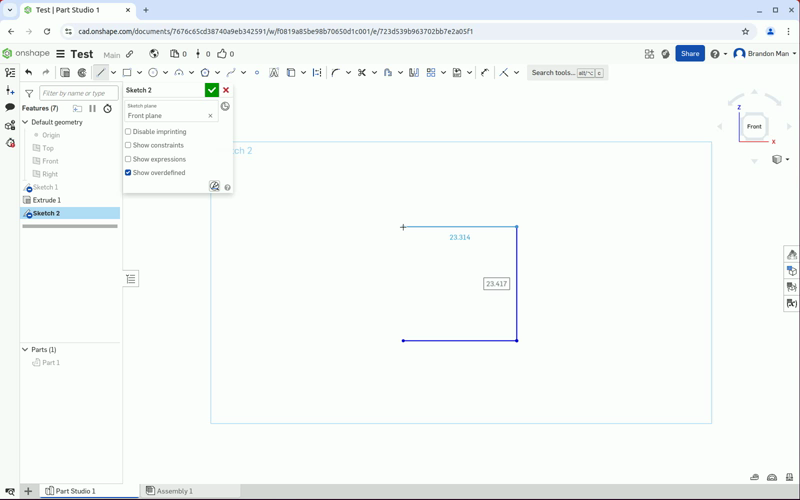
key_down(shift)
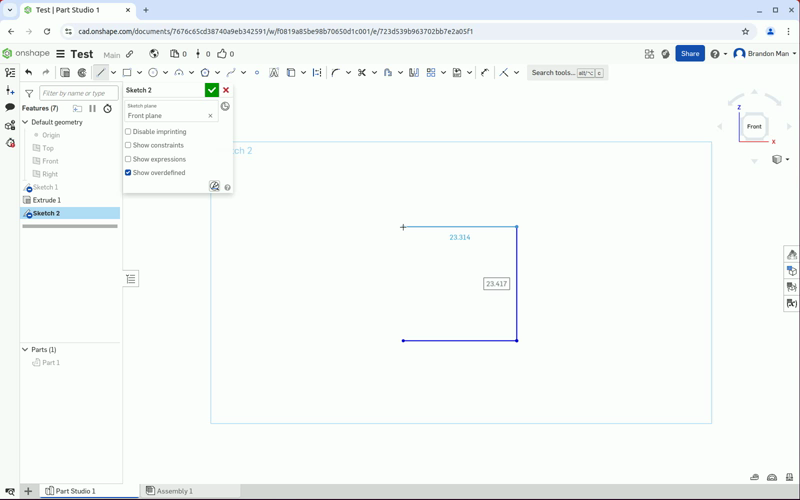
mouse_move(403, 340)
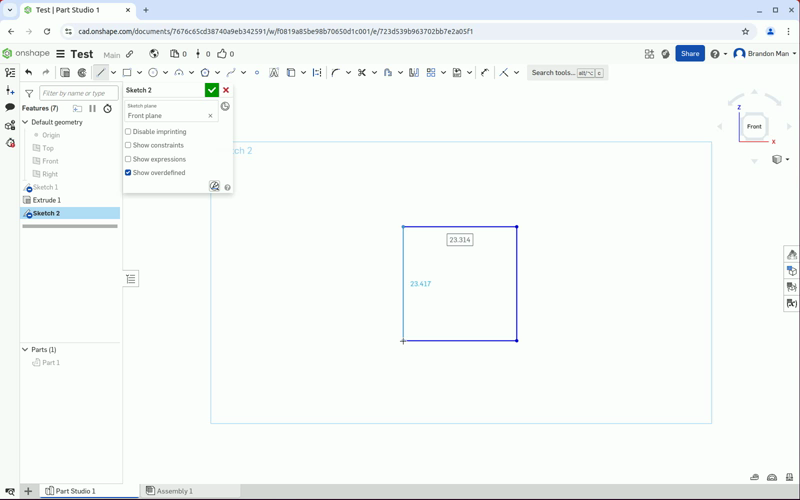
key_up(shift)
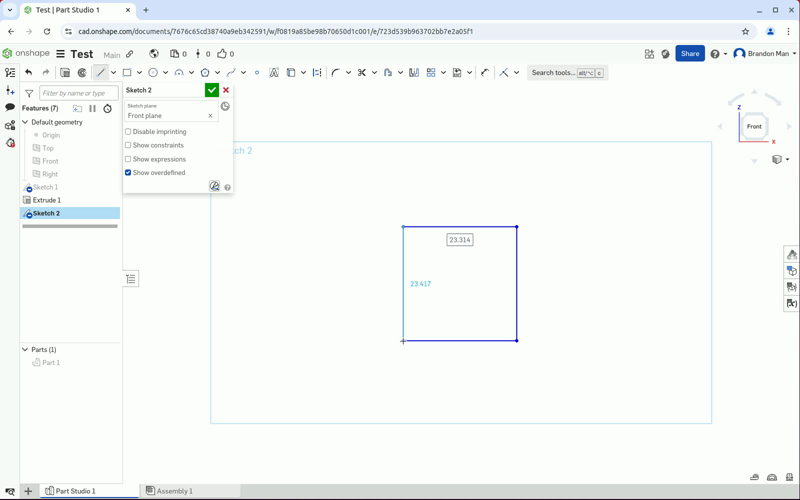
click(403, 340)
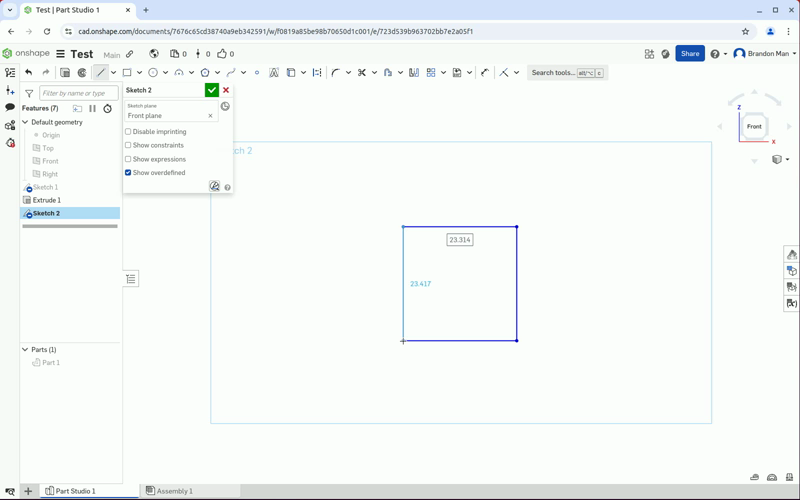
key(esc)
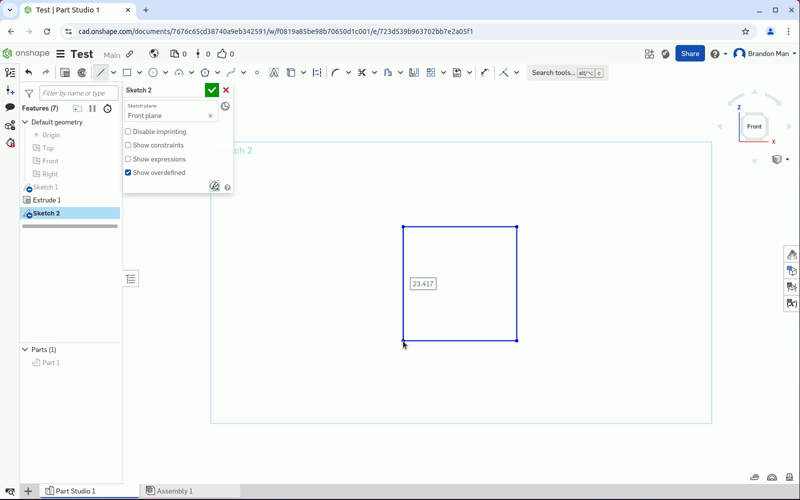
key(l)
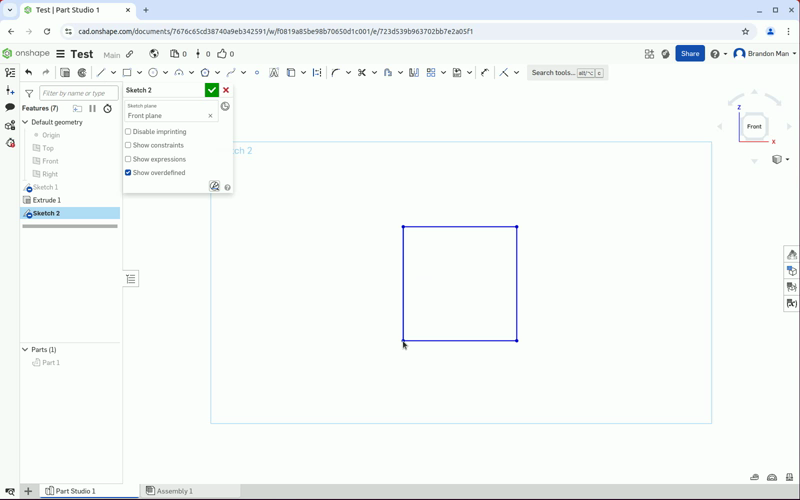
key_down(shift)
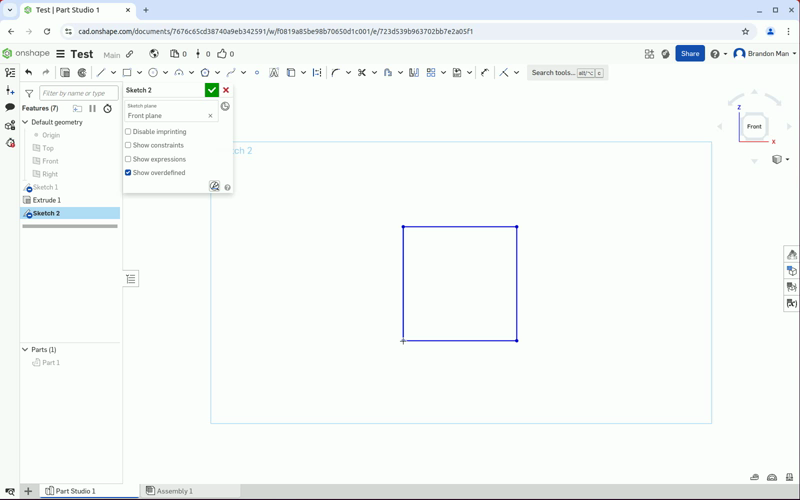
mouse_move(404, 339)
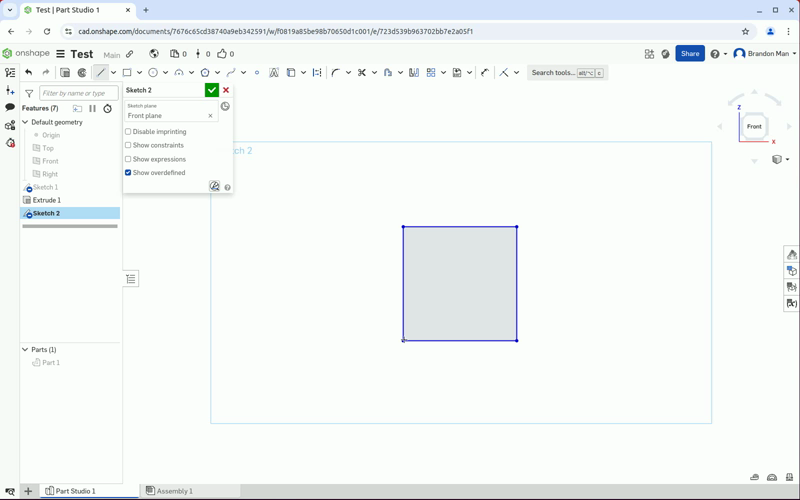
scroll(6)
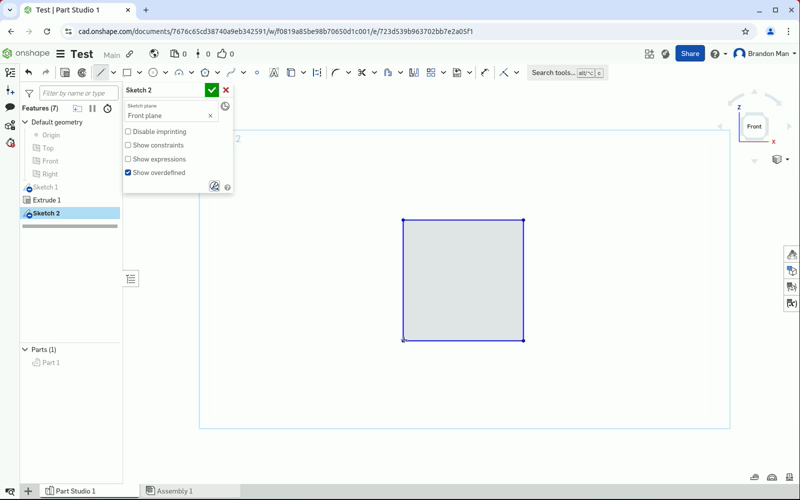
scroll(6)
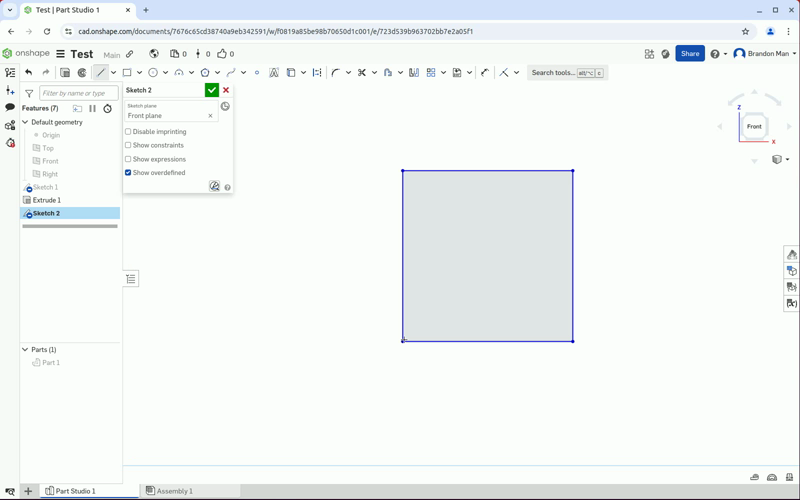
scroll(6)
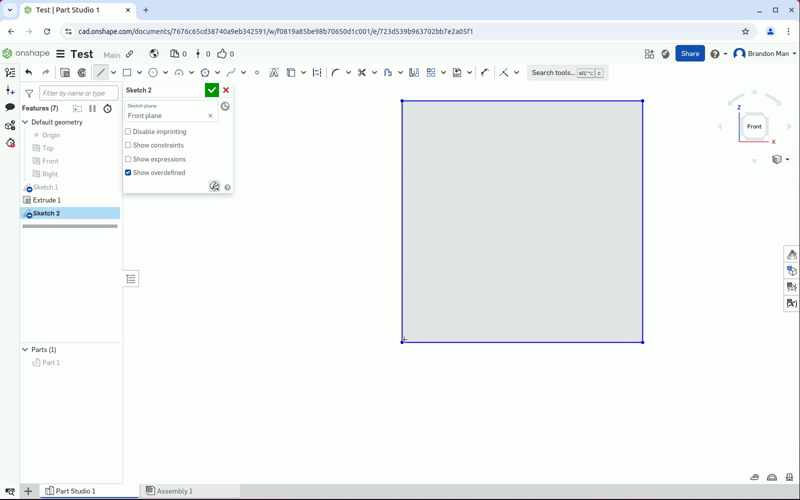
scroll(6)
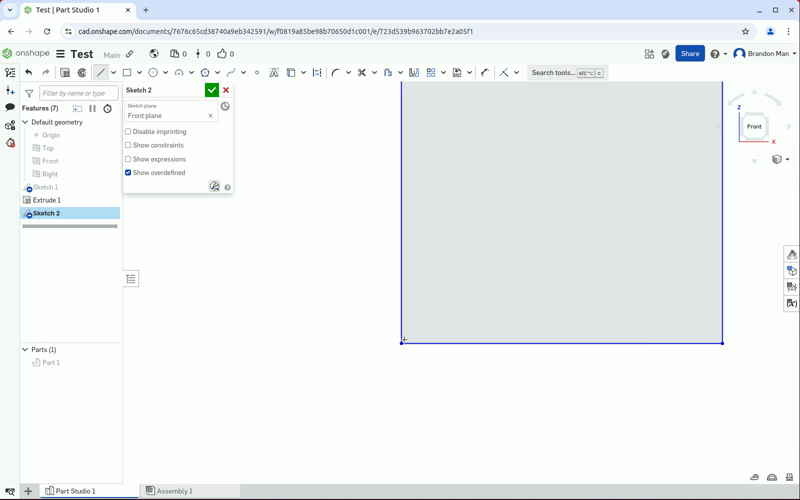
scroll(6)
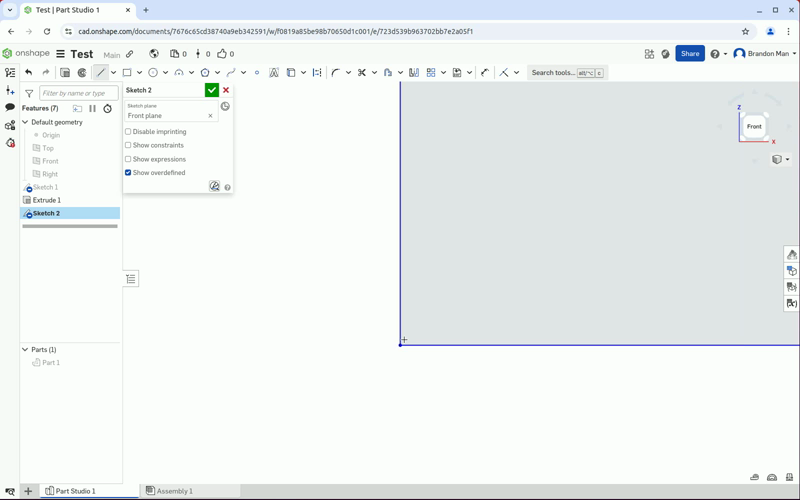
scroll(6)
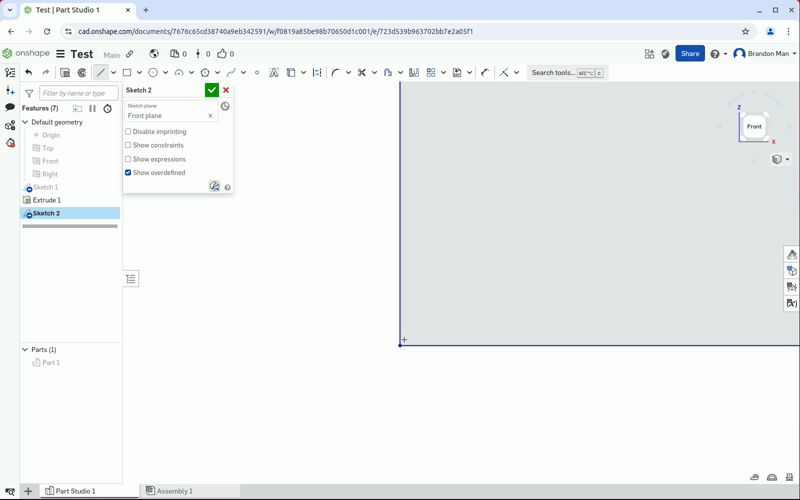
scroll(6)
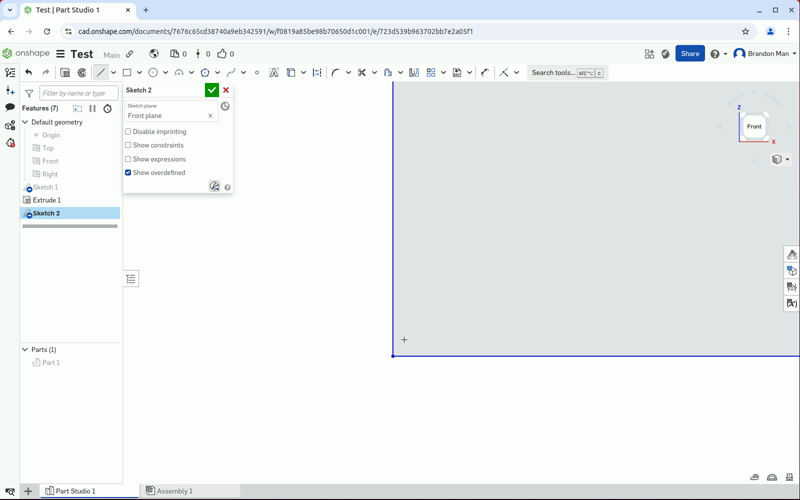
click(404, 339)
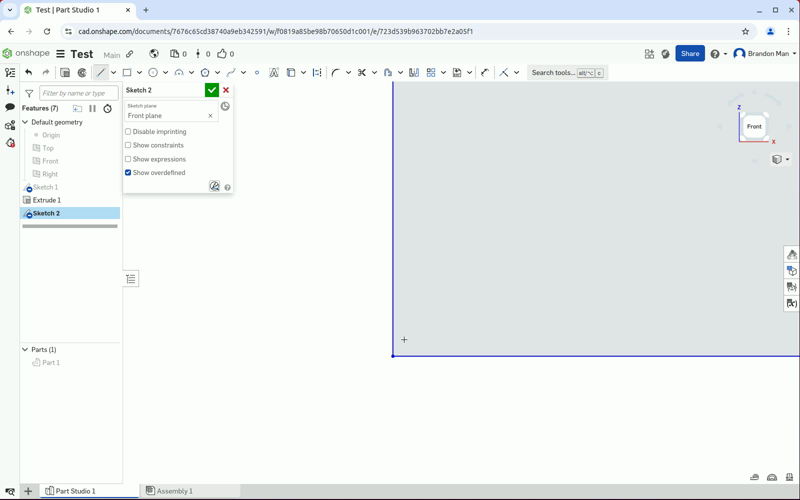
scroll(-6)
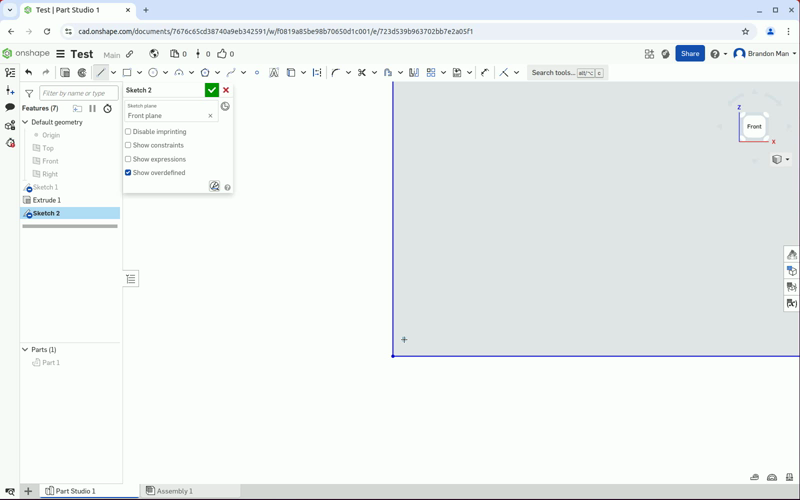
scroll(-6)
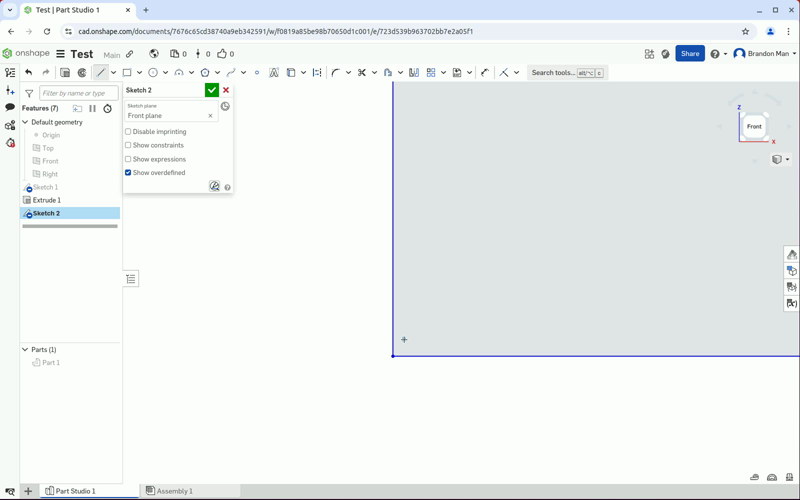
scroll(-6)
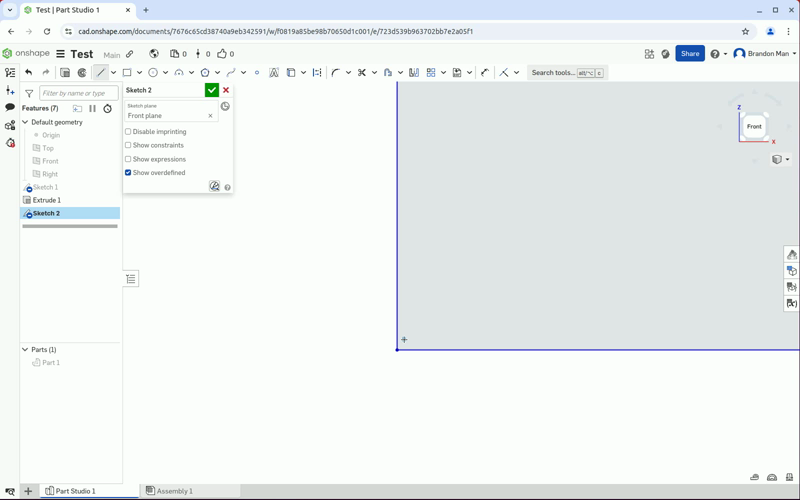
scroll(-6)
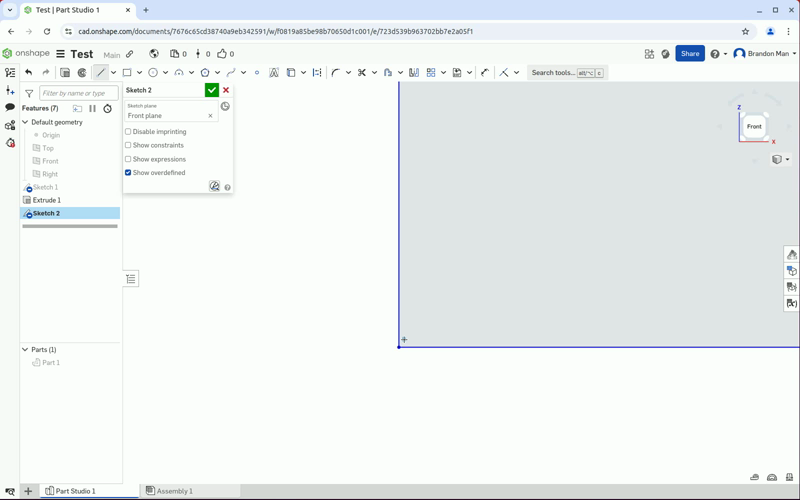
scroll(-6)
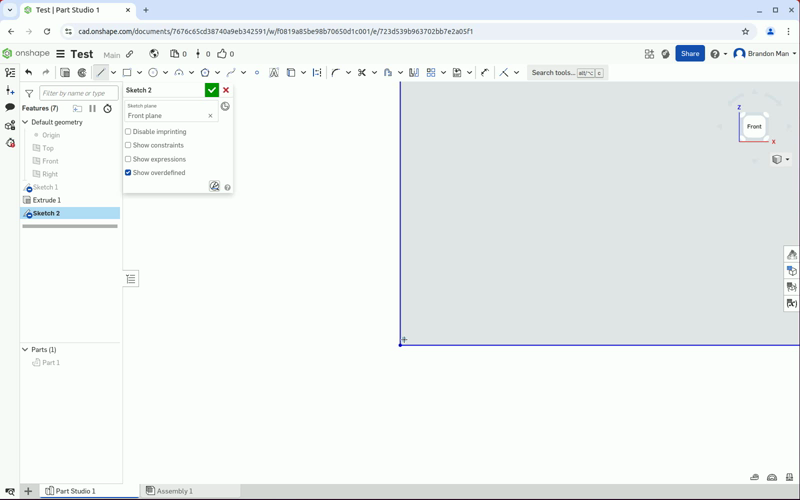
scroll(-6)
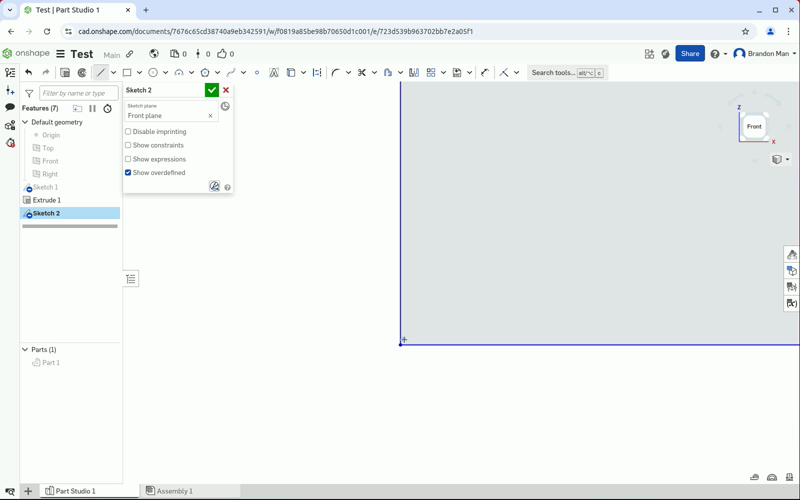
scroll(-6)
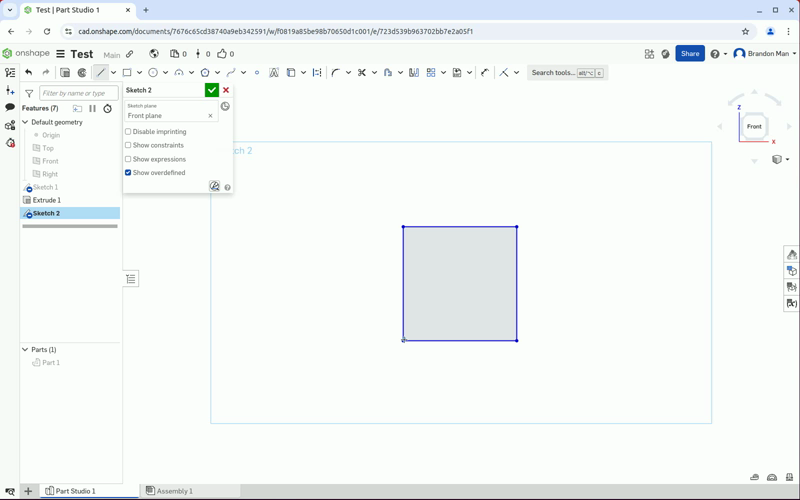
key_up(shift)
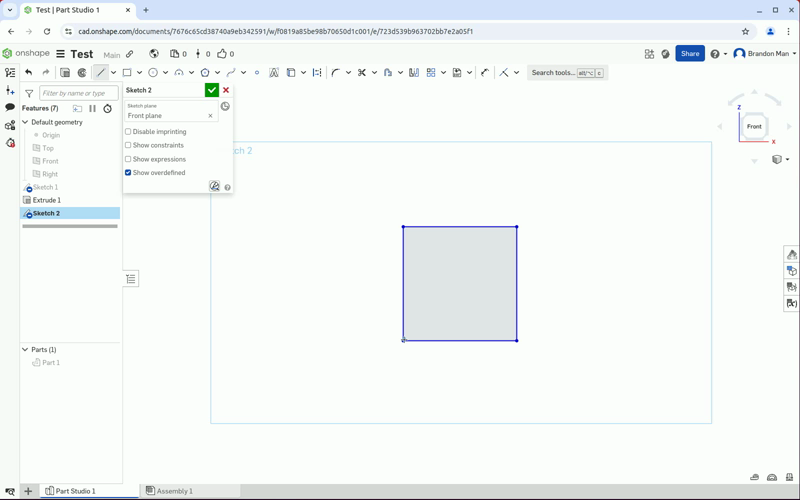
key_down(shift)
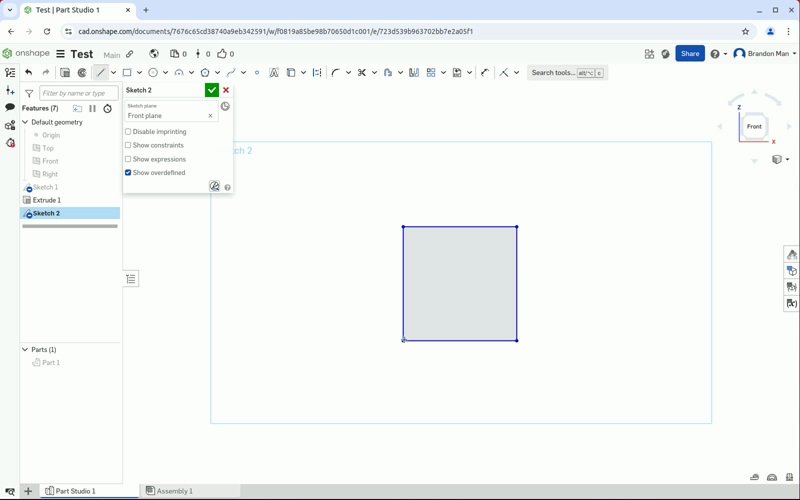
mouse_move(515, 339)
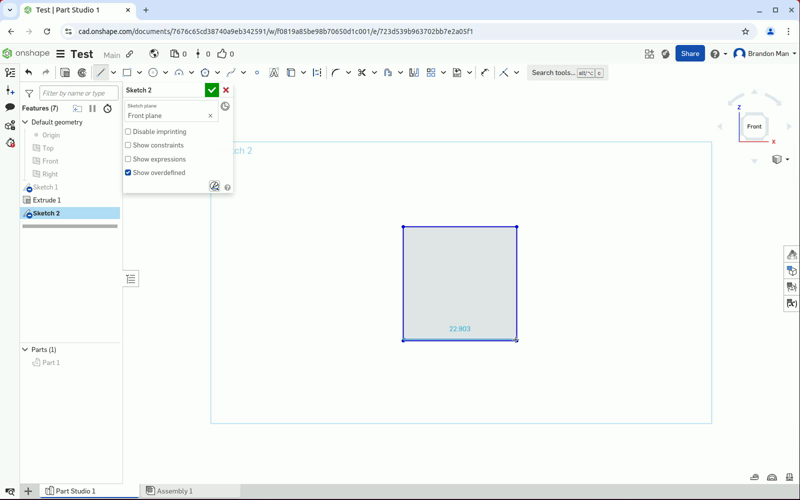
scroll(6)
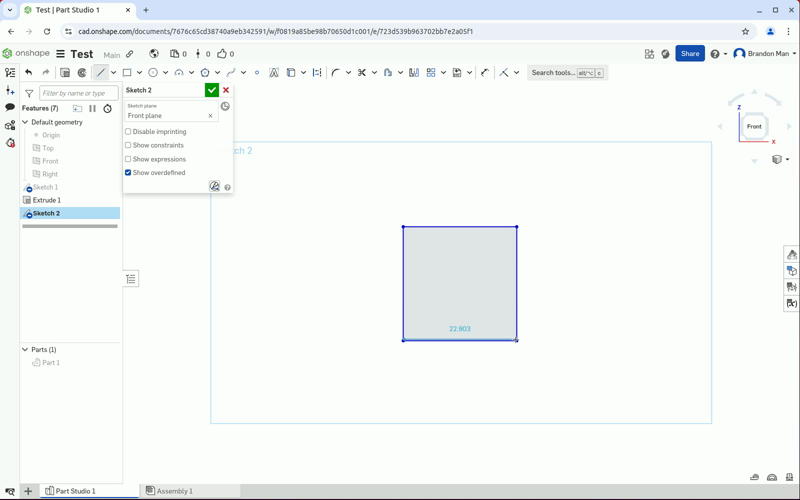
scroll(6)
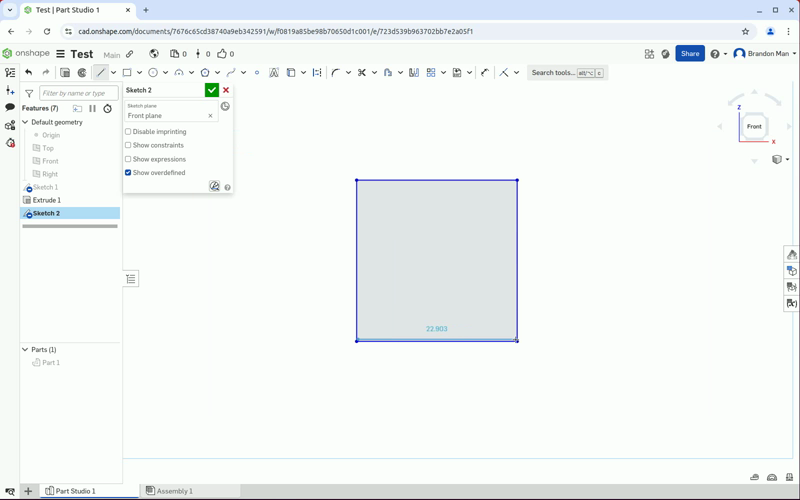
scroll(6)
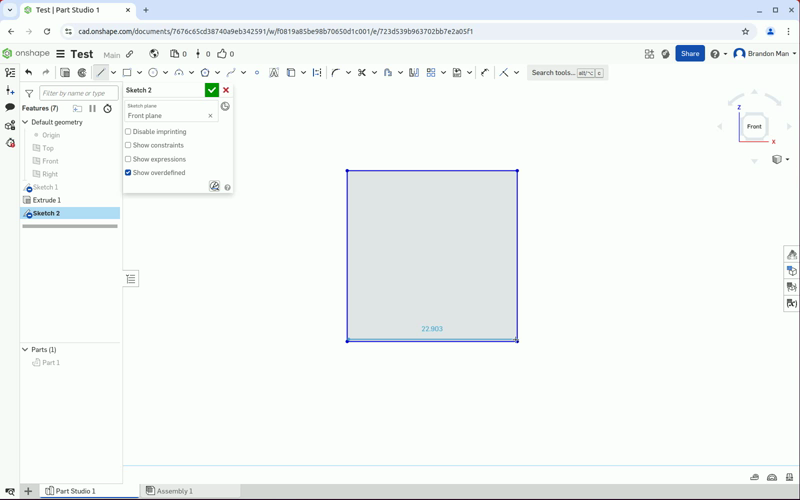
scroll(6)
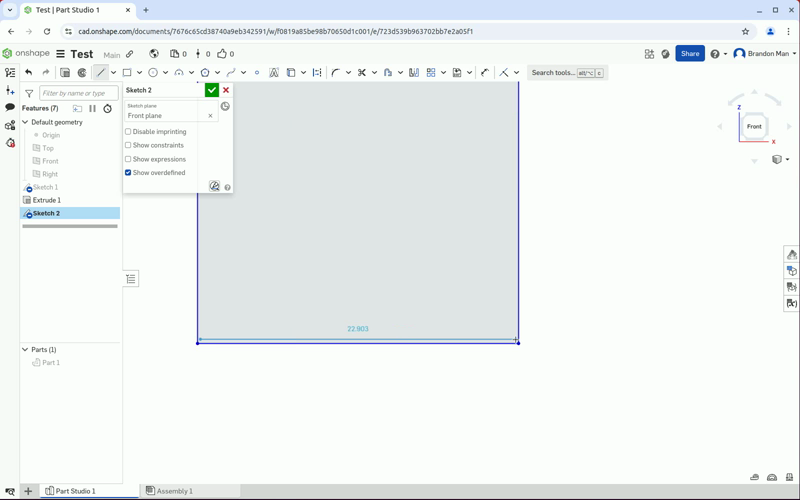
scroll(6)
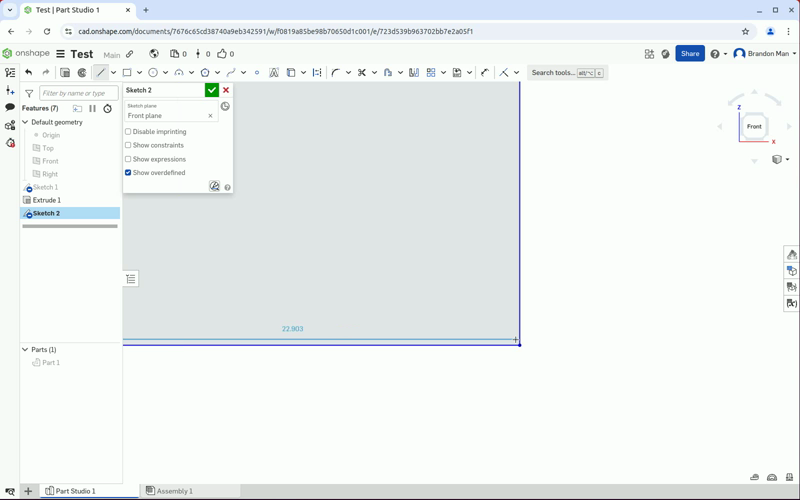
scroll(6)
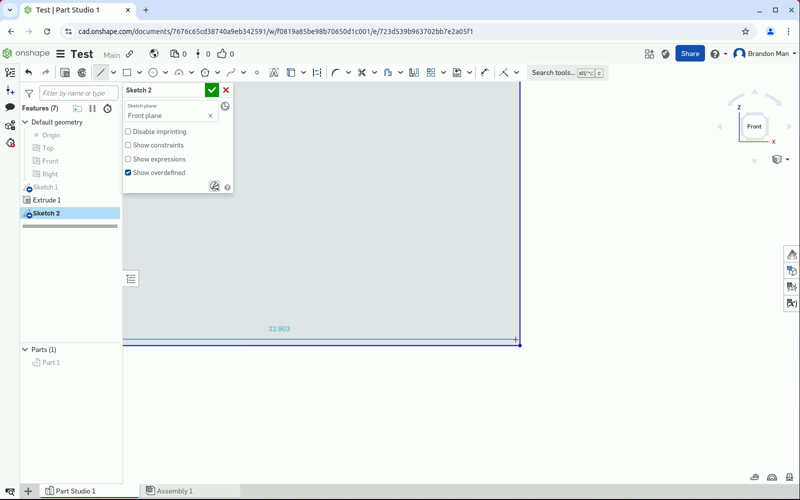
scroll(6)
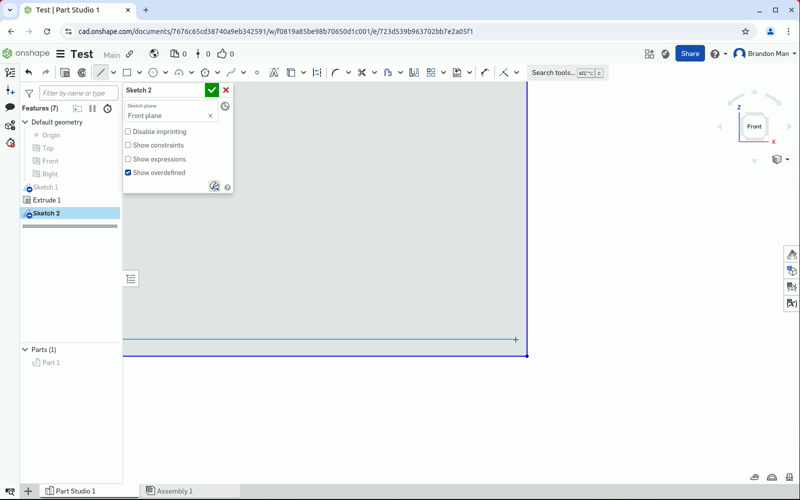
click(515, 339)
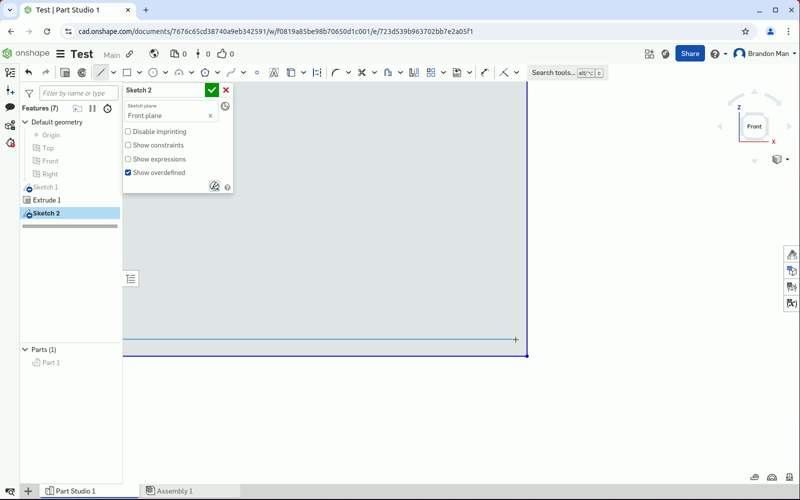
scroll(-6)
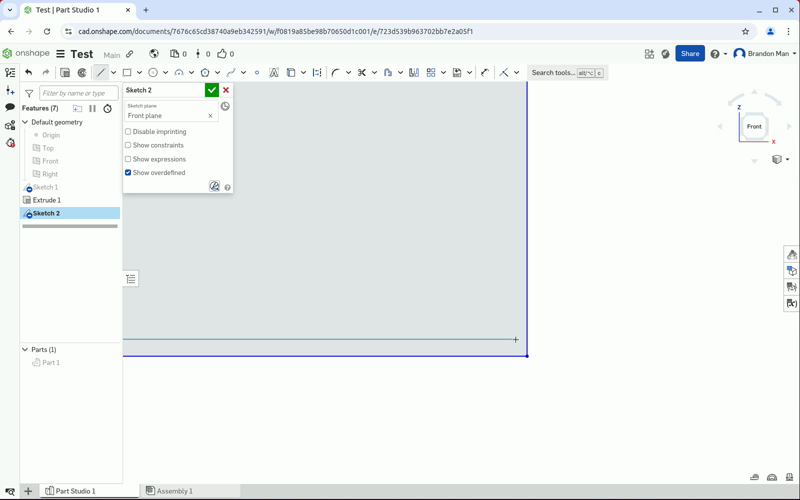
scroll(-6)
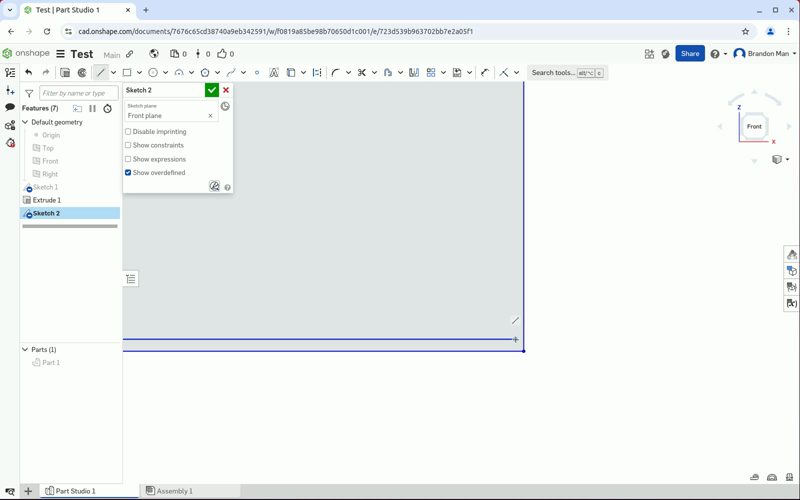
scroll(-6)
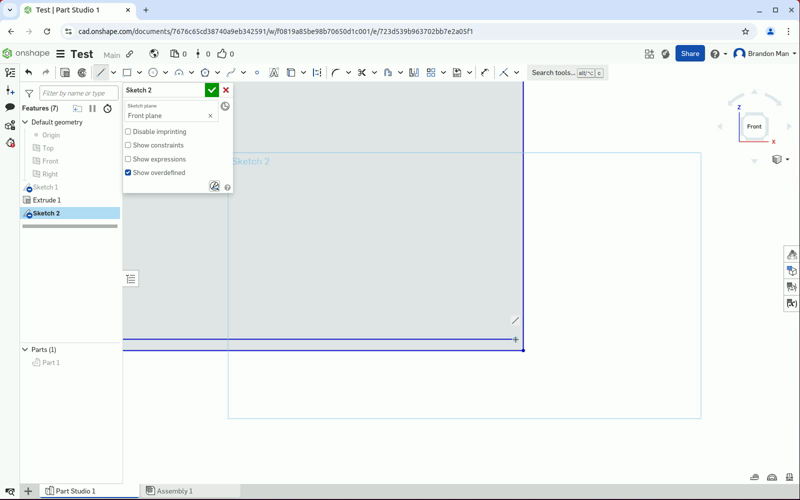
scroll(-6)
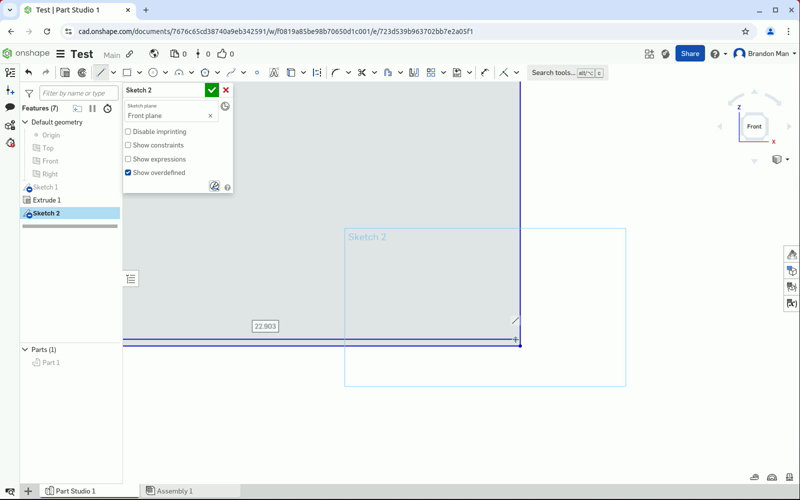
scroll(-6)
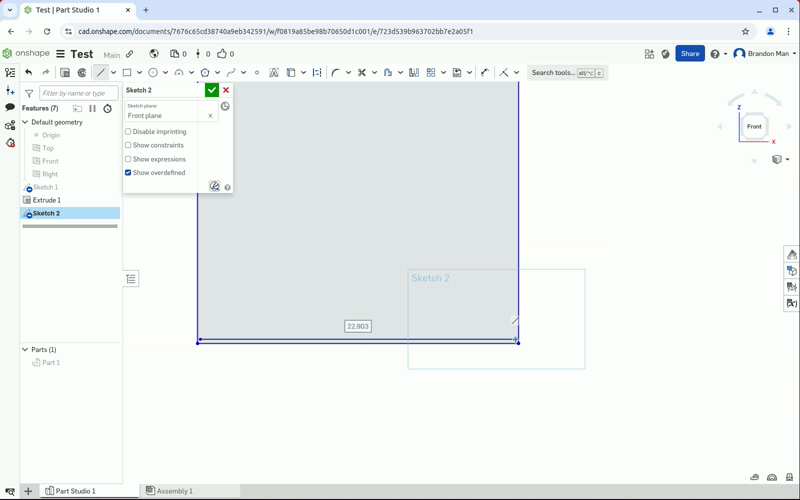
scroll(-6)
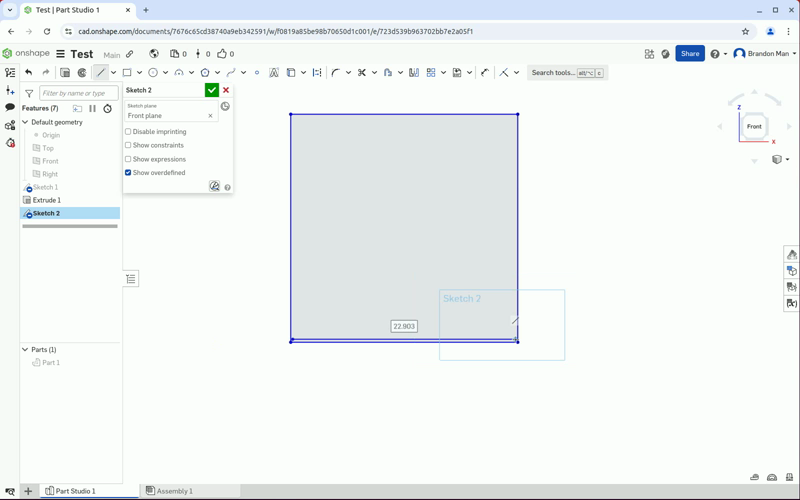
scroll(-6)
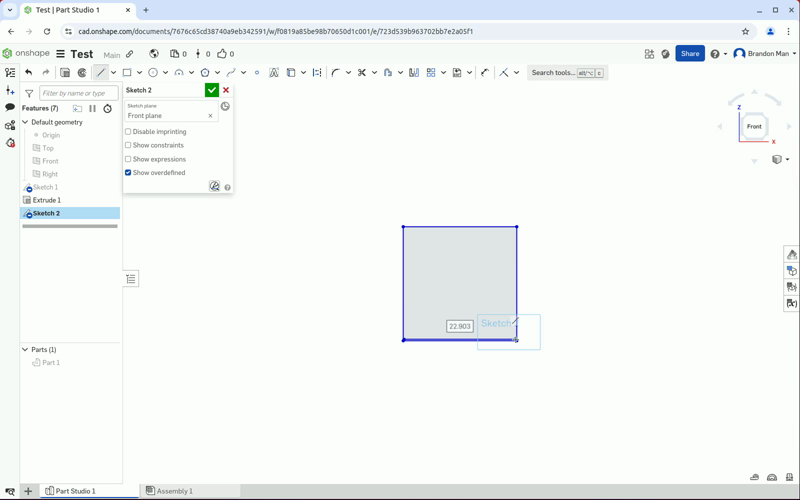
key_up(shift)
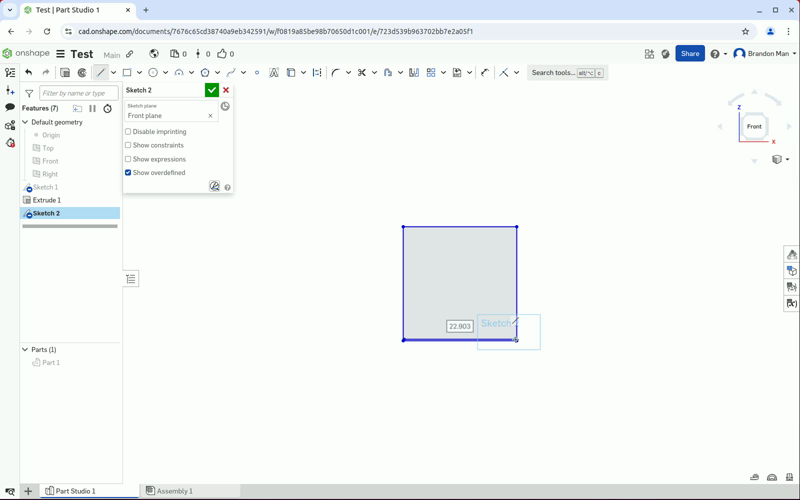
key_down(shift)
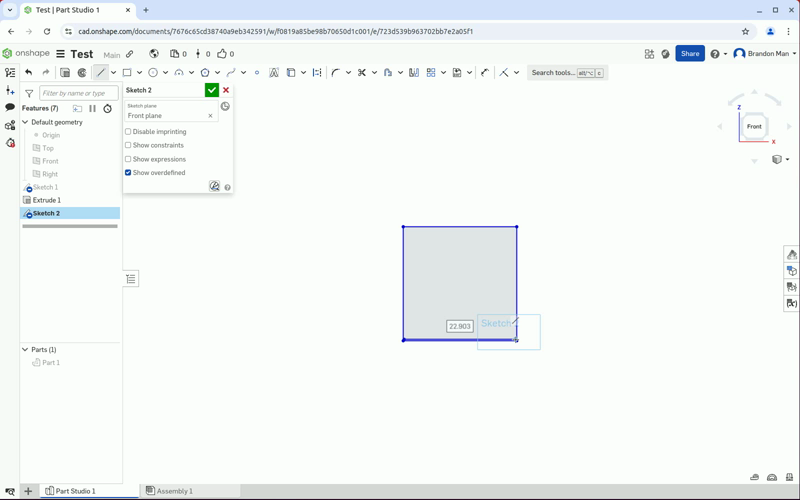
mouse_move(515, 228)
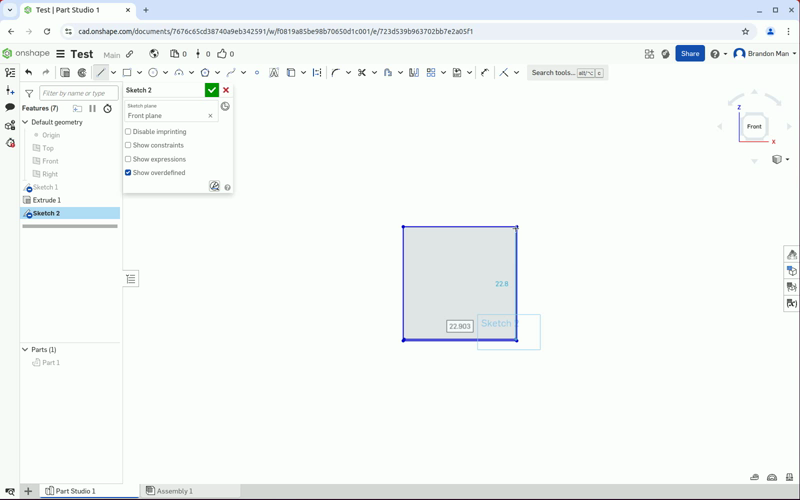
scroll(6)
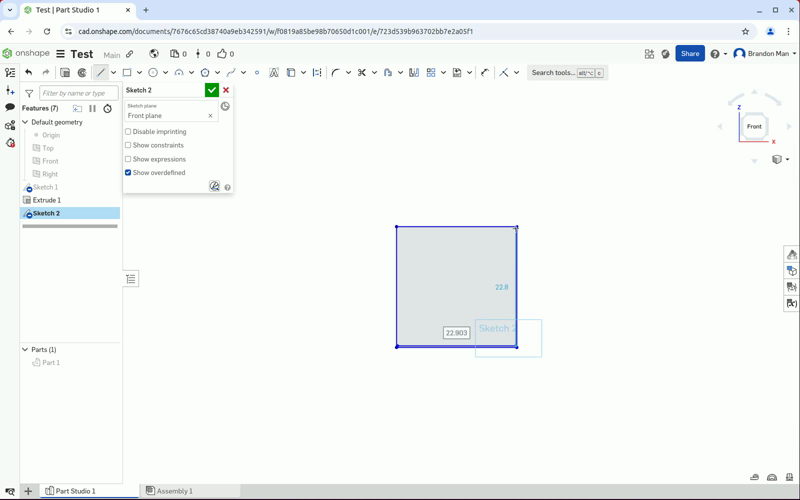
scroll(6)
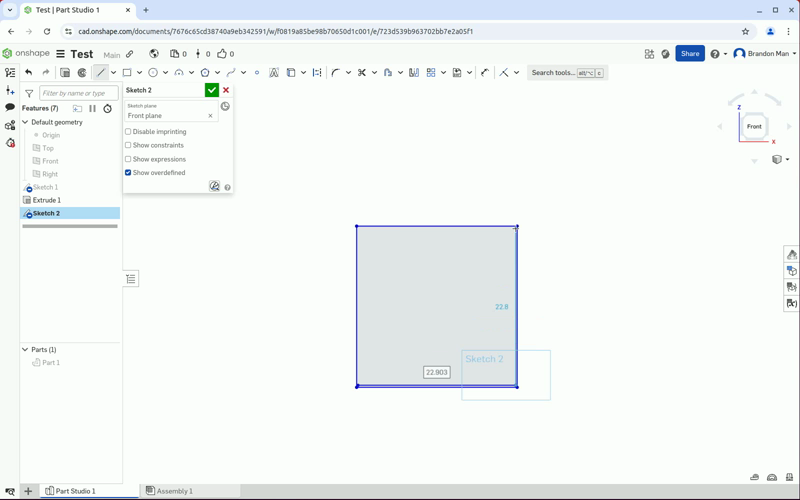
scroll(6)
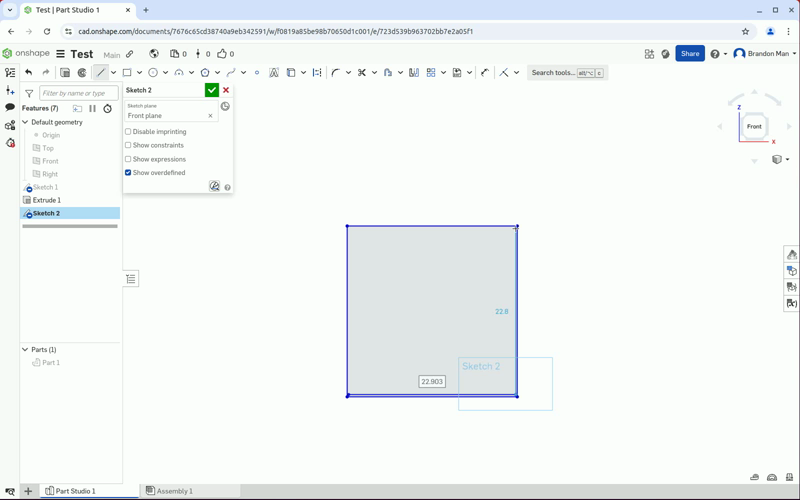
scroll(6)
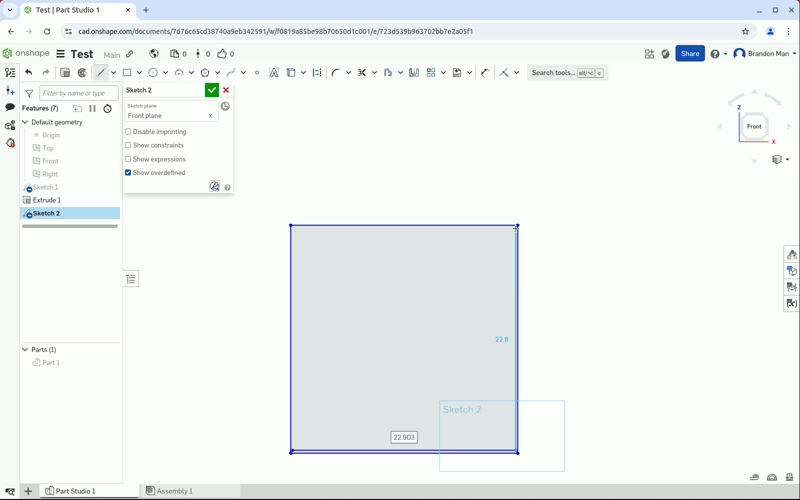
scroll(6)
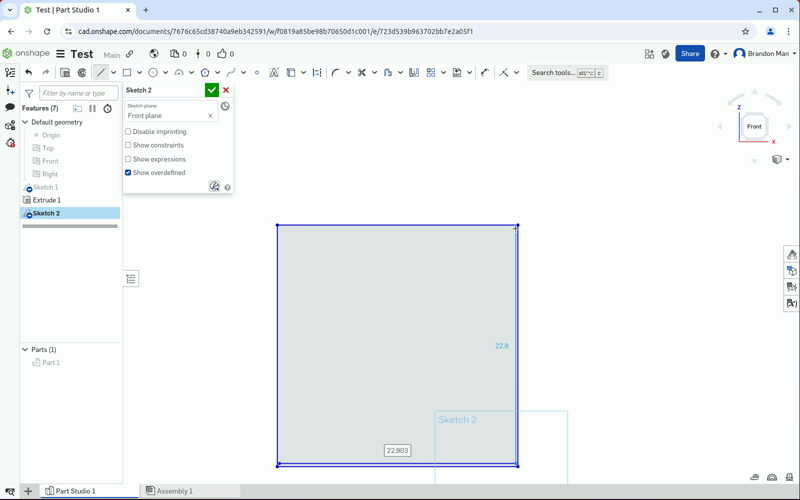
scroll(6)
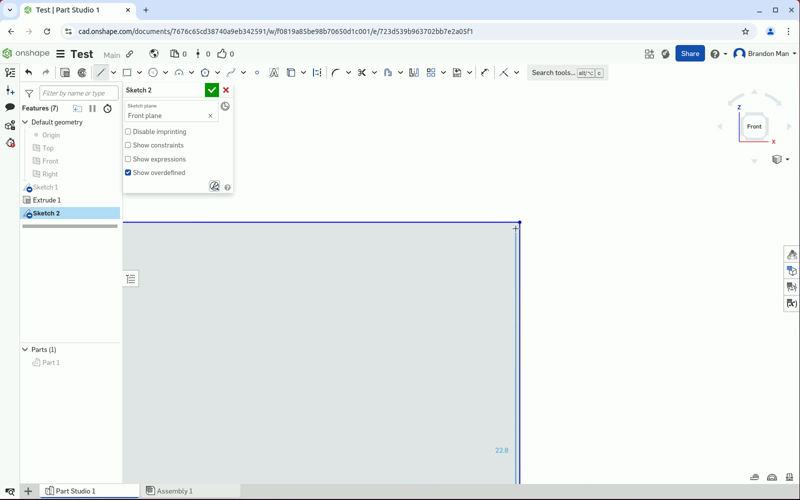
scroll(6)
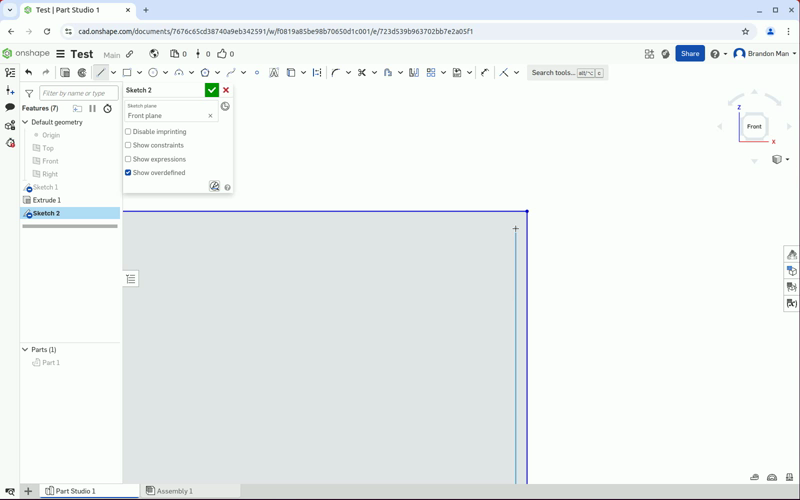
click(515, 228)
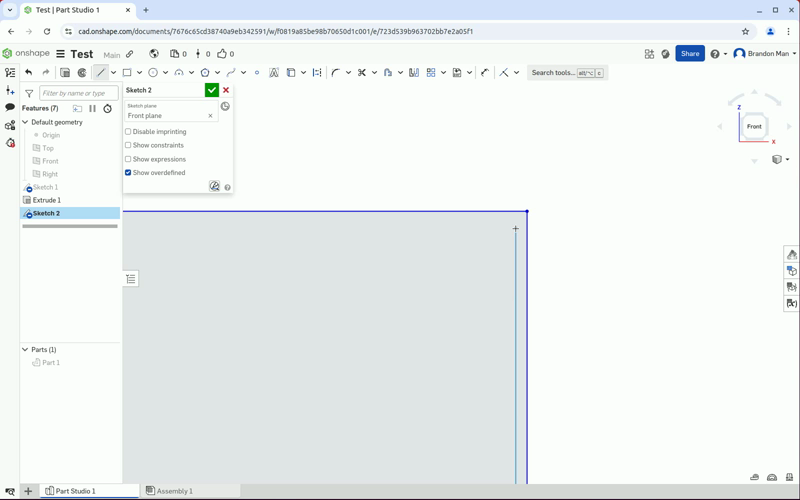
scroll(-6)
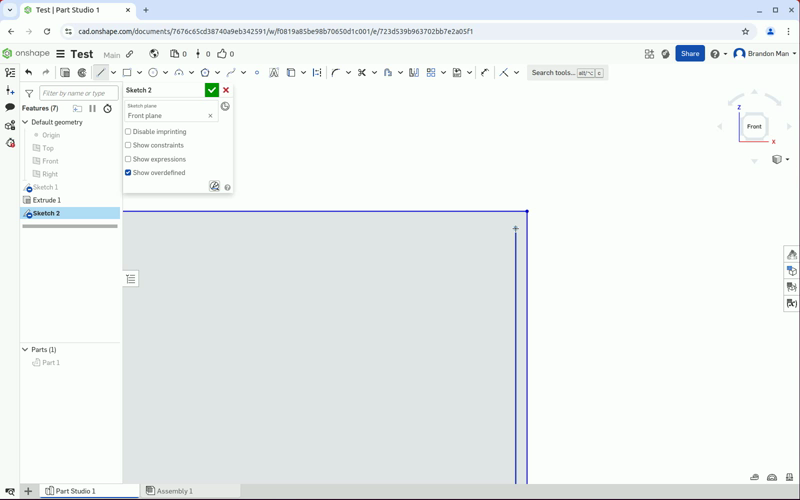
scroll(-6)
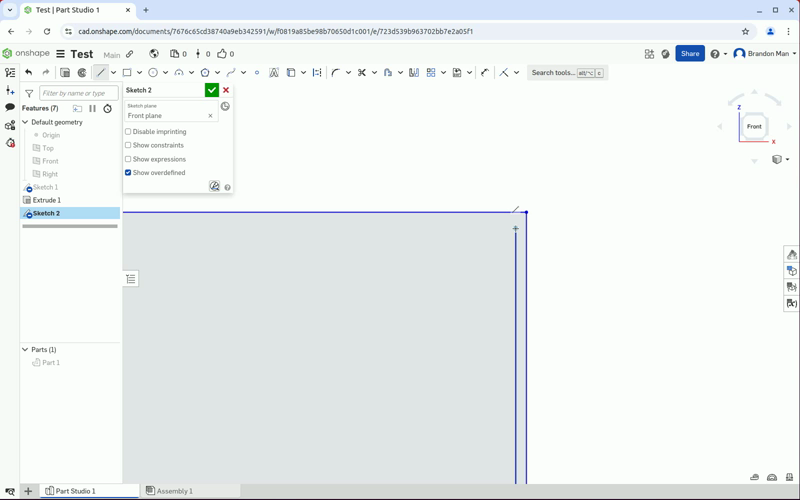
scroll(-6)
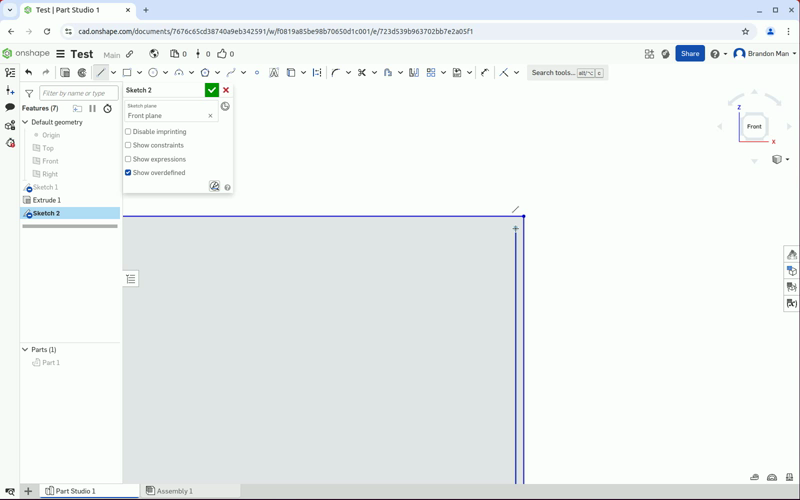
scroll(-6)
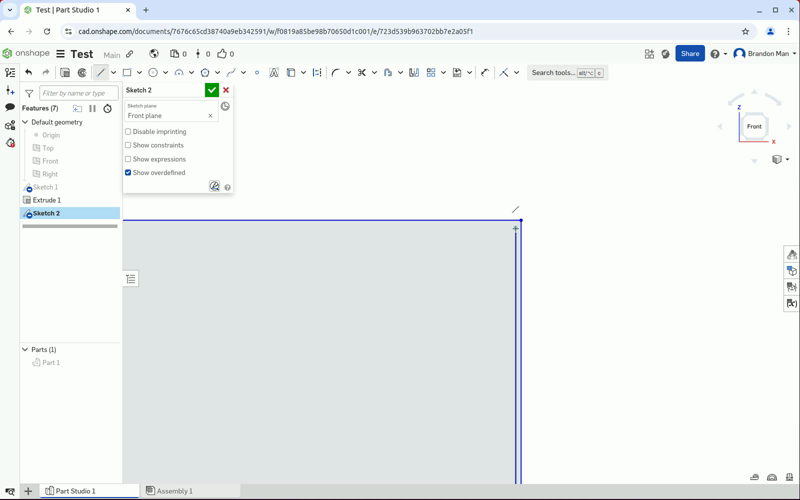
scroll(-6)
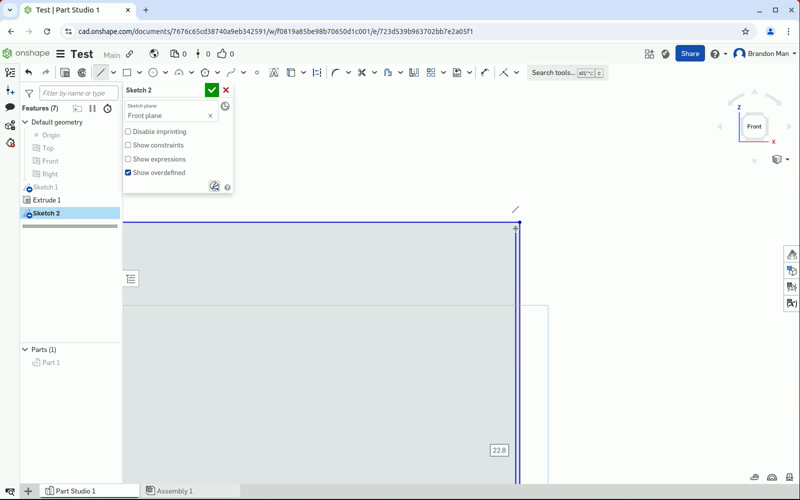
scroll(-6)
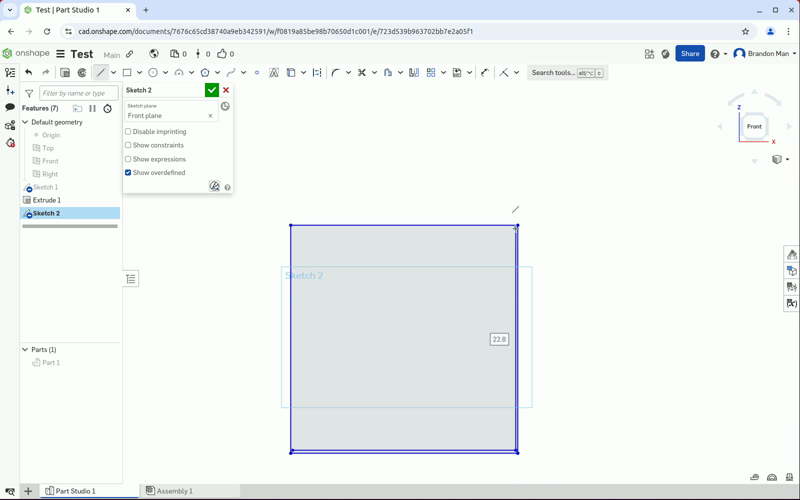
scroll(-6)
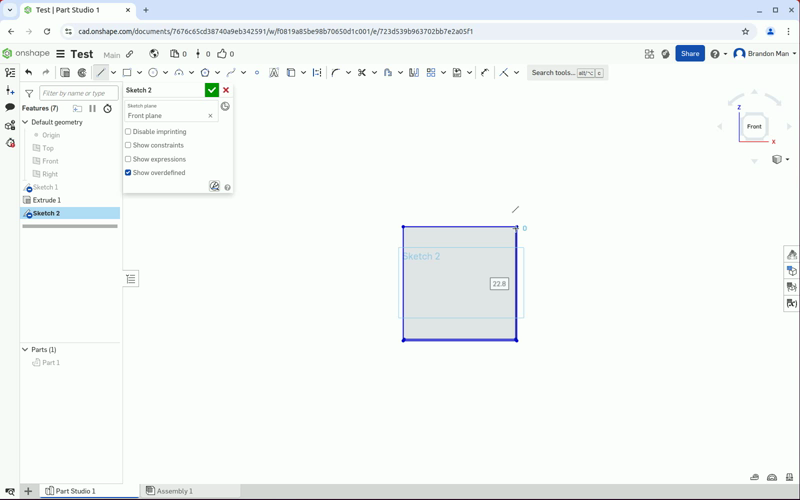
key_up(shift)
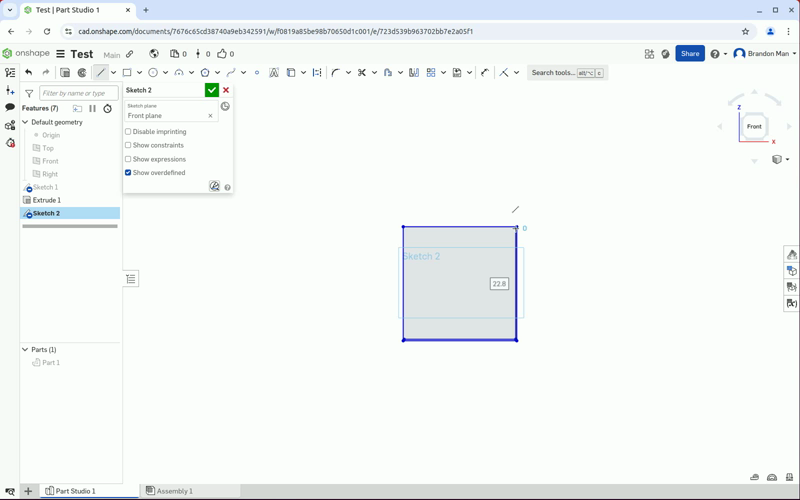
key_down(shift)
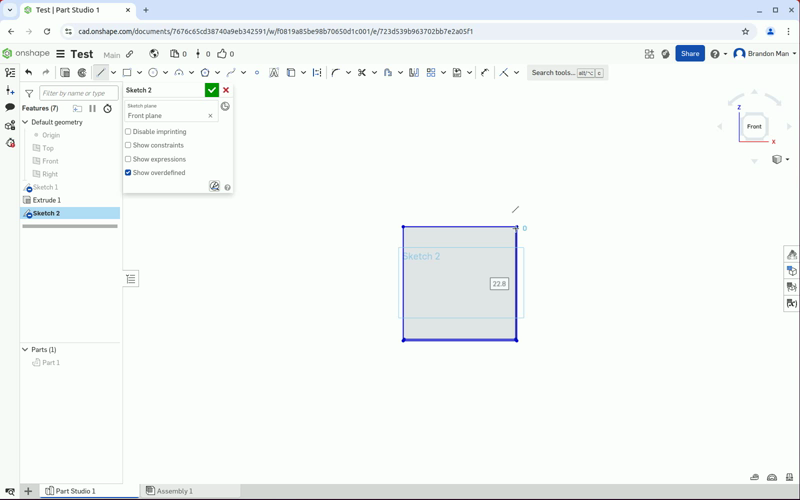
mouse_move(404, 228)
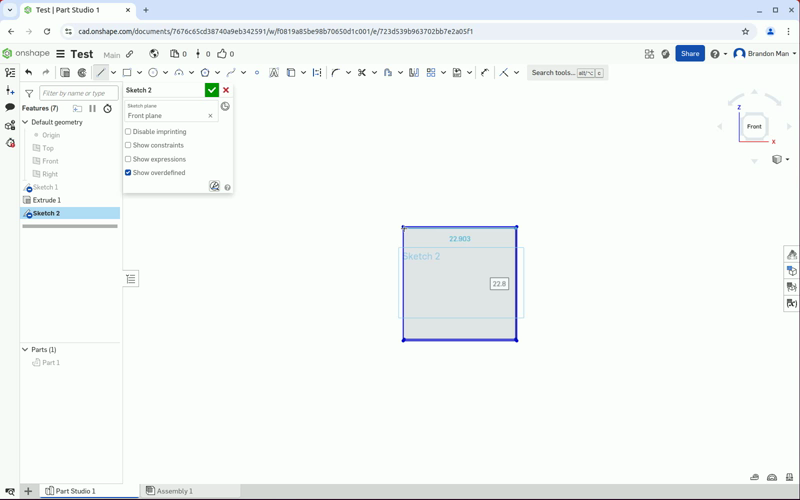
scroll(6)
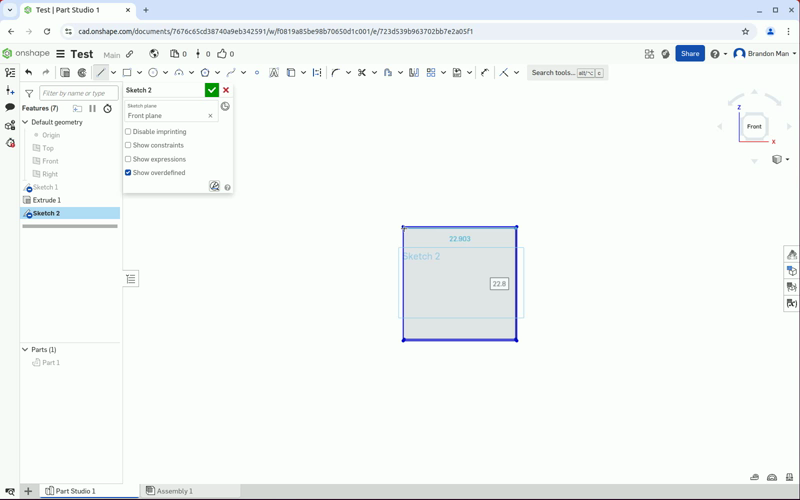
scroll(6)
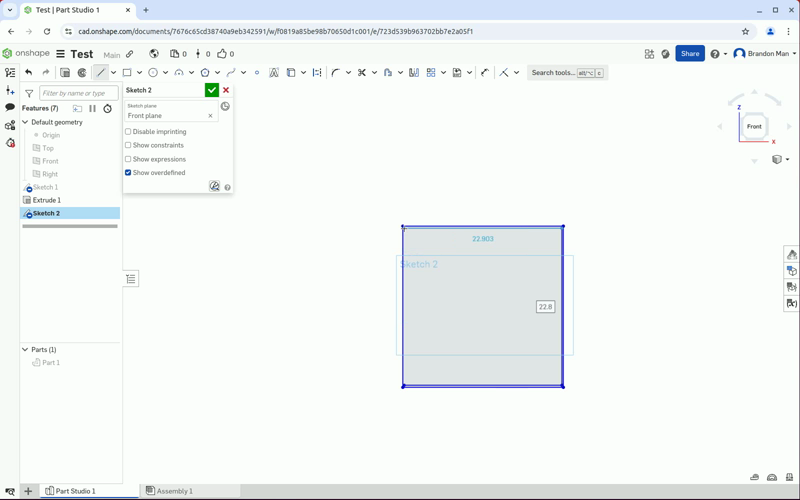
scroll(6)
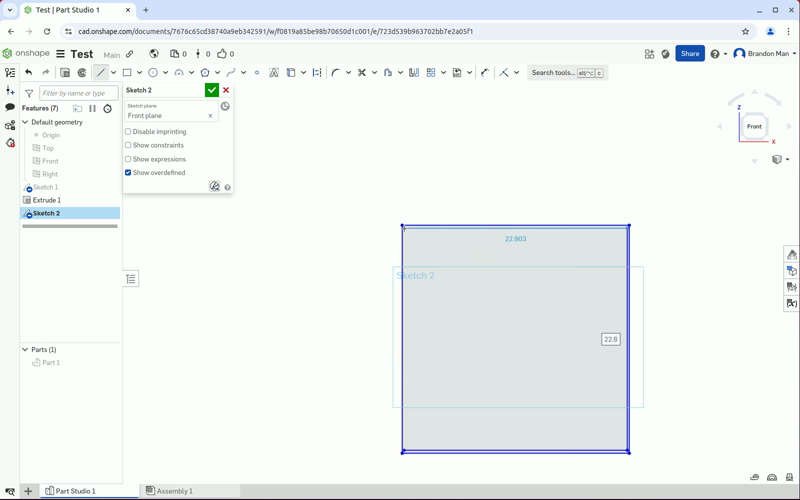
scroll(6)
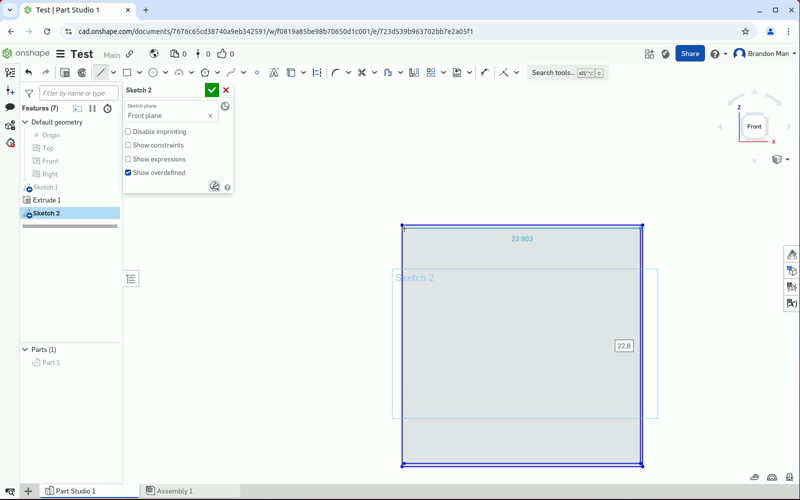
scroll(6)
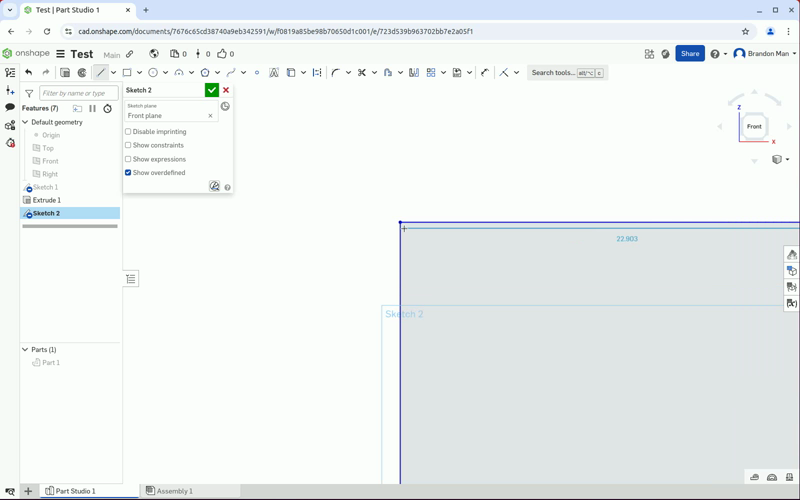
scroll(6)
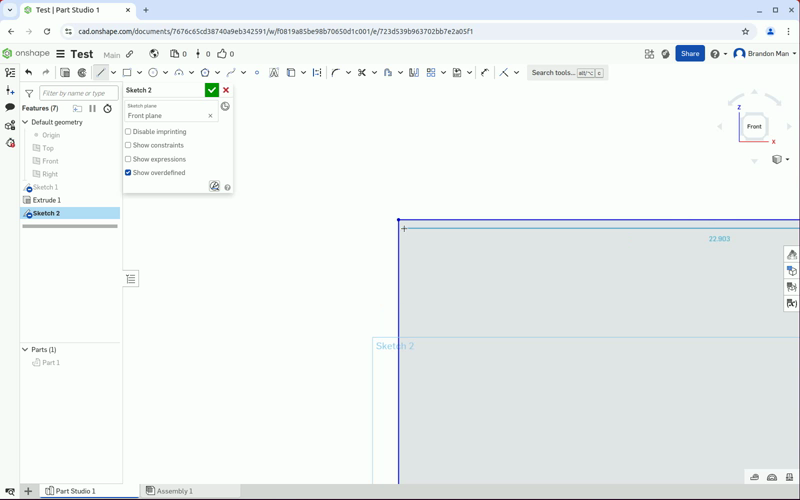
scroll(6)
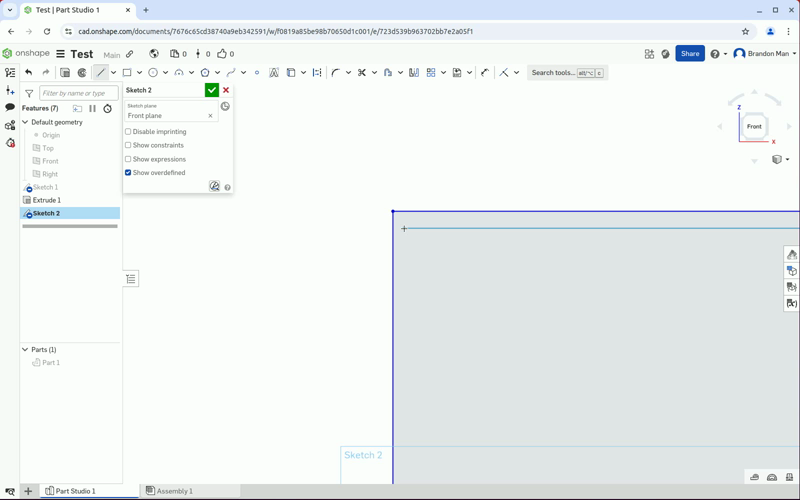
click(404, 228)
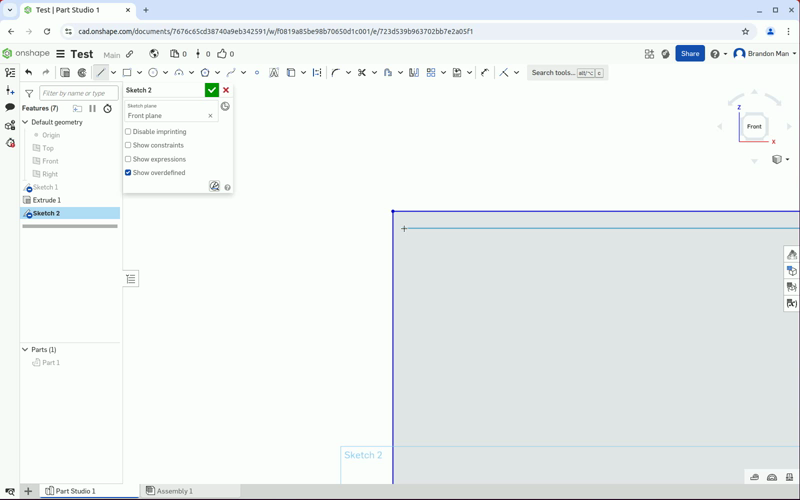
scroll(-6)
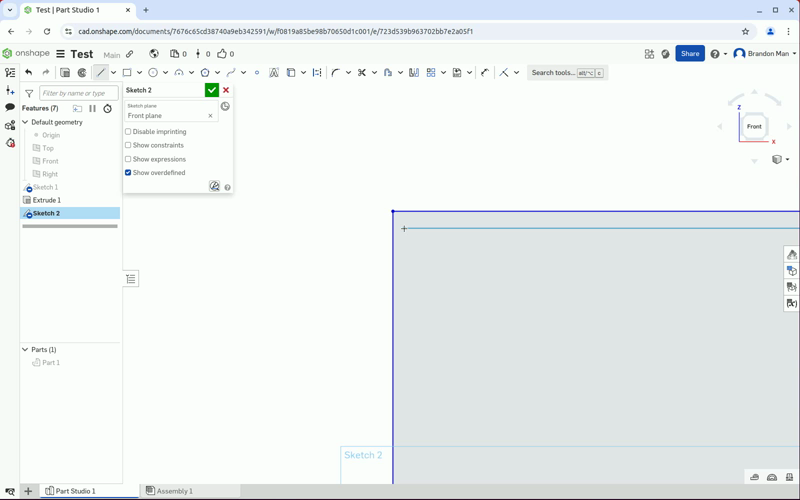
scroll(-6)
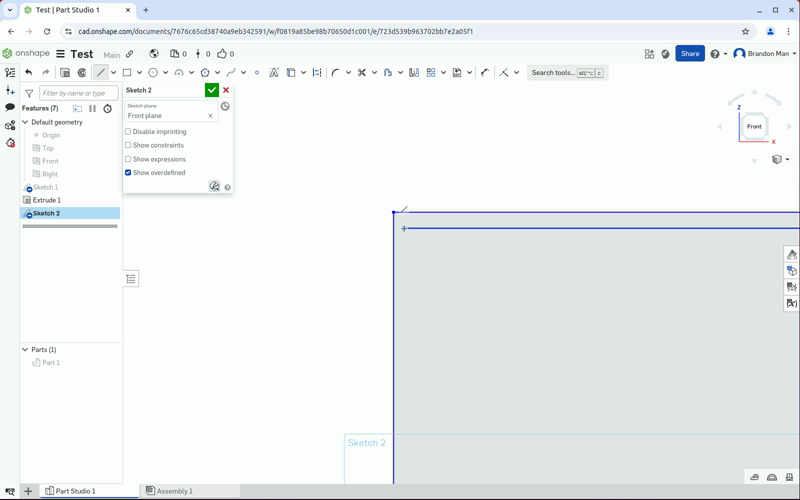
scroll(-6)
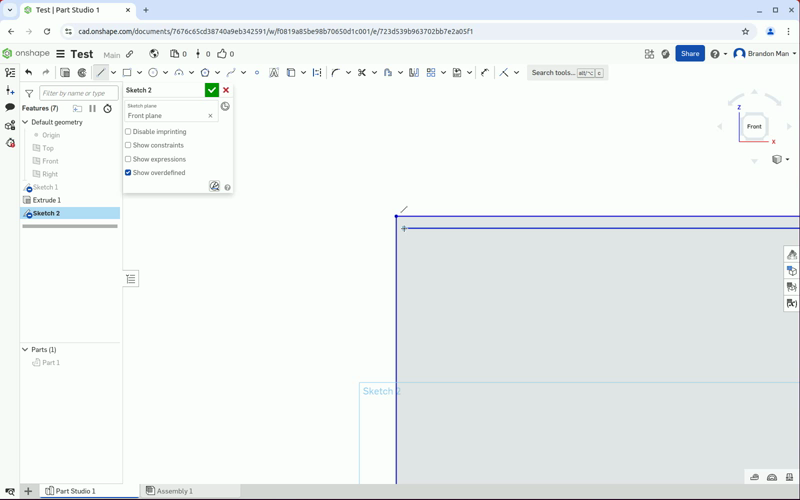
scroll(-6)
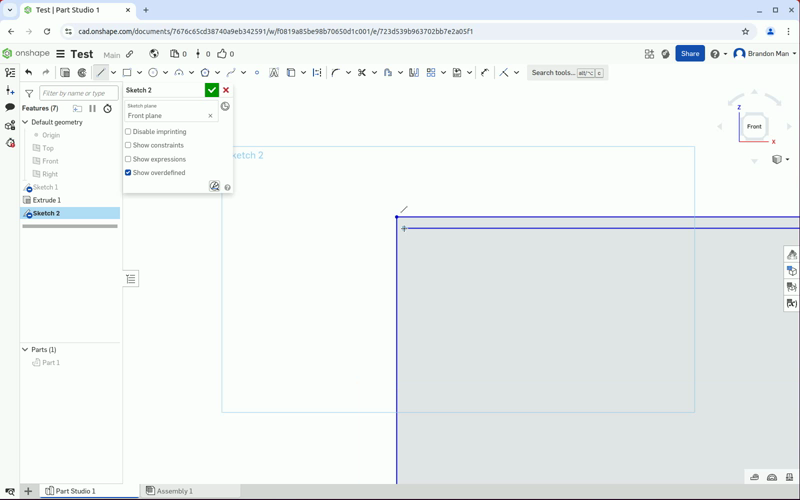
scroll(-6)
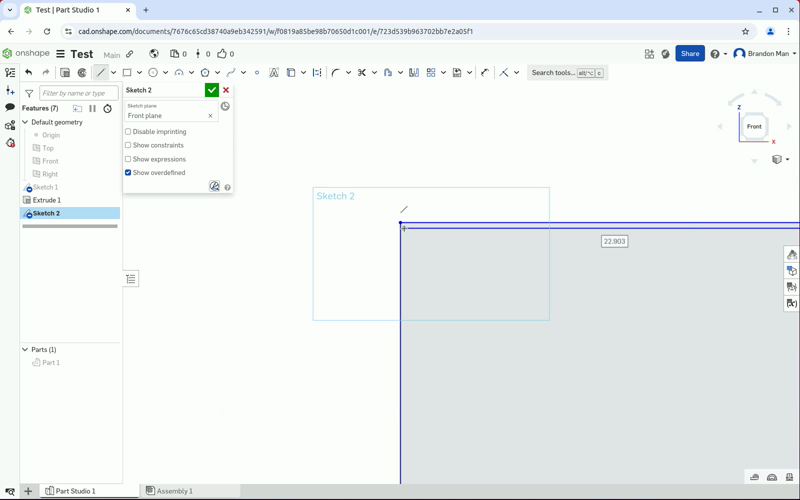
scroll(-6)
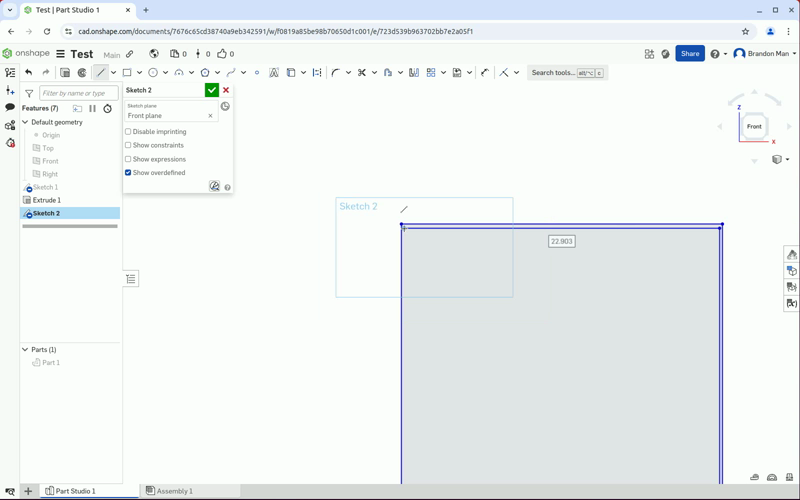
scroll(-6)
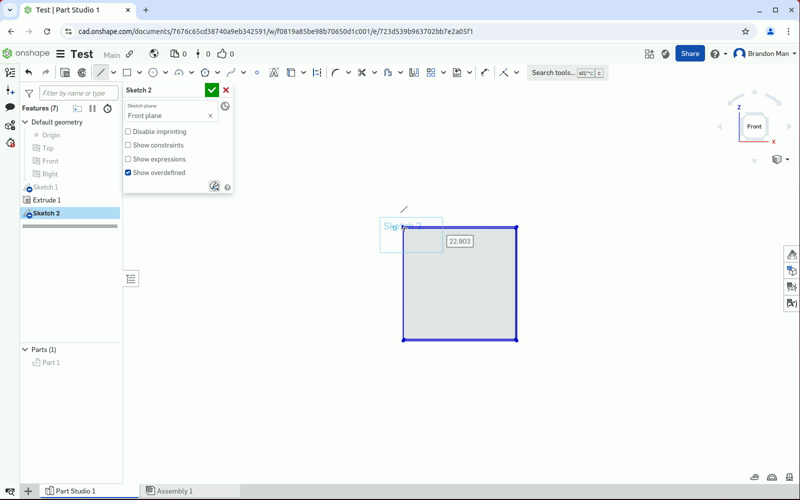
key_up(shift)
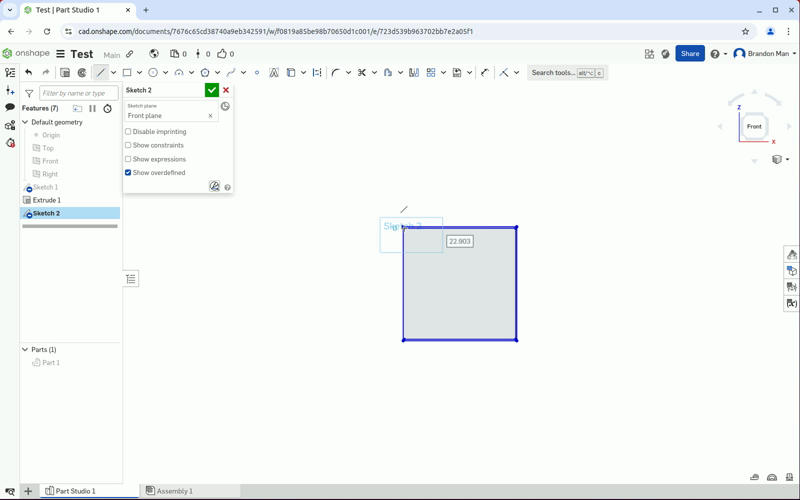
key_down(shift)
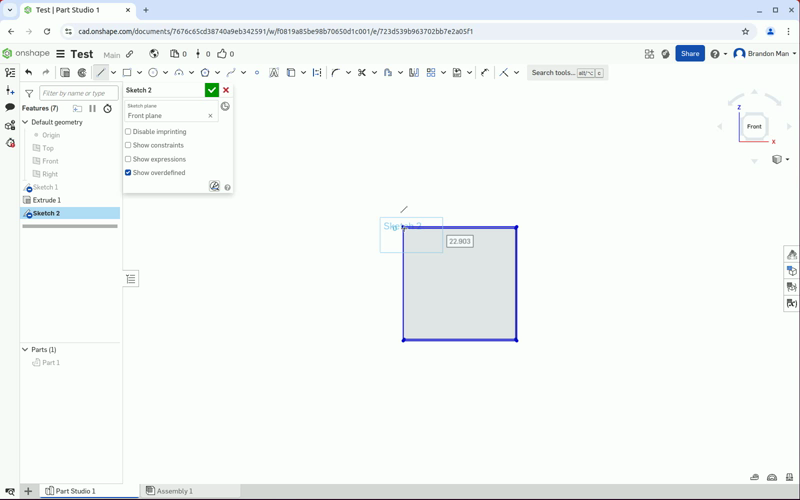
mouse_move(404, 327)
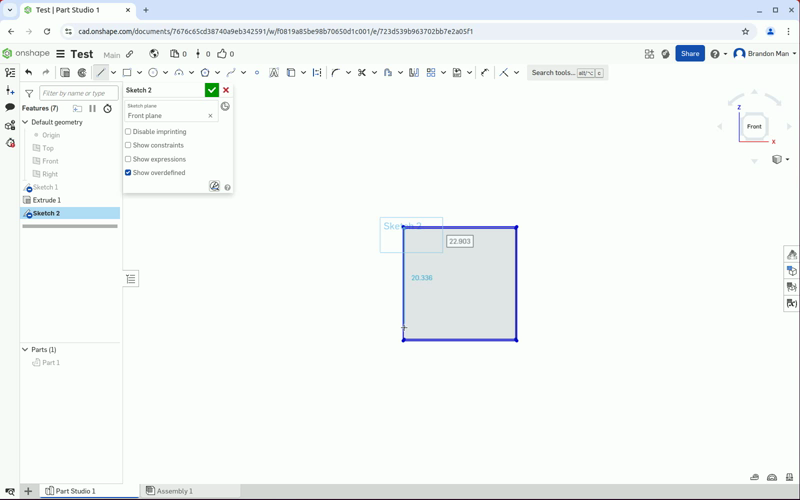
click(404, 327)
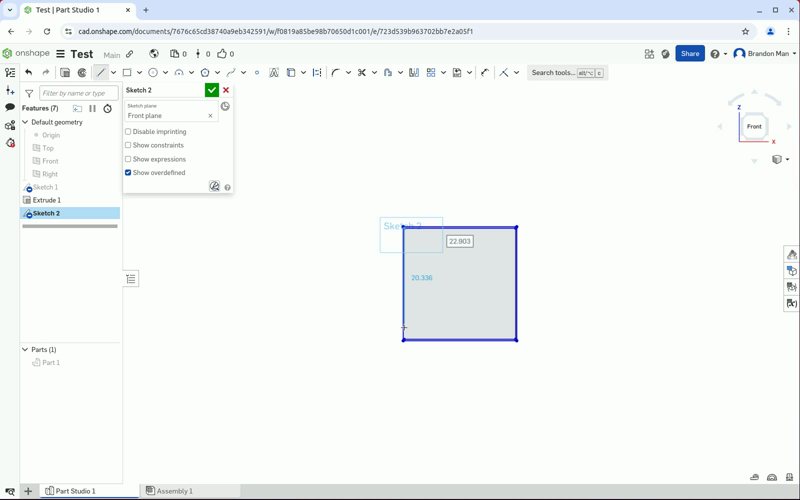
key_up(shift)
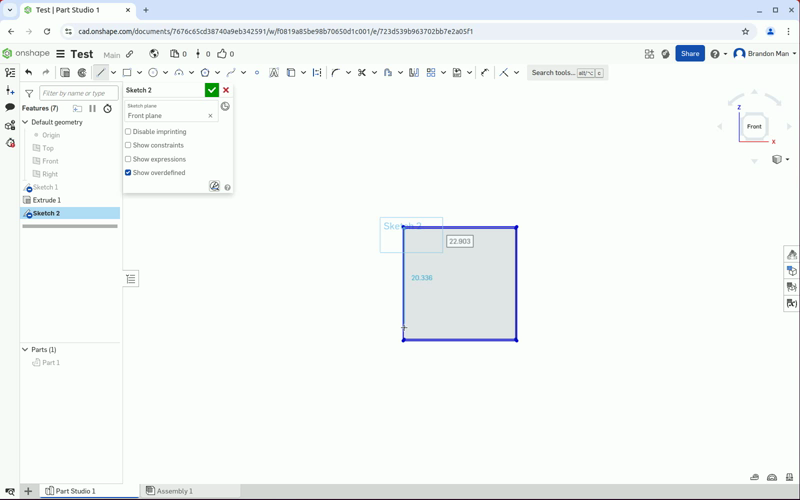
mouse_move(434, 327)
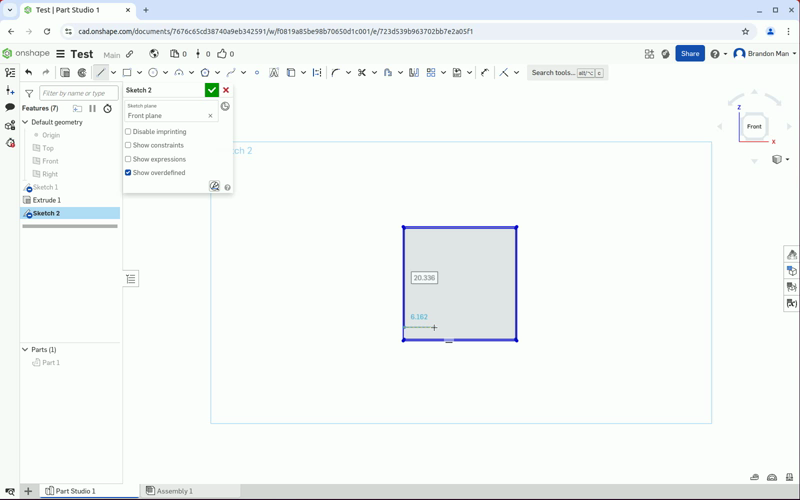
key_down(shift)
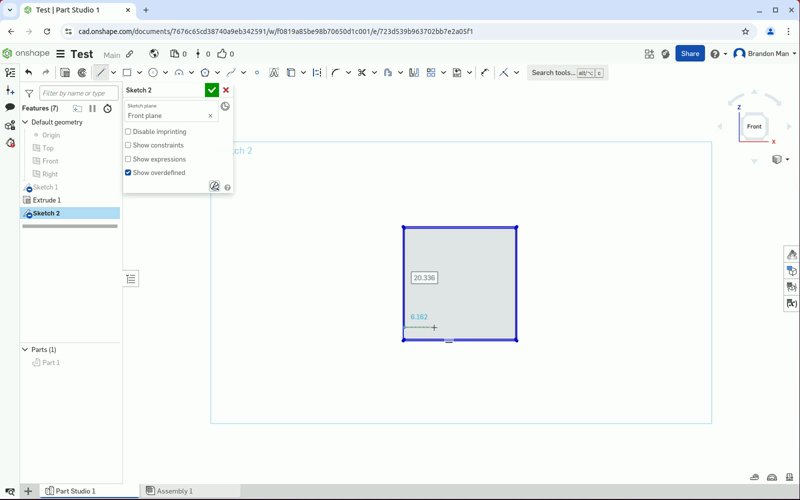
mouse_move(404, 339)
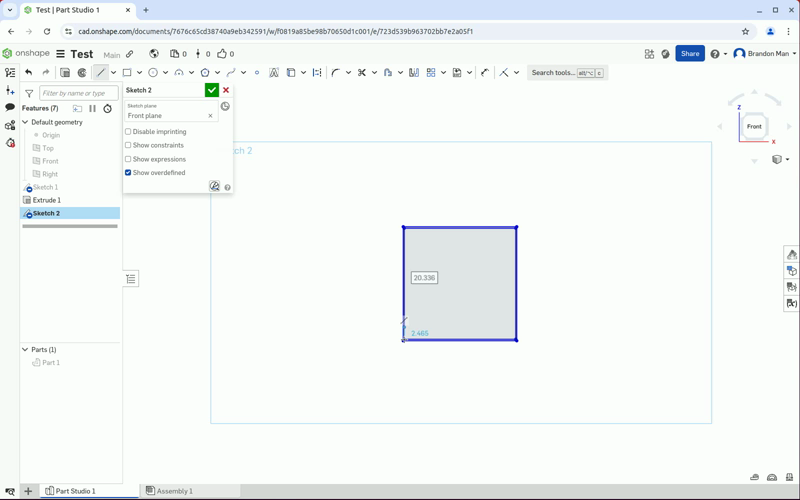
scroll(6)
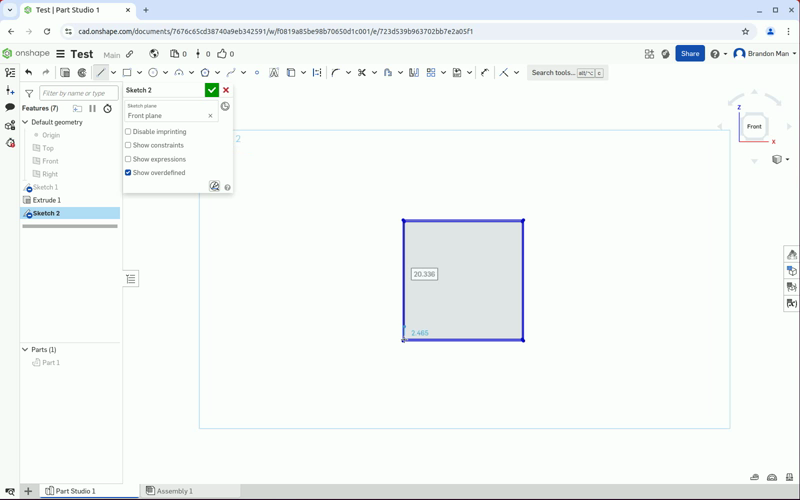
scroll(6)
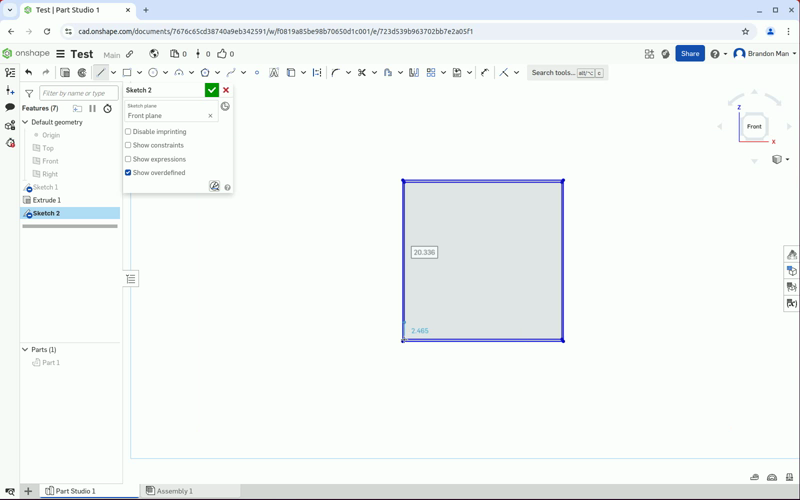
scroll(6)
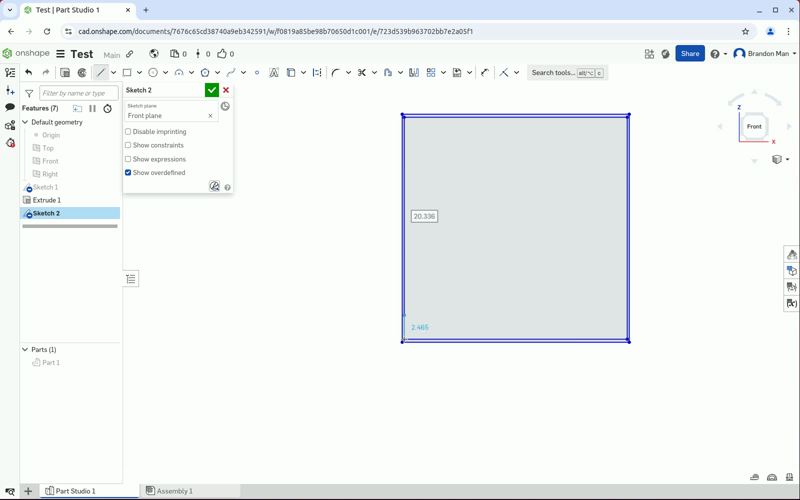
scroll(6)
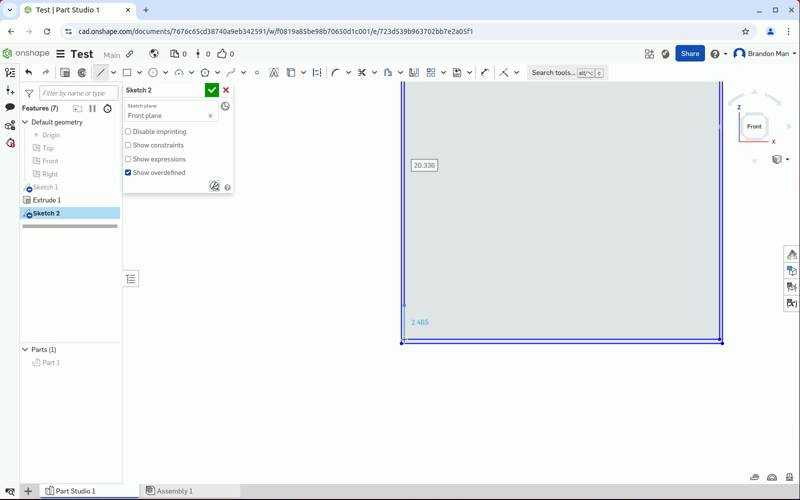
scroll(6)
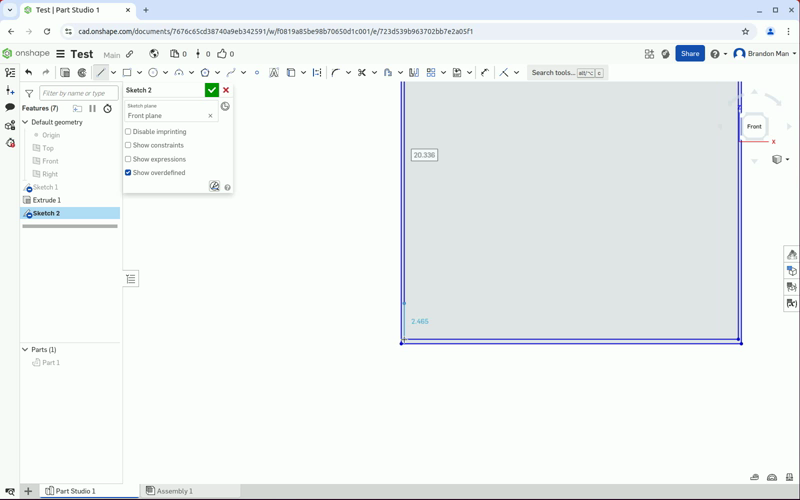
scroll(6)
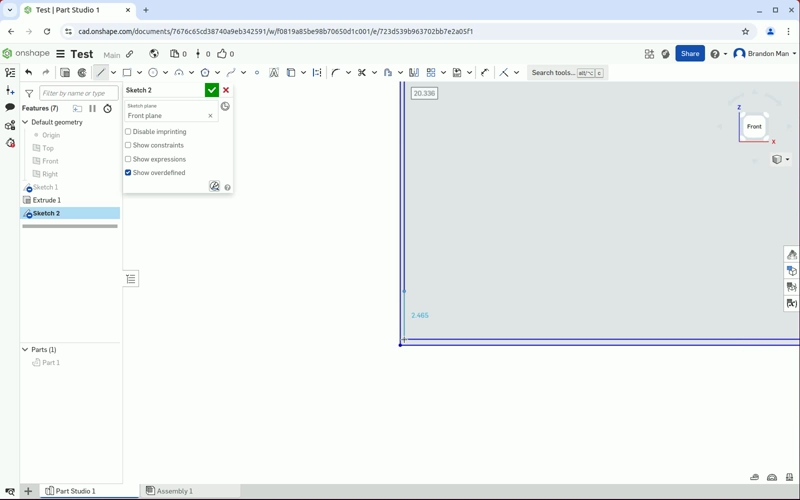
scroll(6)
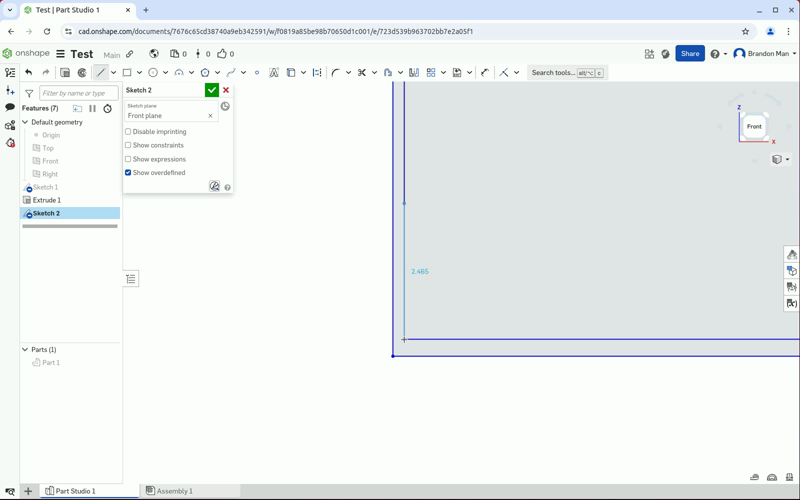
key_up(shift)
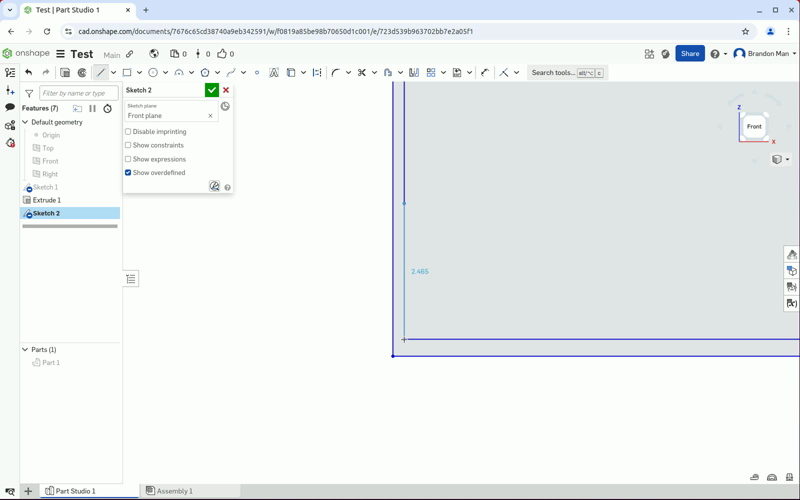
click(404, 339)
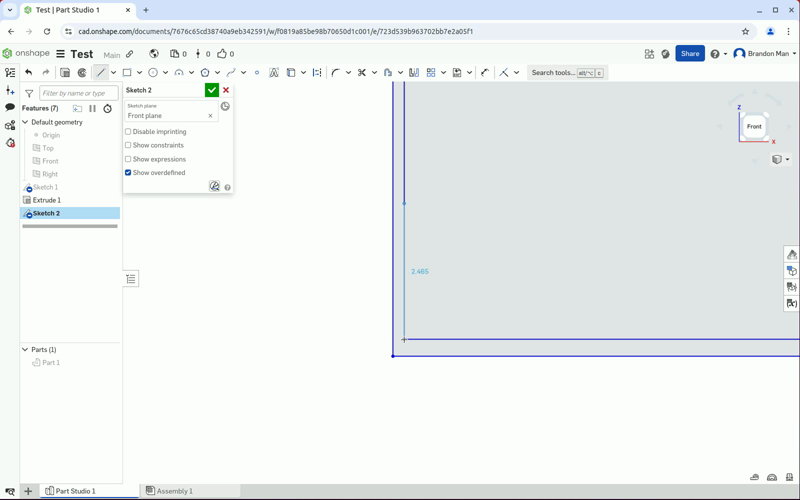
scroll(-6)
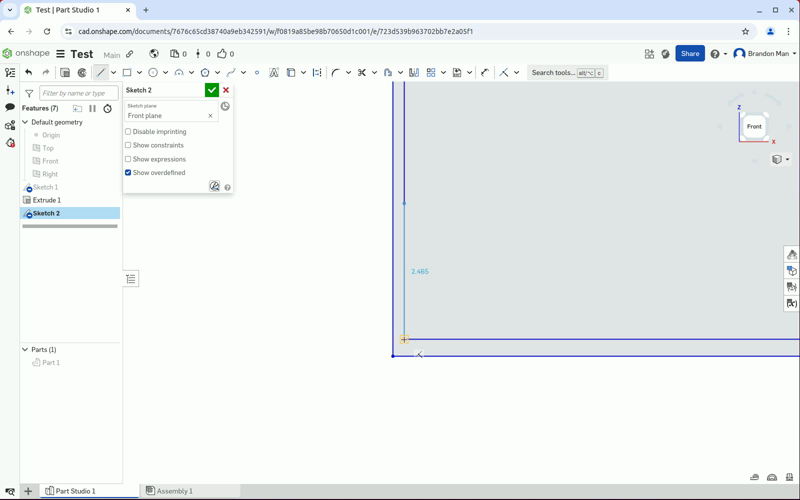
scroll(-6)
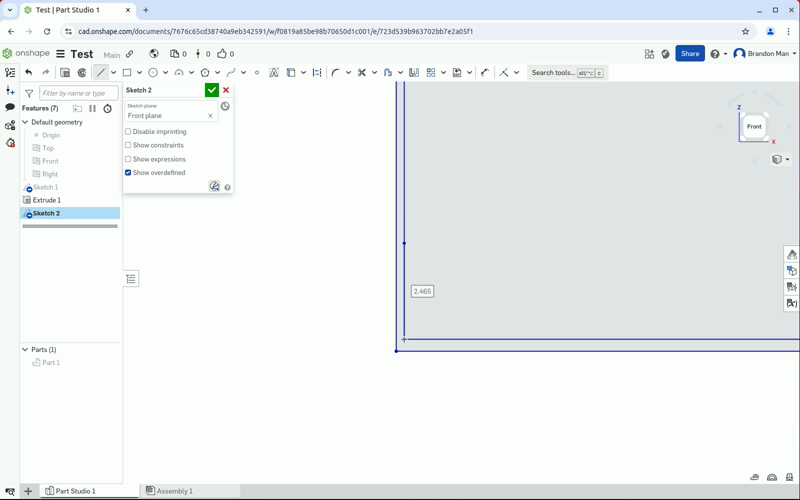
scroll(-6)
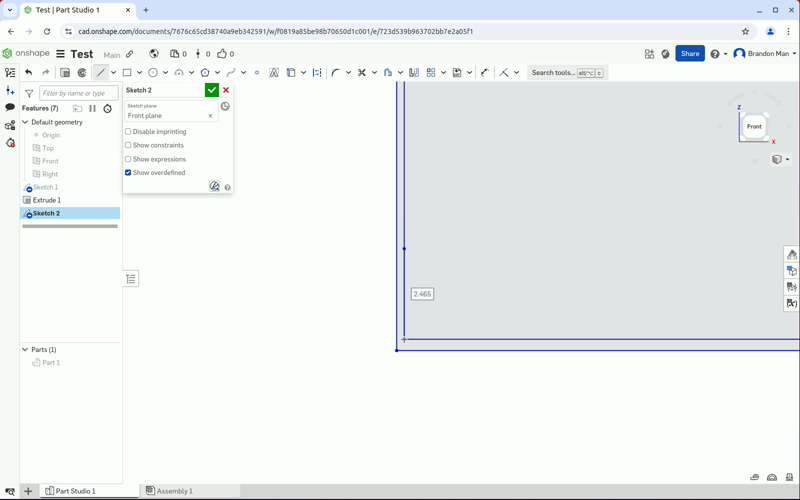
scroll(-6)
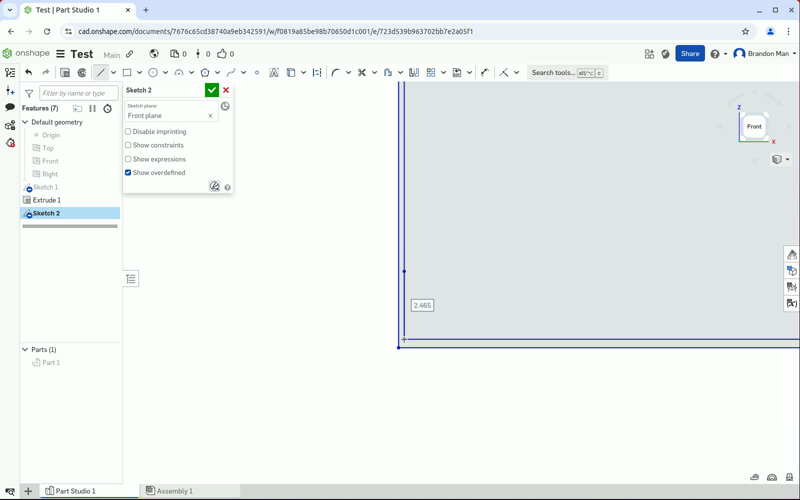
scroll(-6)
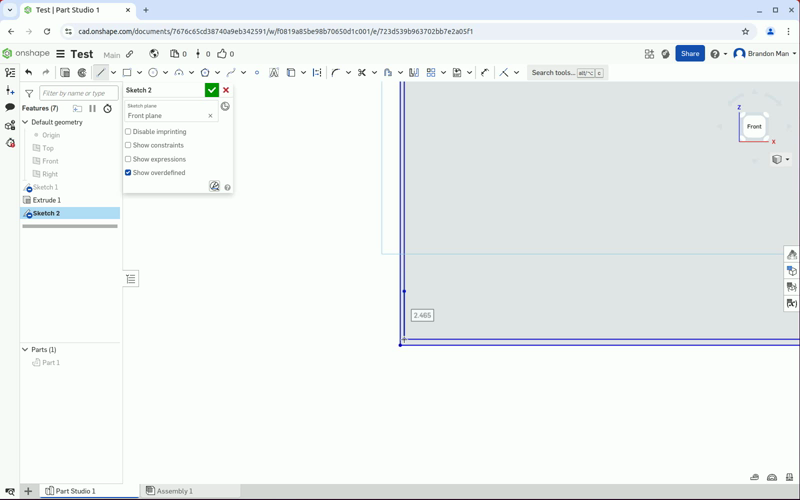
scroll(-6)
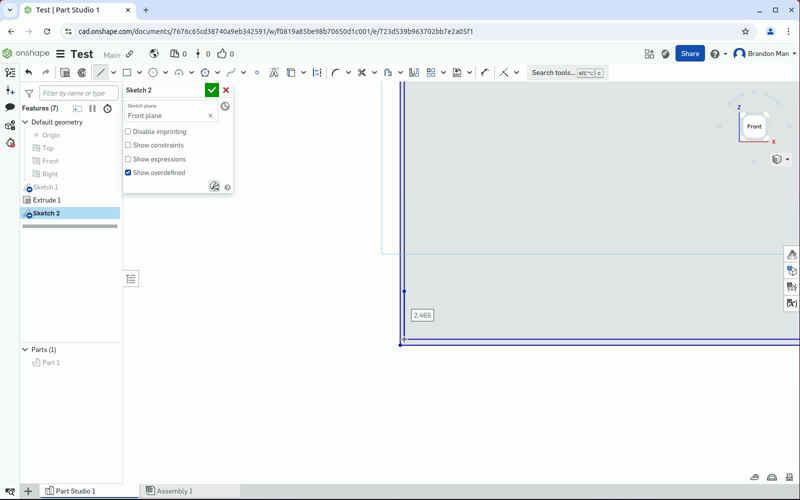
scroll(-6)
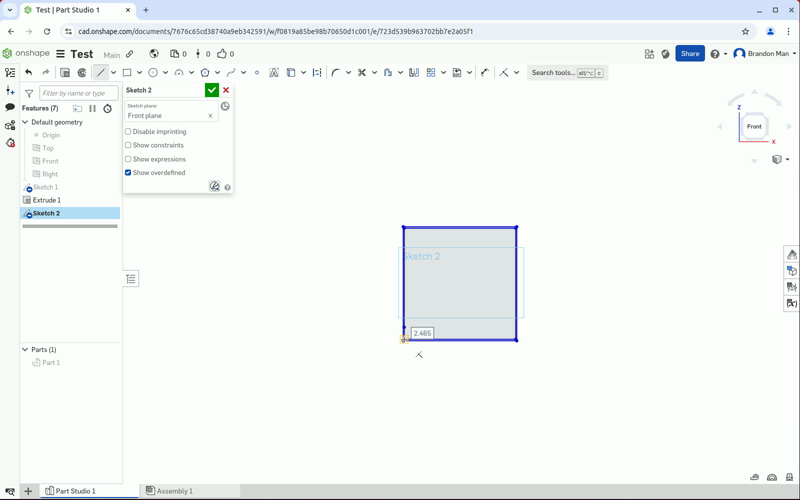
key(esc)
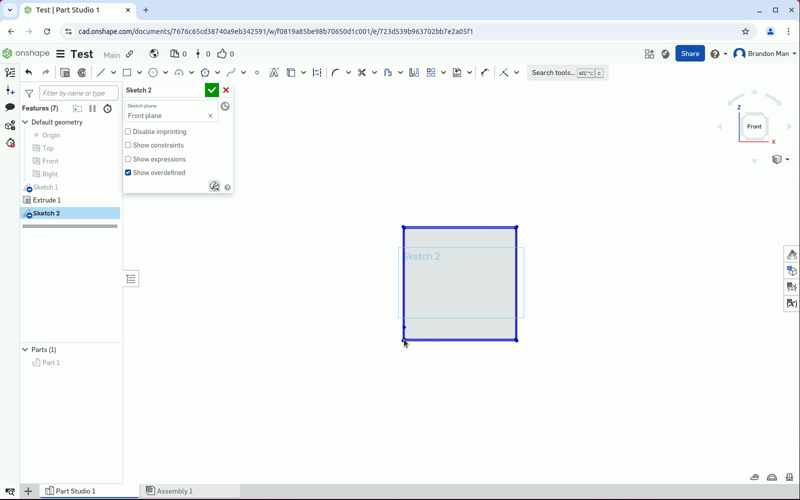
mouse_move(443, 227)
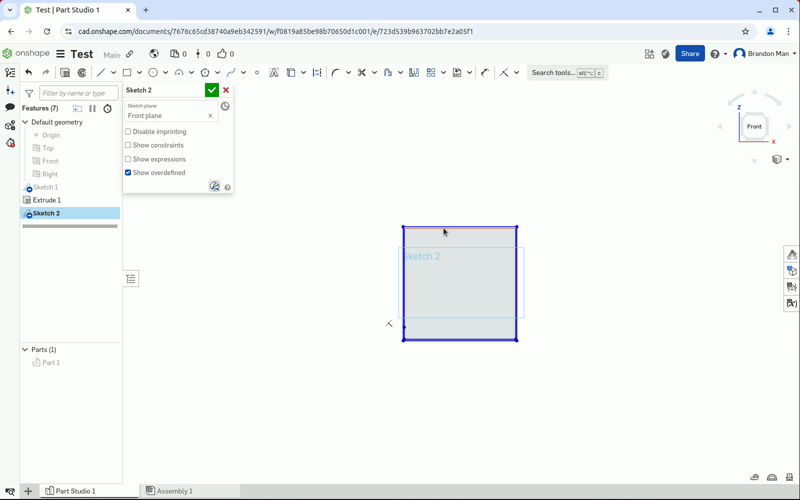
scroll(6)
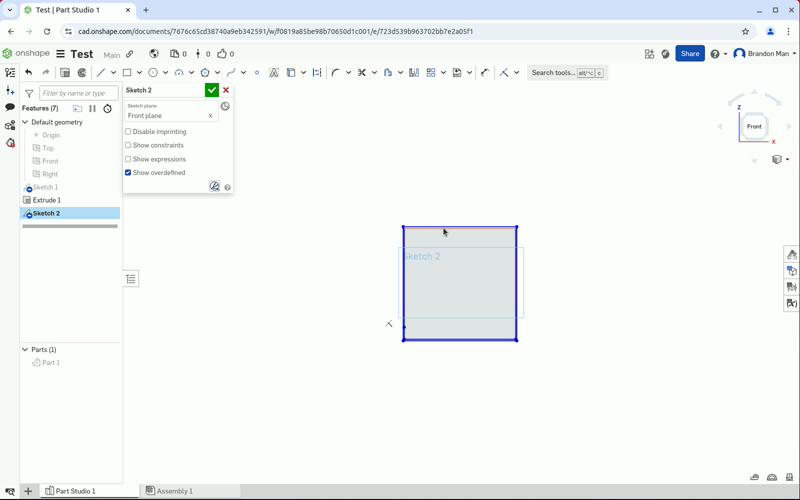
scroll(6)
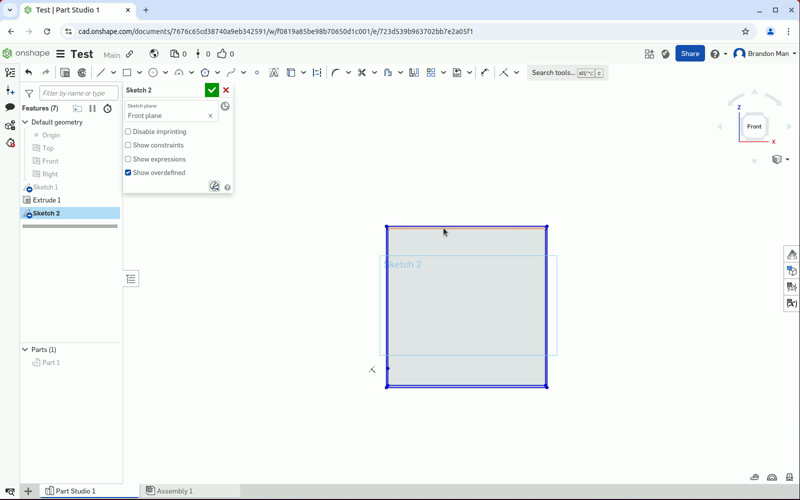
scroll(6)
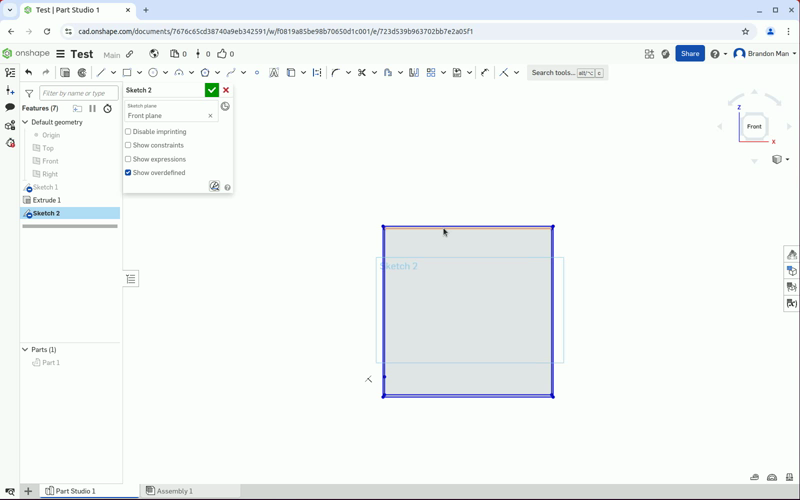
scroll(6)
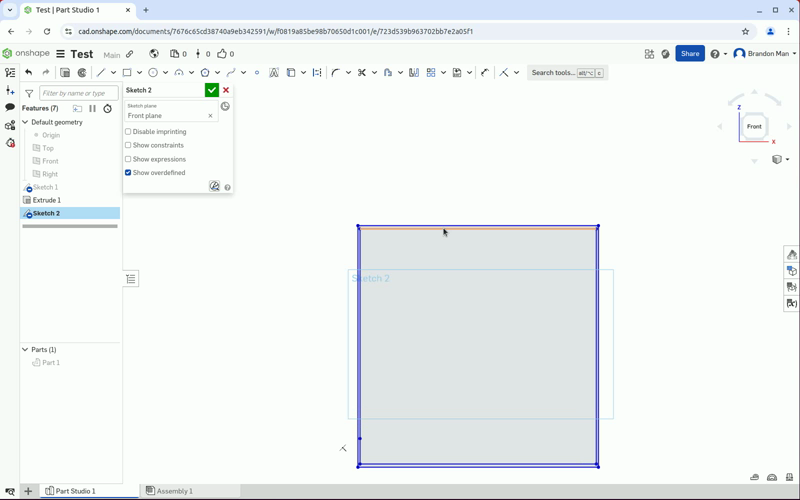
scroll(6)
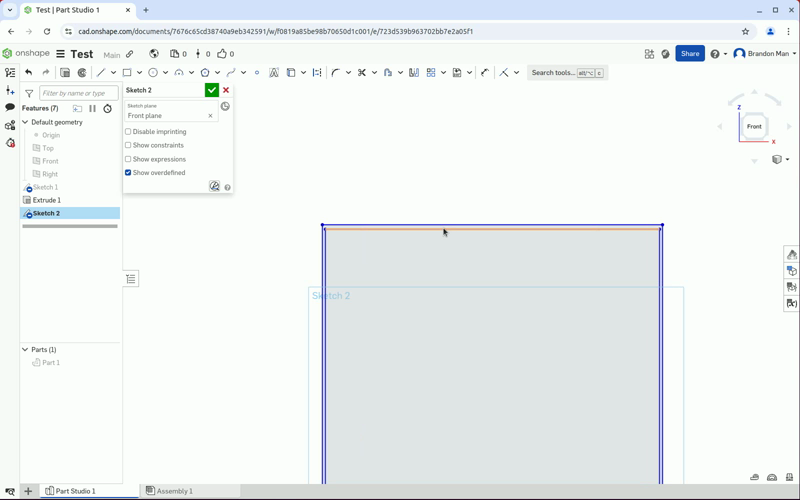
scroll(6)
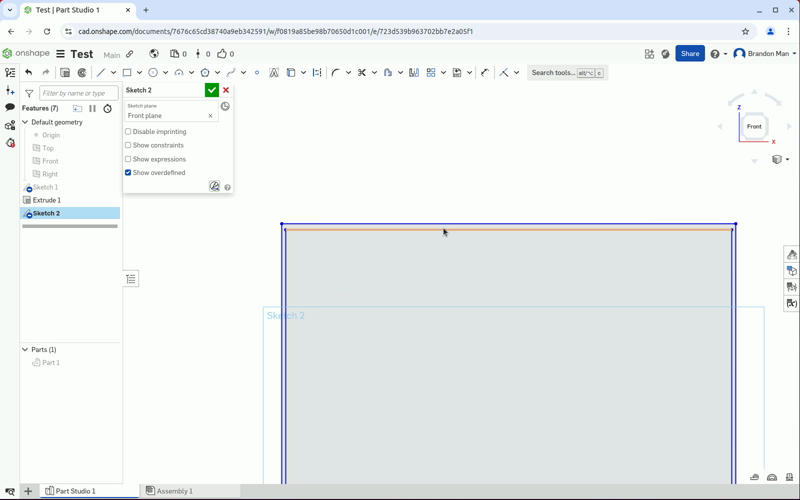
scroll(6)
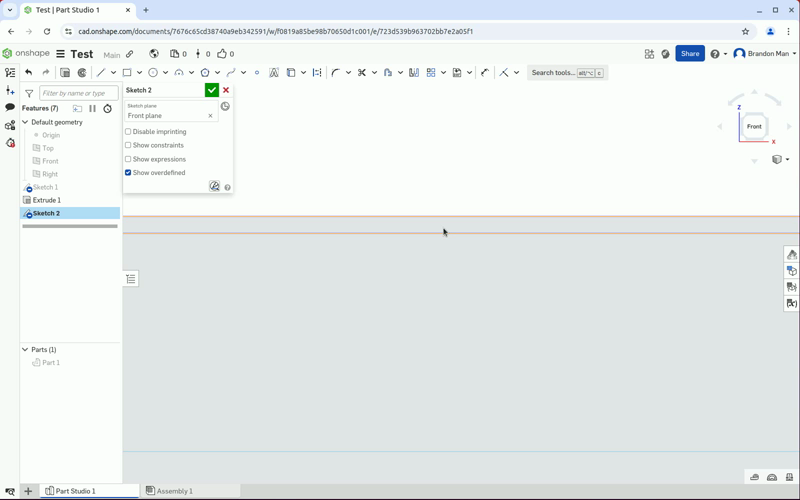
click(443, 227)
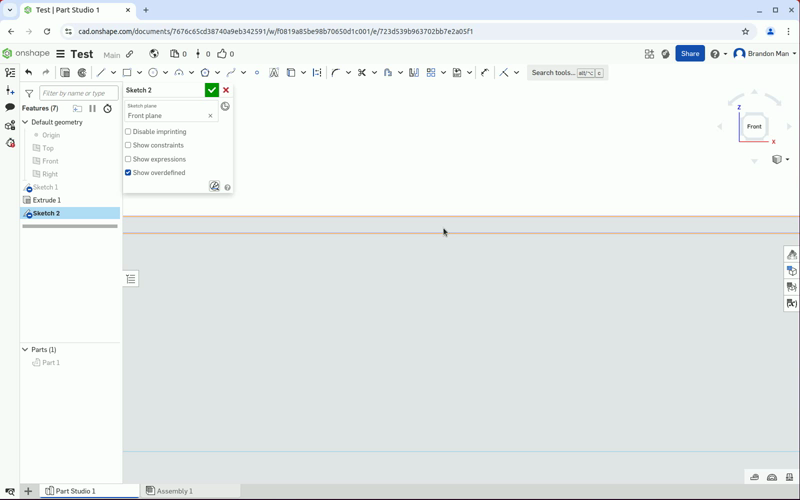
scroll(-6)
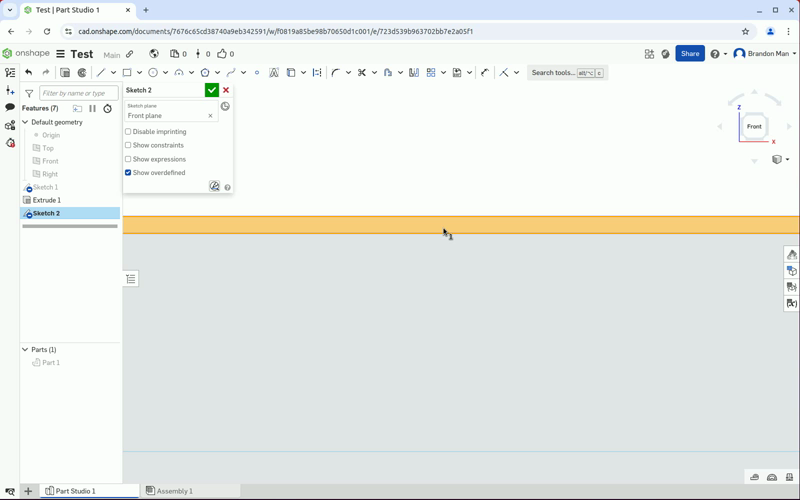
scroll(-6)
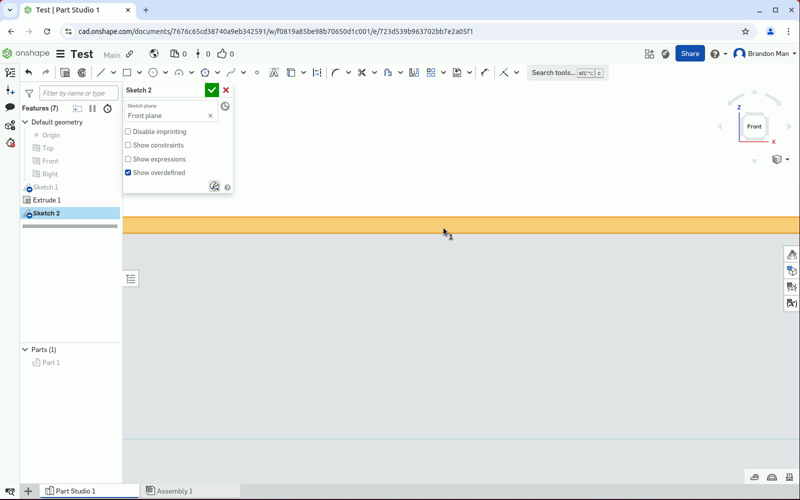
scroll(-6)
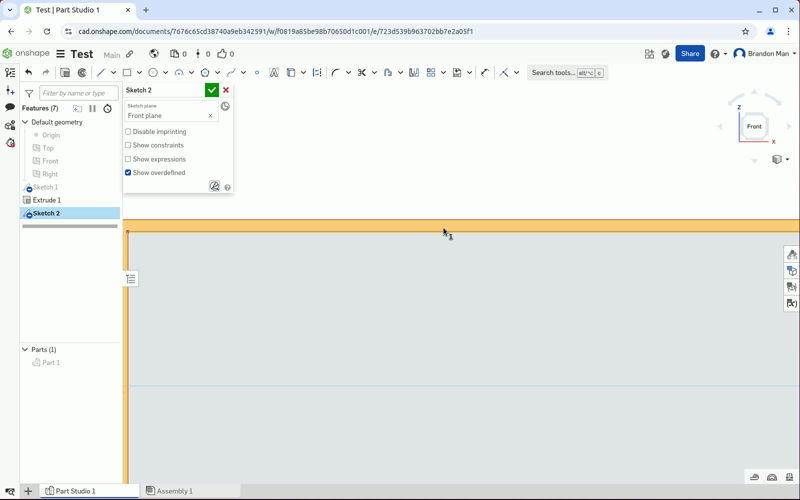
scroll(-6)
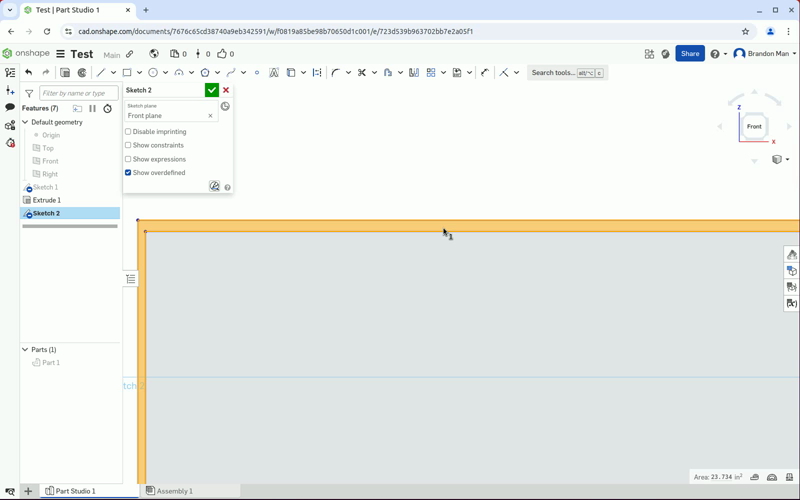
scroll(-6)
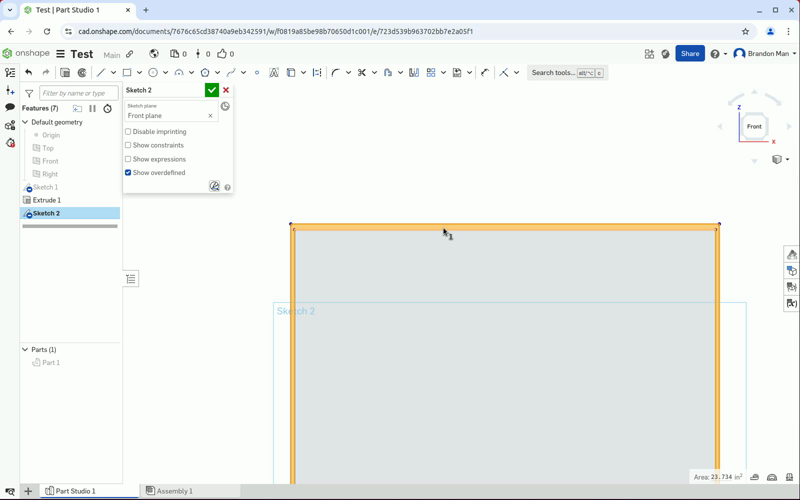
scroll(-6)
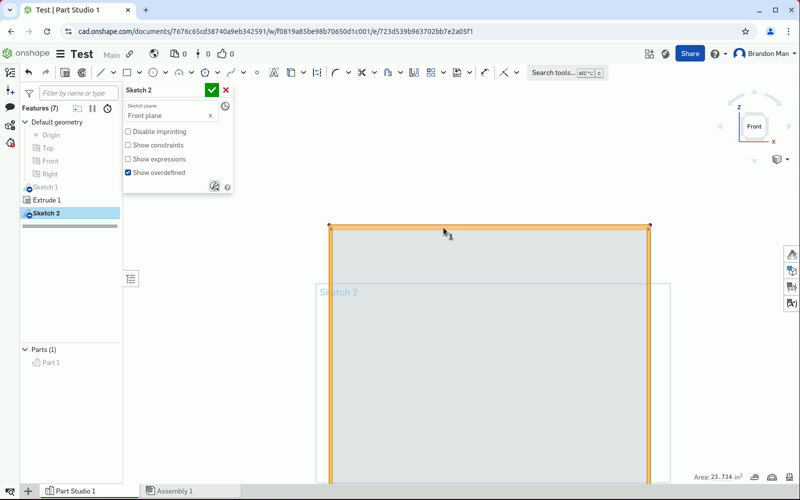
scroll(-6)
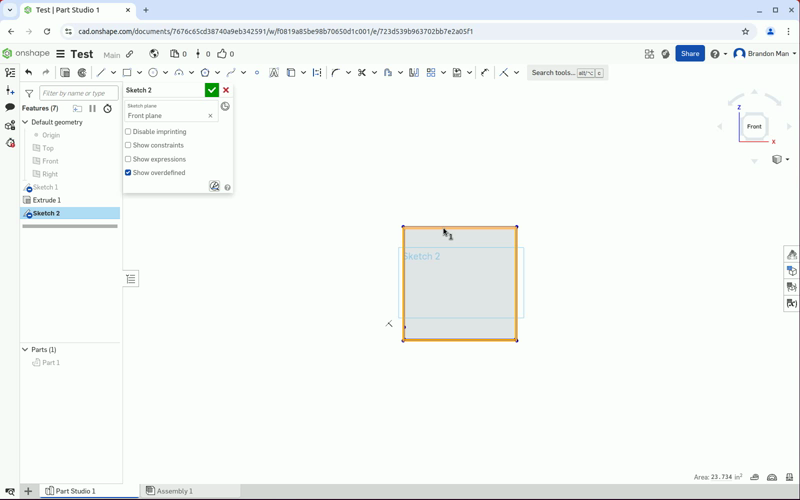
mouse_move(73, 352)
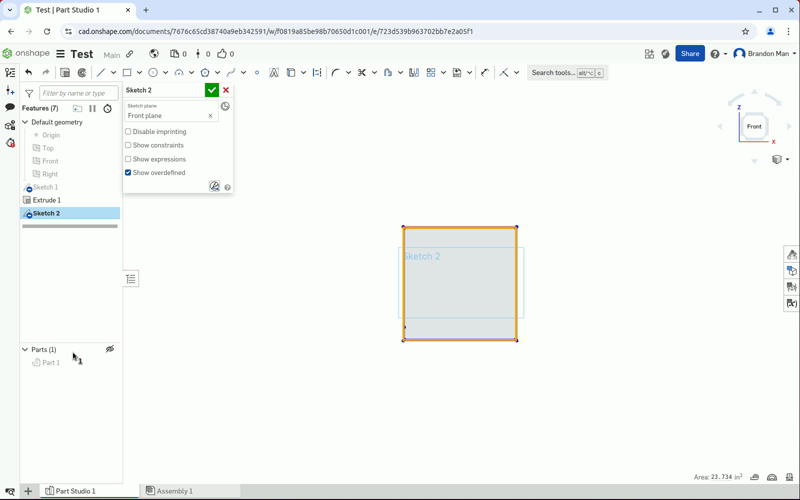
key(shift+y)
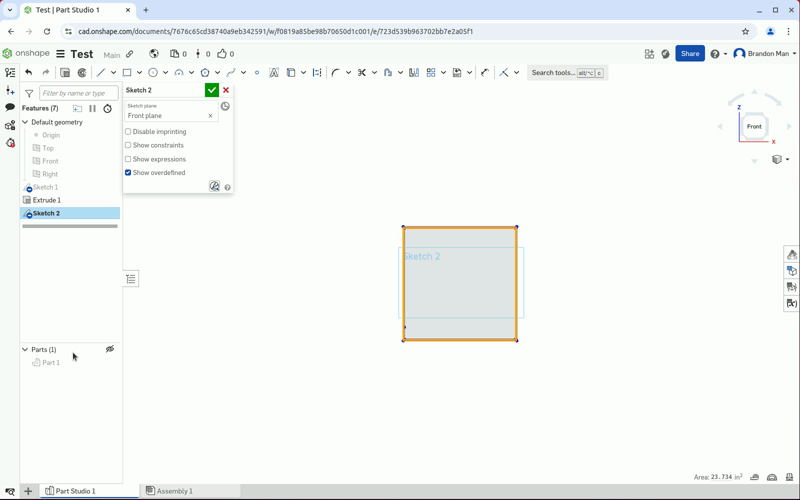
key(shift+e)
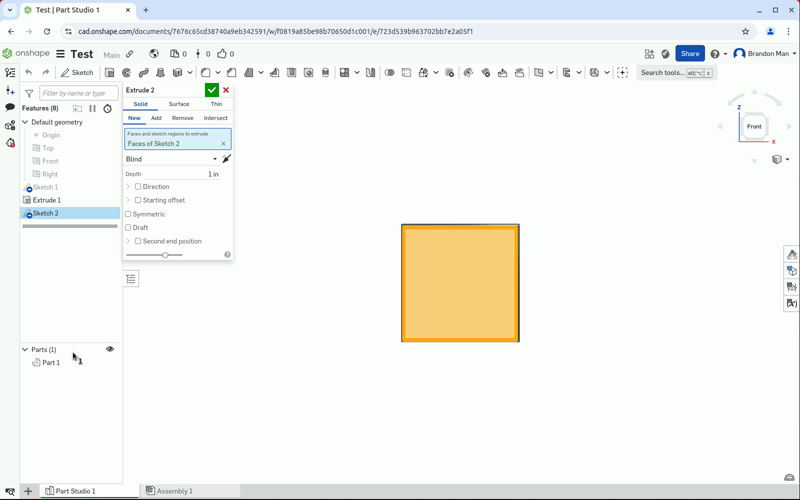
mouse_move(143, 106)
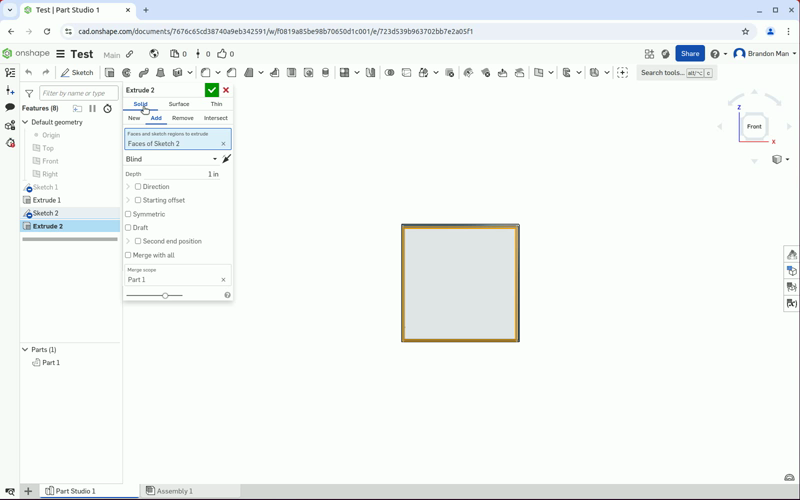
click(143, 106)
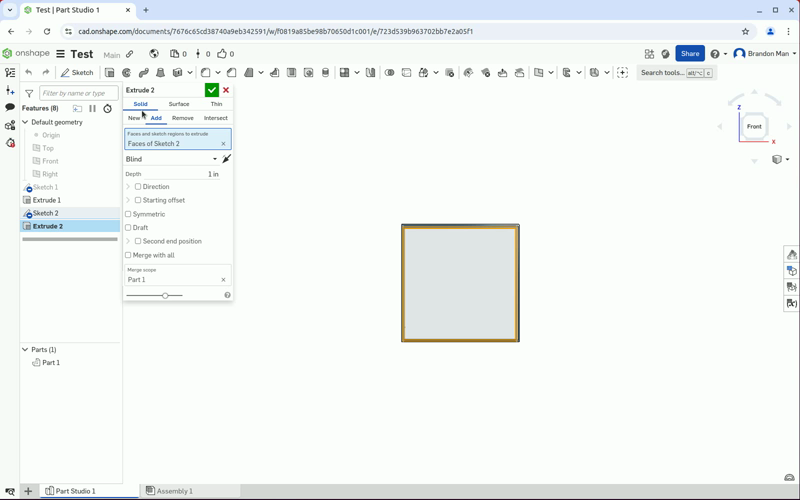
mouse_move(137, 120)
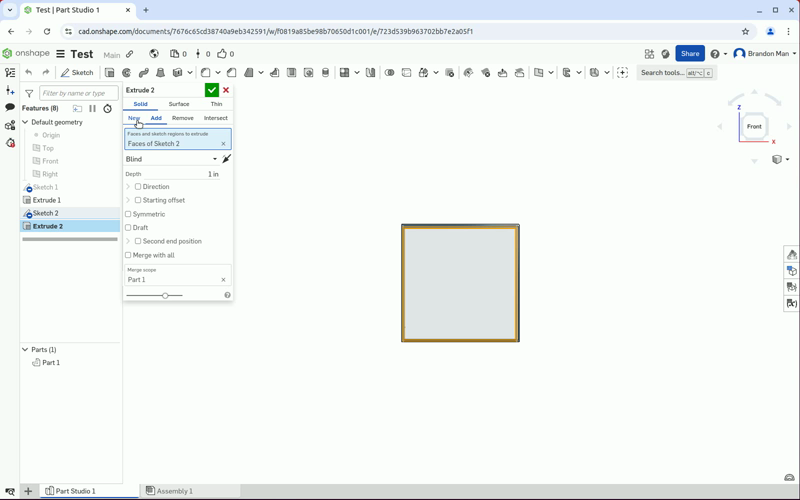
click(137, 120)
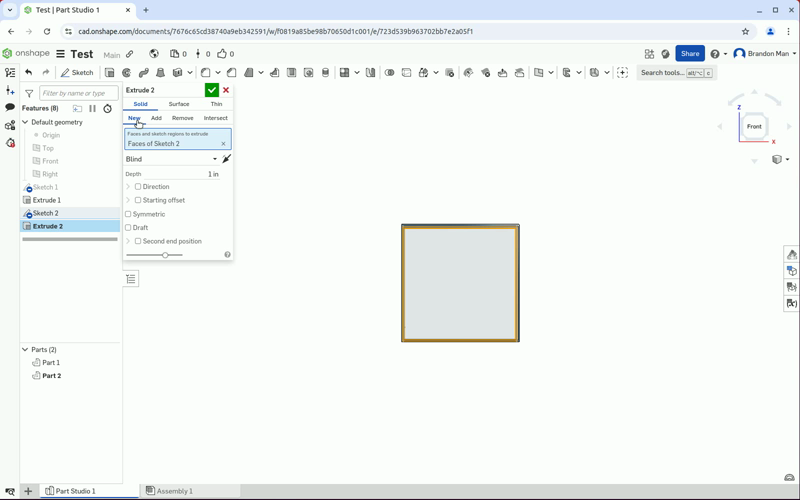
key(tab, 4)
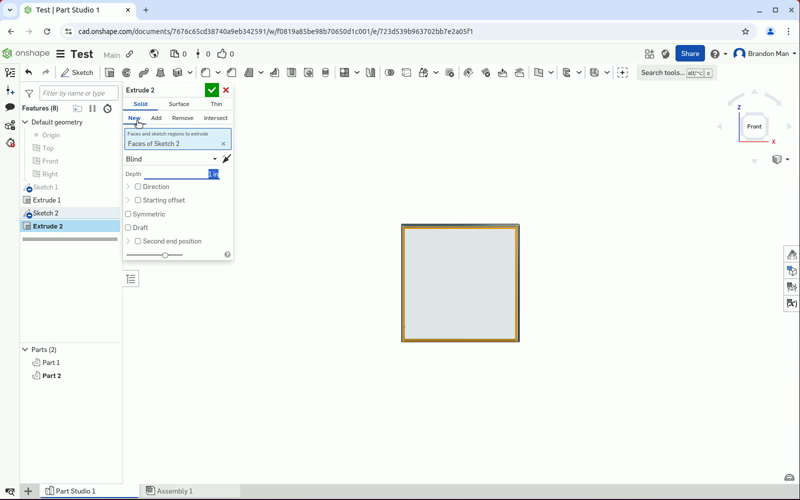
text(0.722)
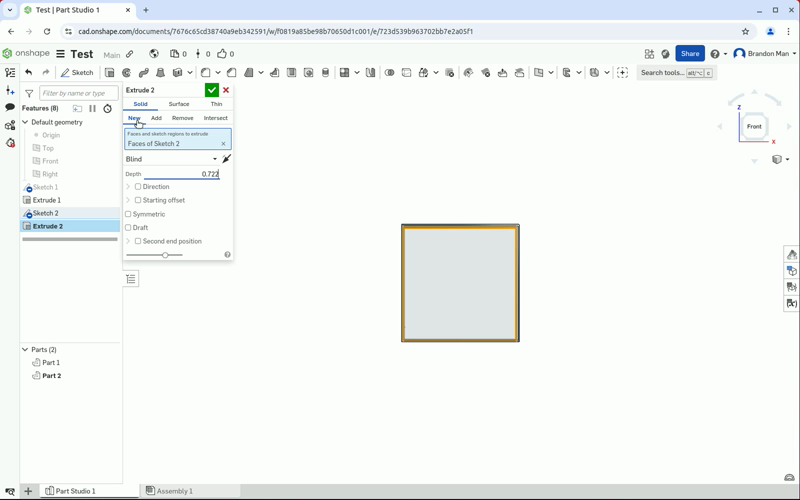
key(enter)
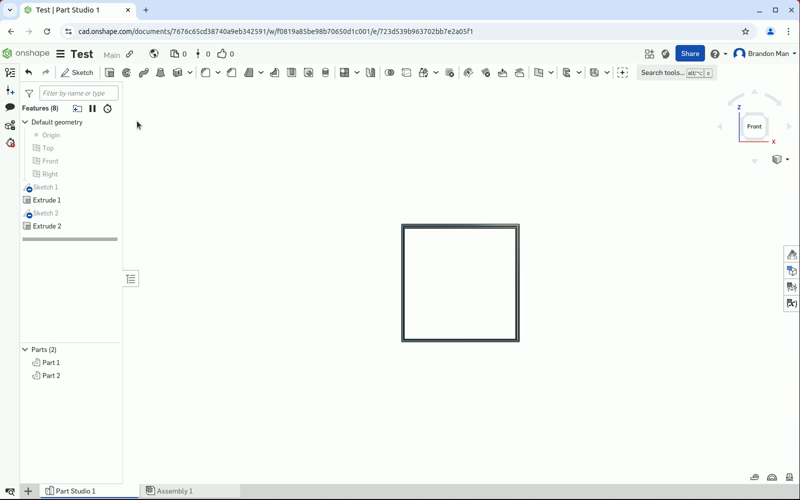
key(shift+h)
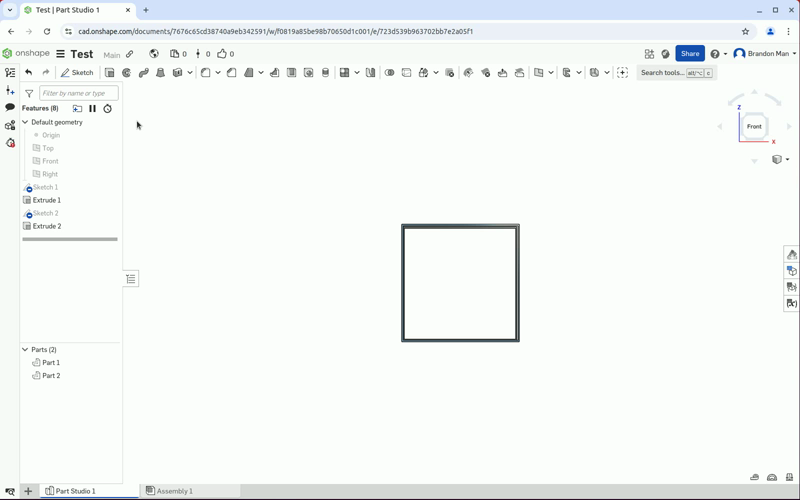
key(shift+h)
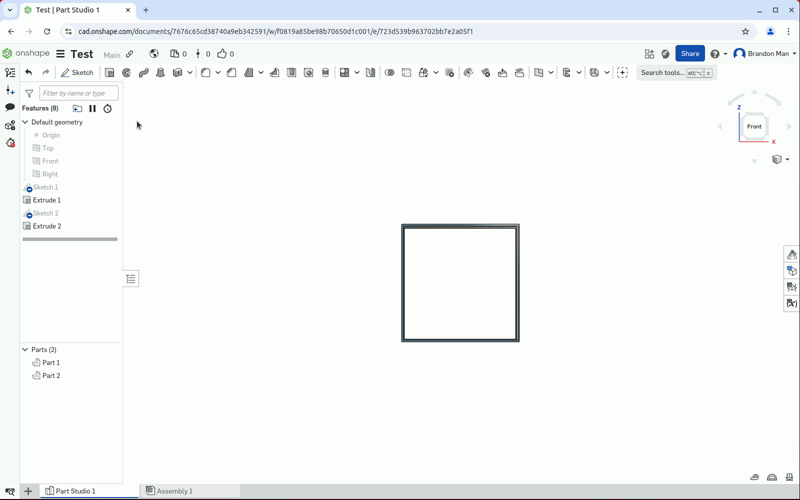
mouse_move(73, 189)
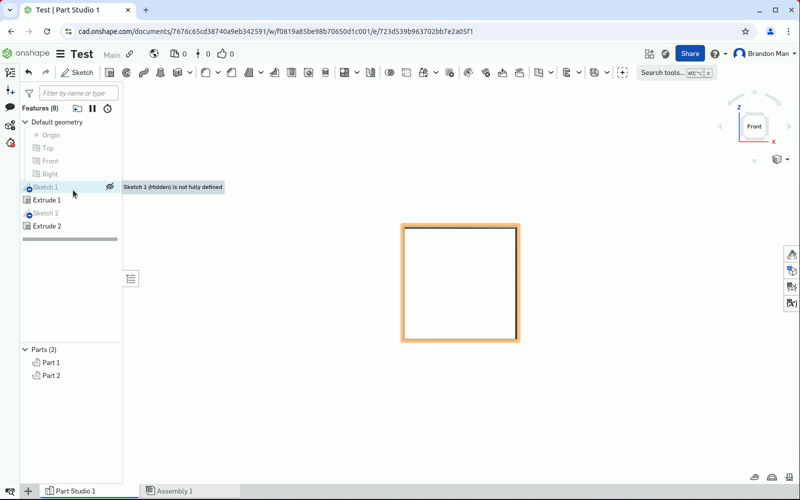
click(73, 189)
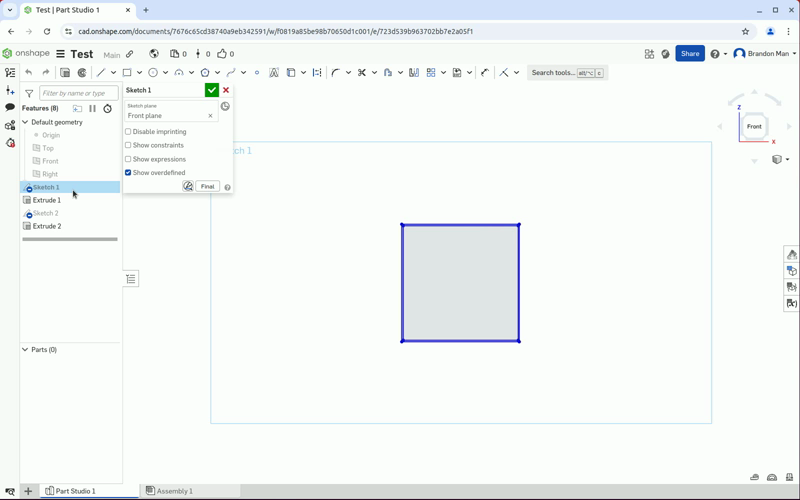
mouse_move(229, 92)
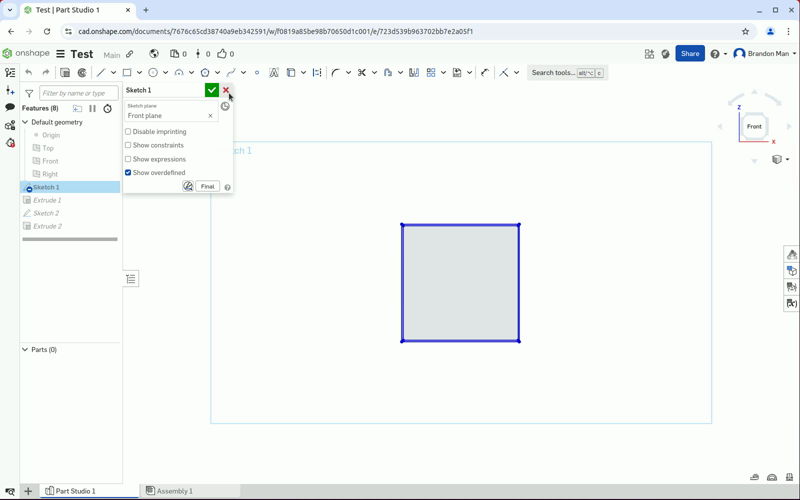
click(229, 92)
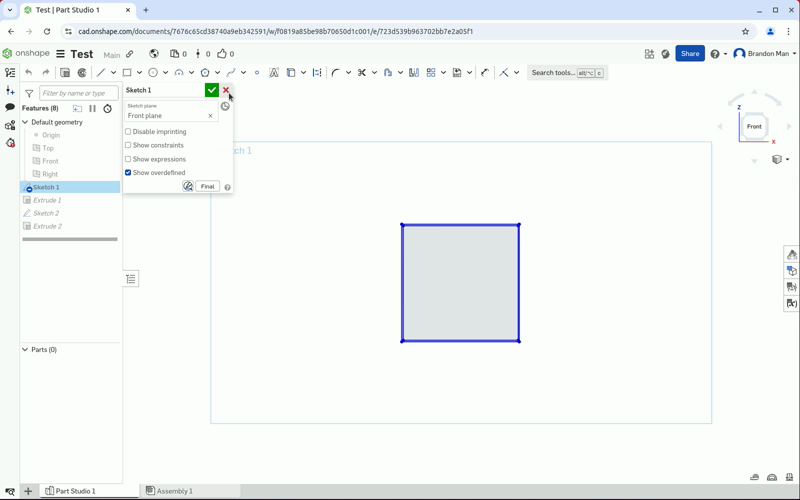
key(shift+s)
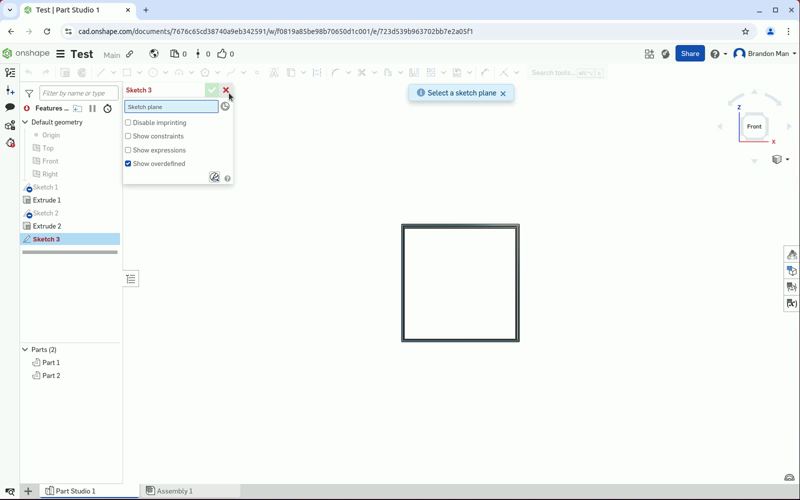
mouse_move(73, 163)
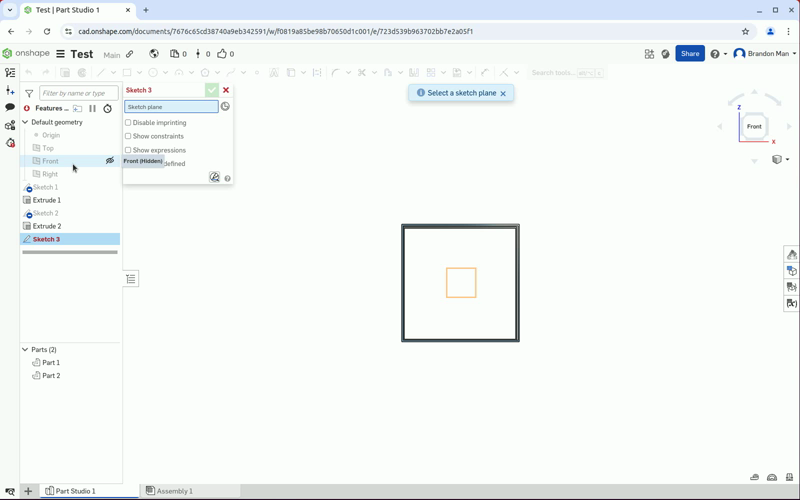
click(73, 163)
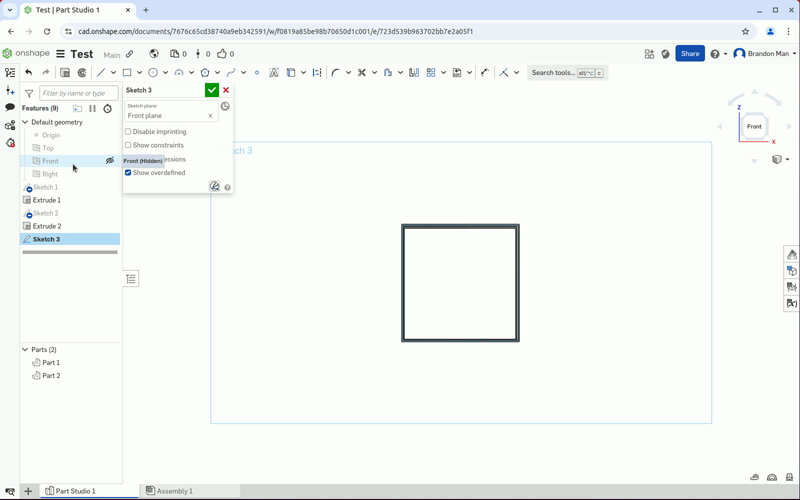
mouse_move(73, 352)
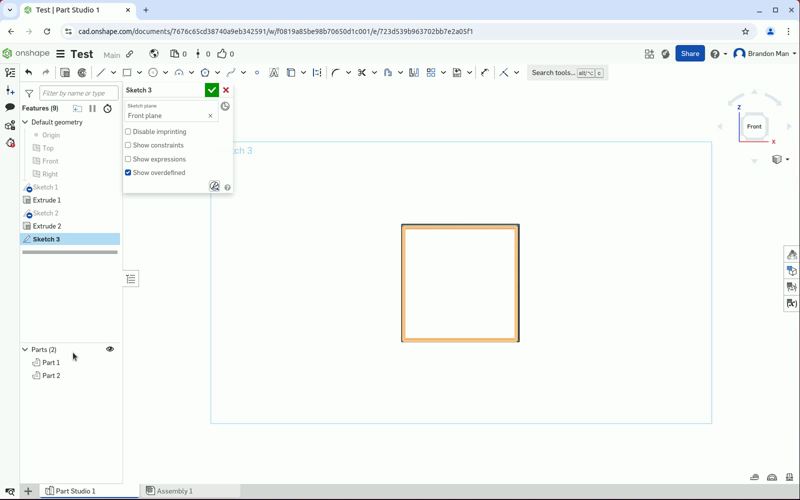
key(y)
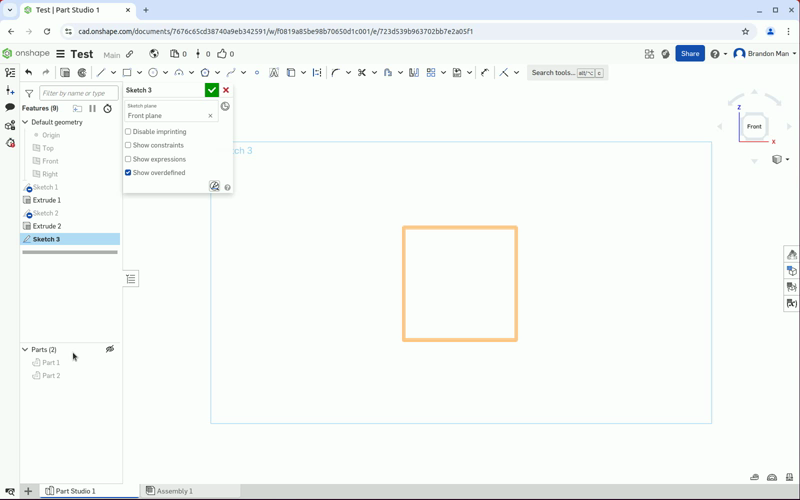
key(l)
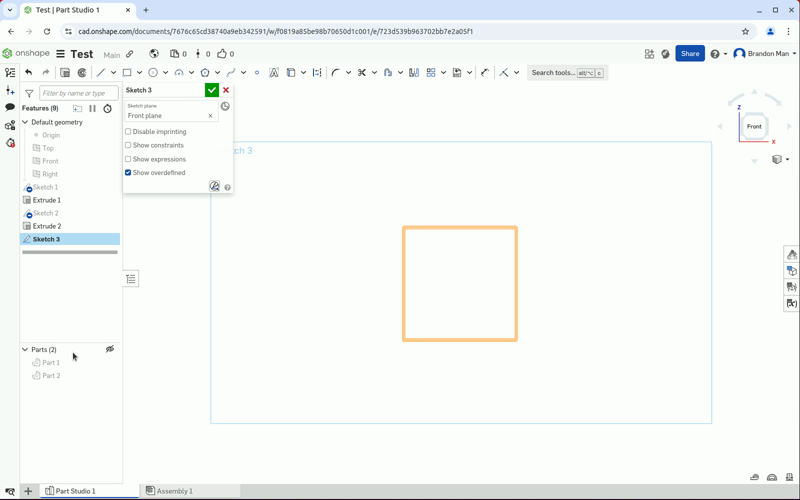
key_down(shift)
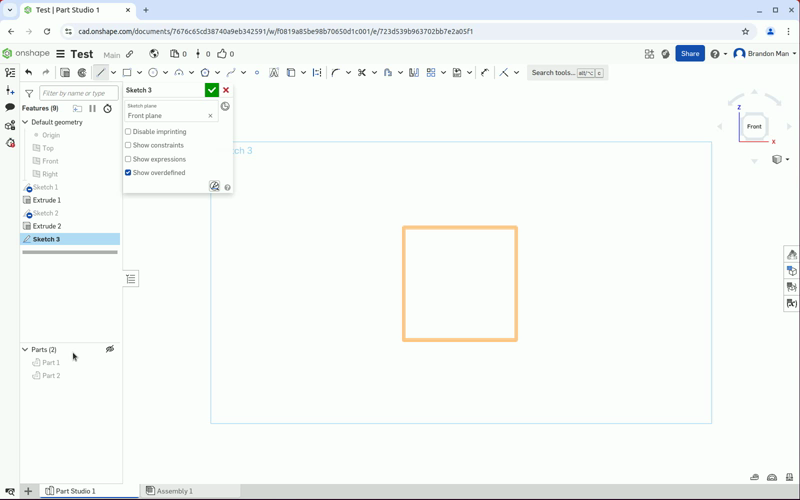
mouse_move(404, 339)
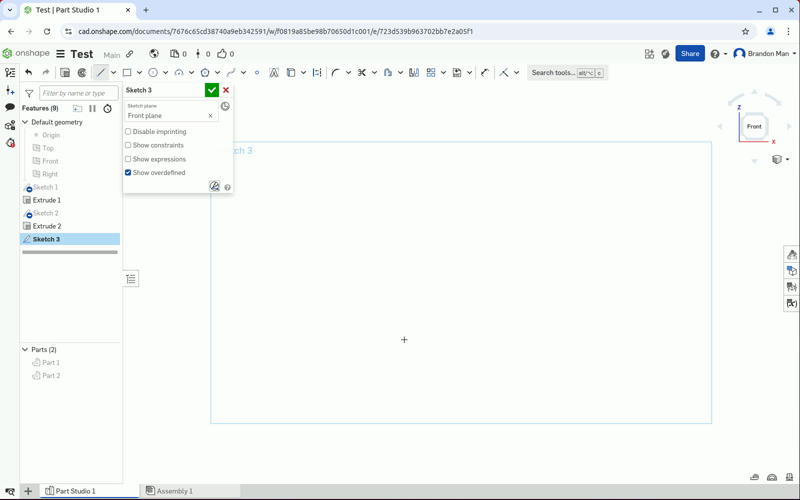
click(404, 339)
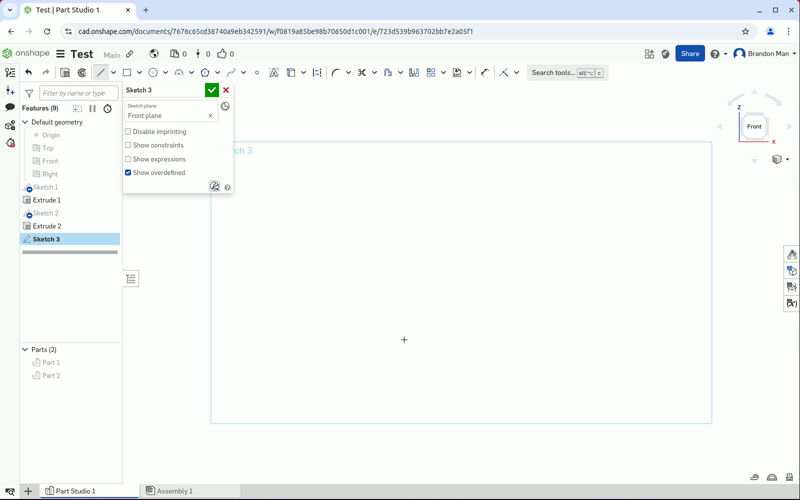
key_up(shift)
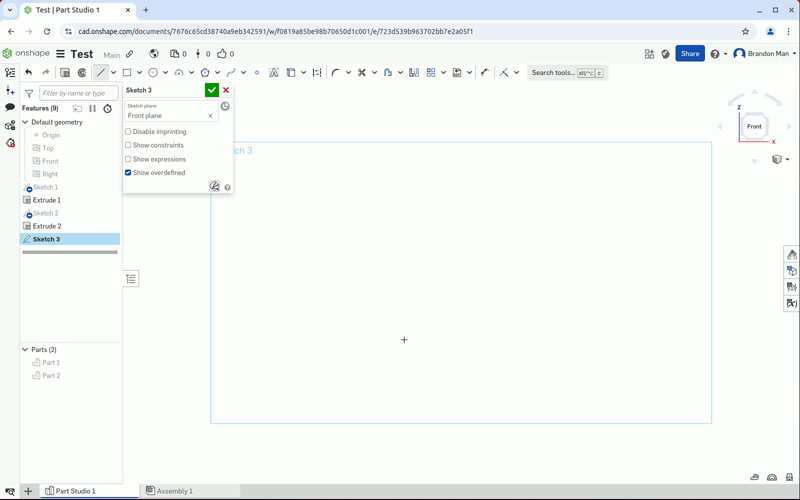
key_down(shift)
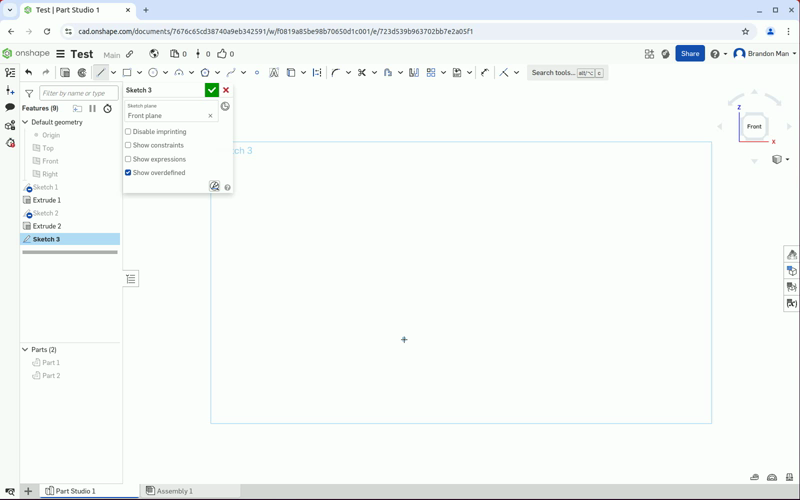
mouse_move(516, 339)
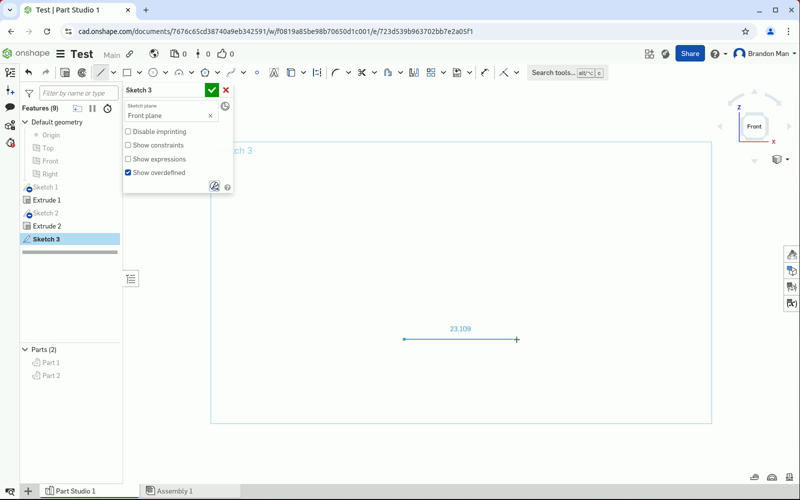
click(516, 339)
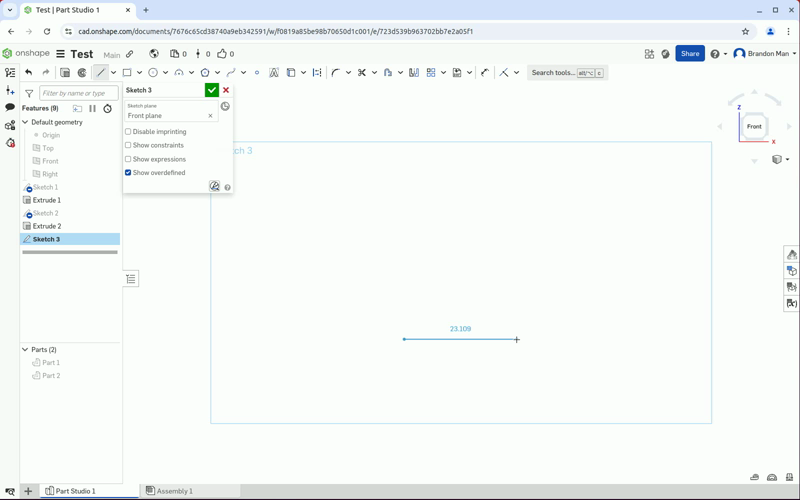
key_up(shift)
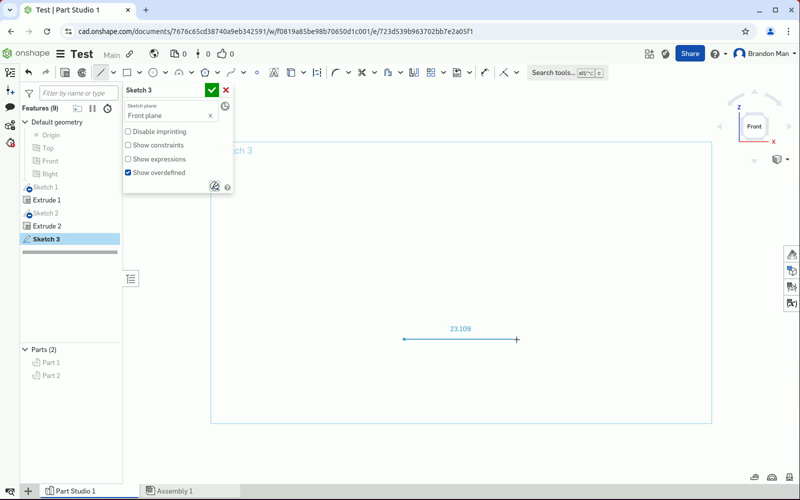
key_down(shift)
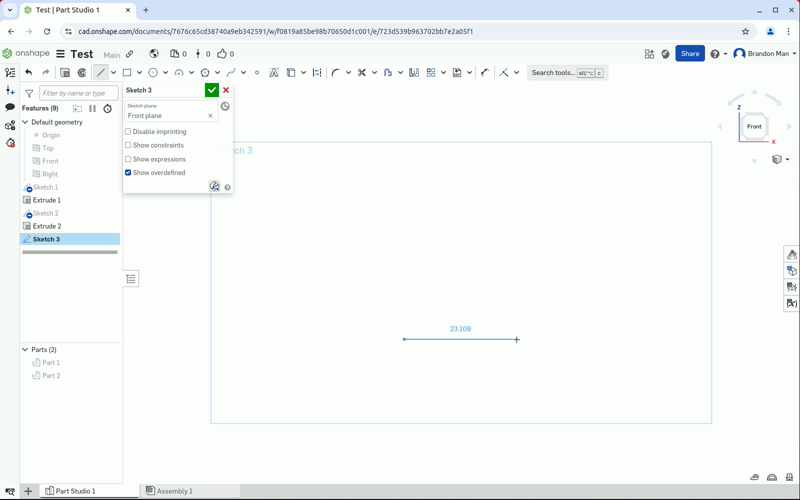
mouse_move(516, 226)
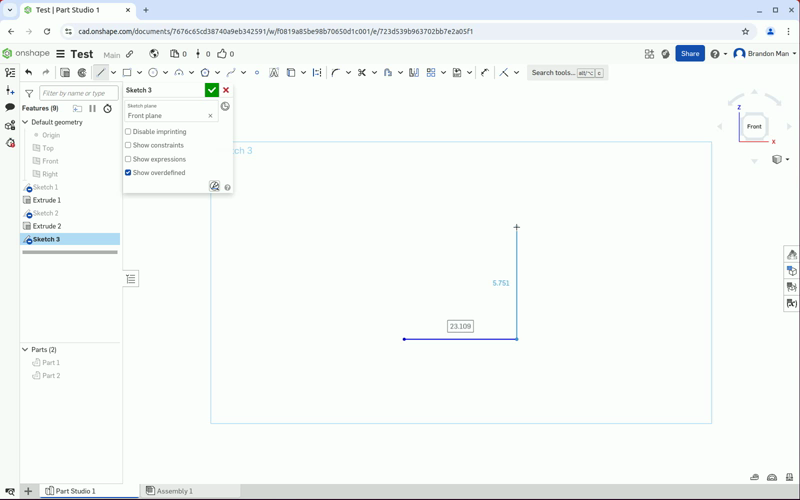
click(516, 226)
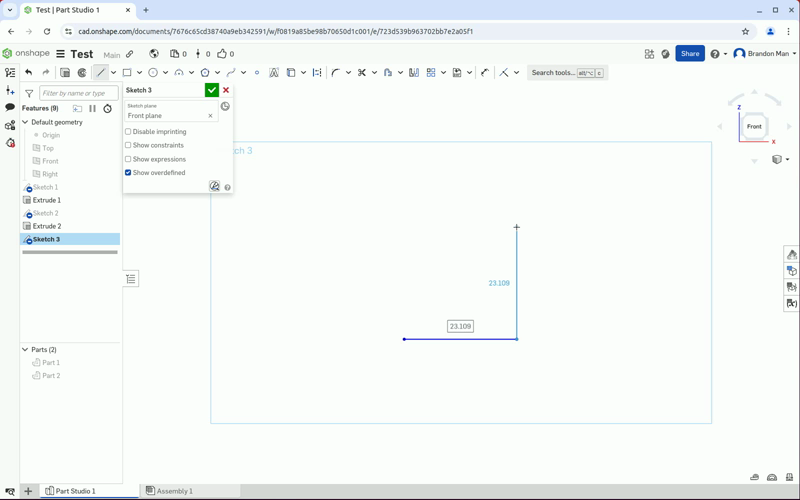
key_up(shift)
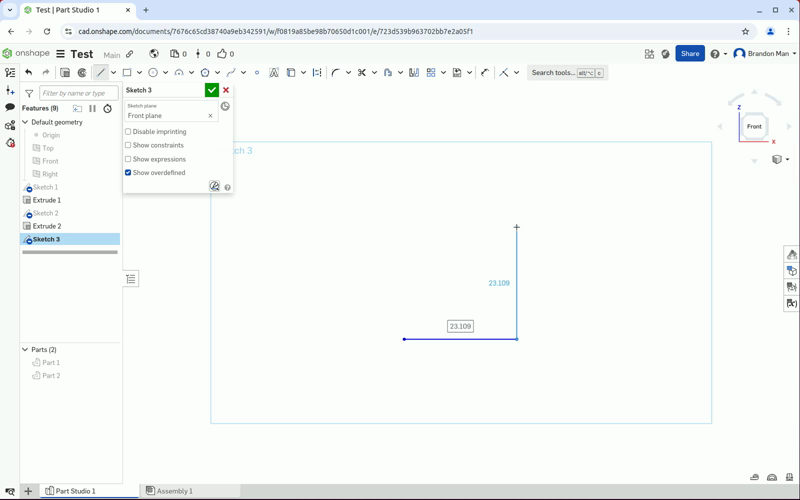
key_down(shift)
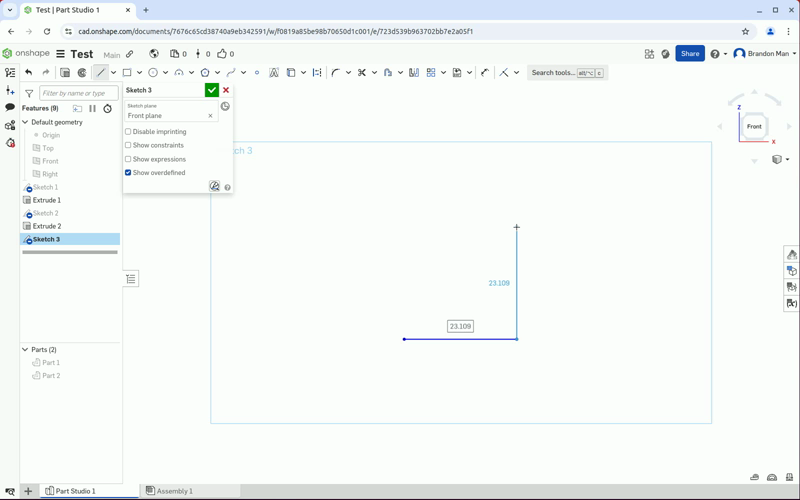
mouse_move(404, 226)
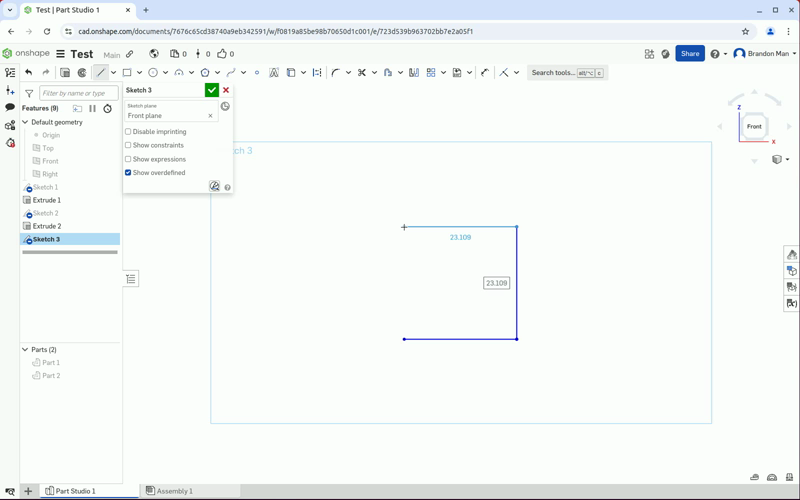
click(404, 226)
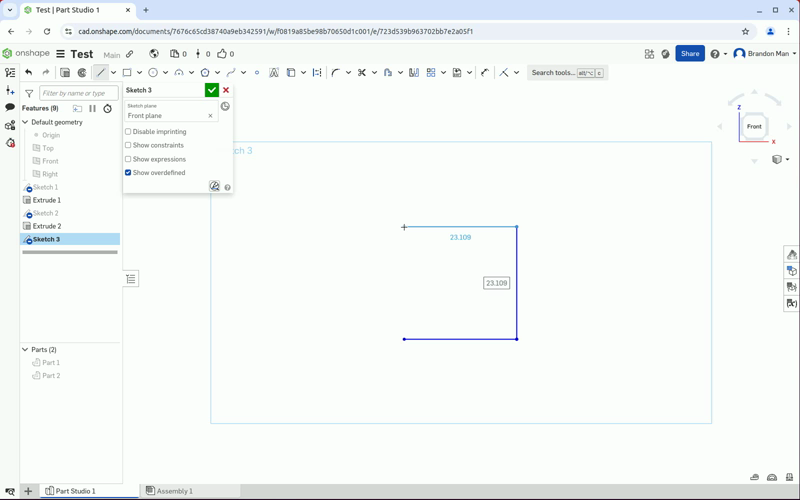
key_up(shift)
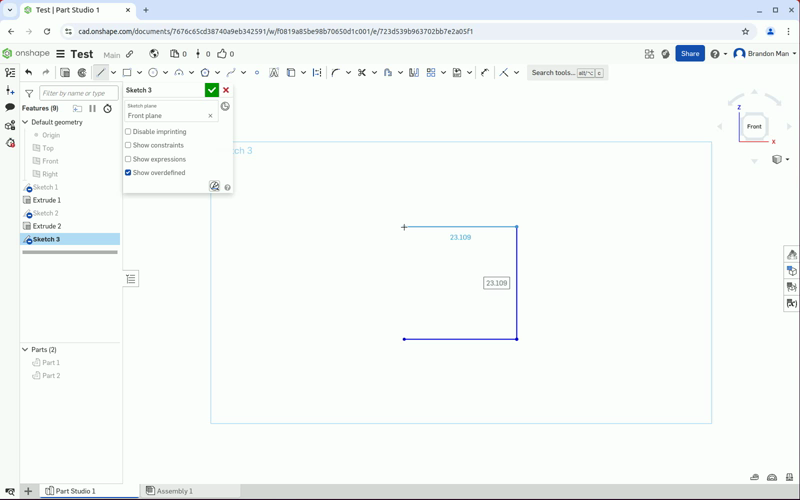
key_down(shift)
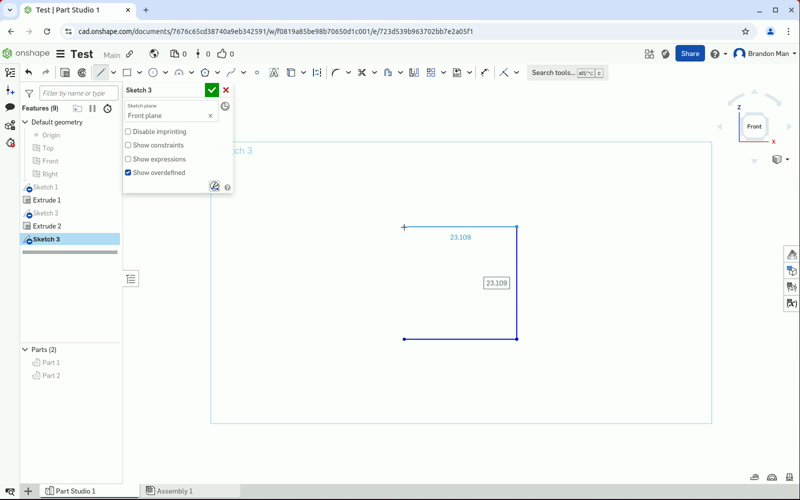
mouse_move(404, 326)
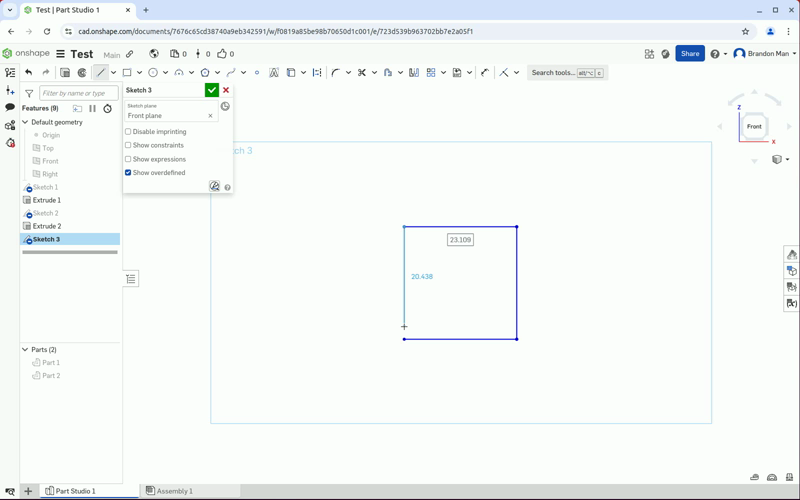
click(404, 326)
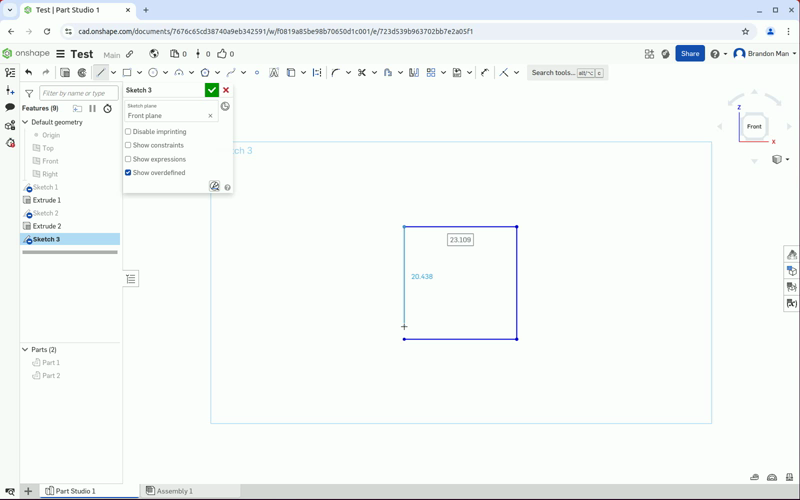
key_up(shift)
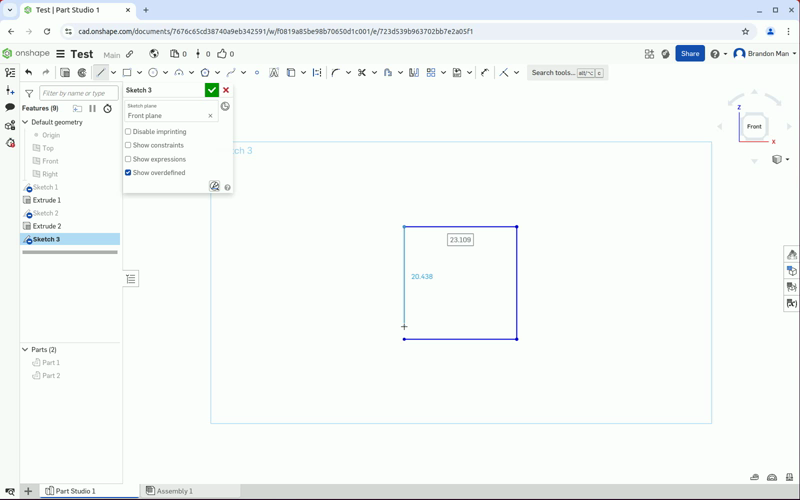
mouse_move(434, 326)
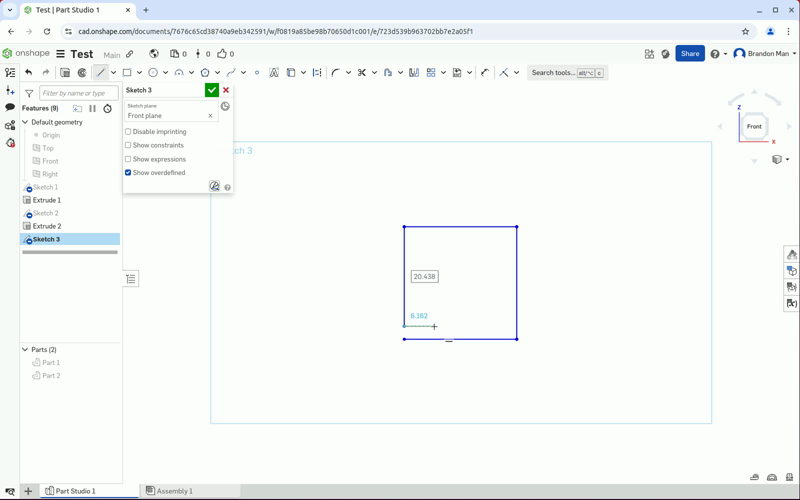
key_down(shift)
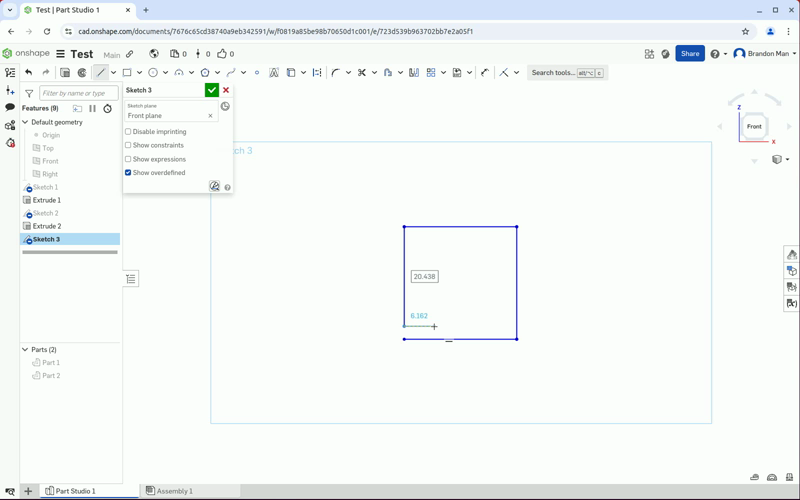
mouse_move(404, 339)
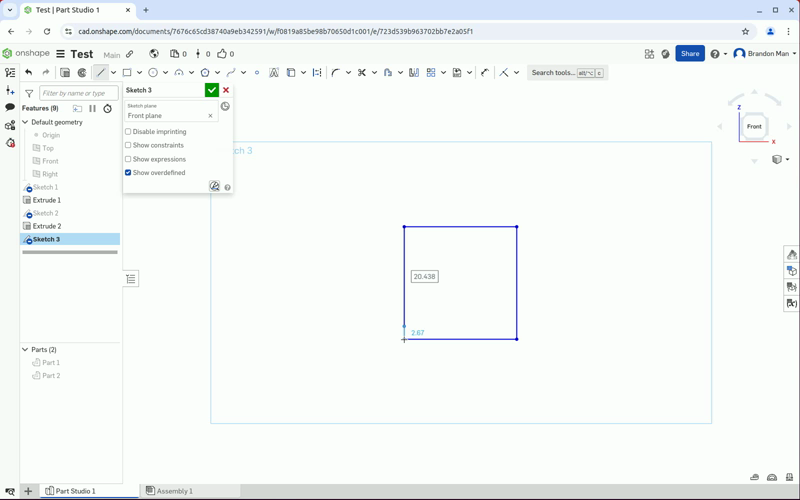
key_up(shift)
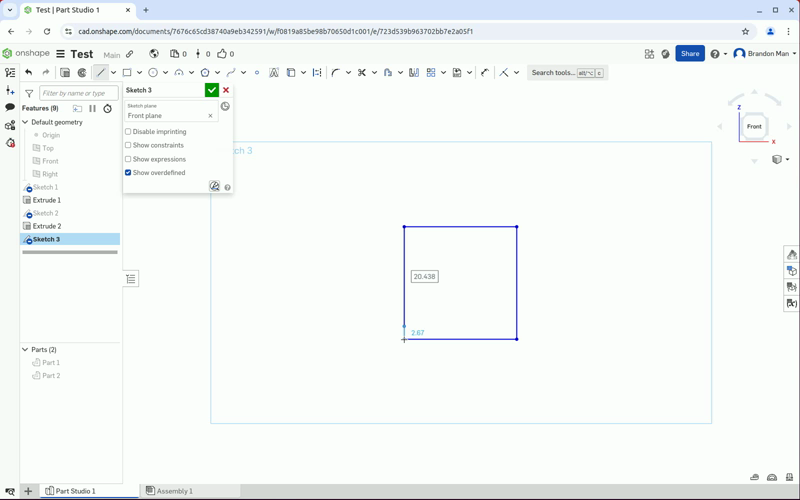
click(404, 339)
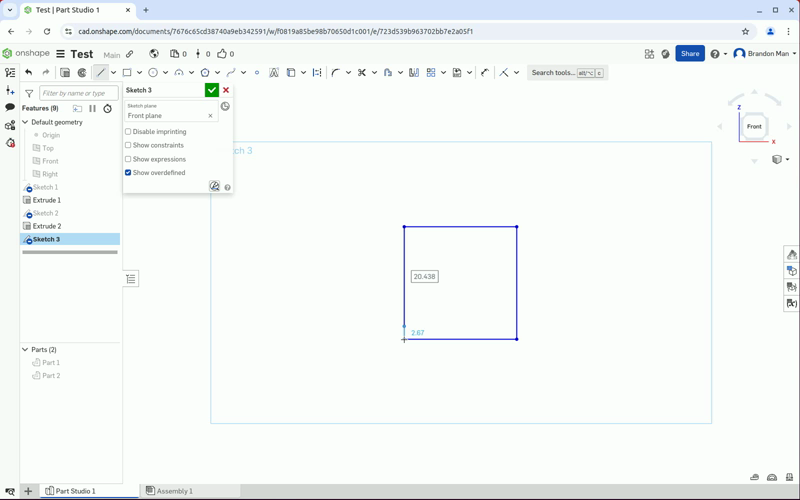
key(esc)
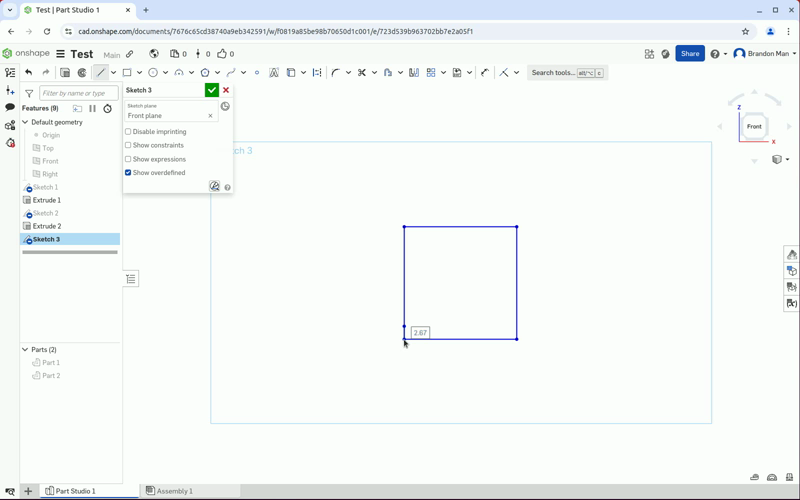
key(c)
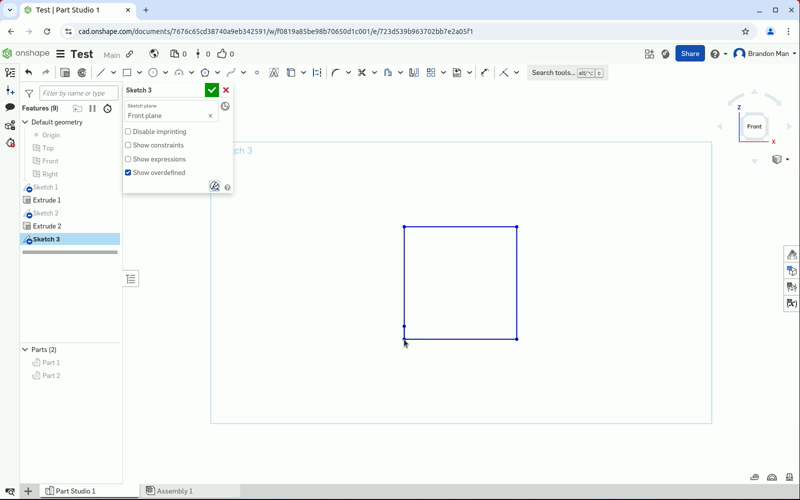
key_down(shift)
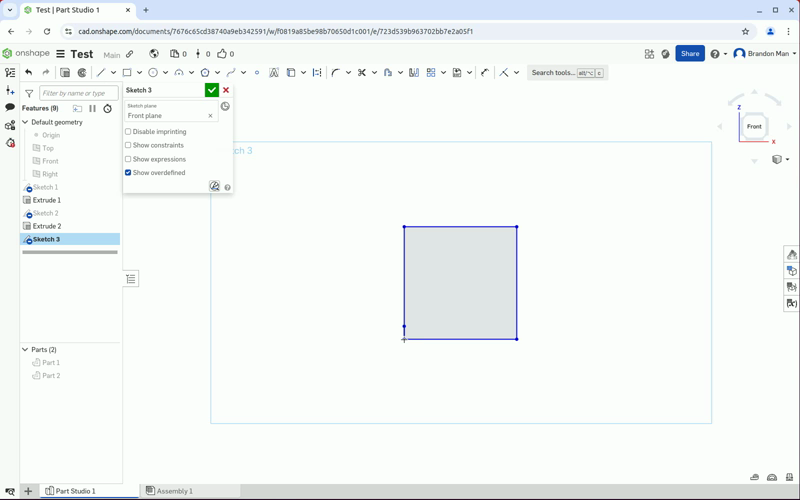
mouse_move(417, 326)
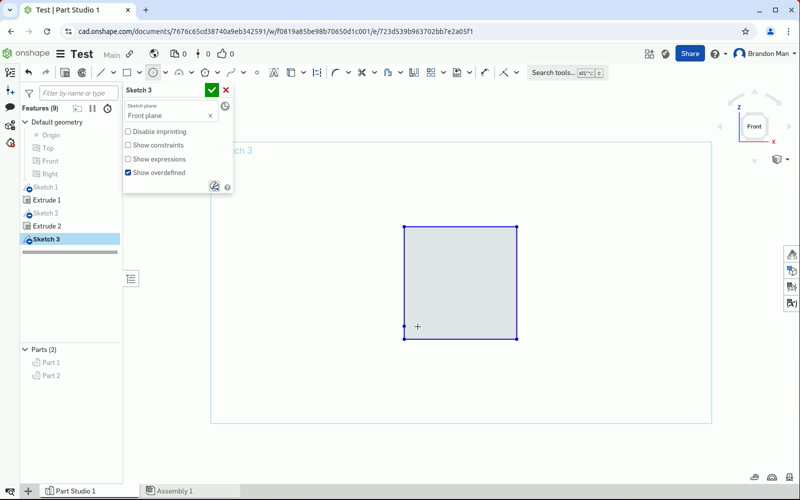
click(417, 326)
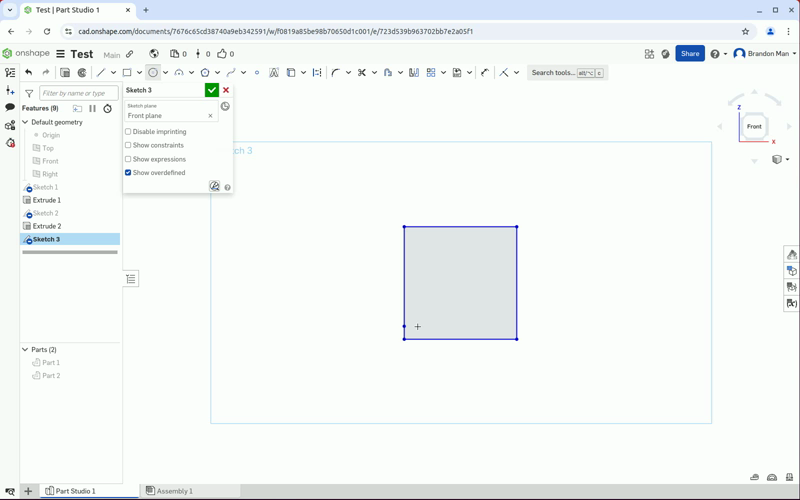
key_up(shift)
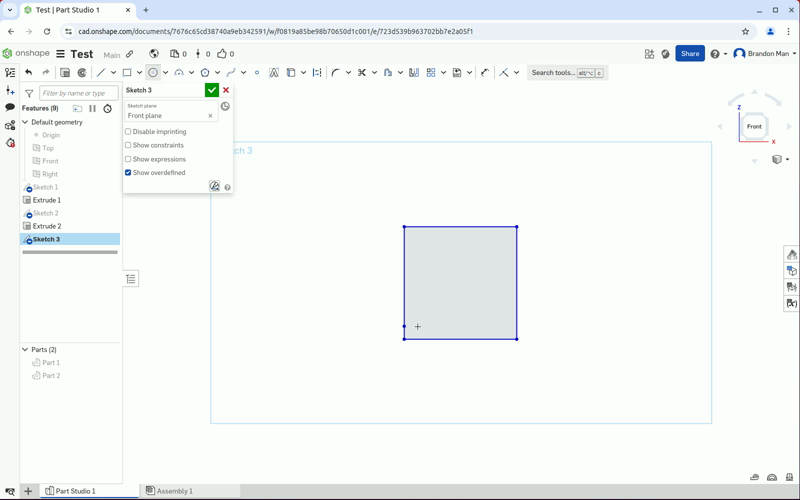
mouse_move(426, 326)
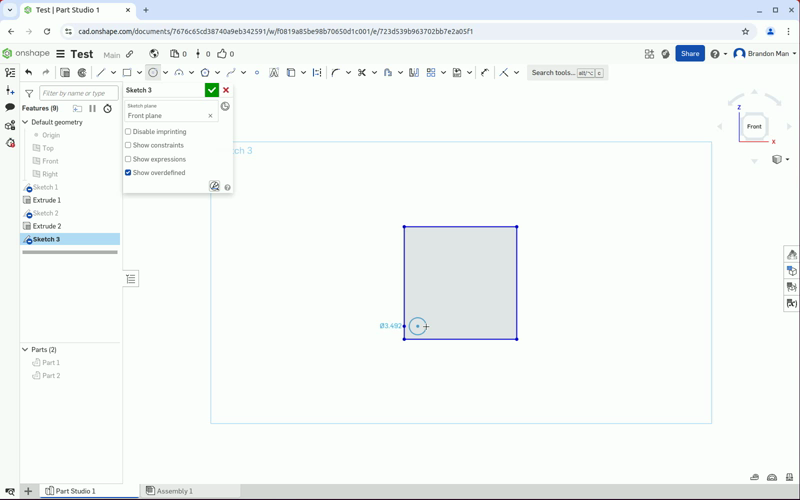
click(426, 326)
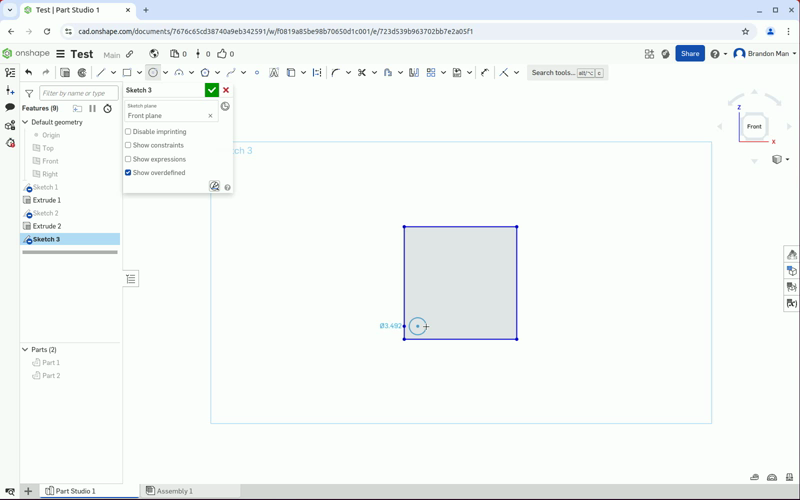
key(esc)
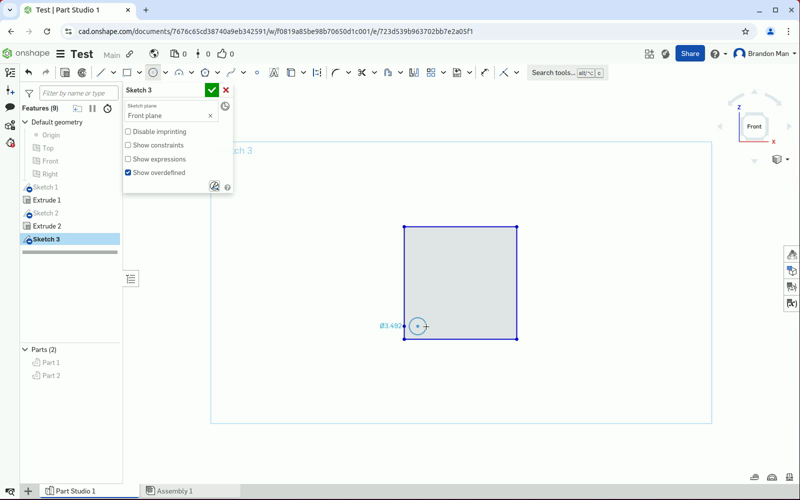
key(c)
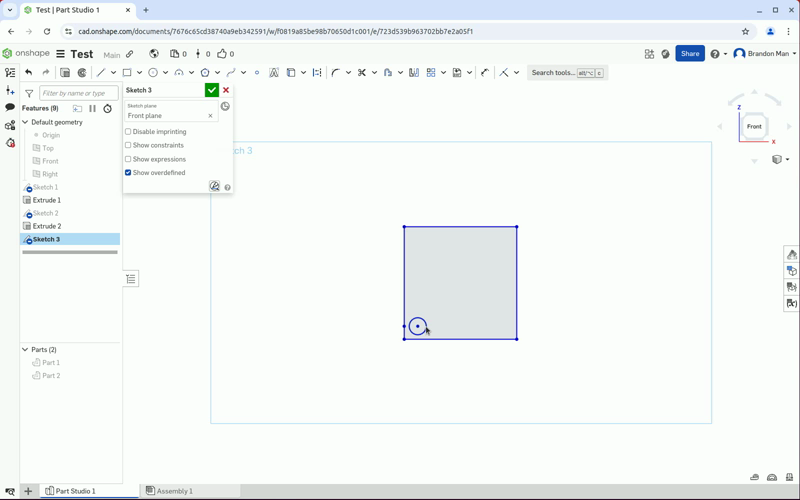
key_down(shift)
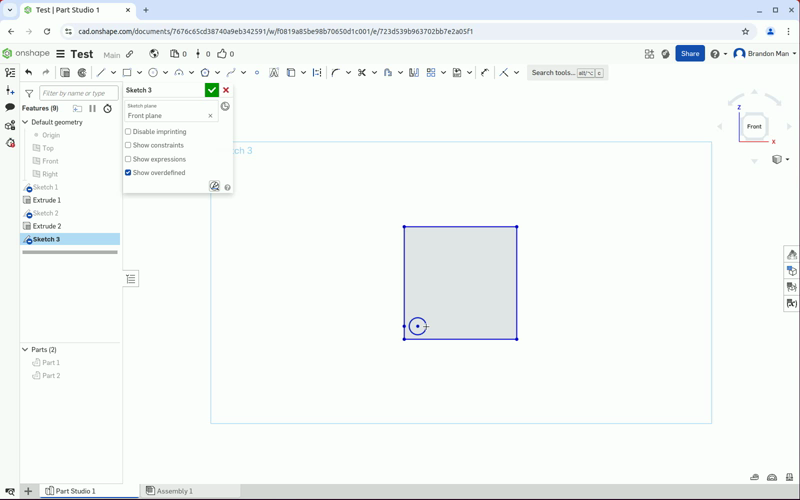
mouse_move(417, 239)
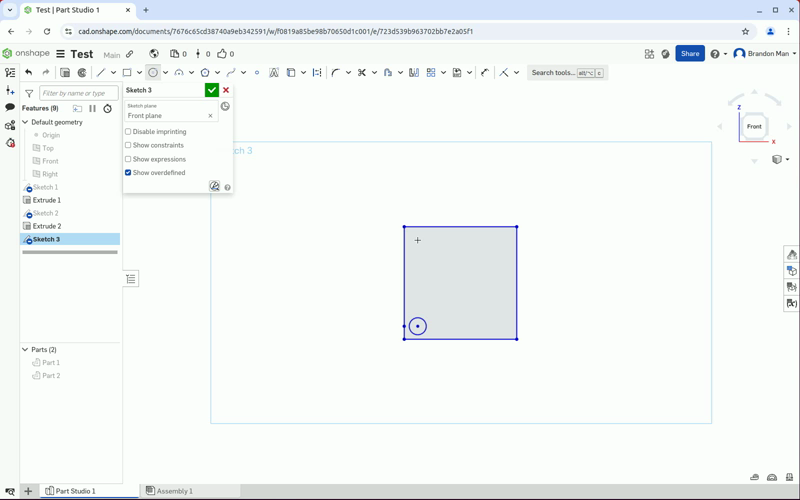
click(417, 239)
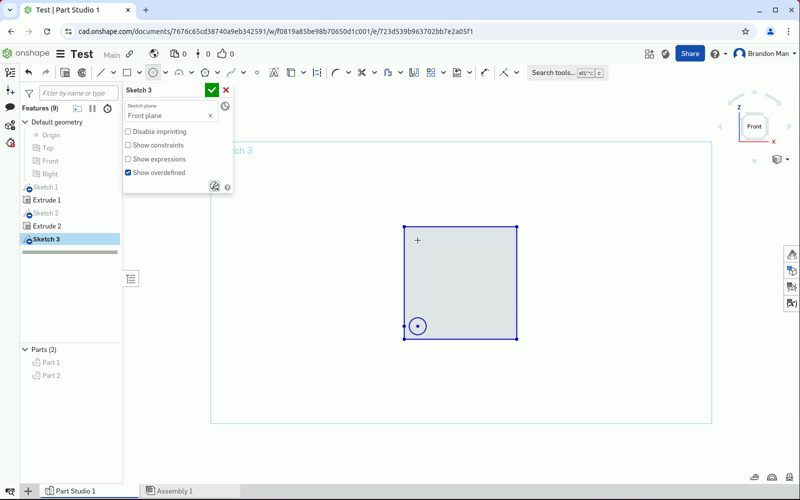
key_up(shift)
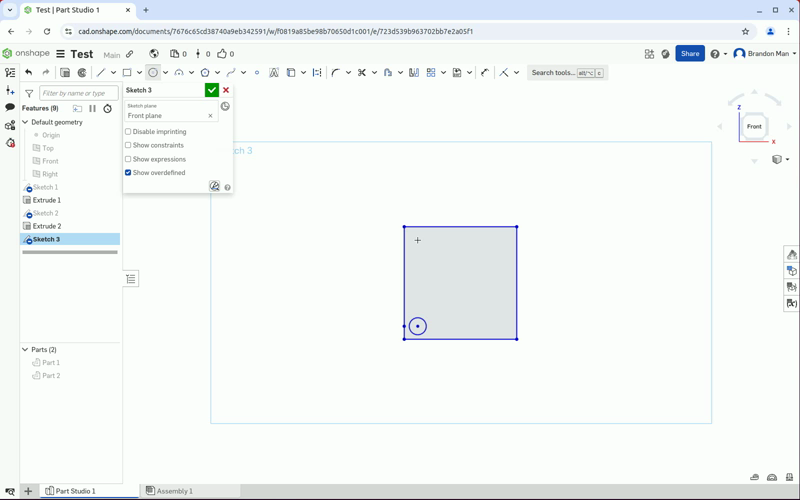
mouse_move(426, 239)
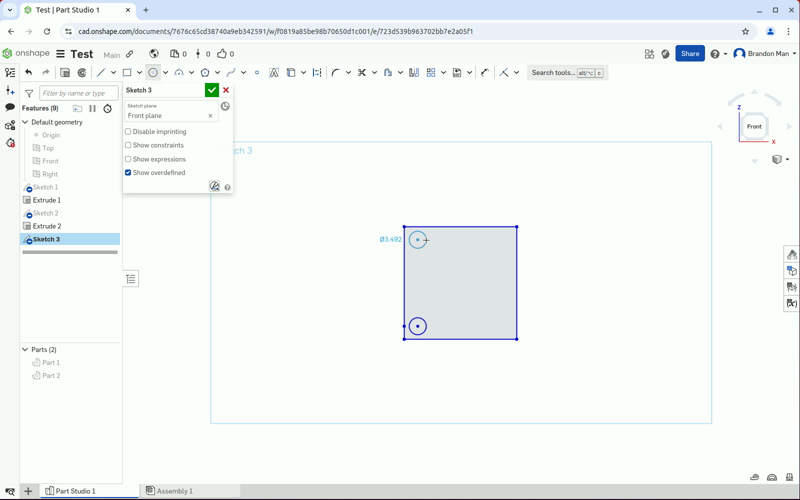
click(426, 239)
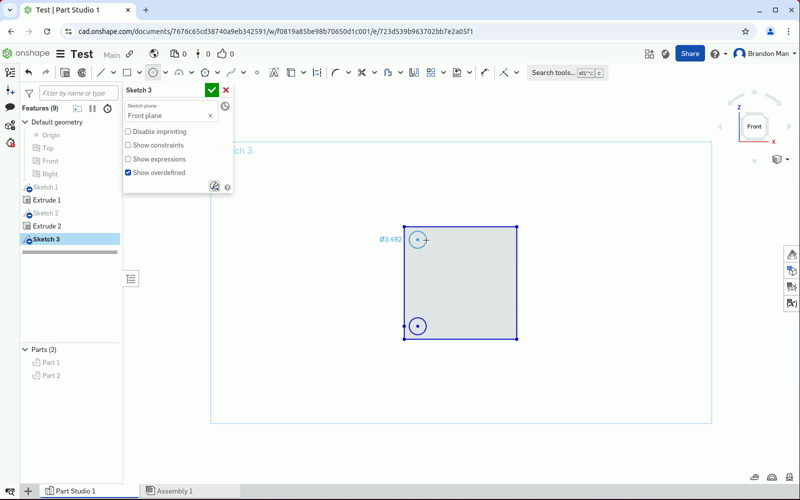
key(esc)
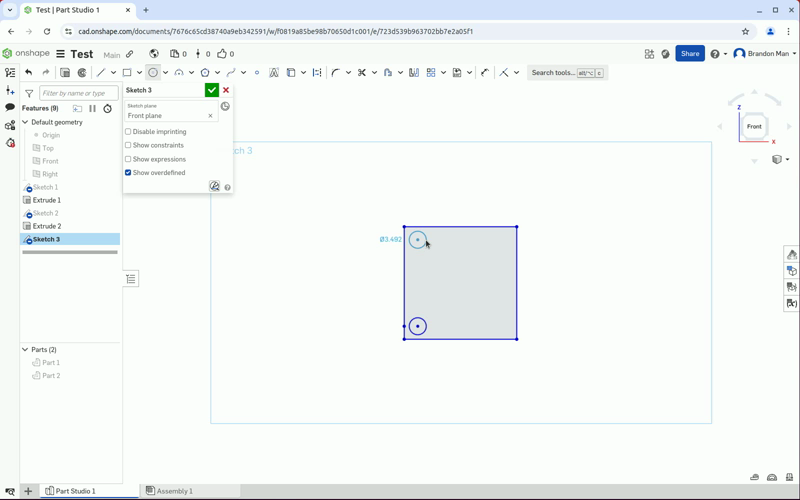
key(c)
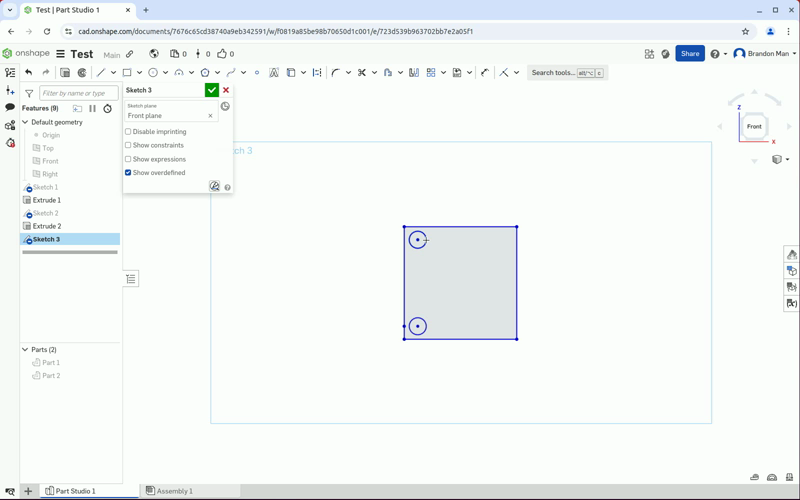
key_down(shift)
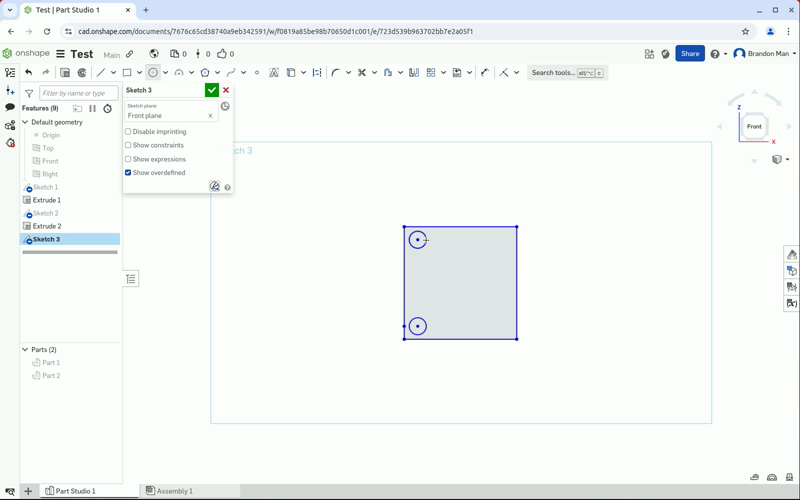
mouse_move(504, 326)
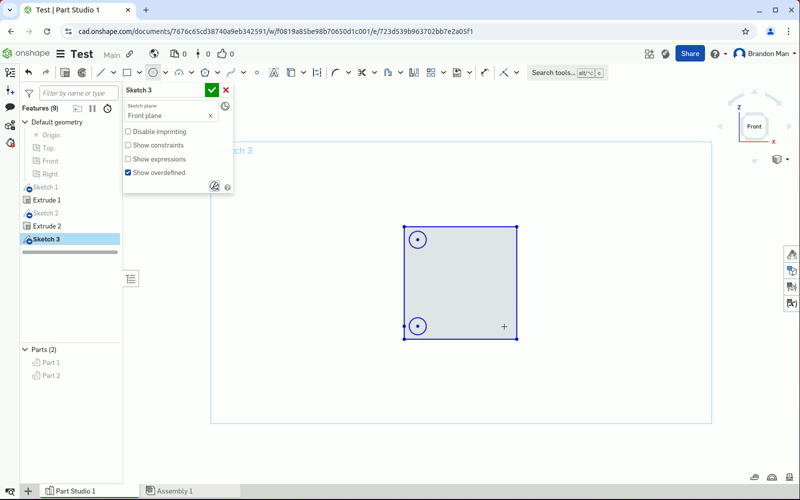
click(504, 326)
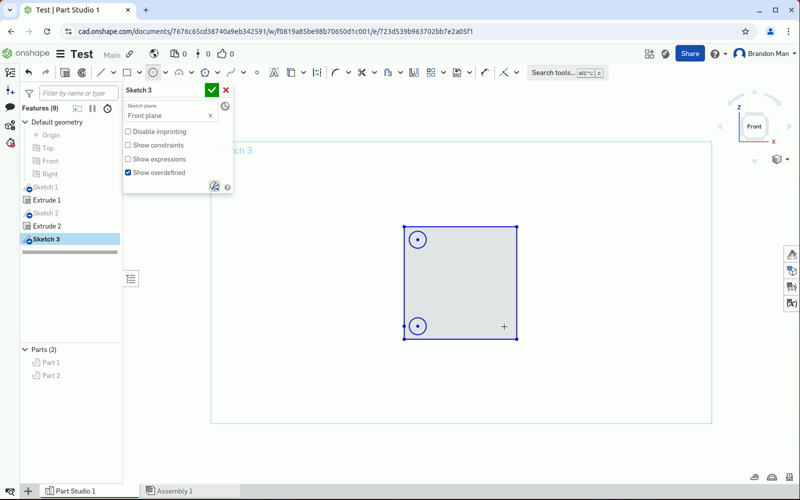
key_up(shift)
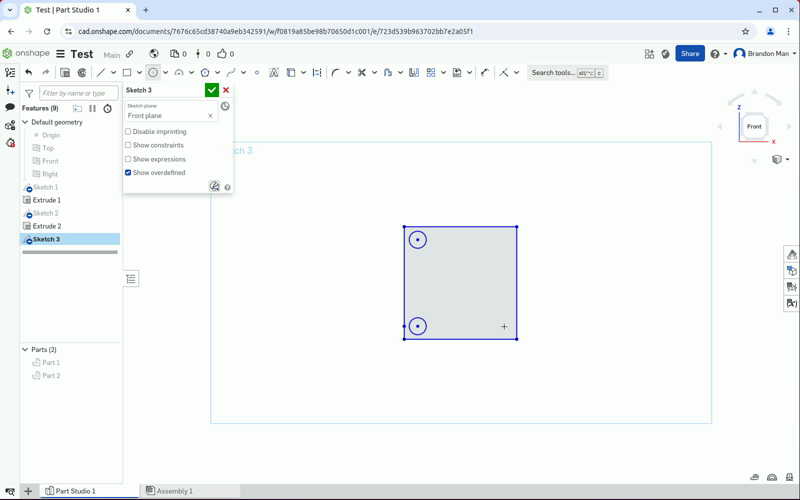
mouse_move(512, 326)
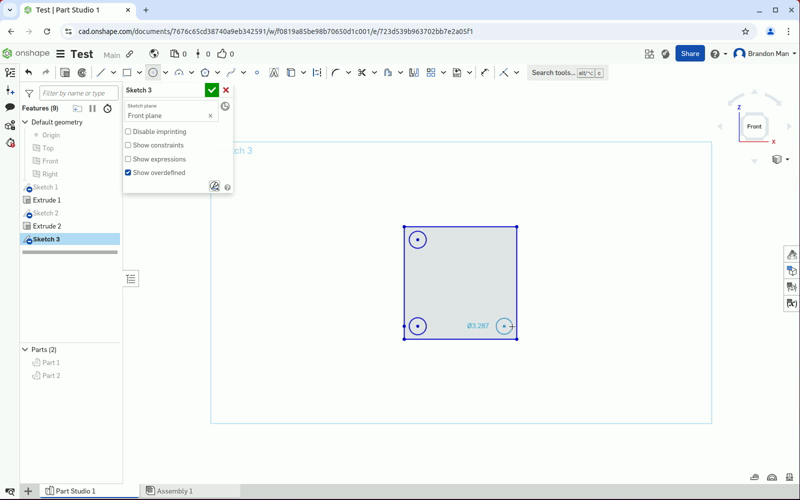
click(512, 326)
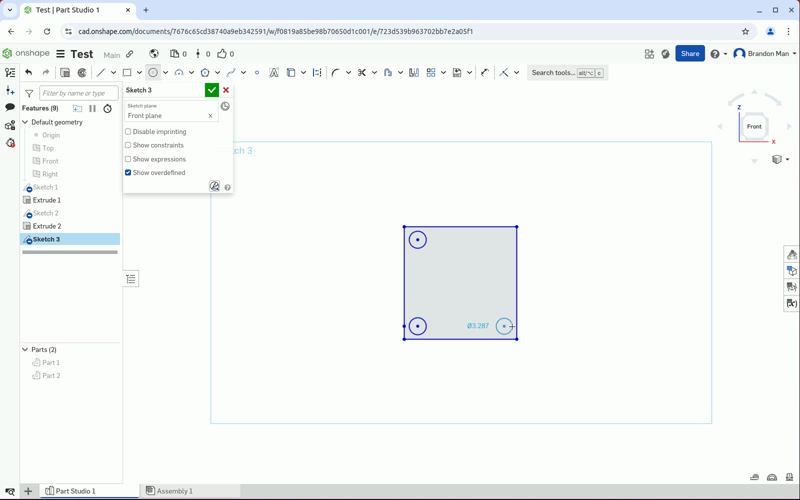
key(esc)
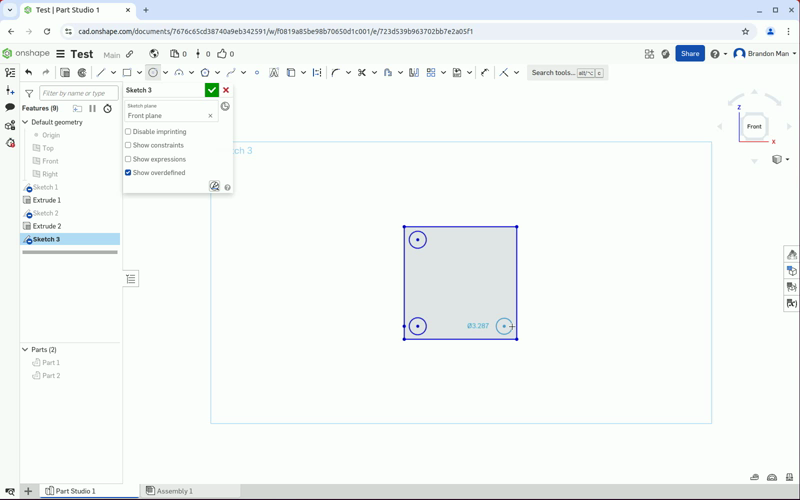
key(c)
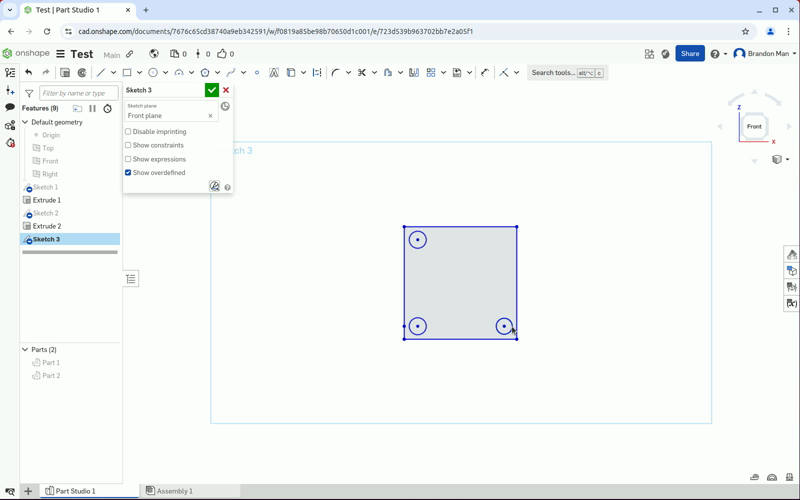
key_down(shift)
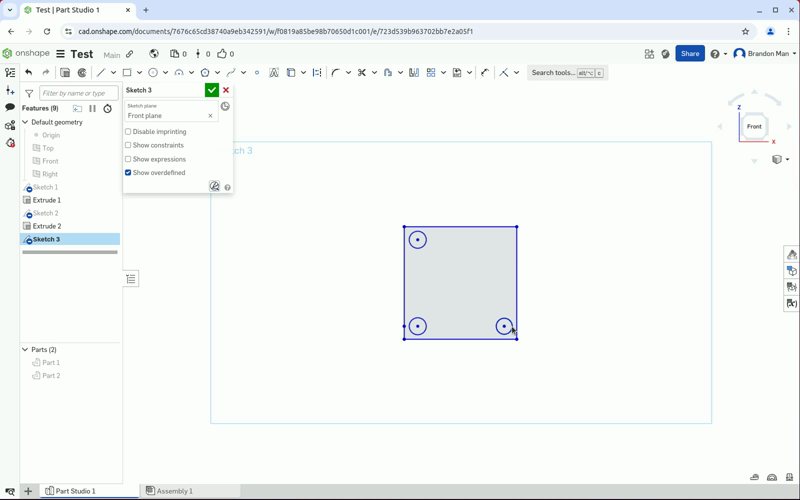
mouse_move(504, 239)
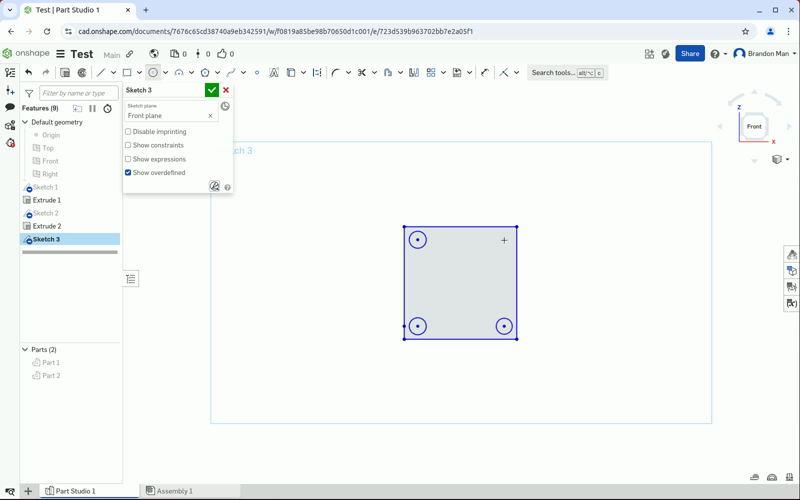
click(504, 239)
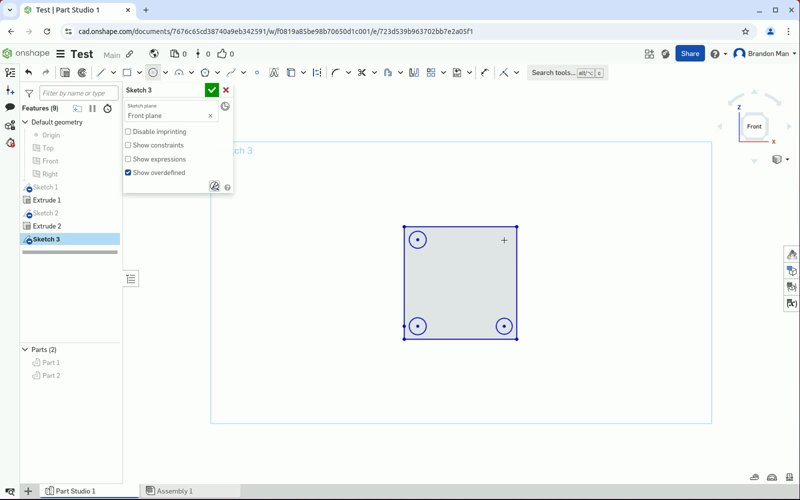
key_up(shift)
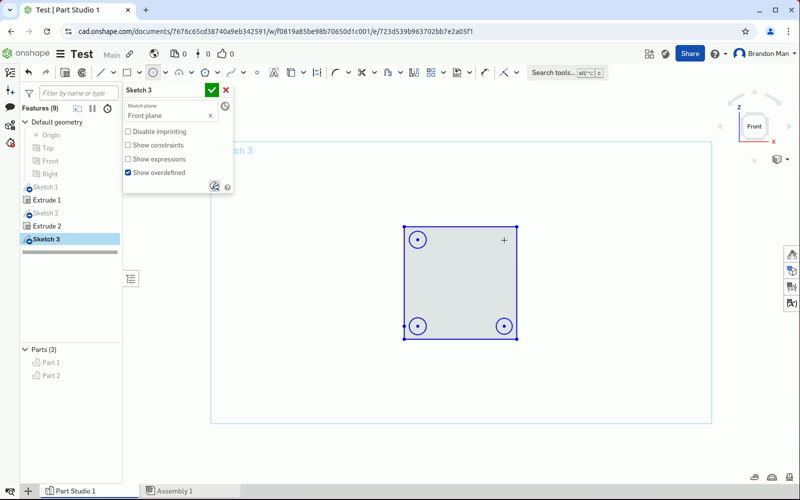
mouse_move(512, 239)
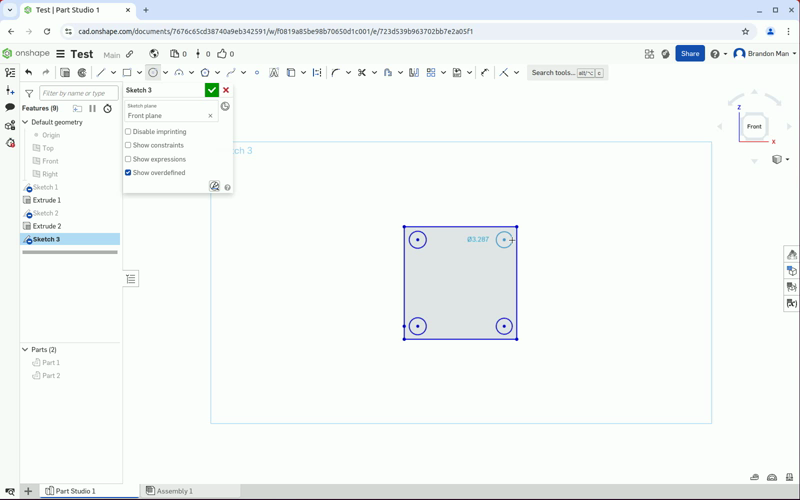
click(512, 239)
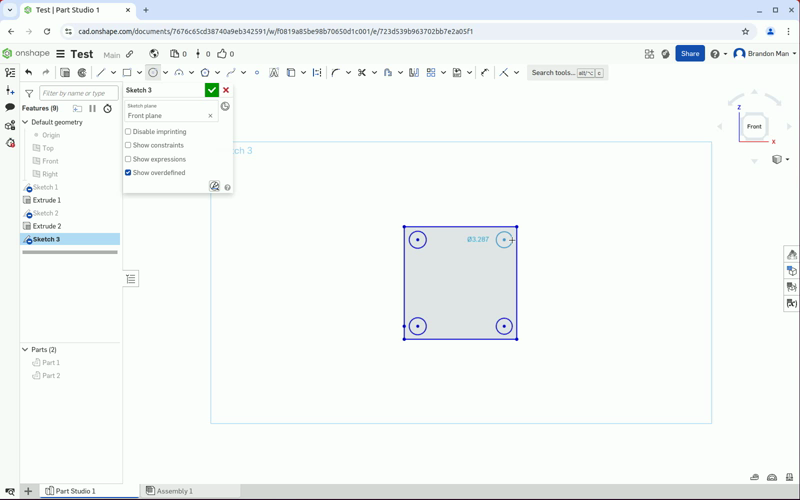
key(esc)
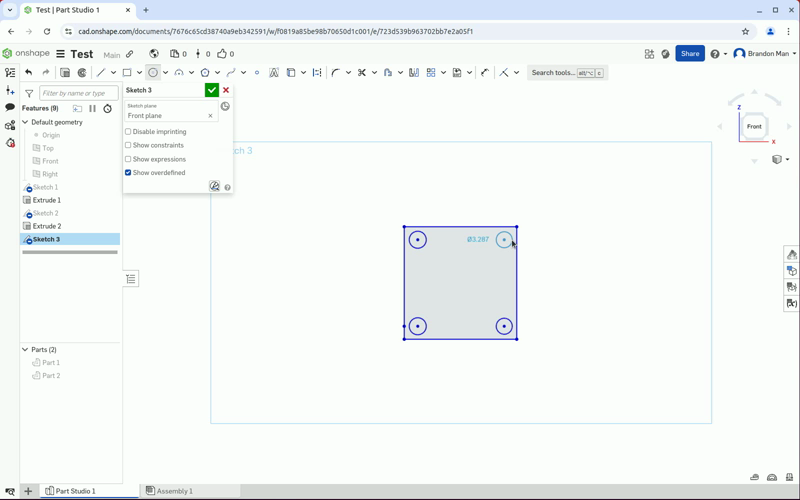
mouse_move(416, 308)
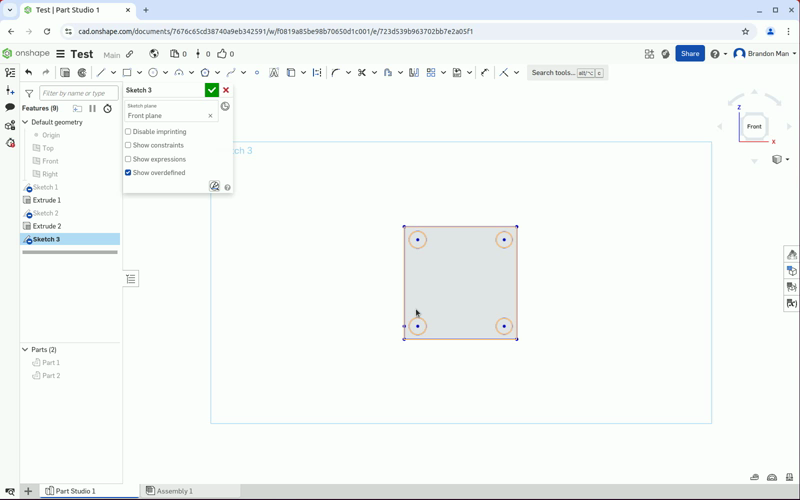
click(416, 308)
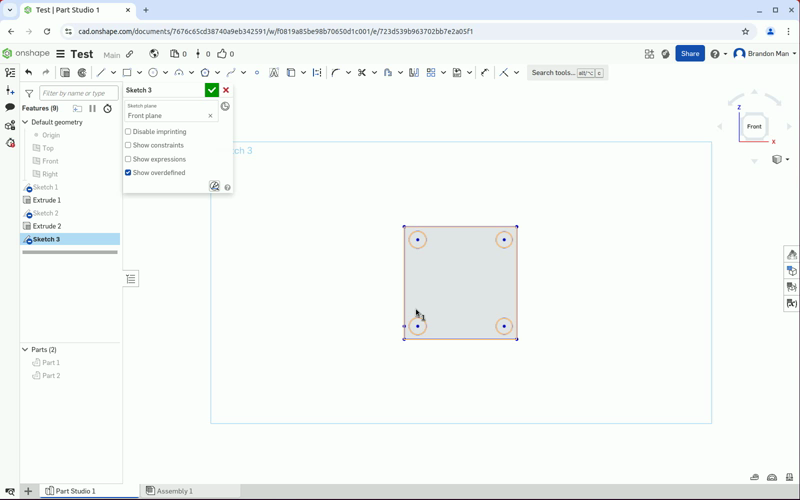
mouse_move(73, 352)
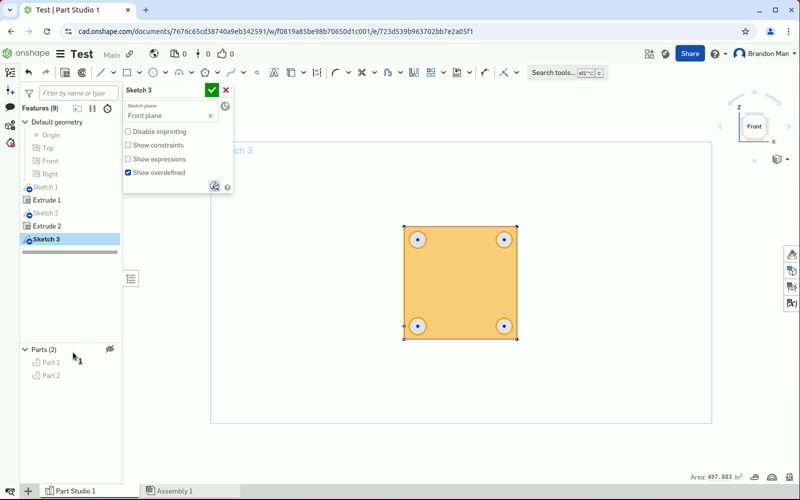
key(shift+y)
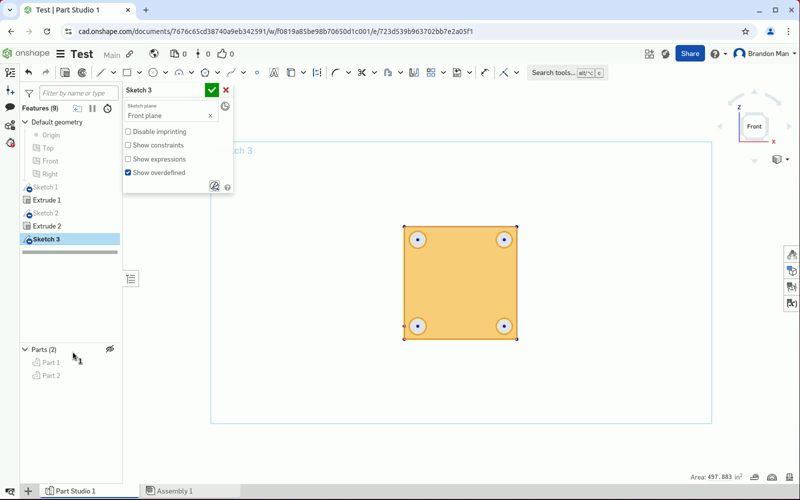
key(shift+e)
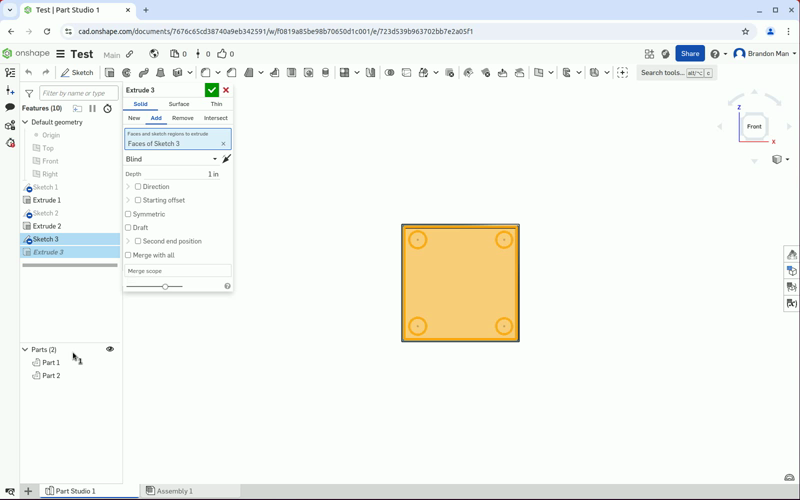
mouse_move(143, 106)
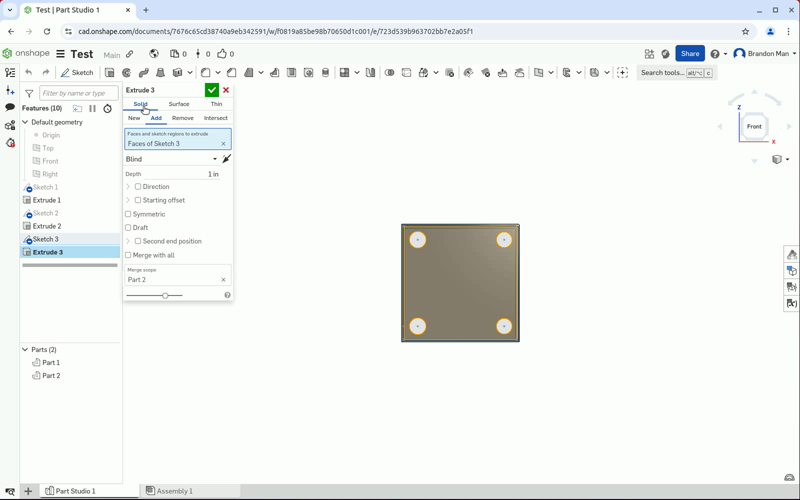
click(143, 106)
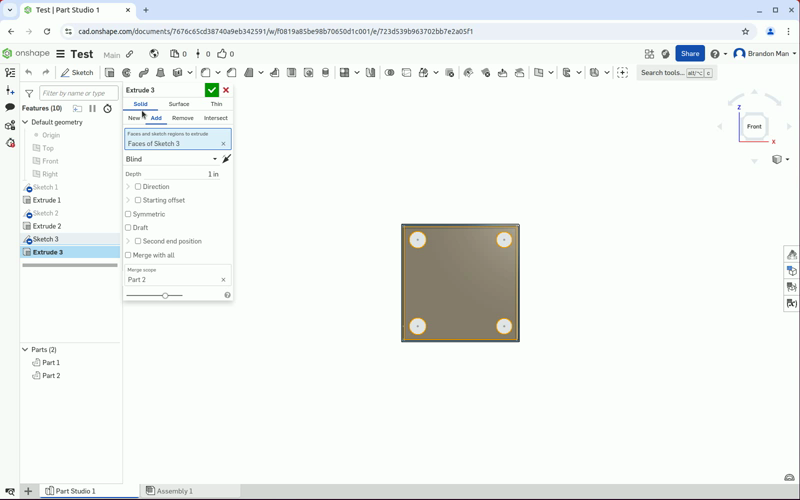
mouse_move(137, 120)
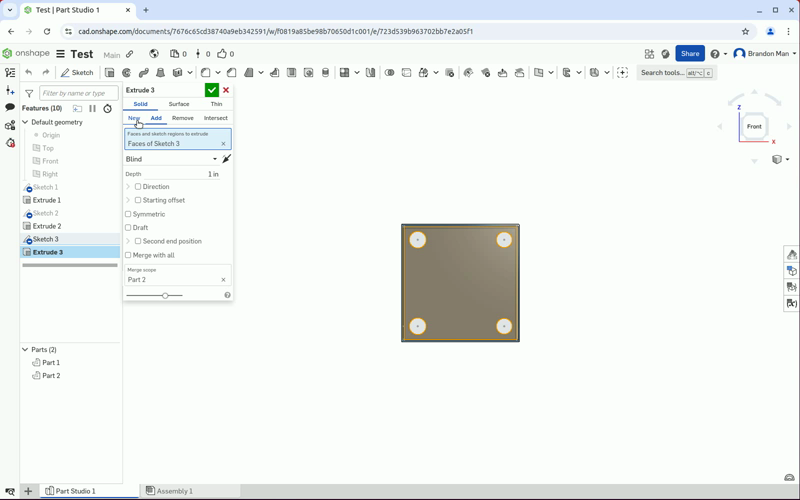
click(137, 120)
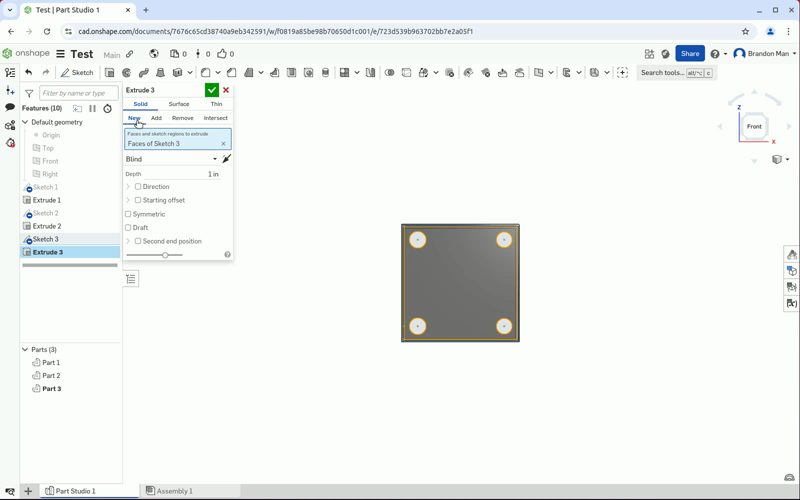
key(tab, 4)
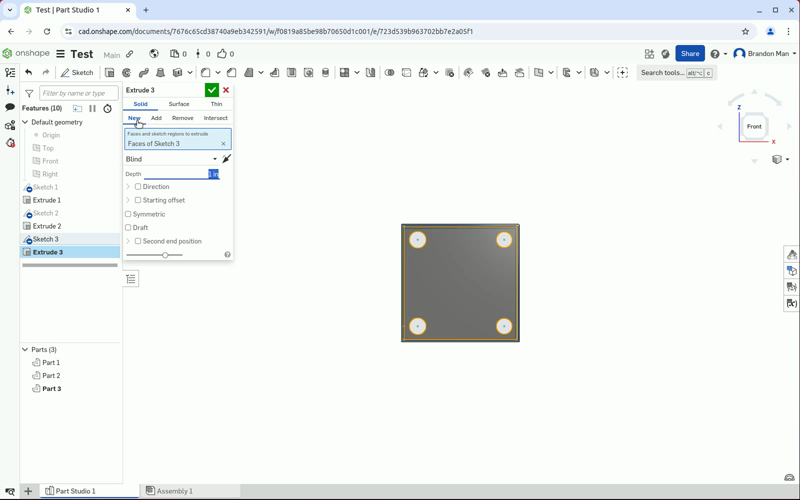
text(0.722)
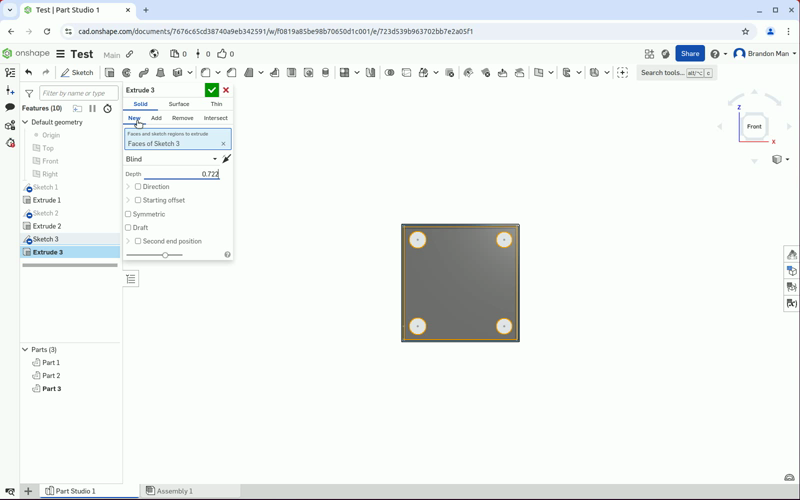
key(enter)
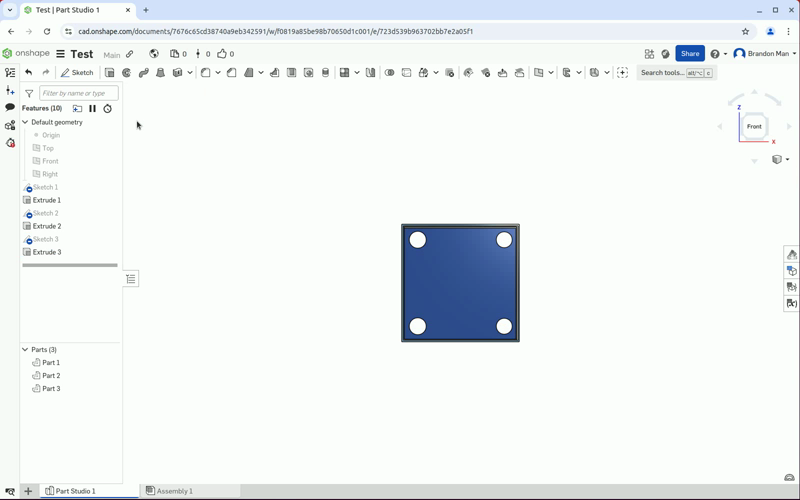
key(shift+h)
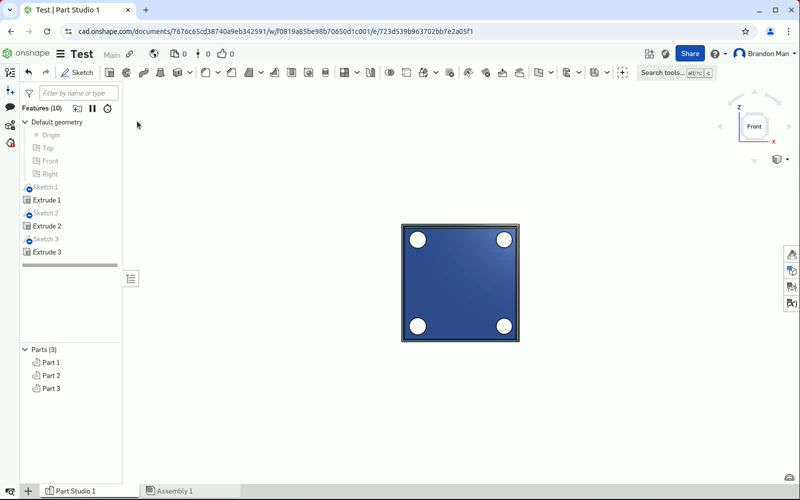
key(shift+h)
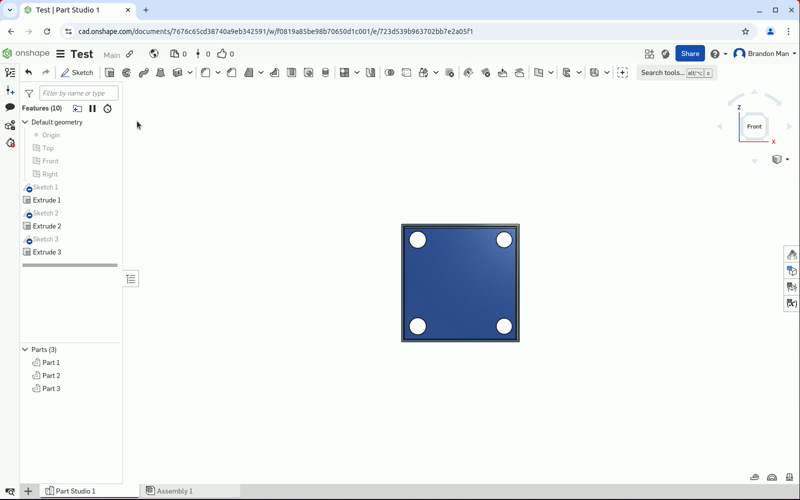
key(shift+7)
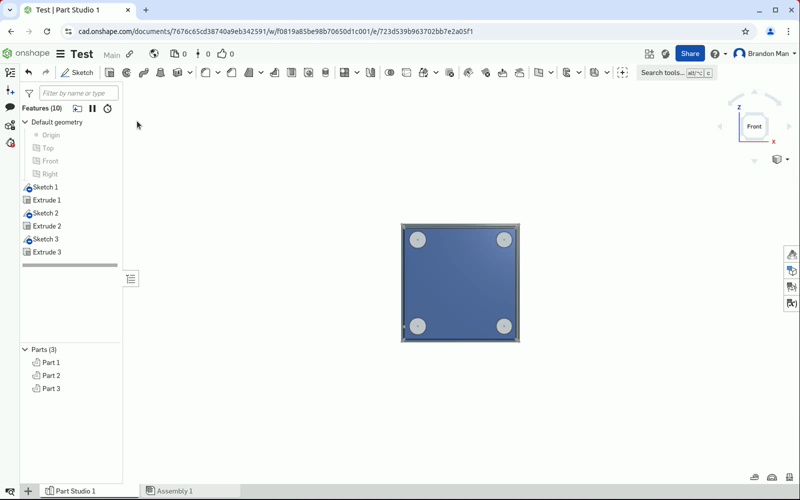
key(left, 2)
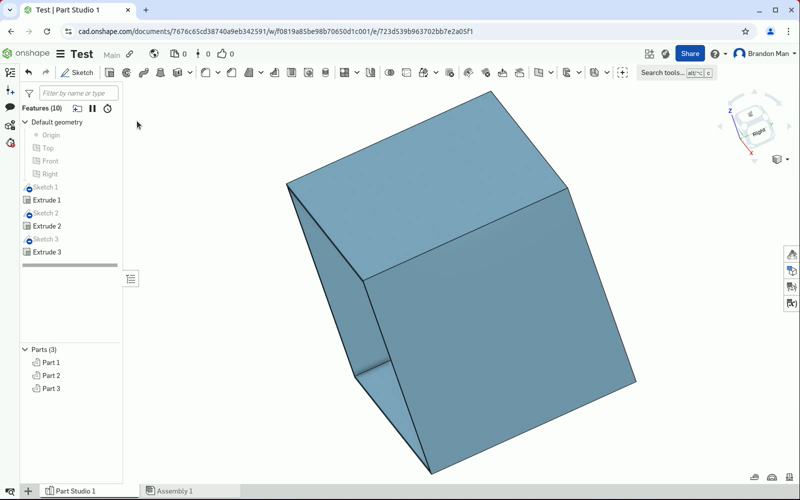
key(down, 2)
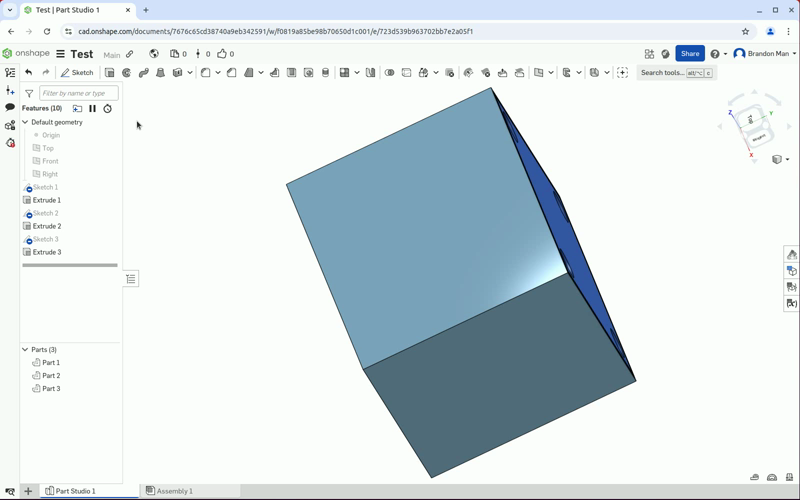
key(up, 2)
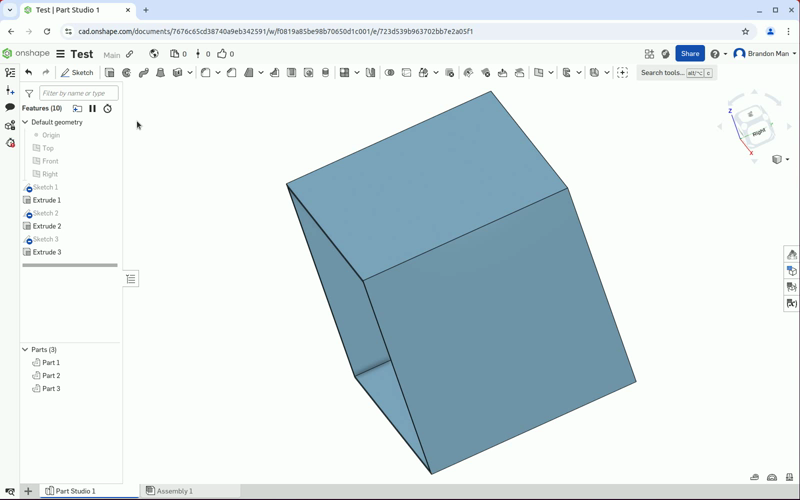
key(right, 2)
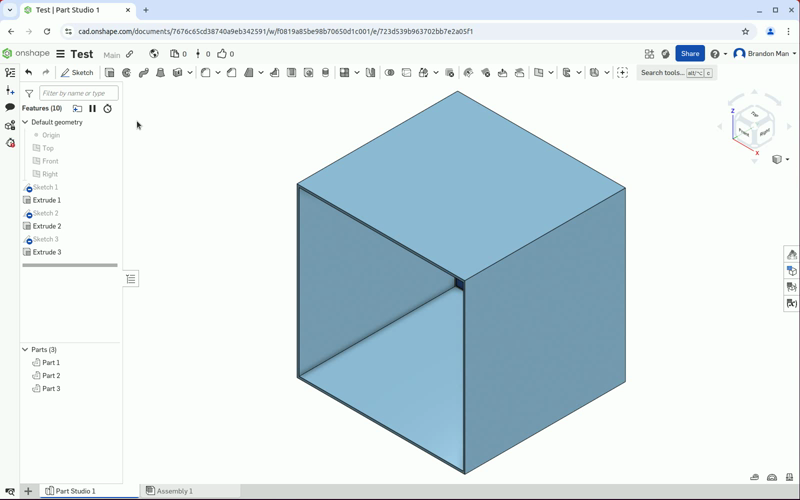
mouse_move(73, 189)
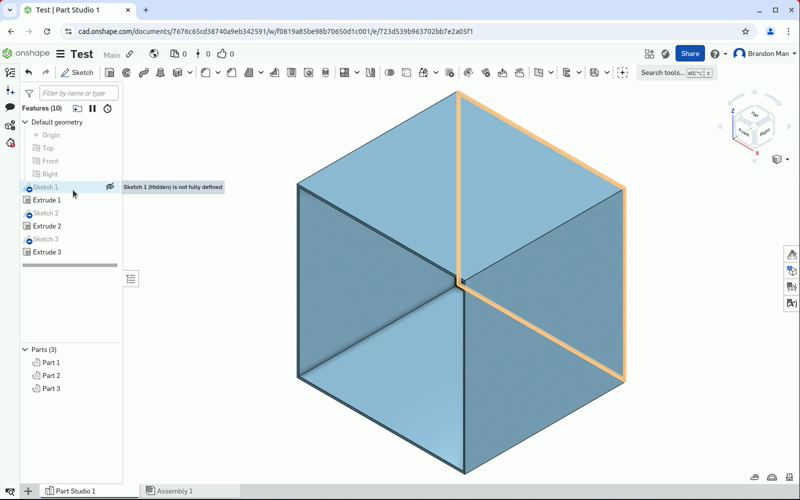
click(73, 189)